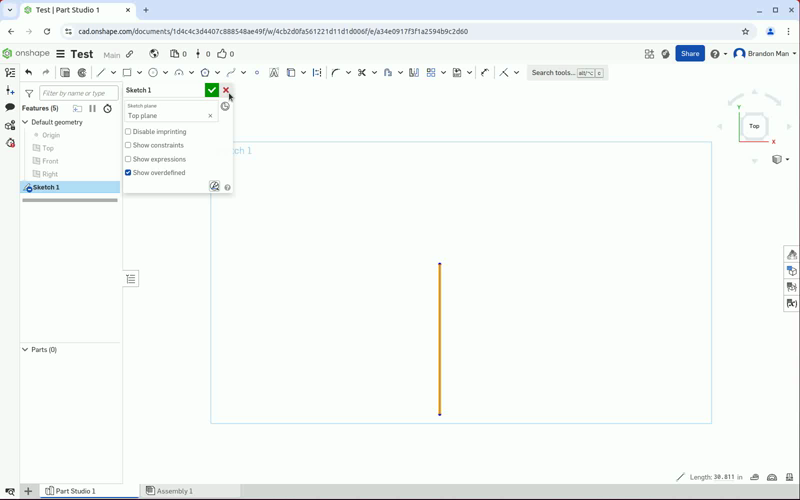
key(shift+h)
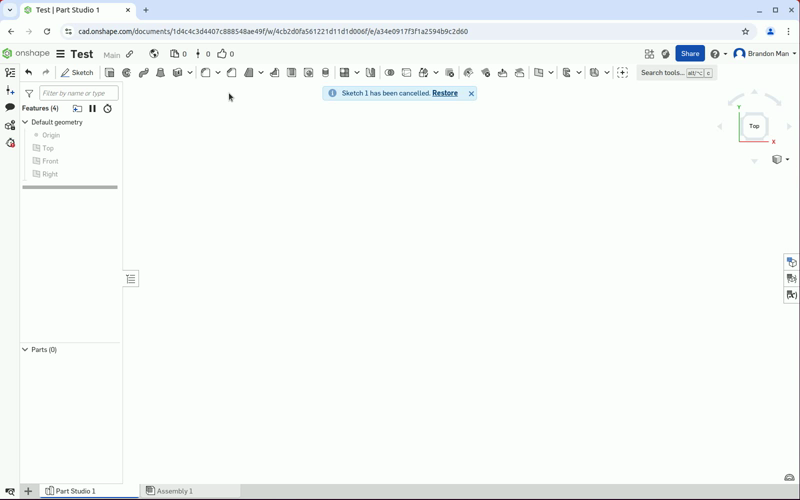
mouse_move(73, 352)
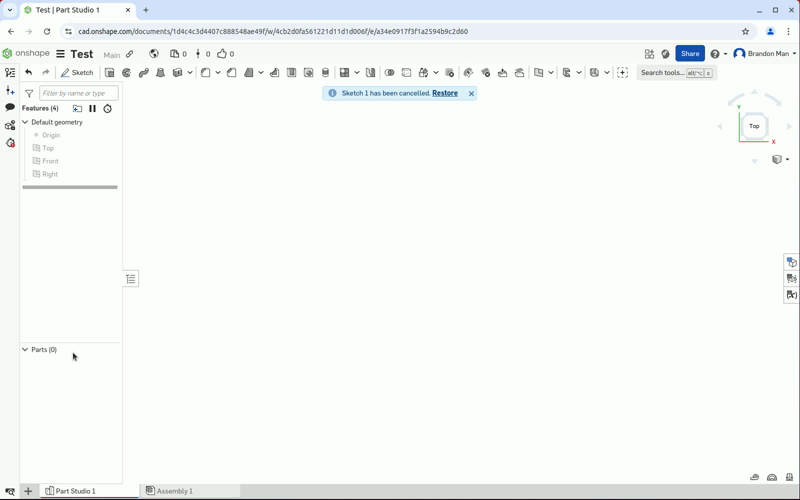
key(y)
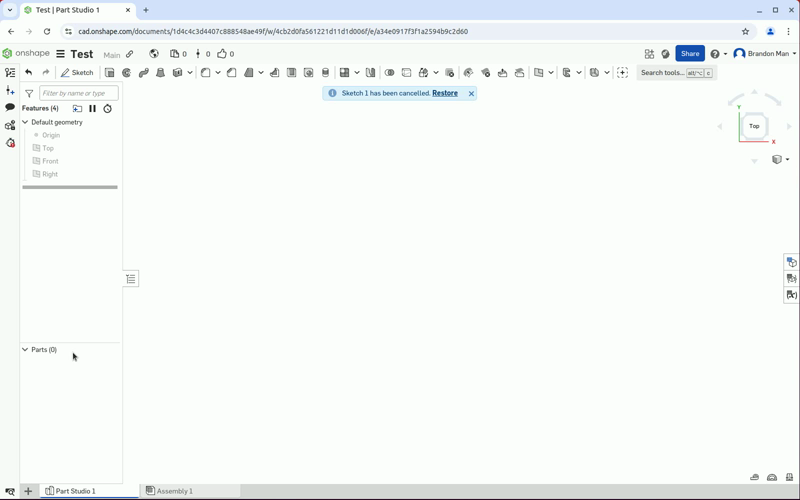
key(shift+p)
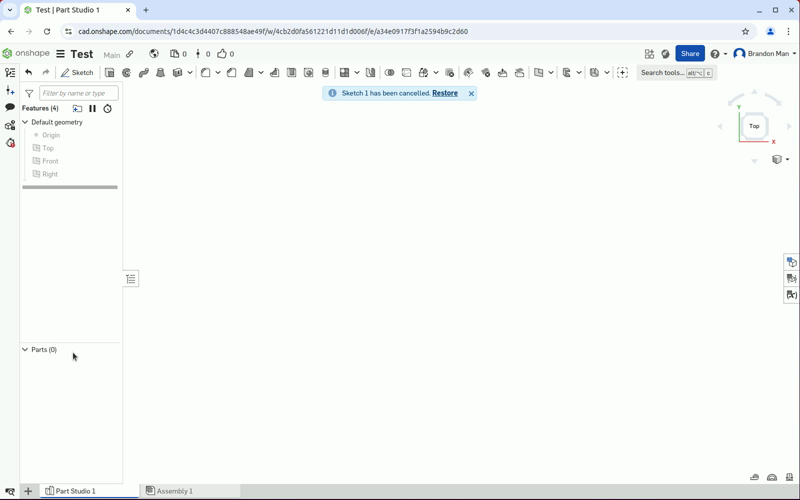
key(space)
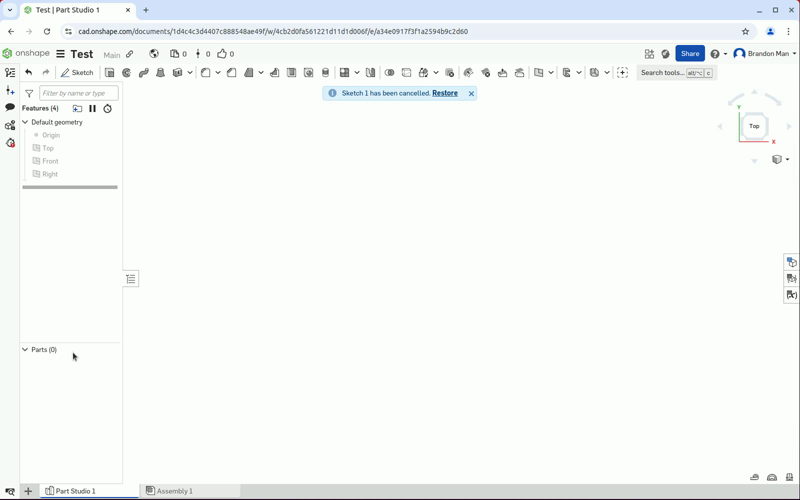
key_down(shift)
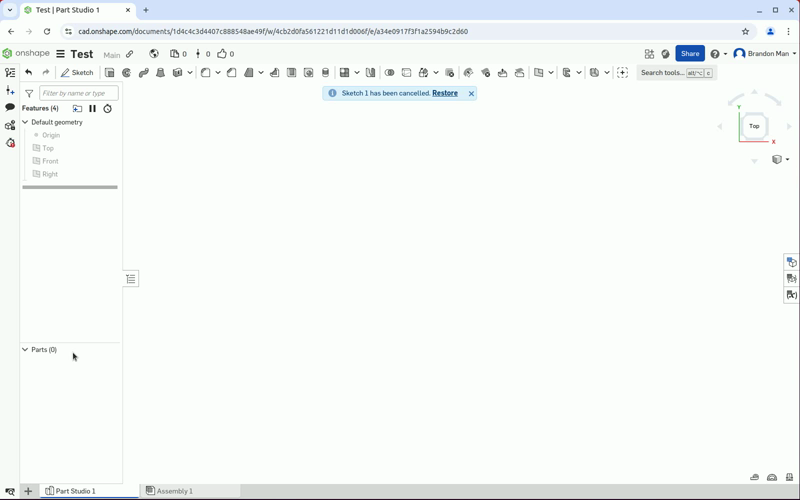
key(up)
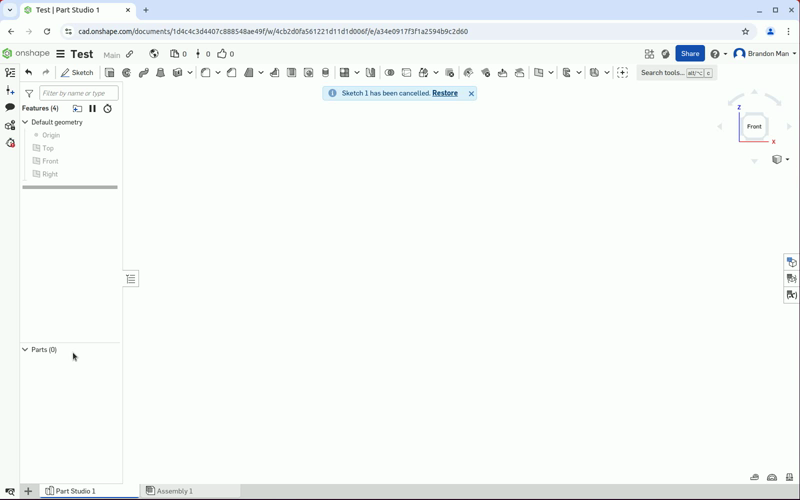
key_up(shift)
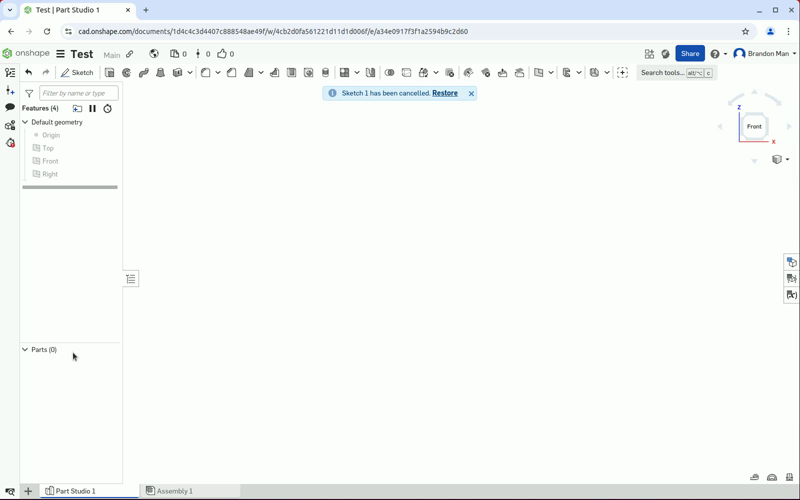
mouse_move(73, 352)
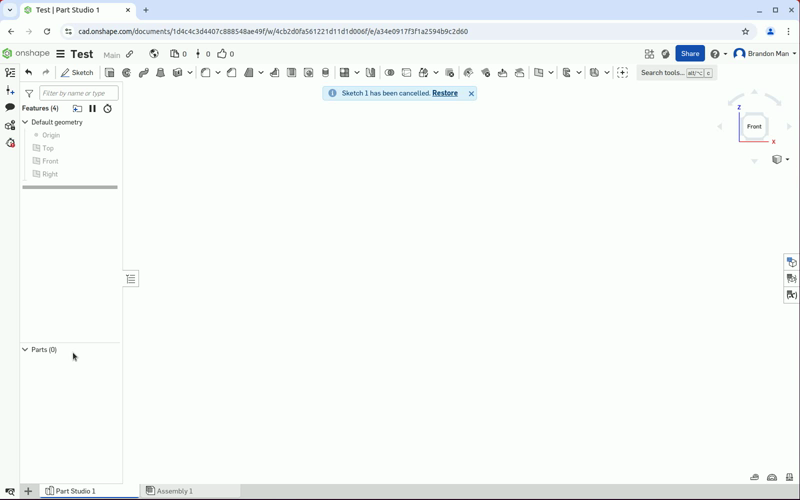
key(shift+y)
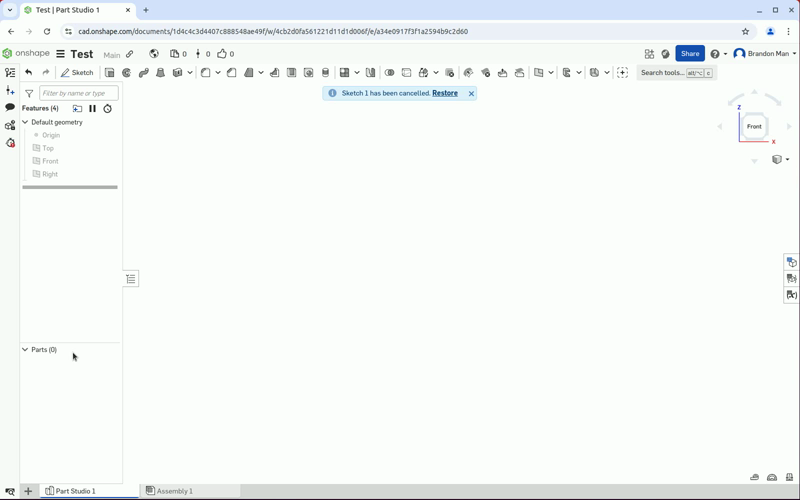
key(shift+s)
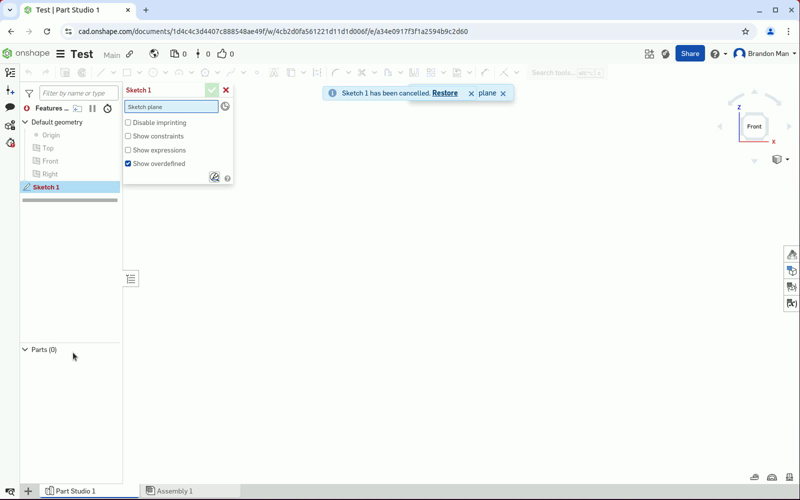
mouse_move(73, 163)
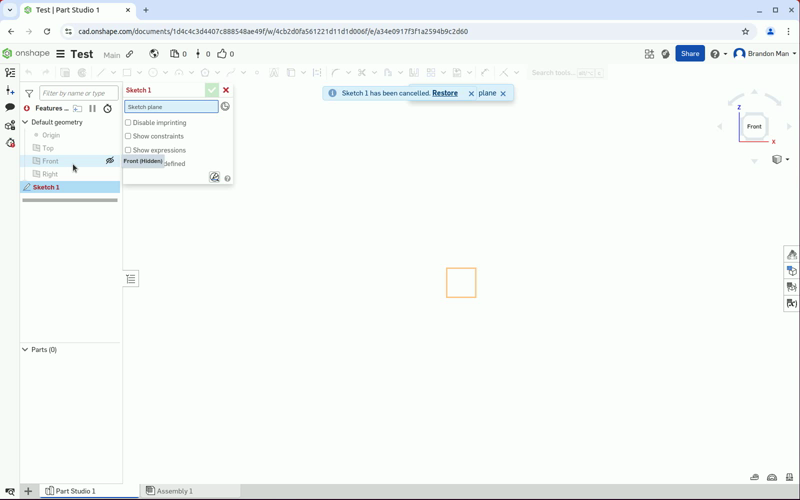
click(73, 163)
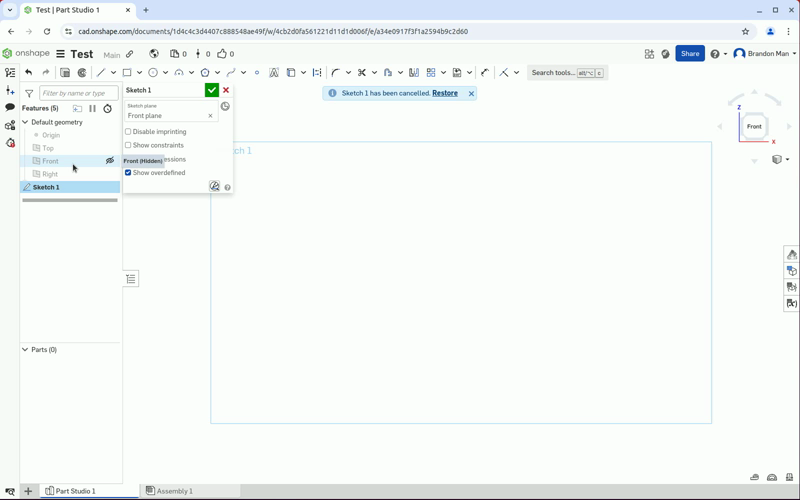
mouse_move(73, 352)
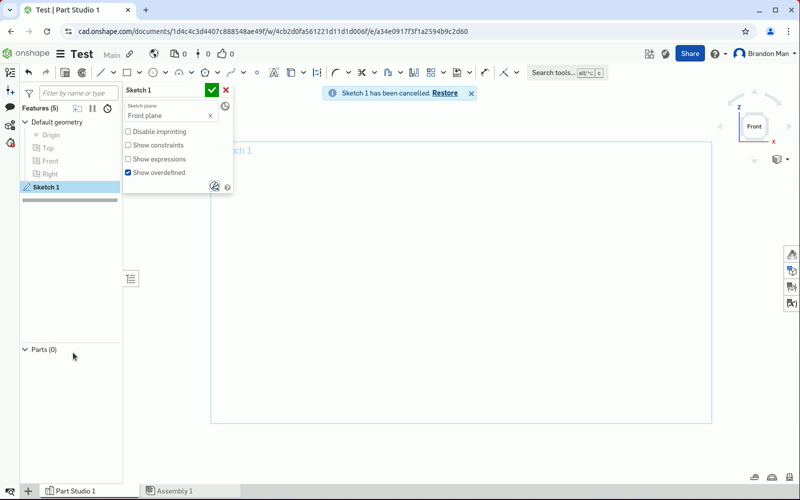
key(y)
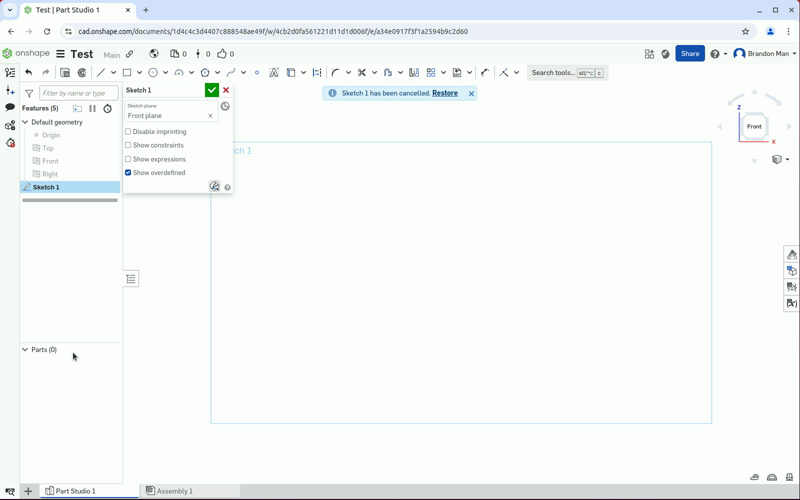
key(l)
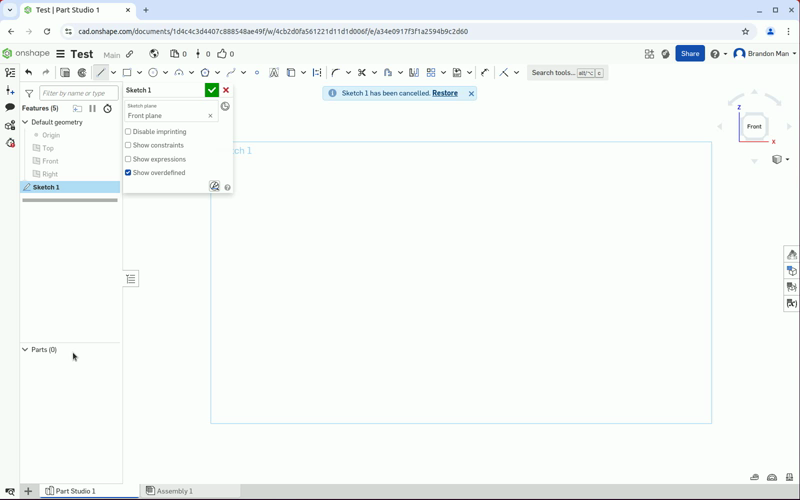
key_down(shift)
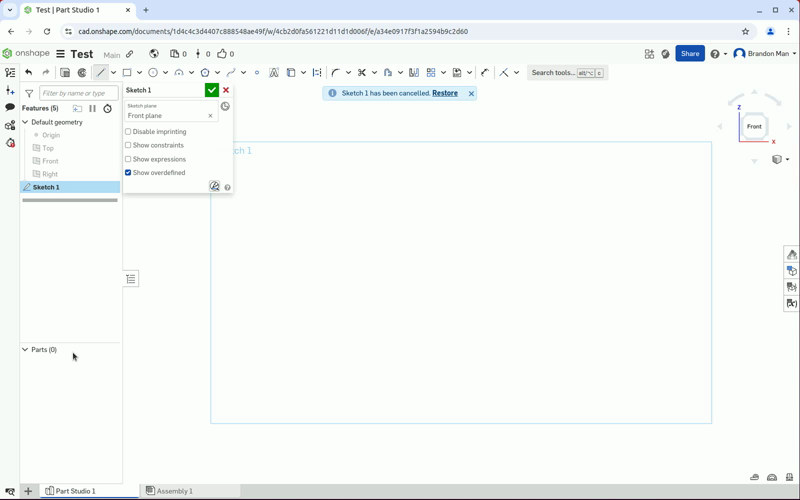
mouse_move(456, 395)
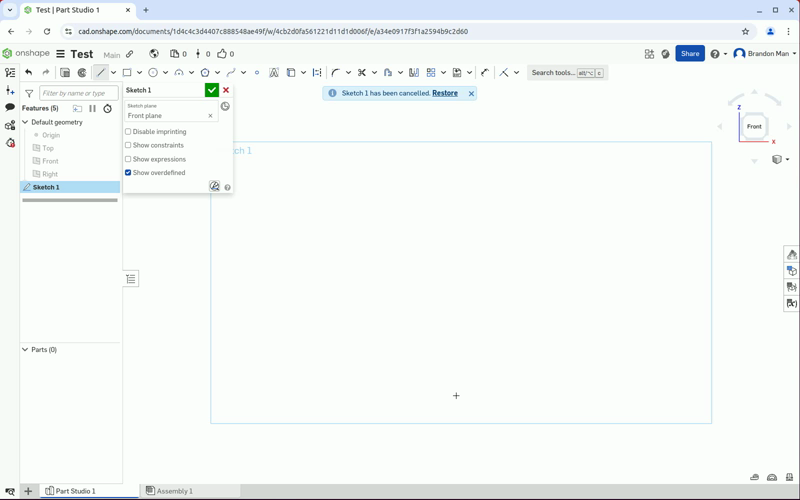
click(456, 395)
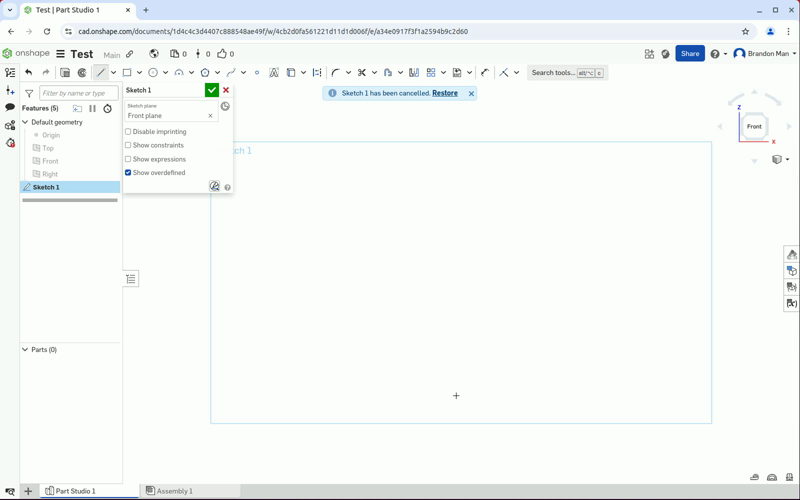
key_up(shift)
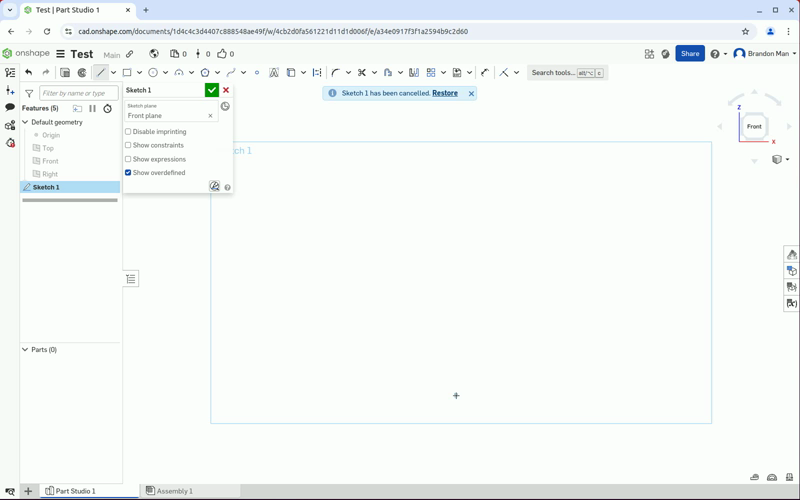
key_down(shift)
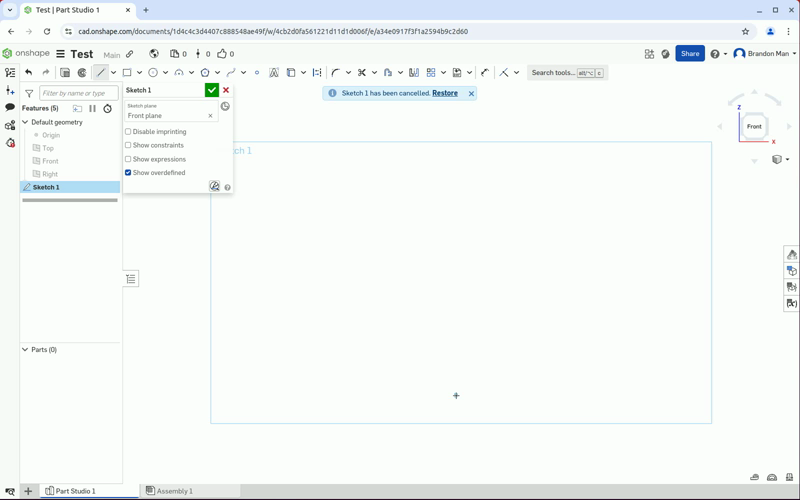
mouse_move(486, 395)
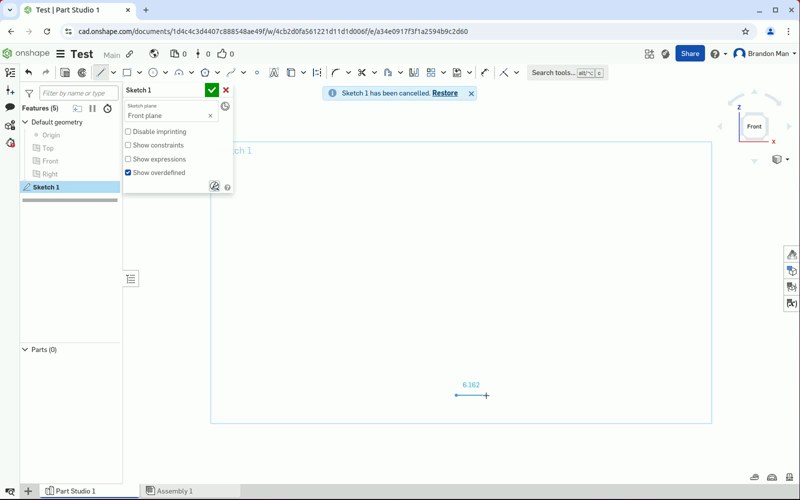
mouse_move(460, 395)
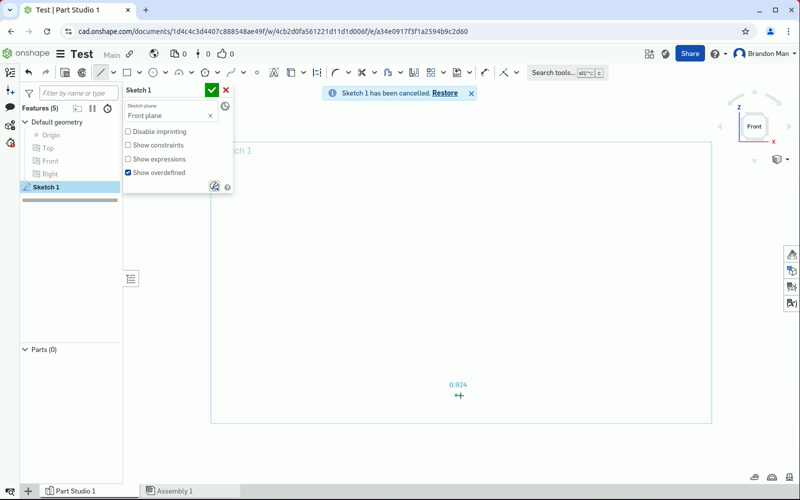
scroll(6)
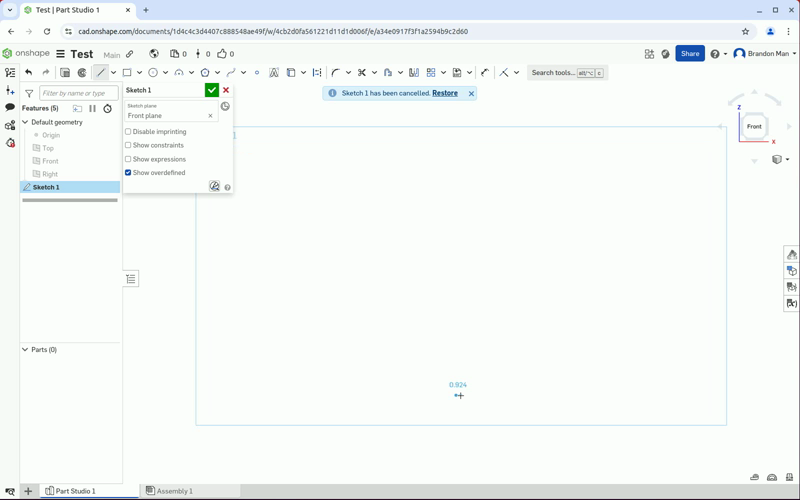
scroll(6)
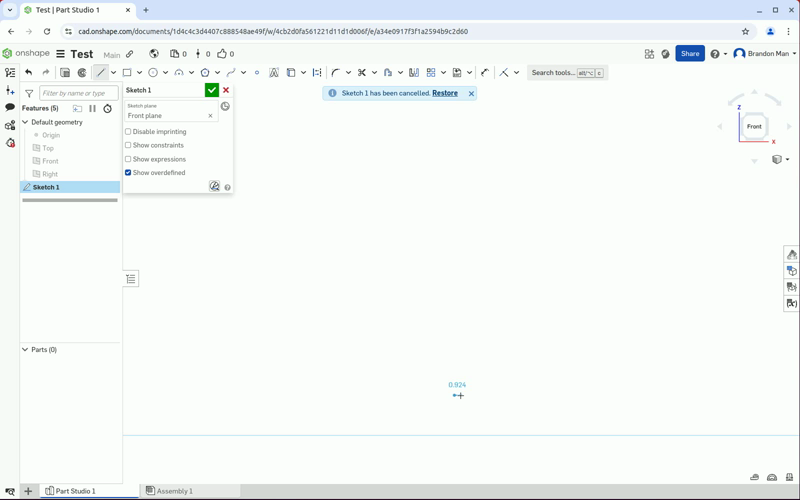
scroll(6)
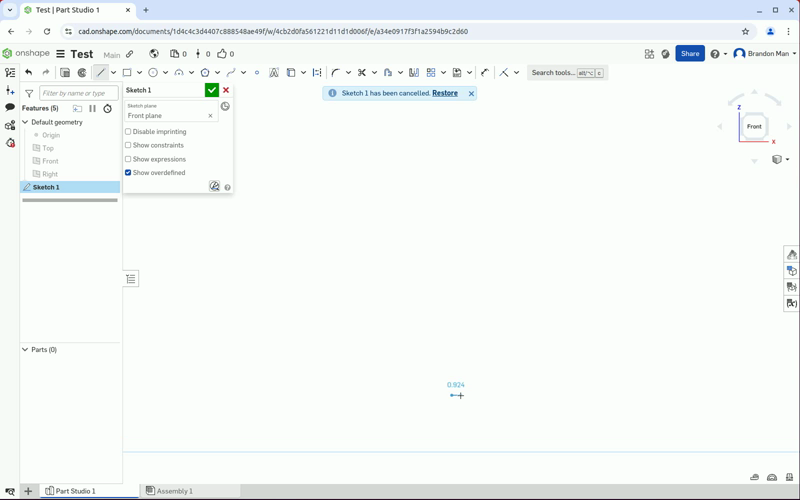
scroll(6)
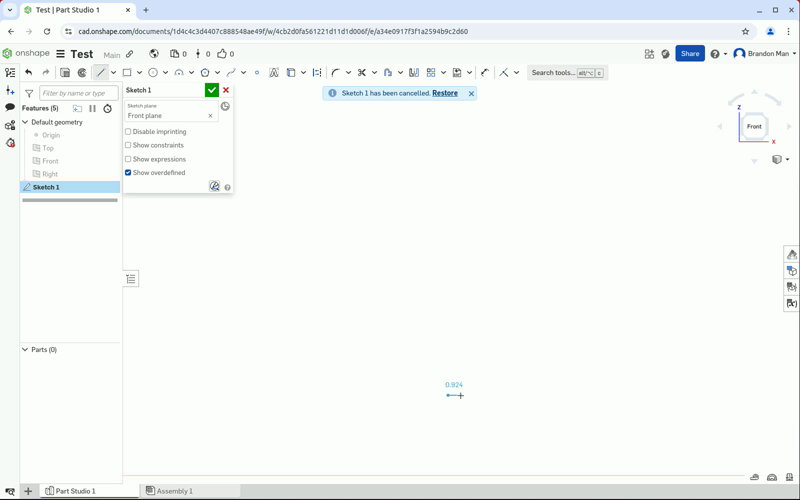
scroll(6)
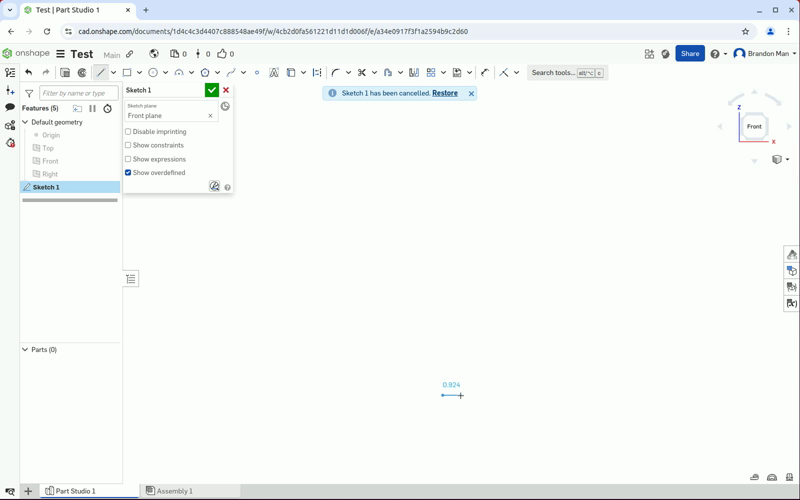
scroll(6)
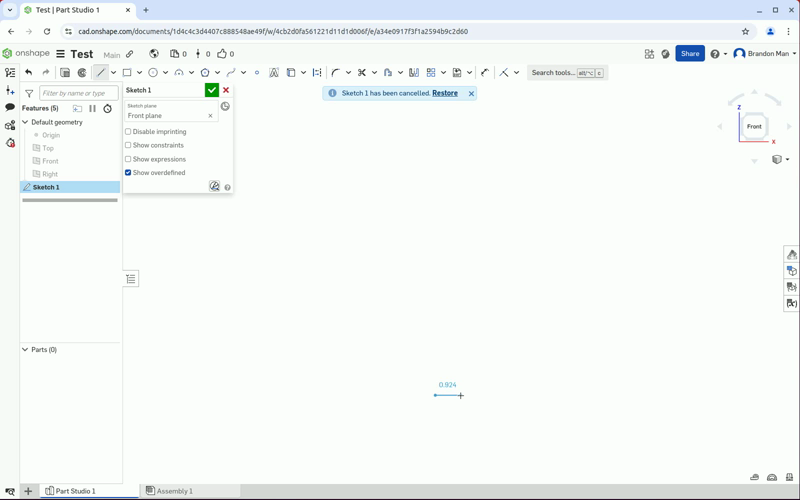
scroll(6)
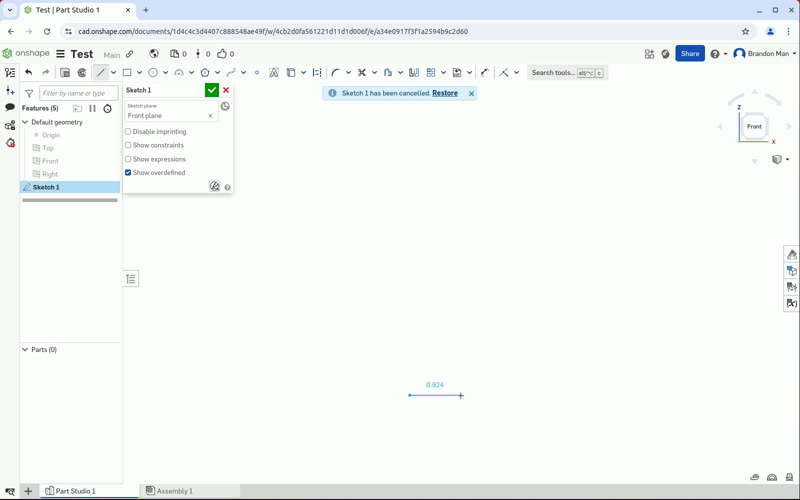
click(460, 395)
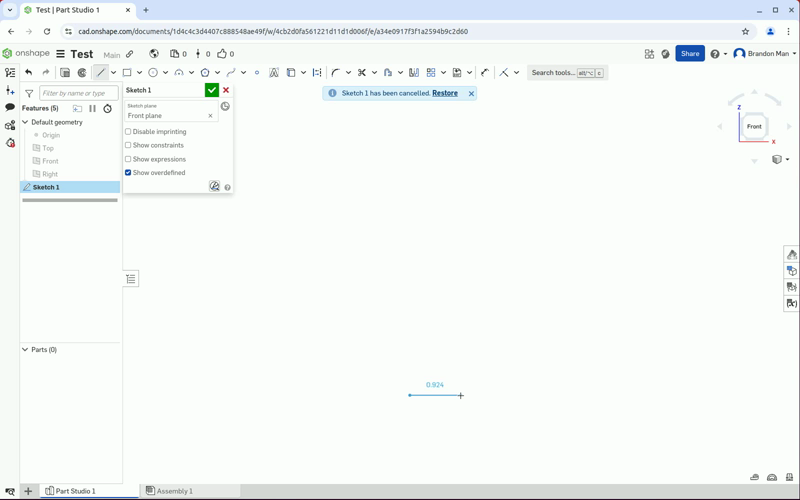
scroll(-6)
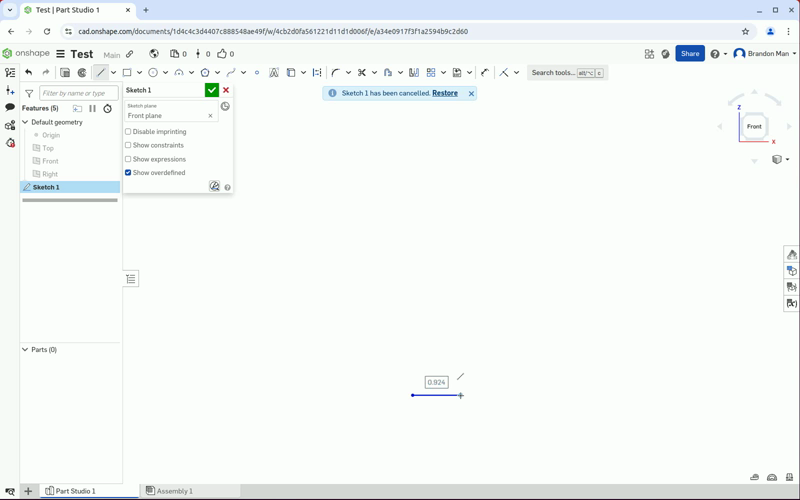
scroll(-6)
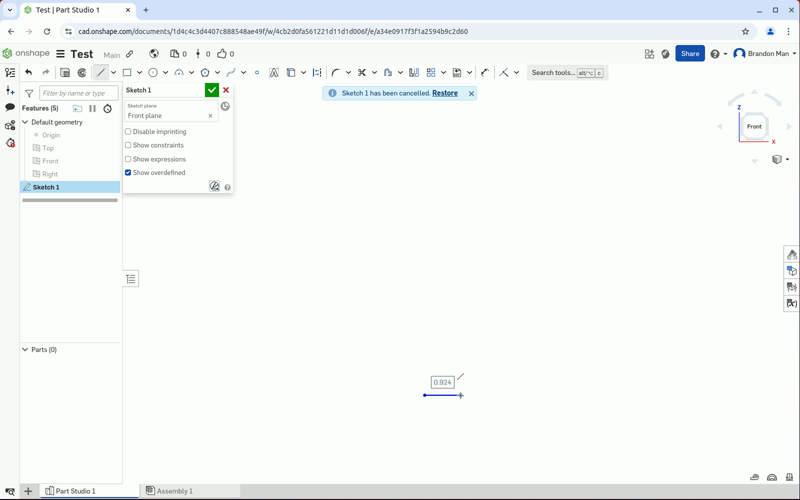
scroll(-6)
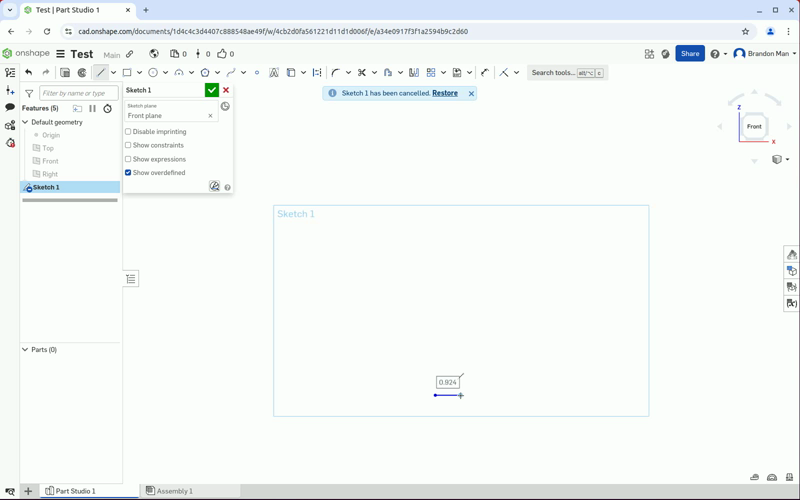
scroll(-6)
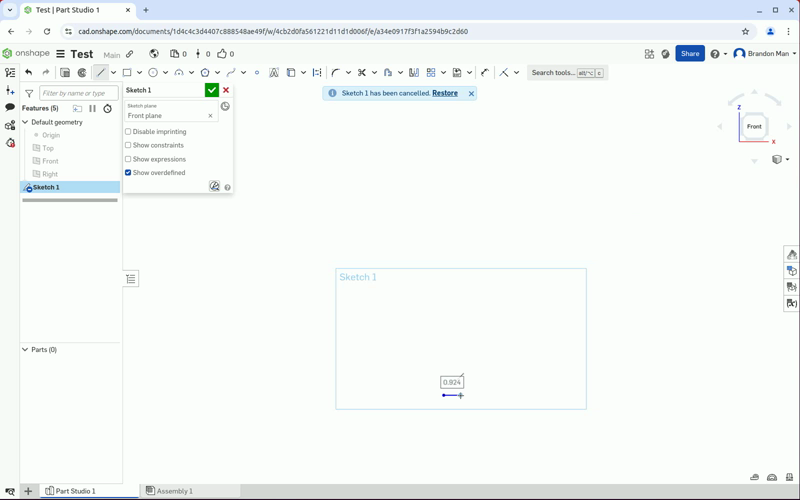
scroll(-6)
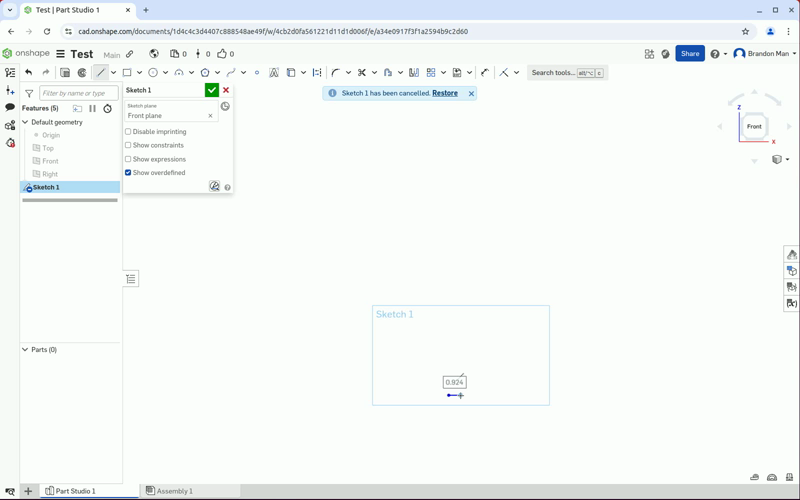
scroll(-6)
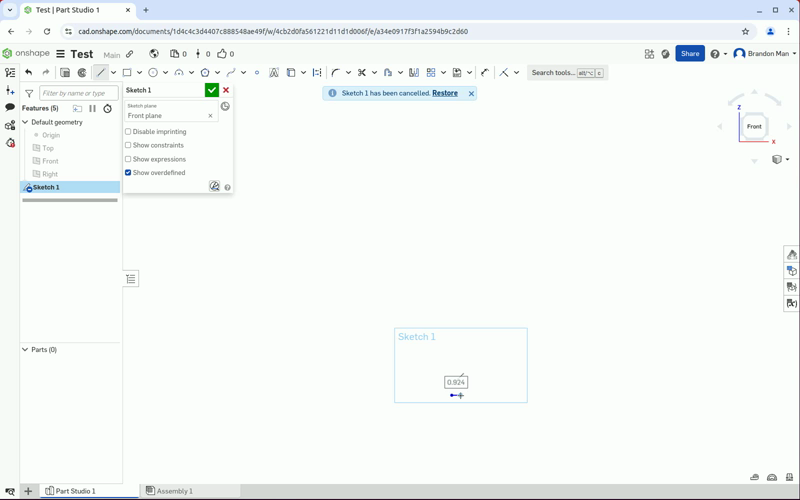
scroll(-6)
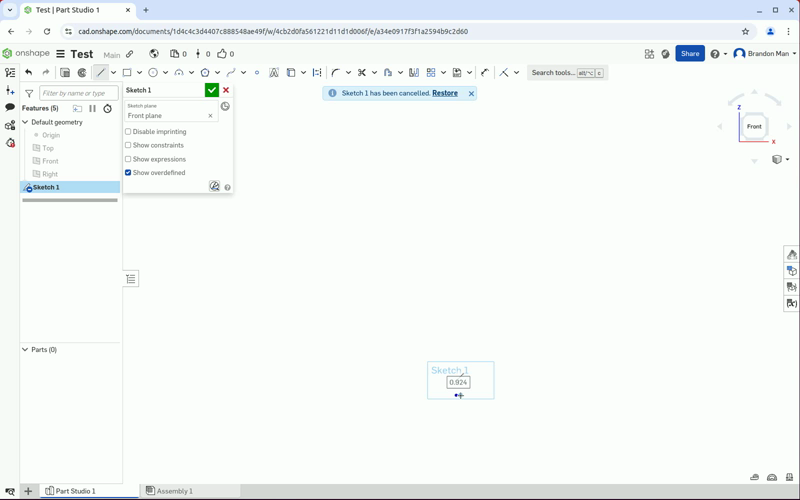
key_up(shift)
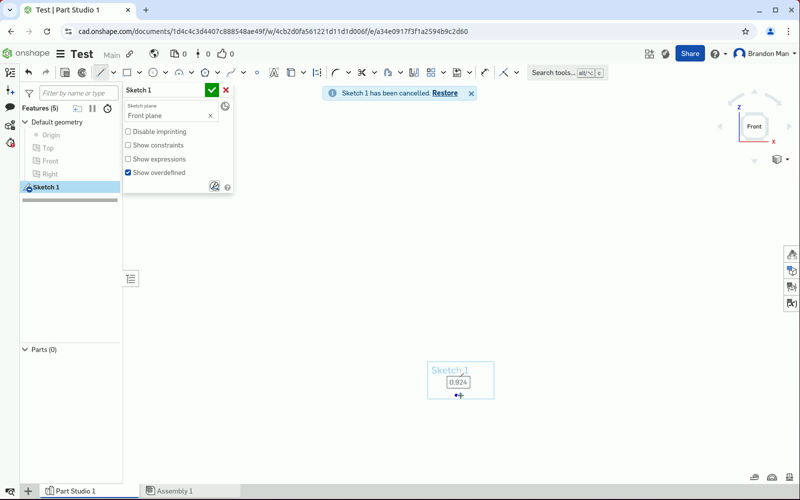
key_down(shift)
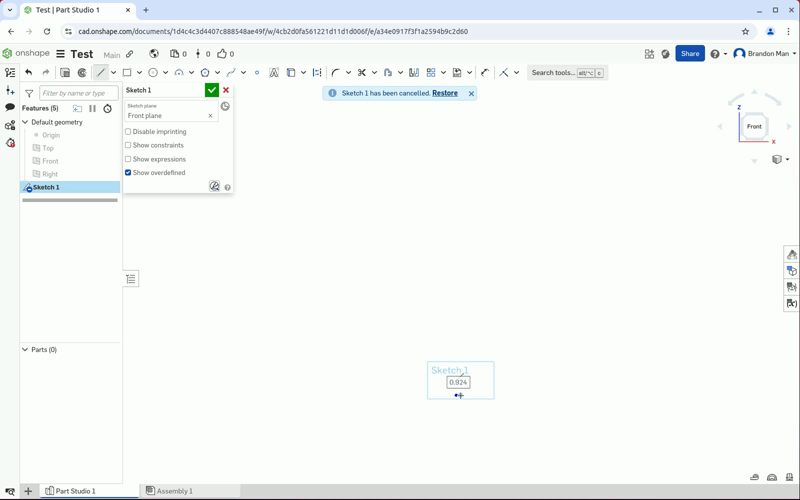
mouse_move(460, 282)
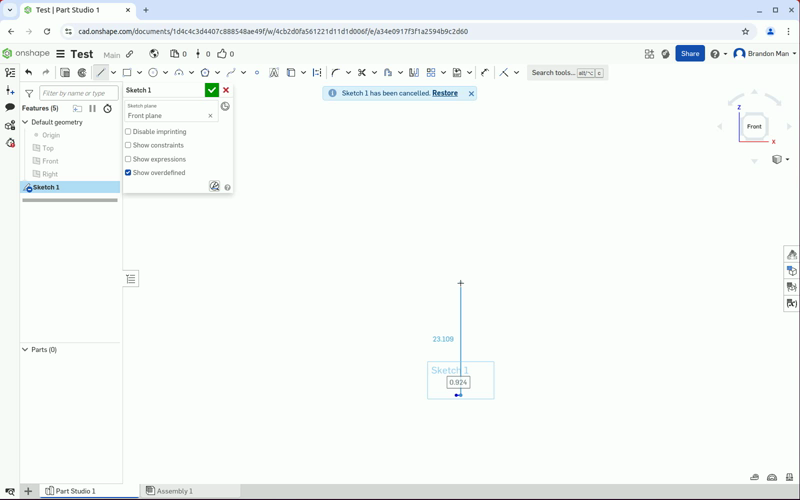
click(460, 282)
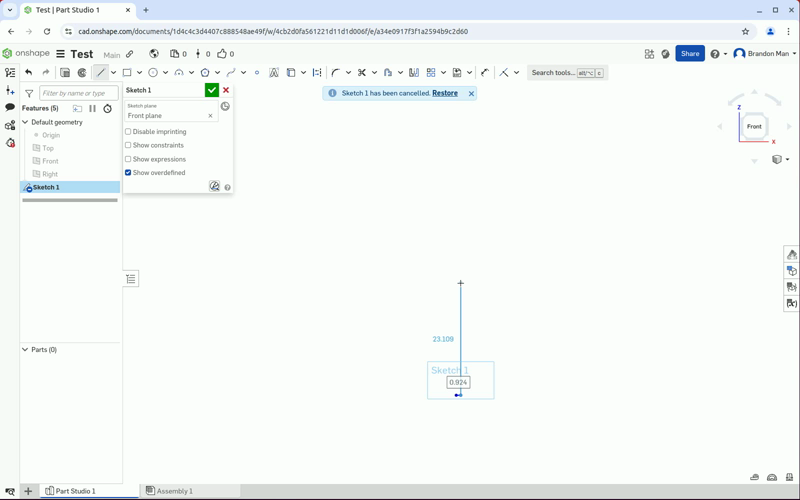
key_up(shift)
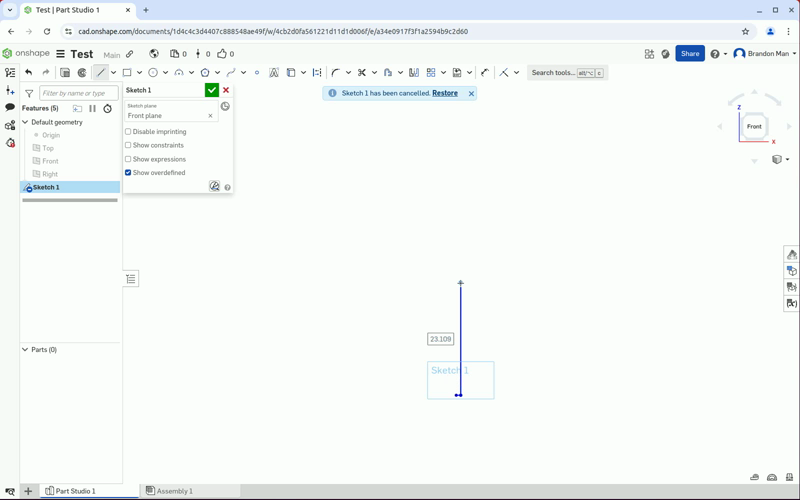
key_down(shift)
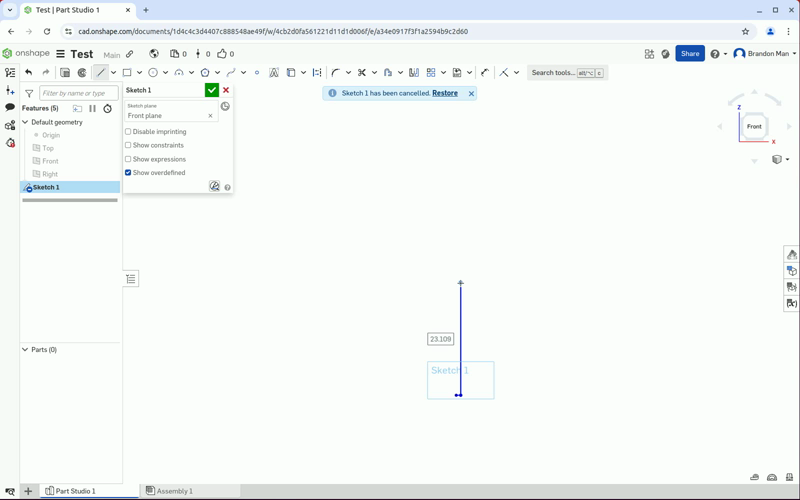
mouse_move(490, 282)
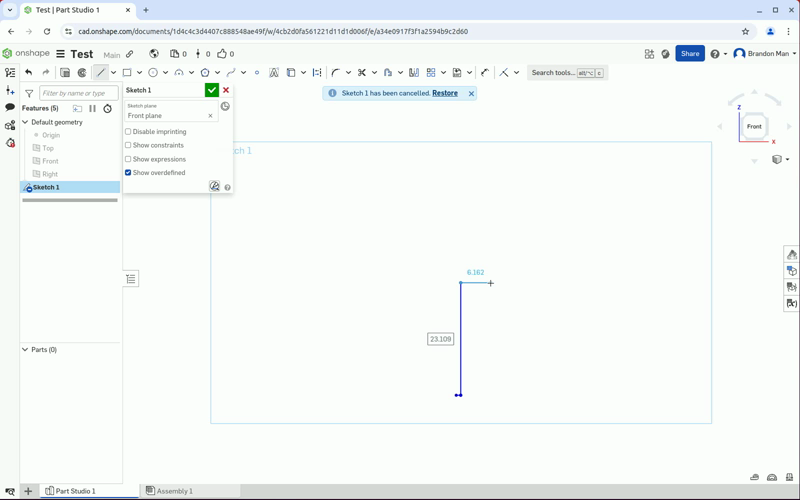
mouse_move(456, 282)
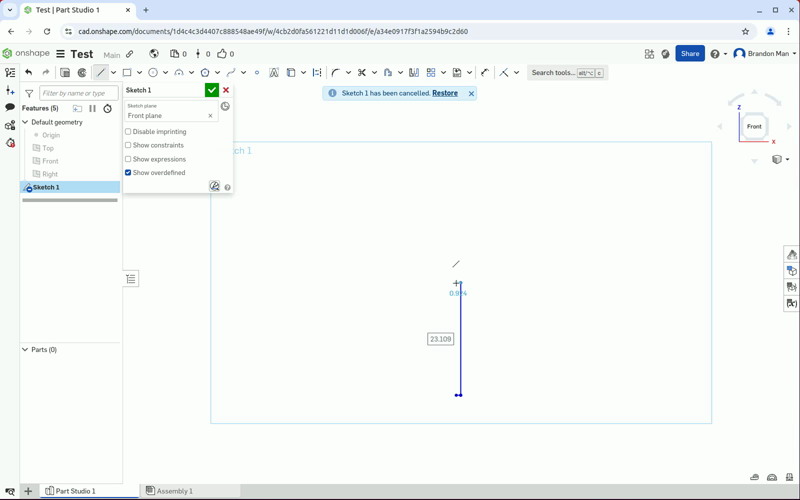
scroll(6)
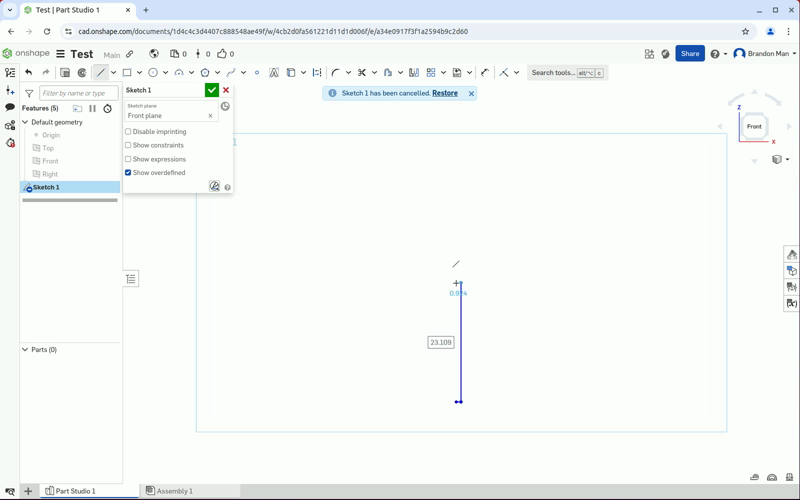
scroll(6)
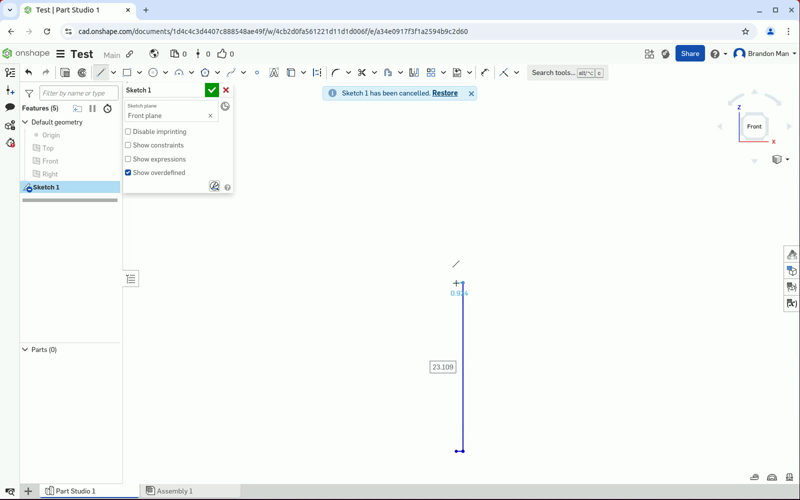
scroll(6)
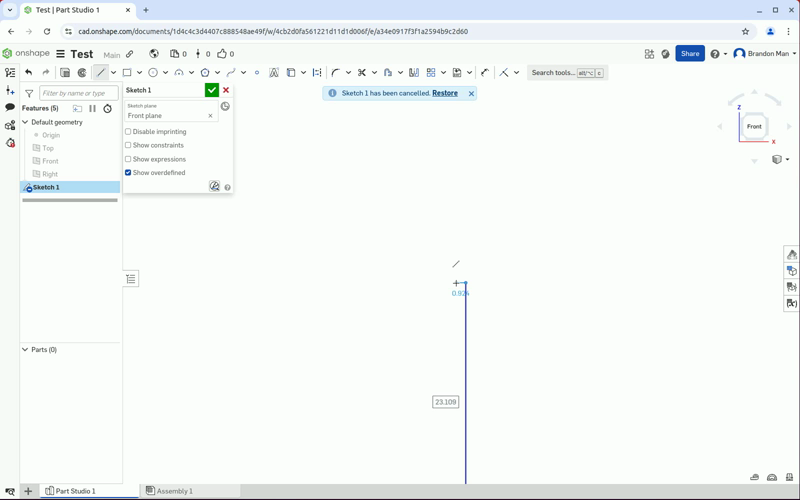
scroll(6)
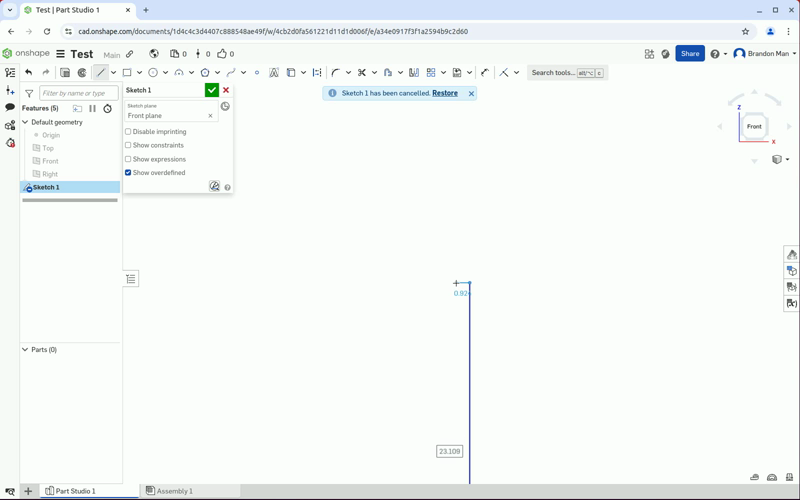
scroll(6)
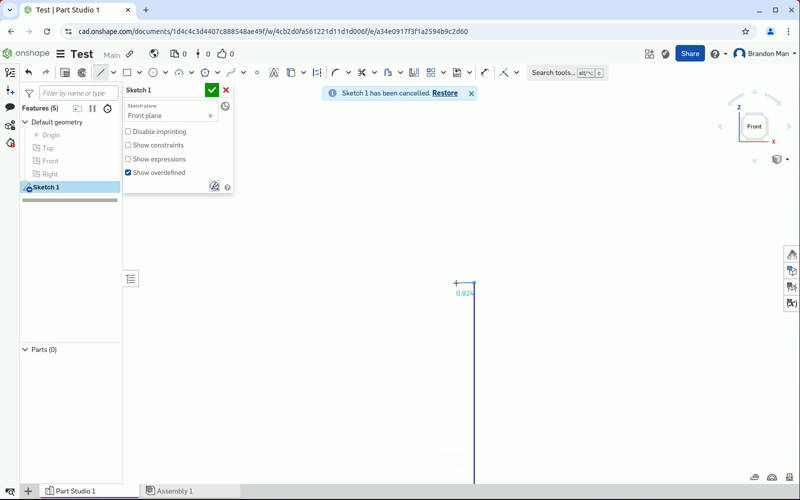
scroll(6)
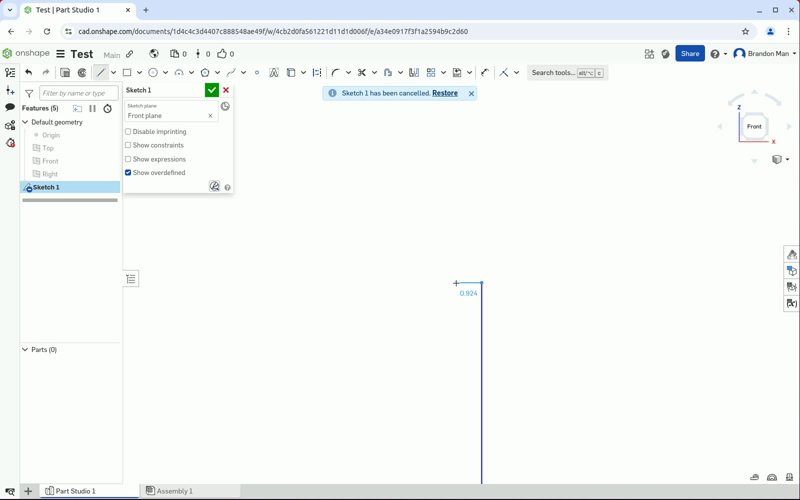
scroll(6)
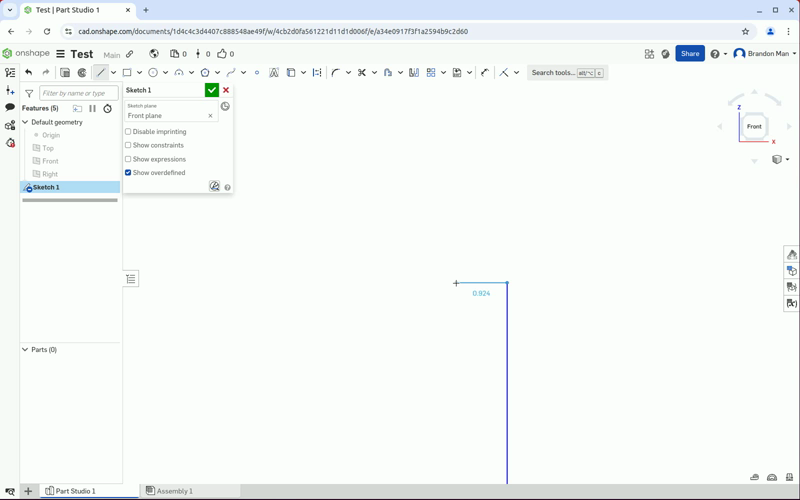
click(456, 282)
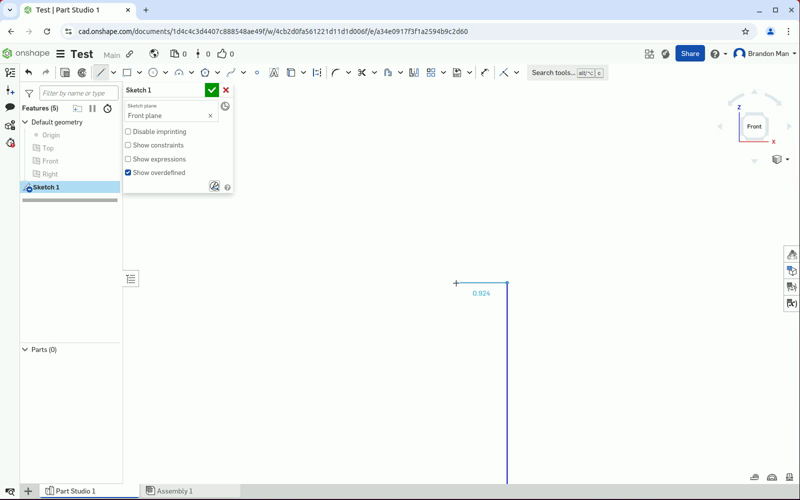
scroll(-6)
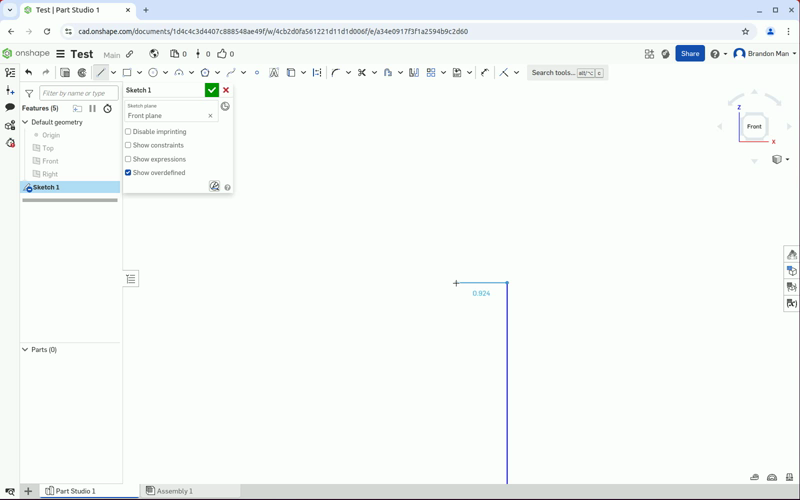
scroll(-6)
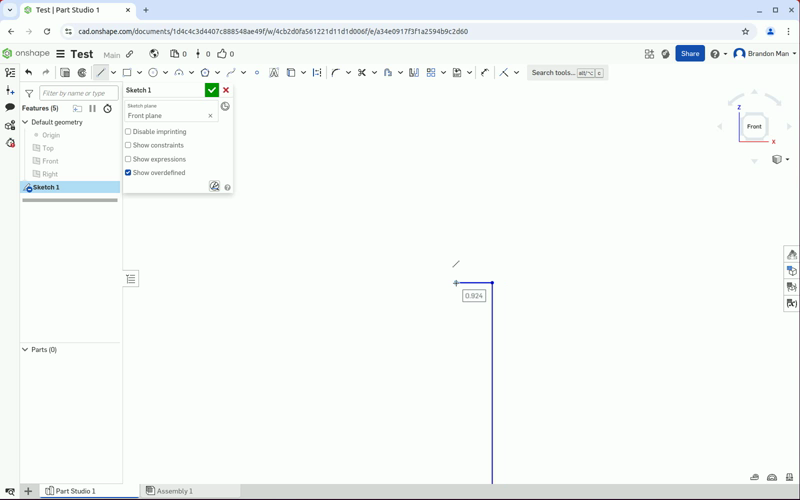
scroll(-6)
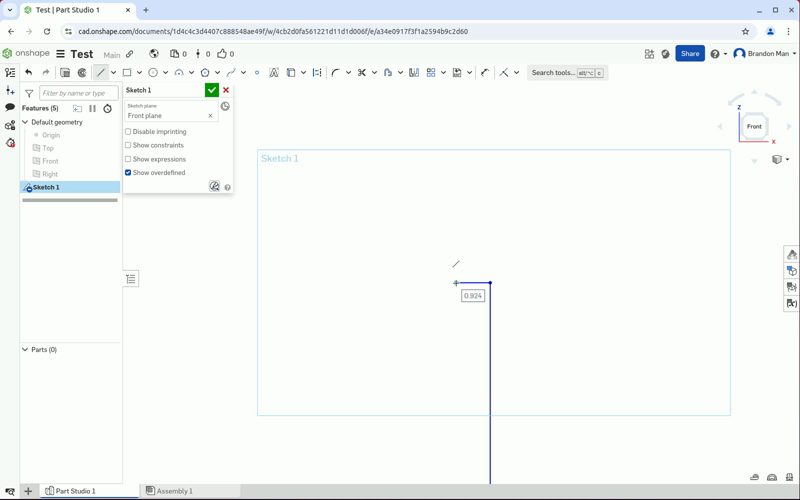
scroll(-6)
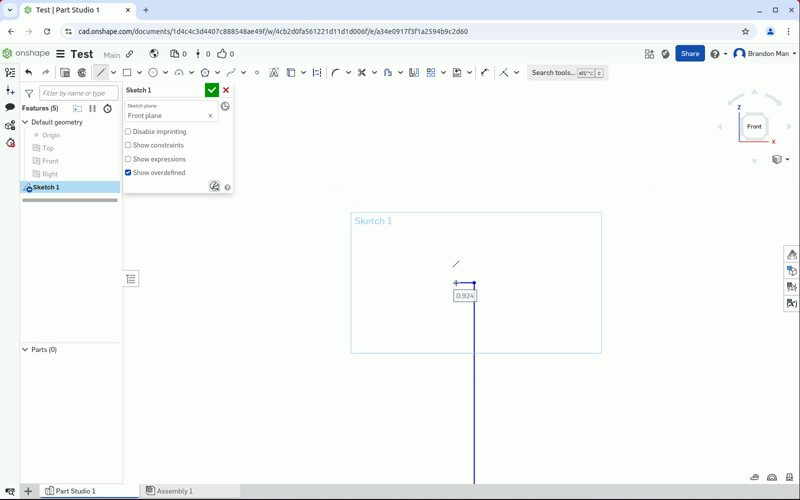
scroll(-6)
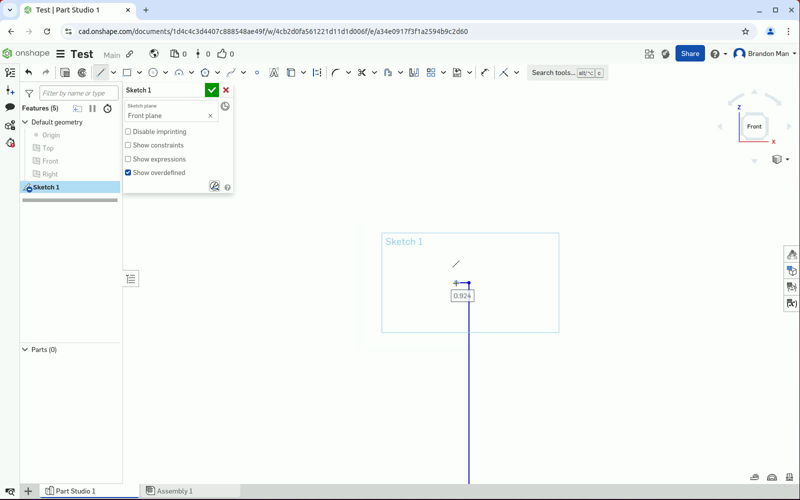
scroll(-6)
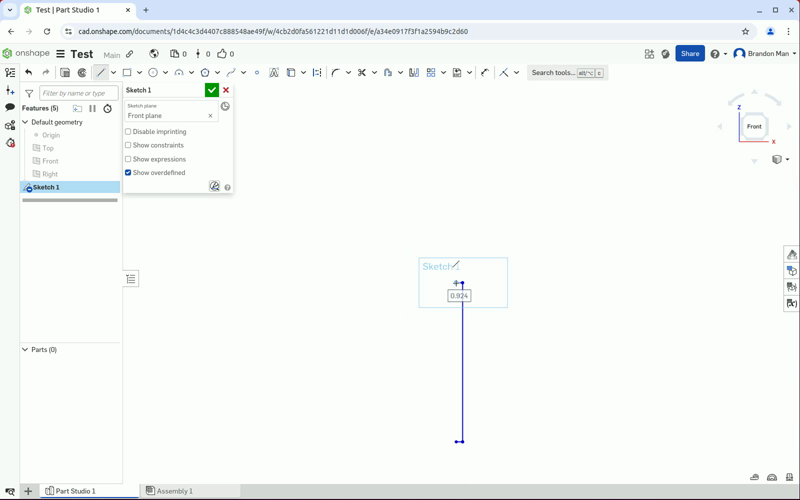
scroll(-6)
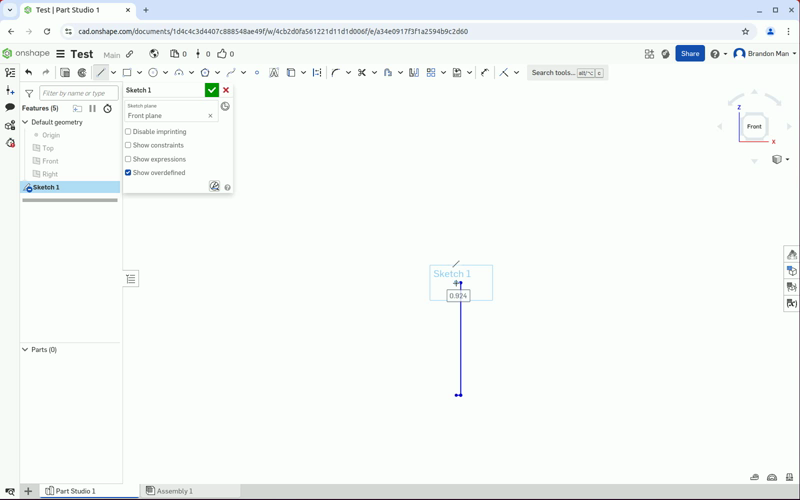
key_up(shift)
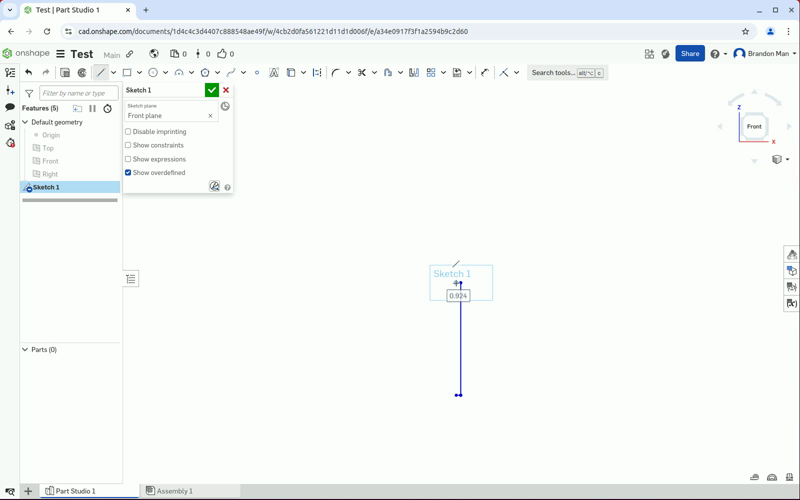
key_down(shift)
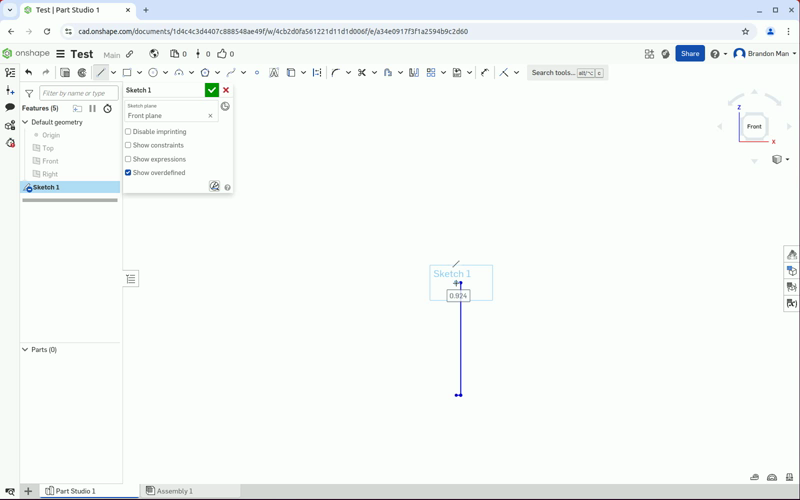
mouse_move(456, 395)
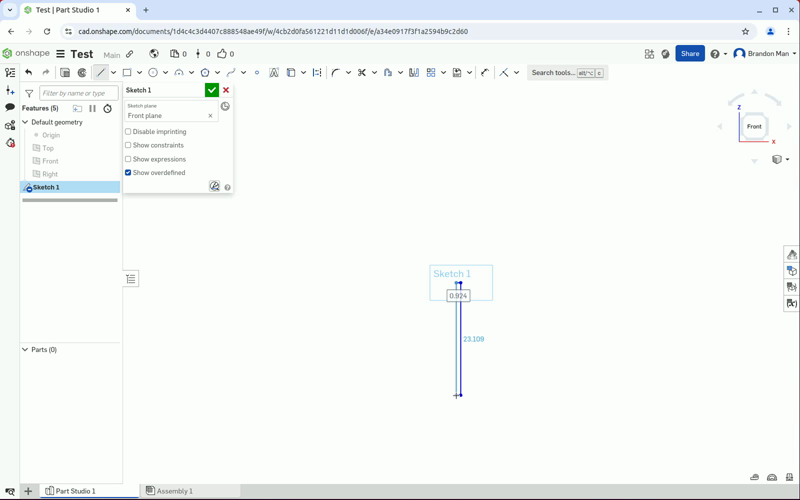
key_up(shift)
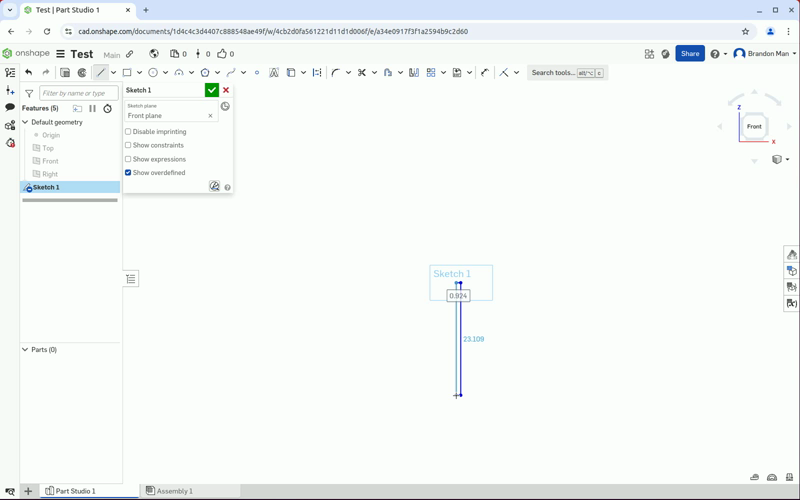
click(456, 395)
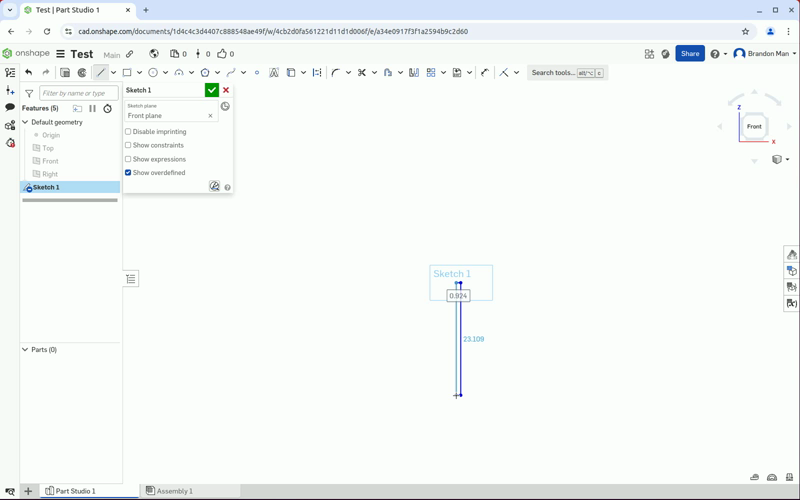
key(esc)
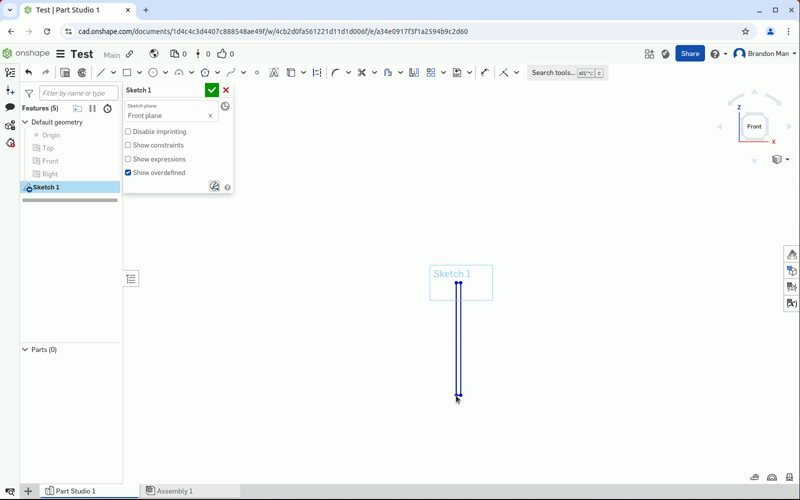
mouse_move(456, 328)
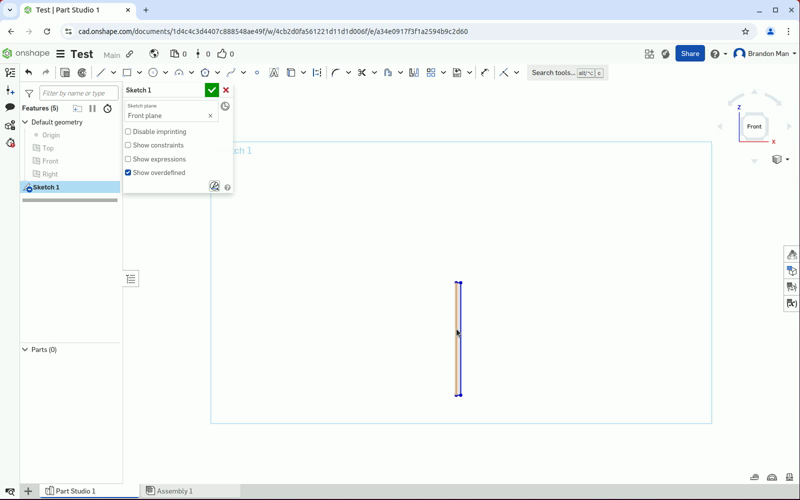
scroll(6)
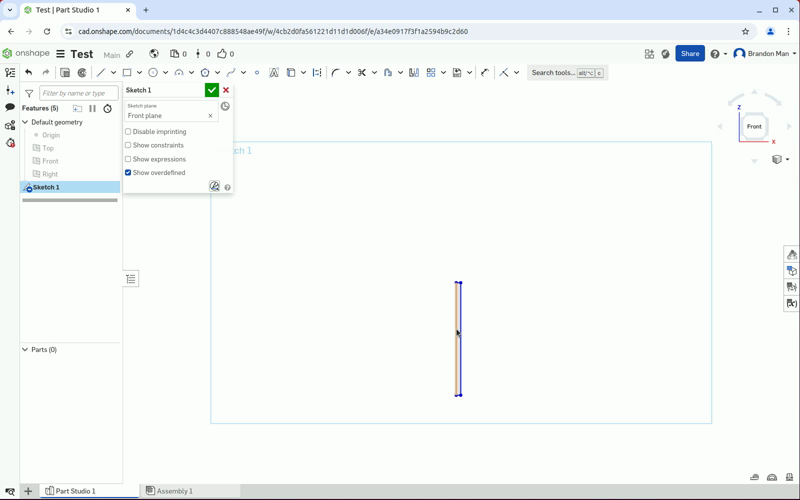
scroll(6)
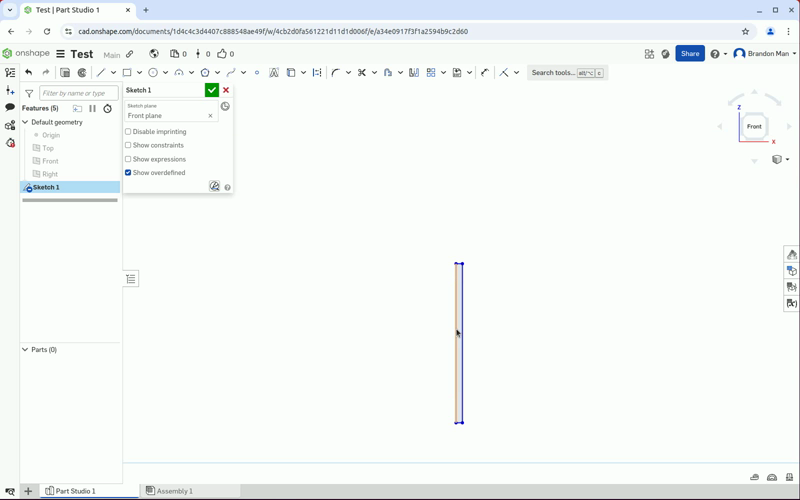
scroll(6)
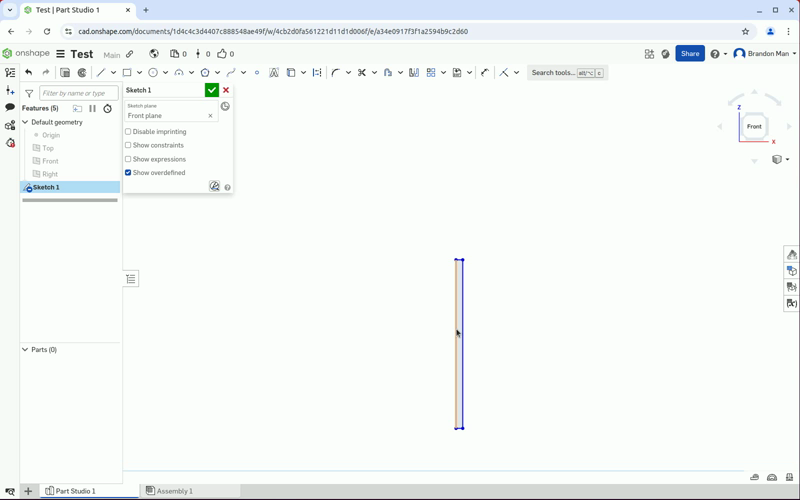
scroll(6)
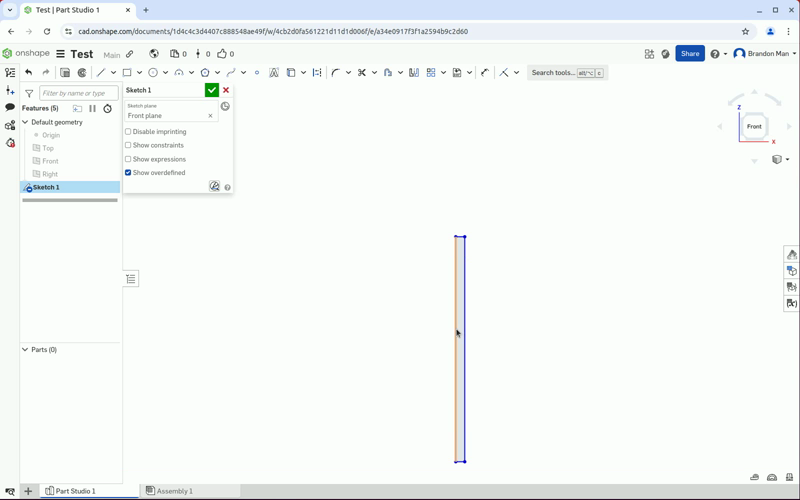
scroll(6)
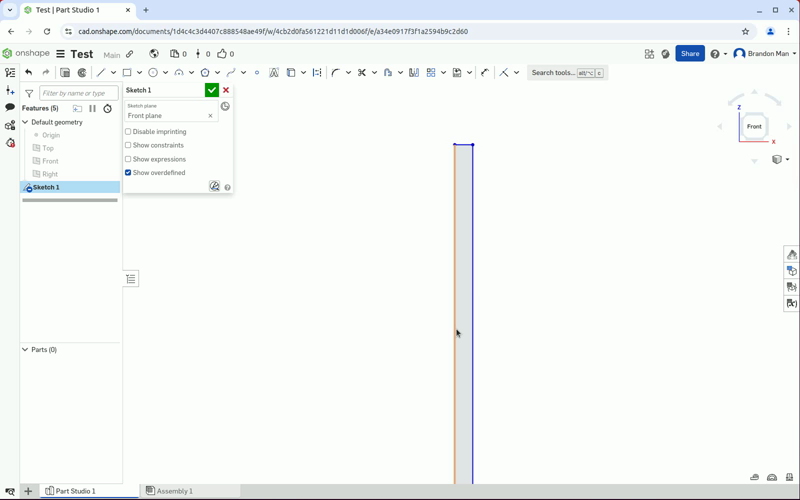
scroll(6)
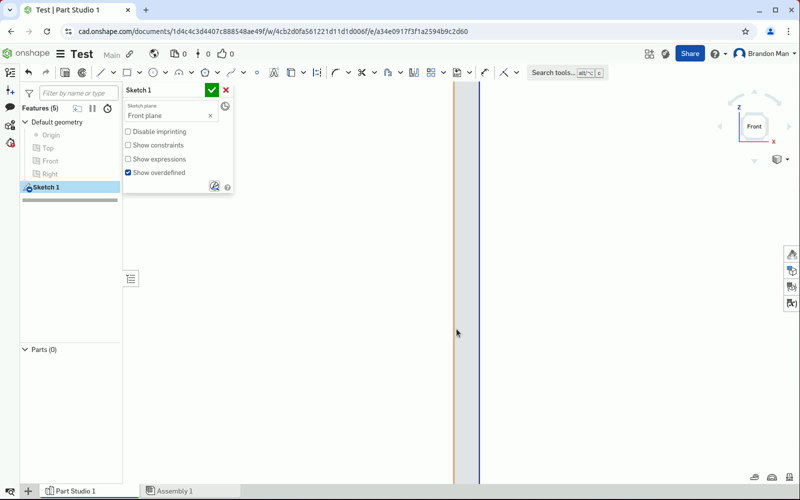
scroll(6)
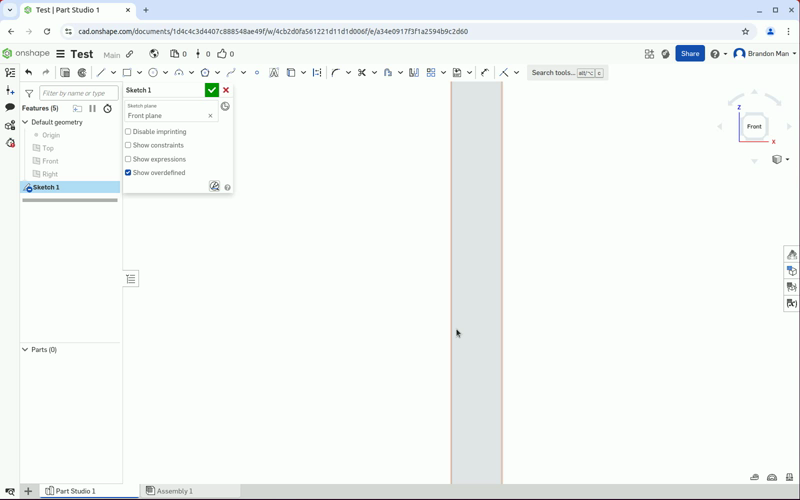
click(456, 328)
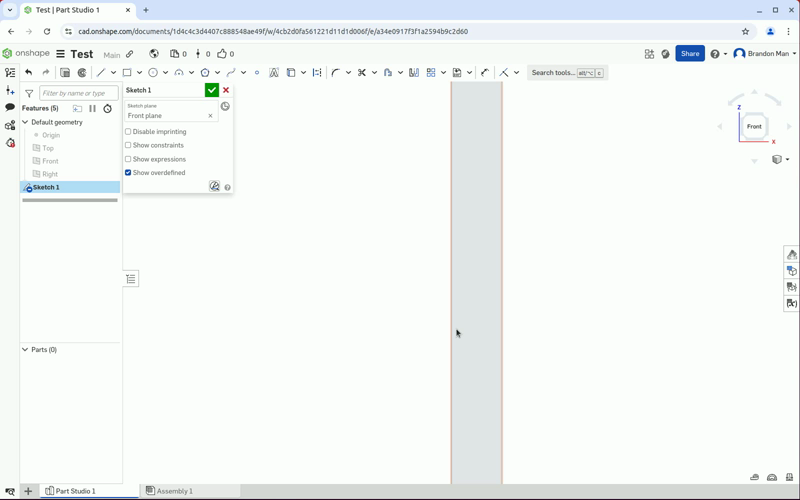
scroll(-6)
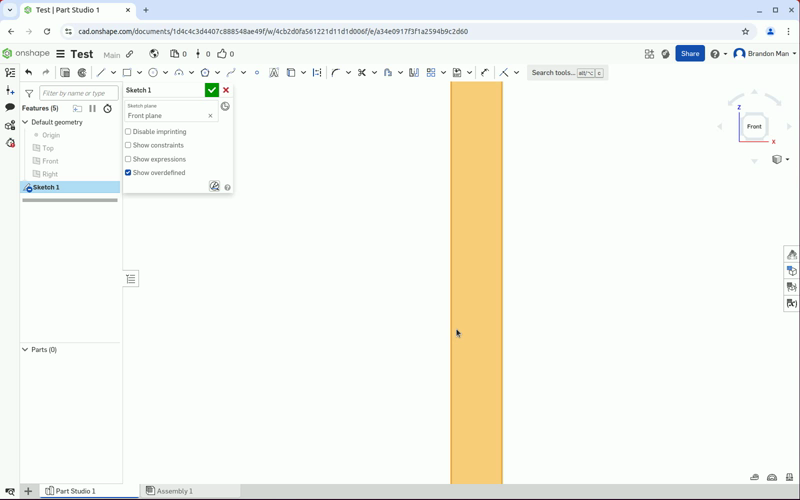
scroll(-6)
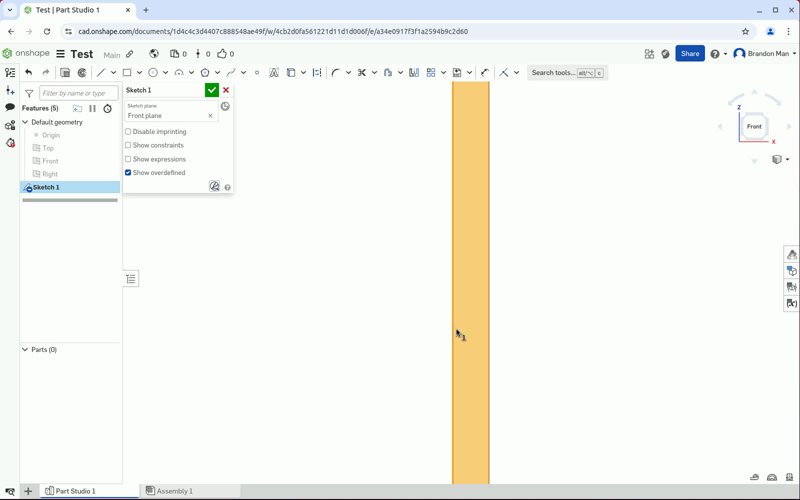
scroll(-6)
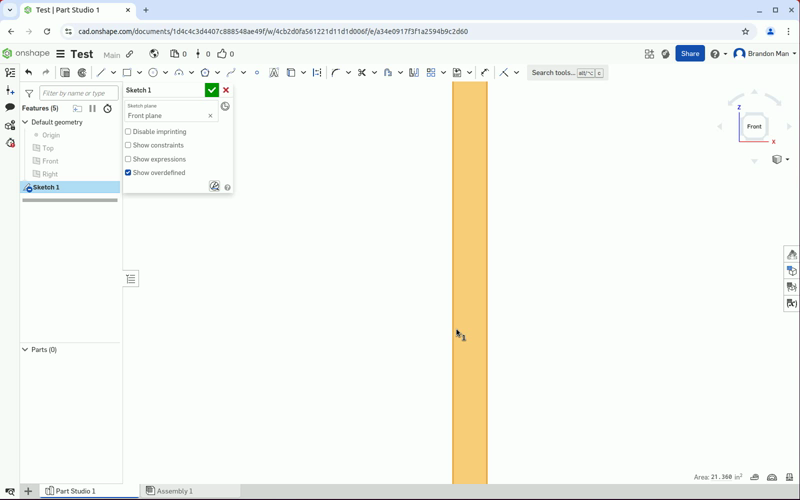
scroll(-6)
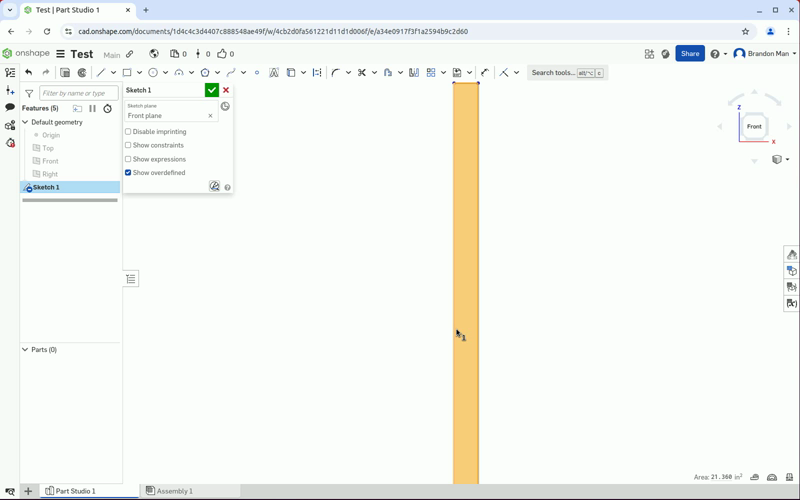
scroll(-6)
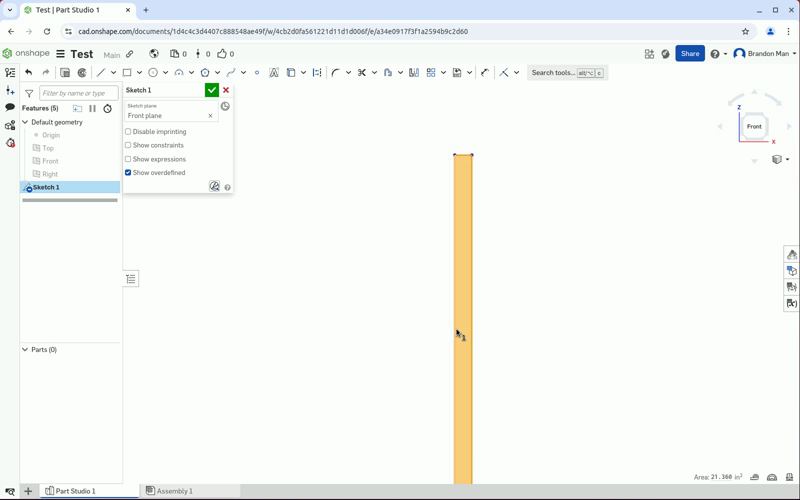
scroll(-6)
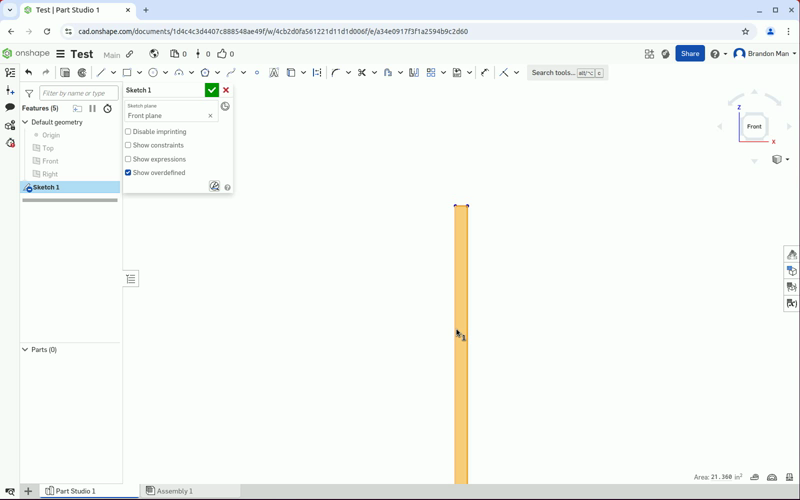
scroll(-6)
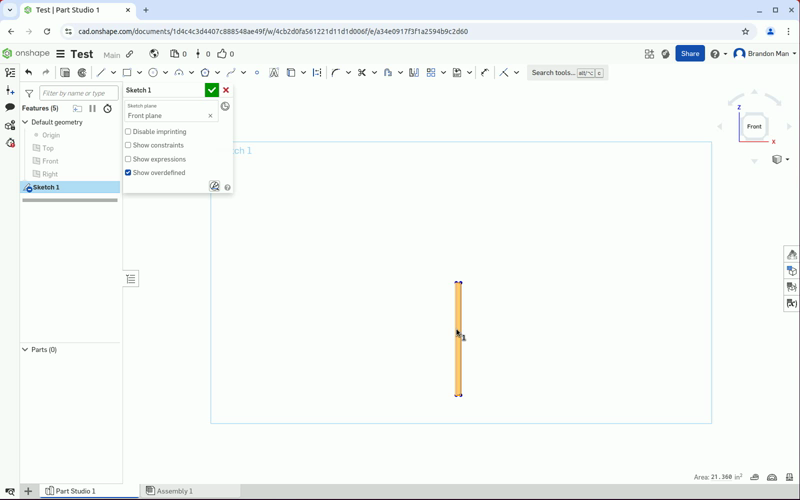
mouse_move(73, 352)
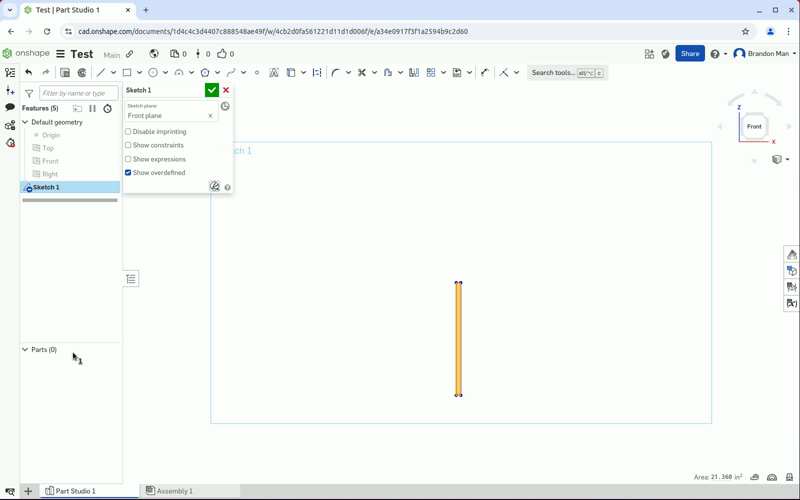
key(shift+y)
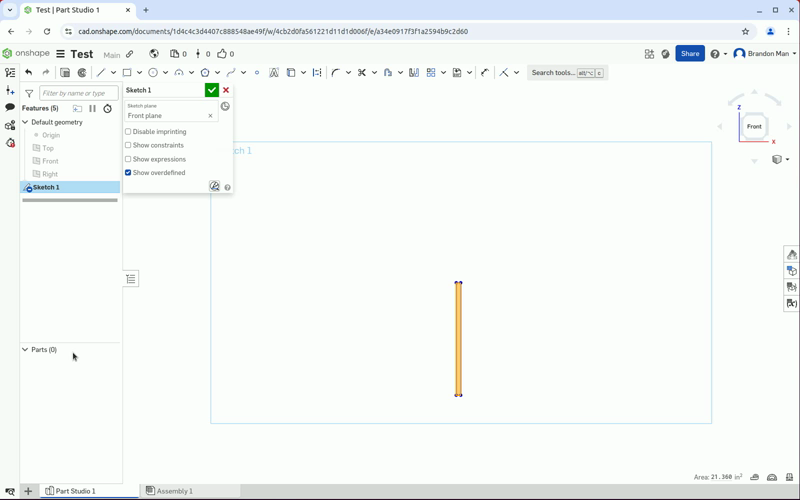
key(shift+e)
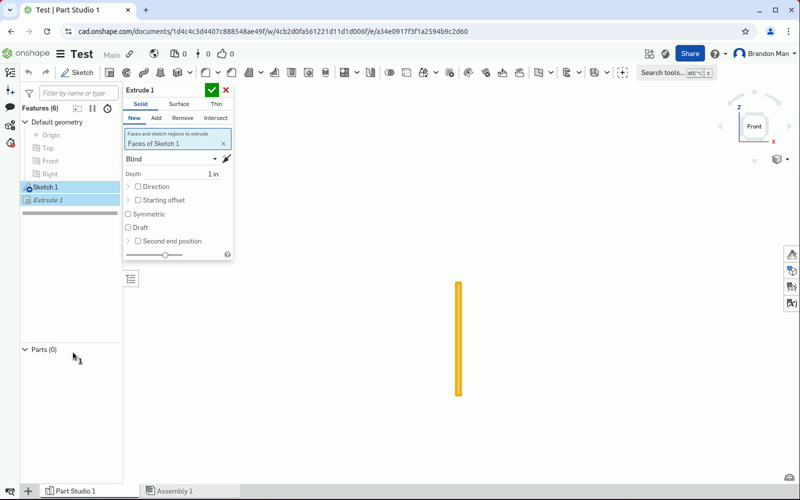
mouse_move(143, 106)
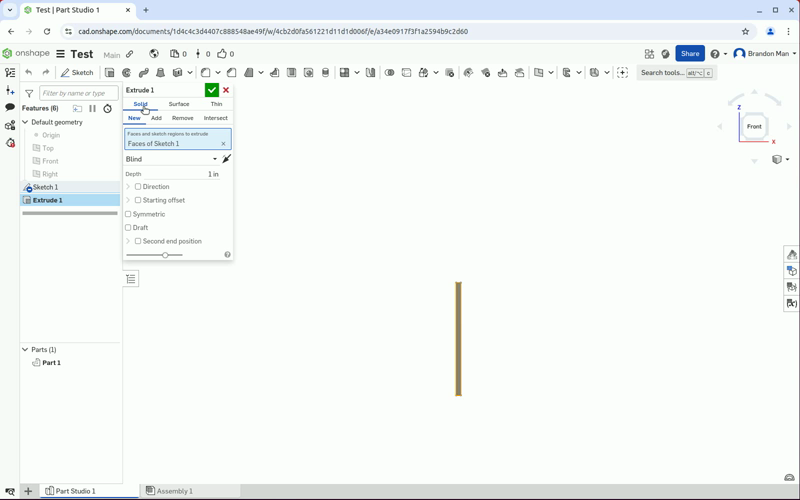
click(143, 106)
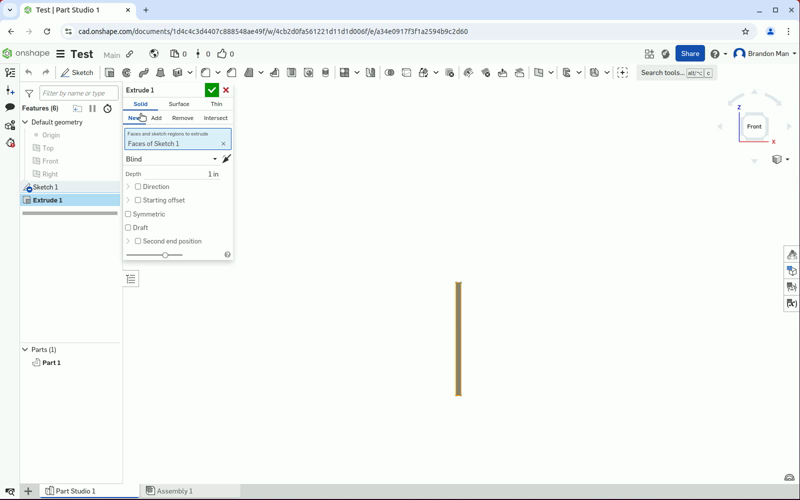
mouse_move(137, 120)
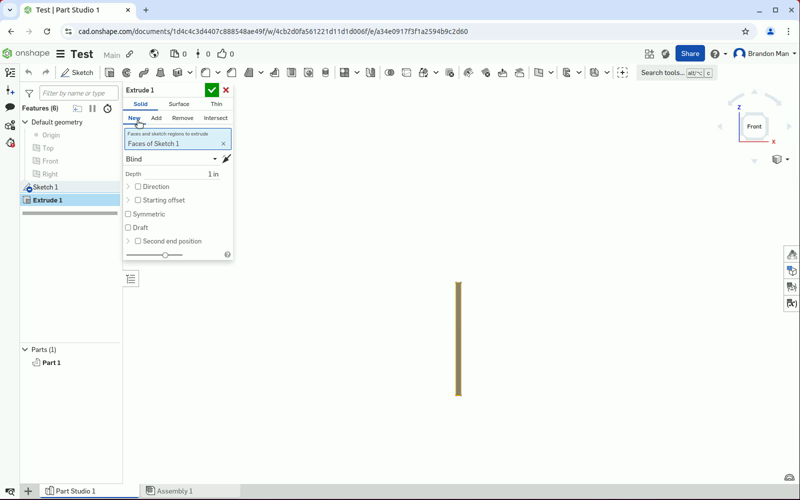
click(137, 120)
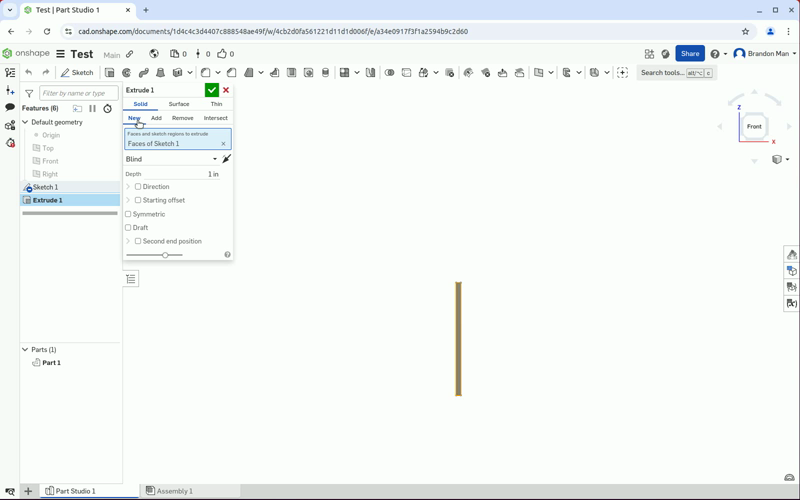
key(tab, 4)
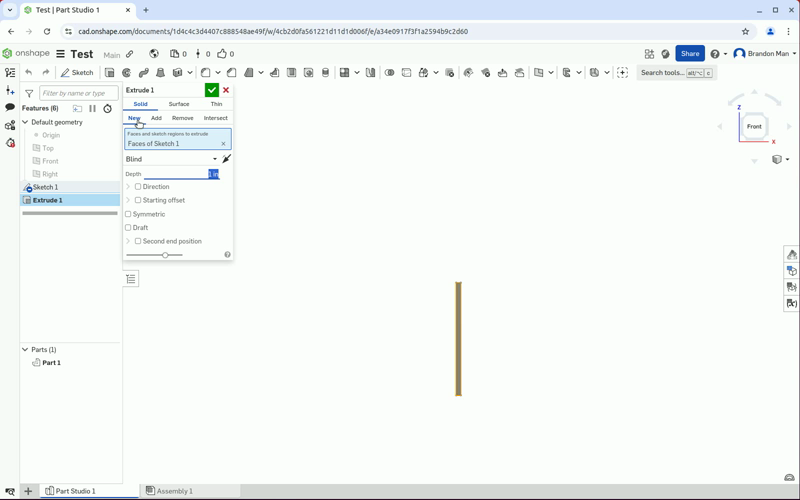
text(0.722)
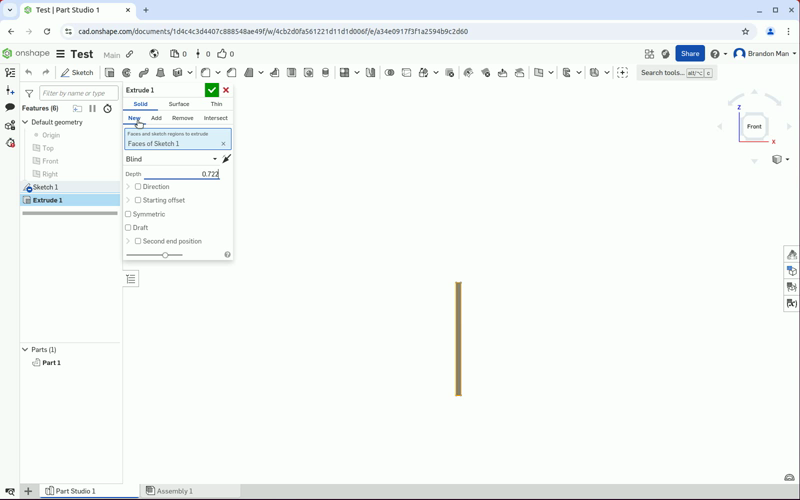
key(enter)
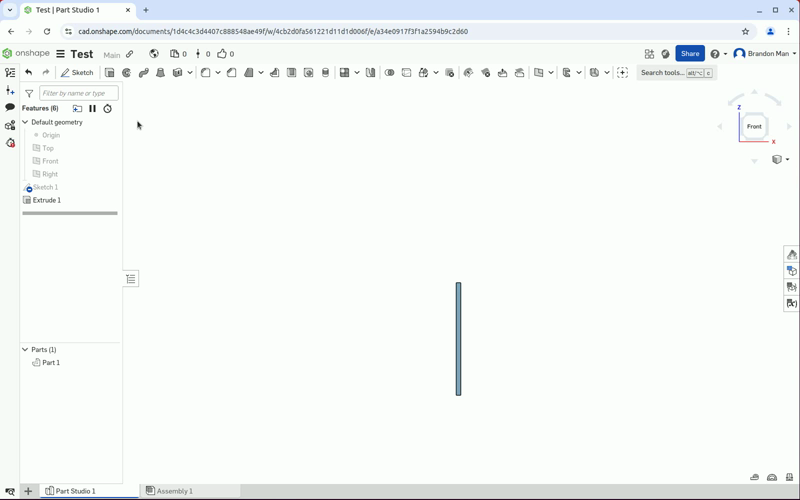
key(shift+h)
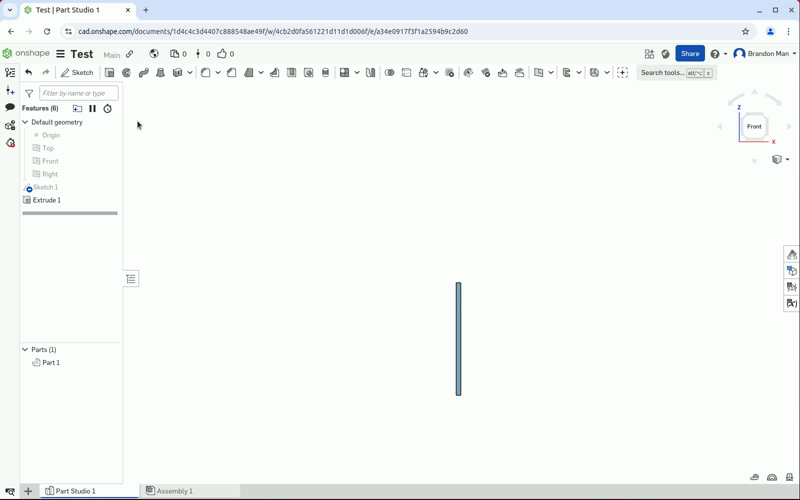
key(shift+h)
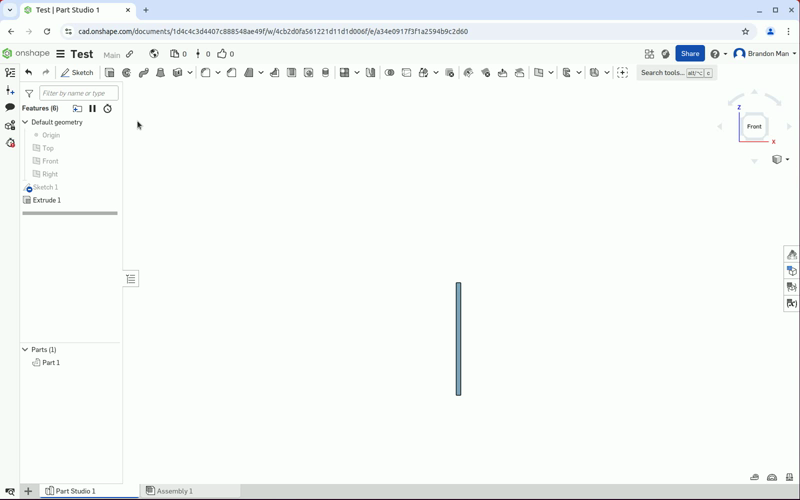
mouse_move(73, 189)
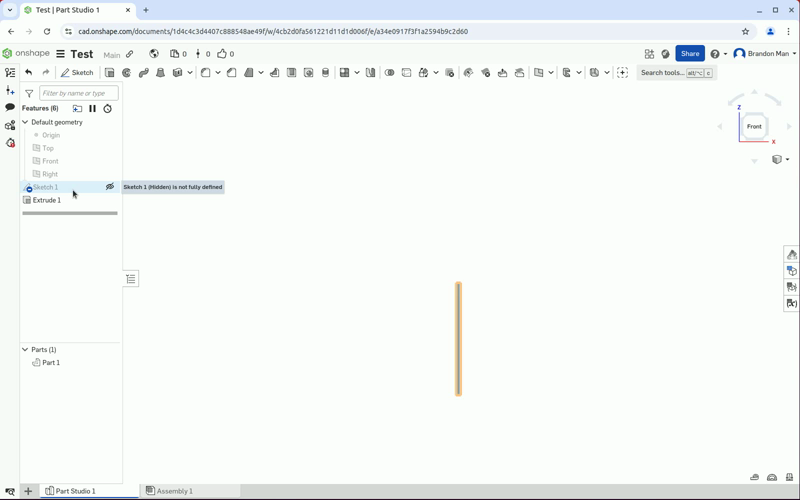
click(73, 189)
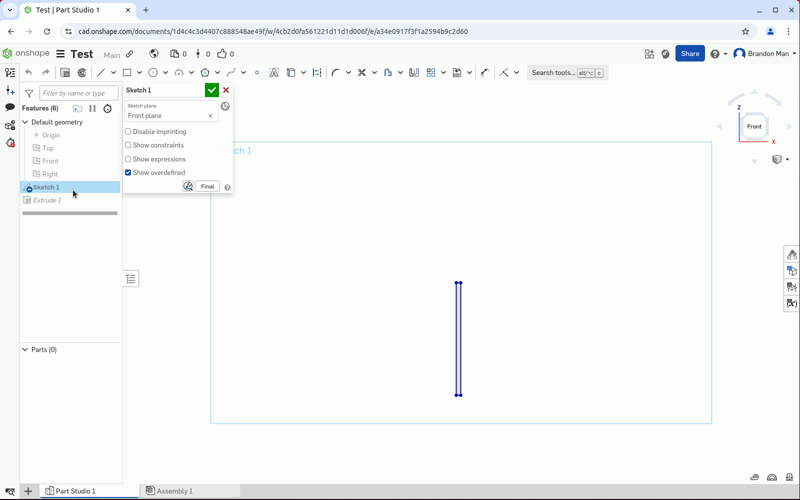
mouse_move(229, 92)
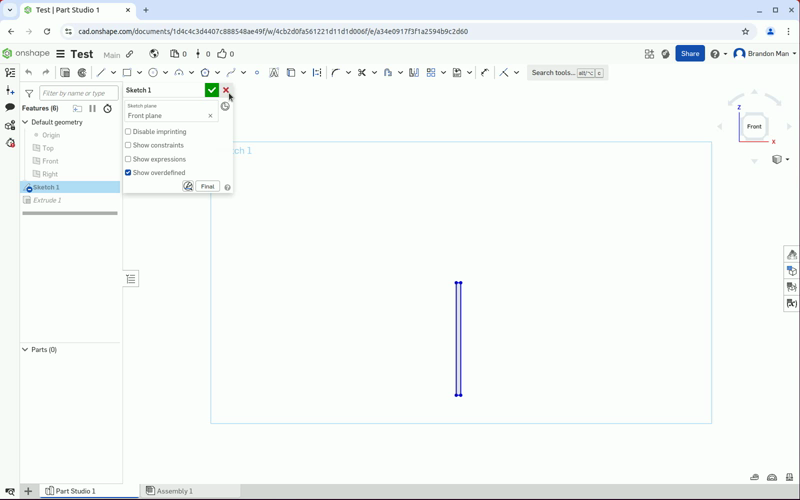
click(229, 92)
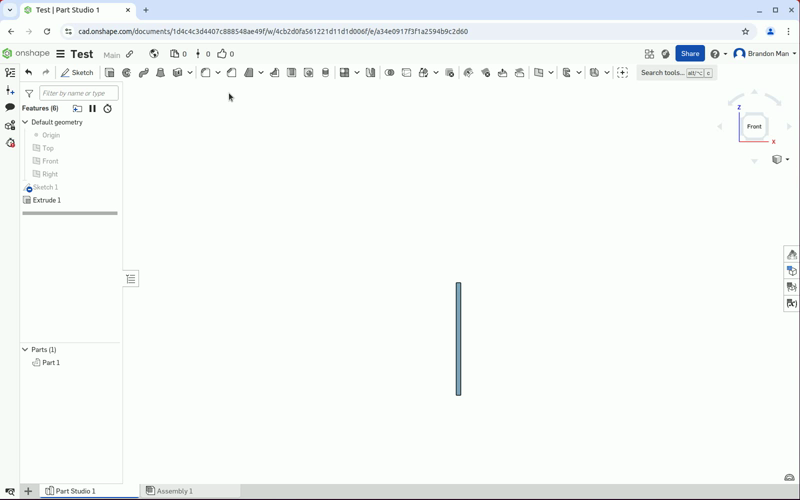
mouse_move(73, 352)
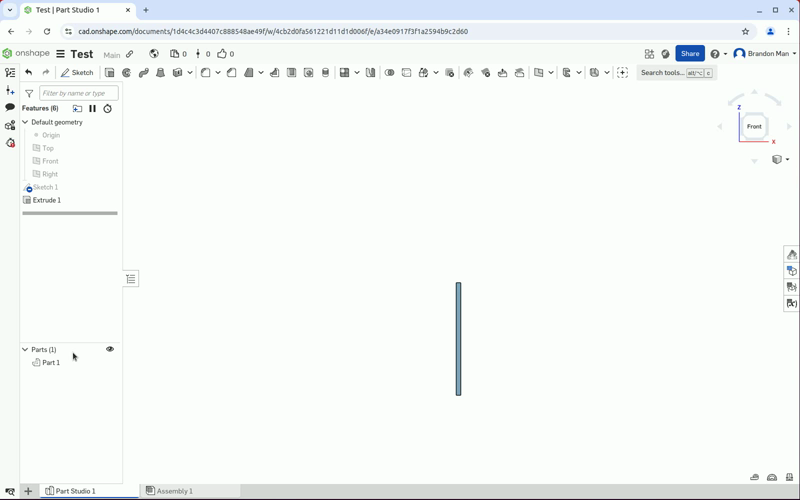
key(y)
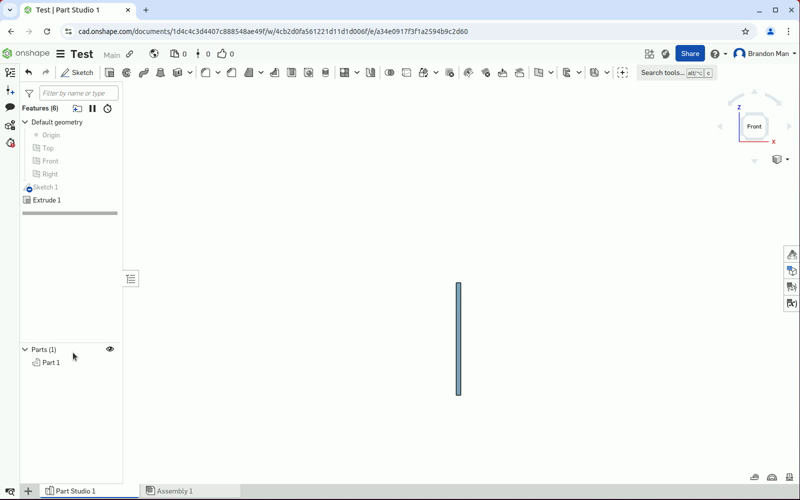
key(shift+p)
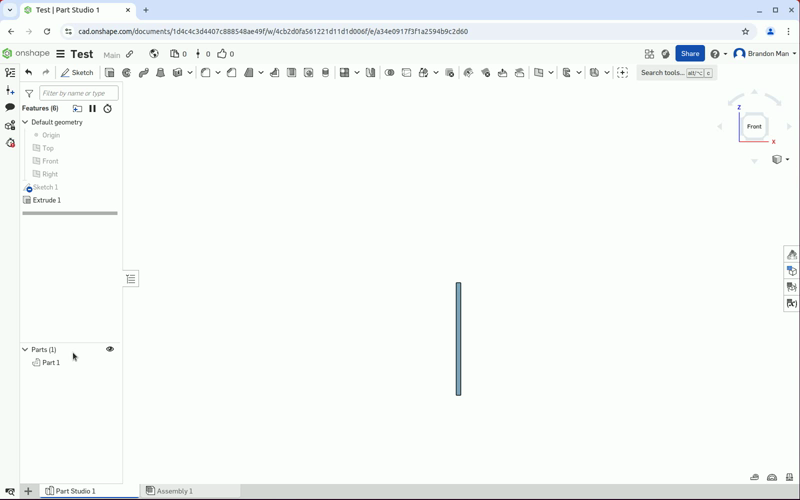
key(space)
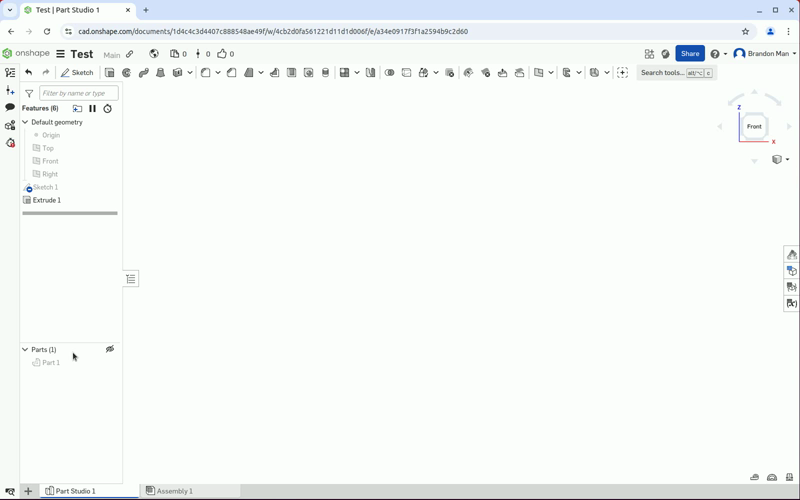
key_down(shift)
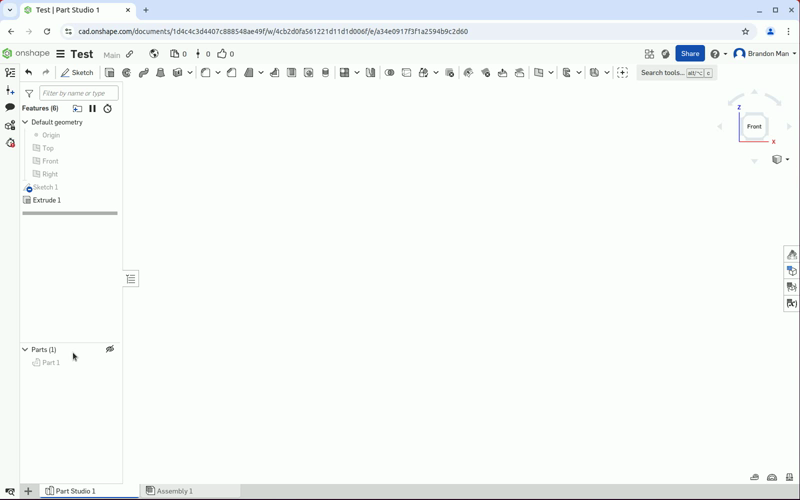
key(left)
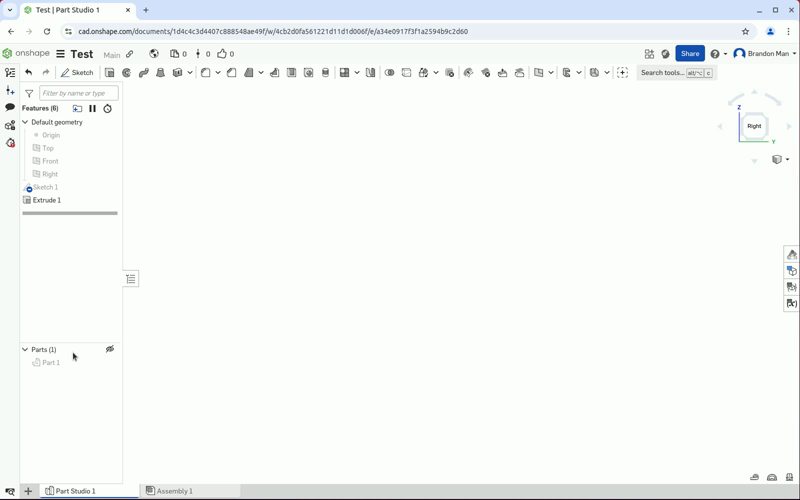
key_up(shift)
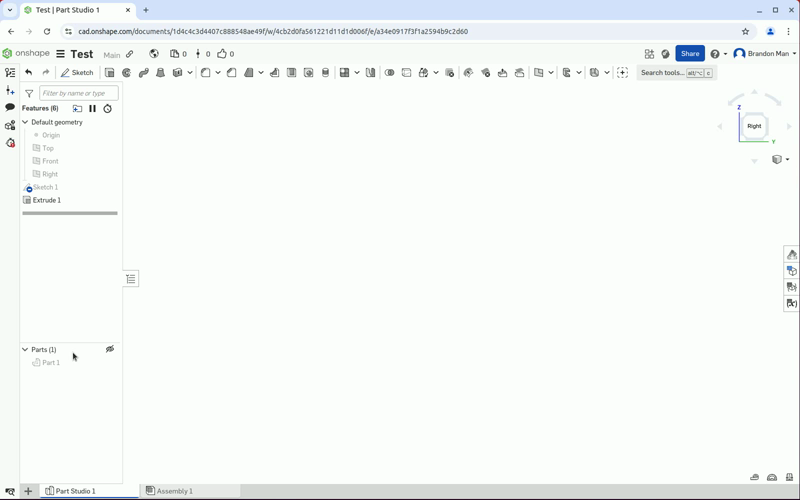
mouse_move(73, 352)
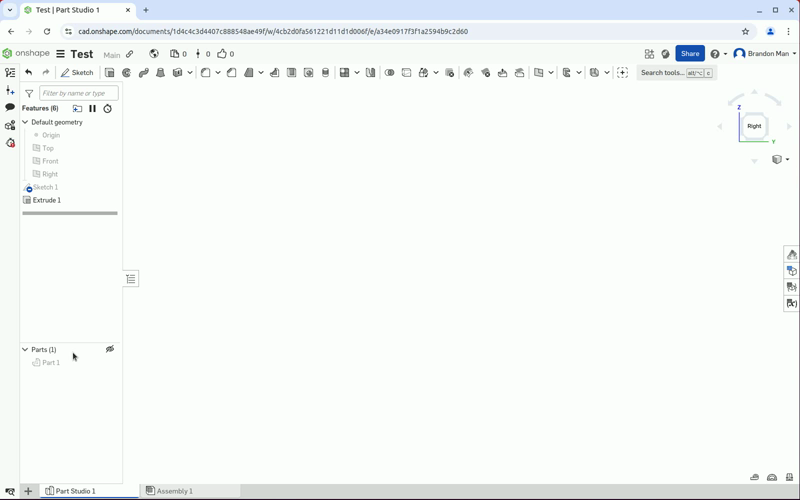
key(shift+y)
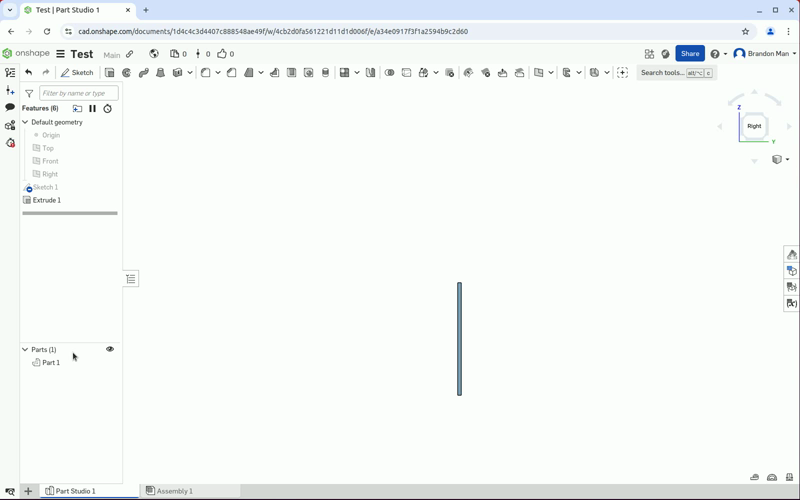
mouse_move(541, 75)
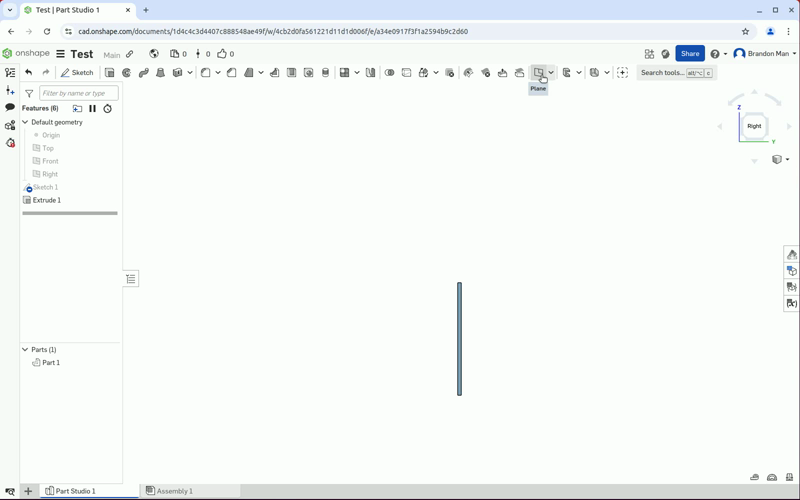
click(541, 75)
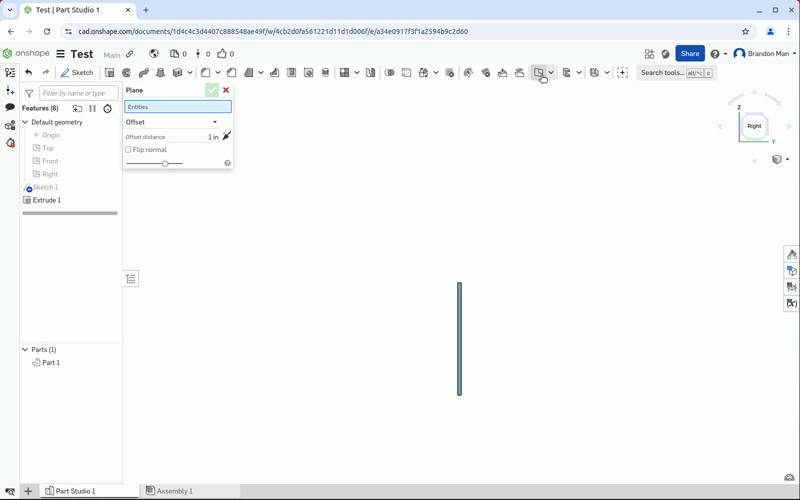
mouse_move(73, 176)
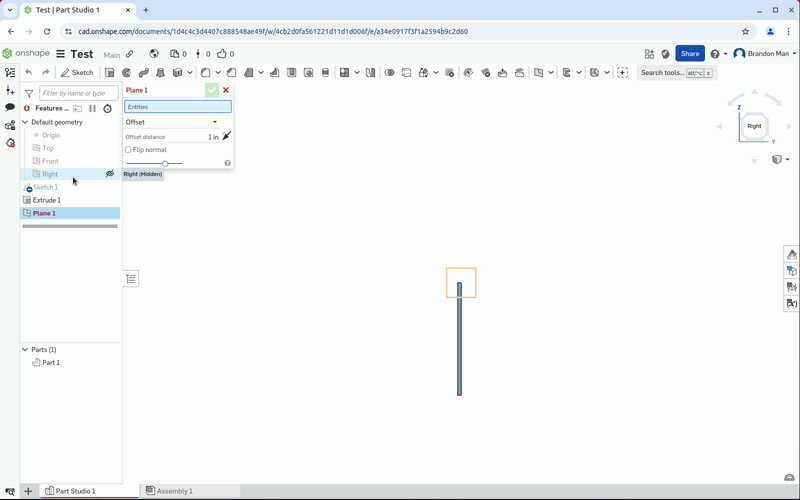
click(73, 176)
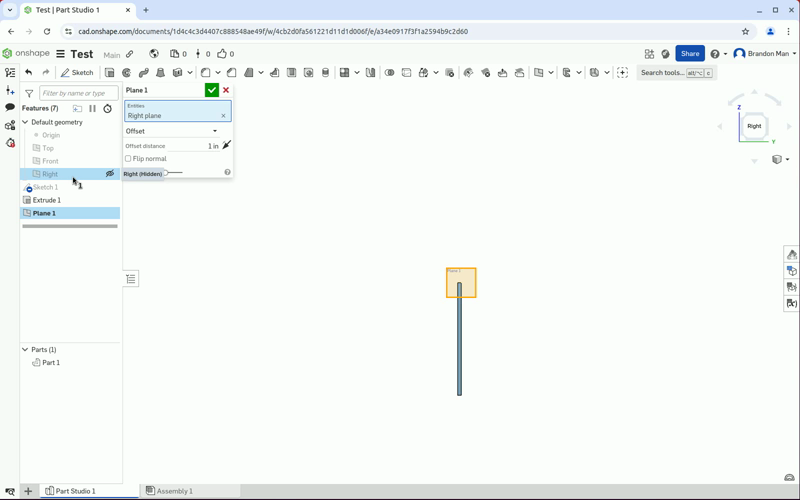
key(tab, 2)
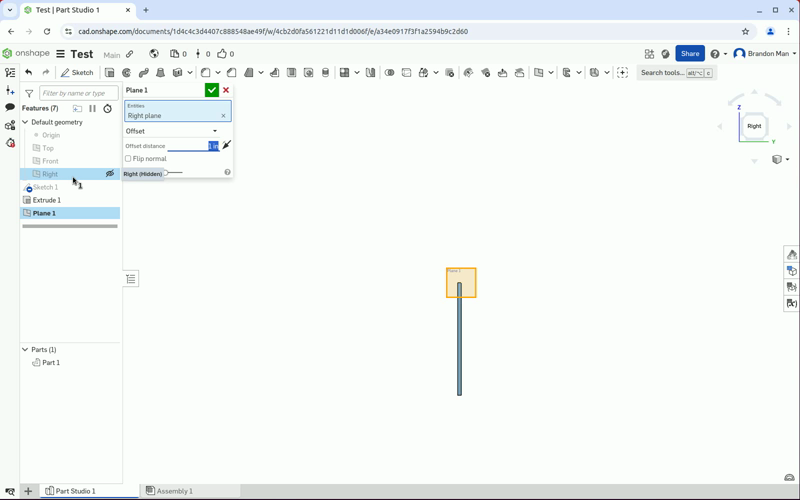
text(0.955)
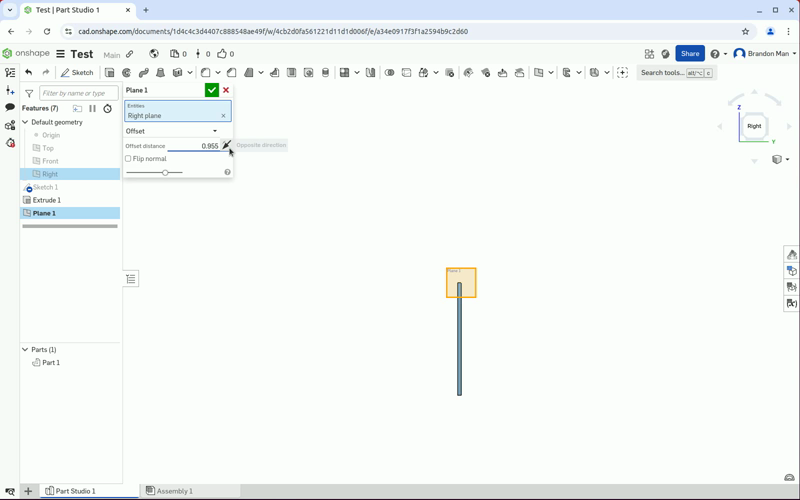
mouse_move(229, 147)
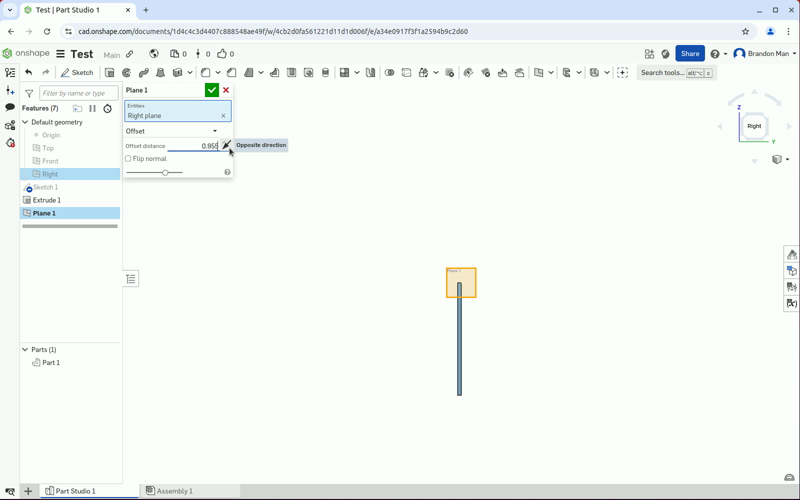
click(229, 147)
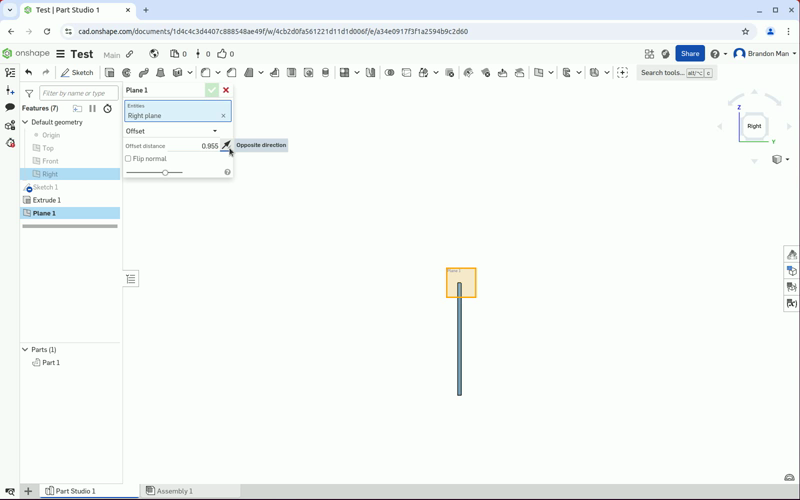
key(enter, 2)
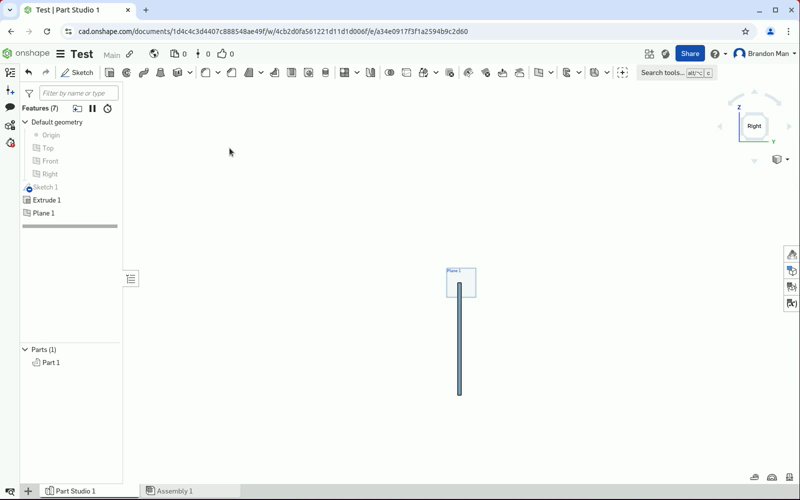
key(shift+s)
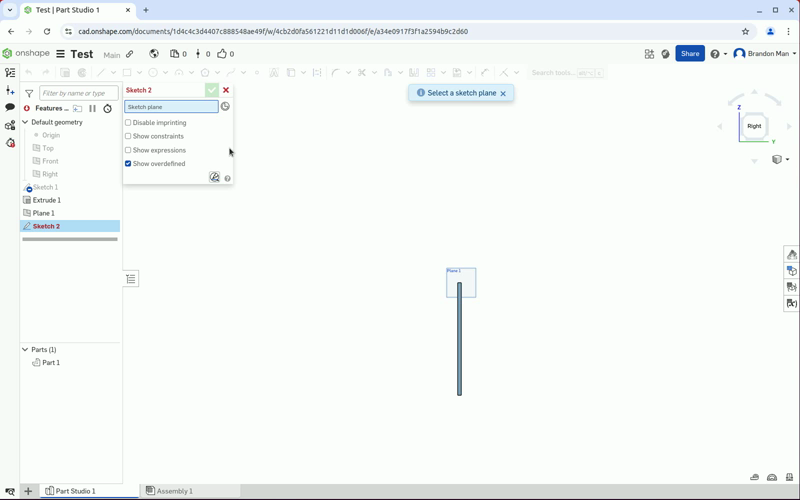
mouse_move(73, 215)
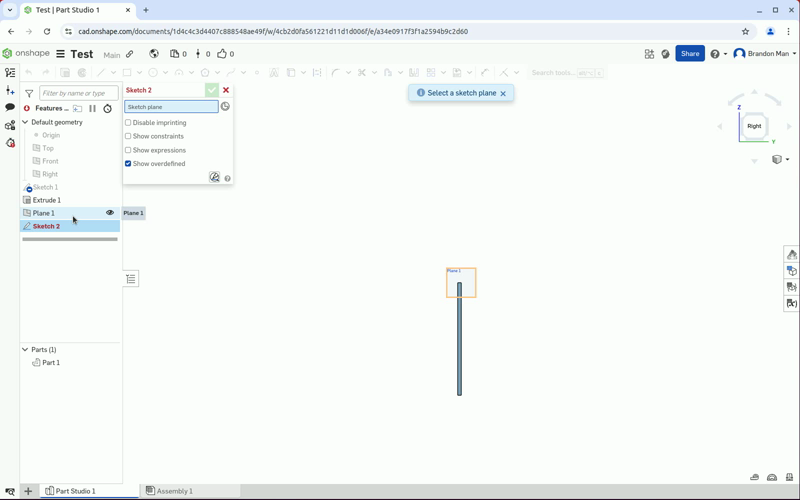
click(73, 215)
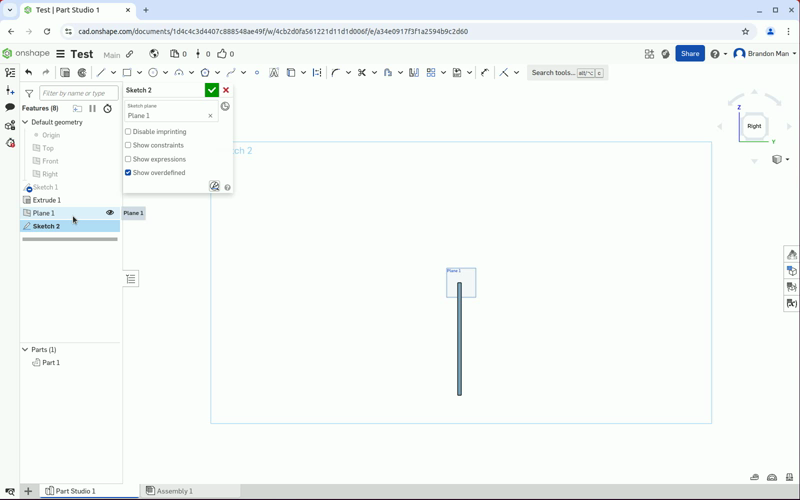
mouse_move(73, 352)
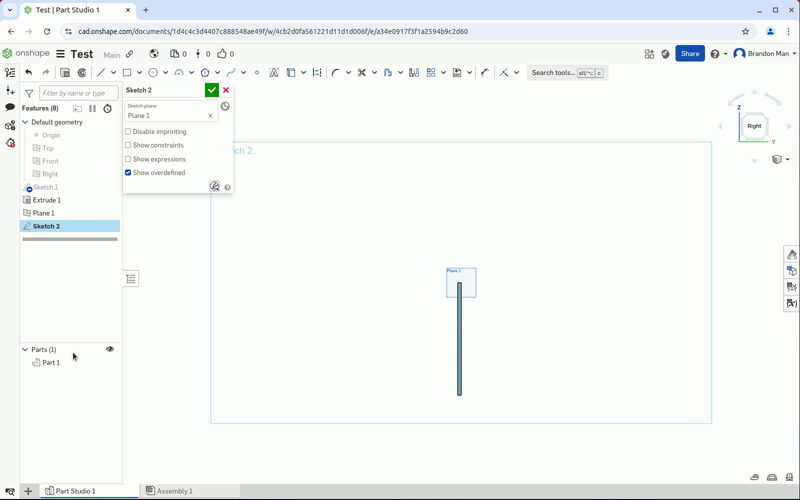
key(y)
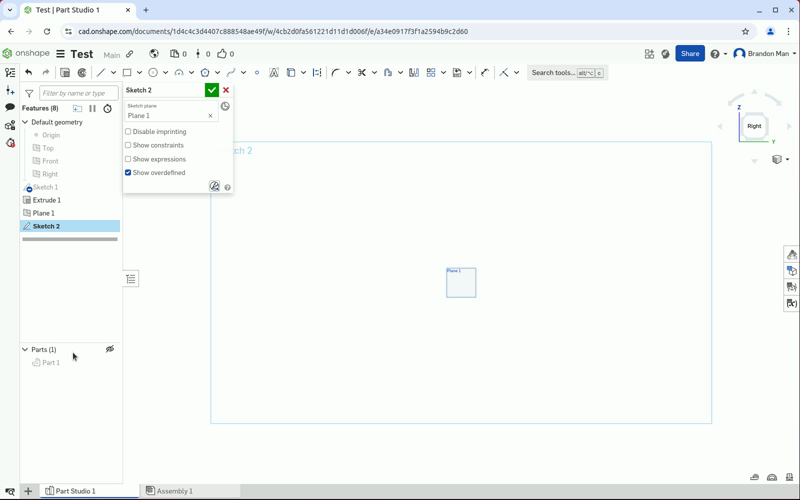
key(l)
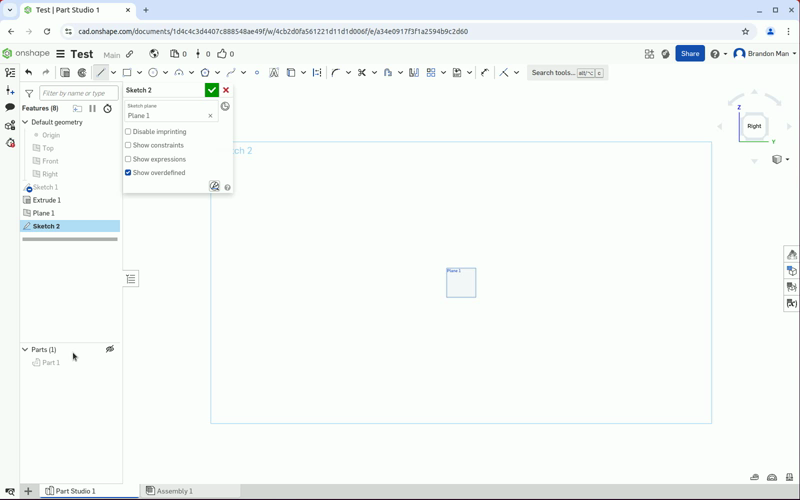
key_down(shift)
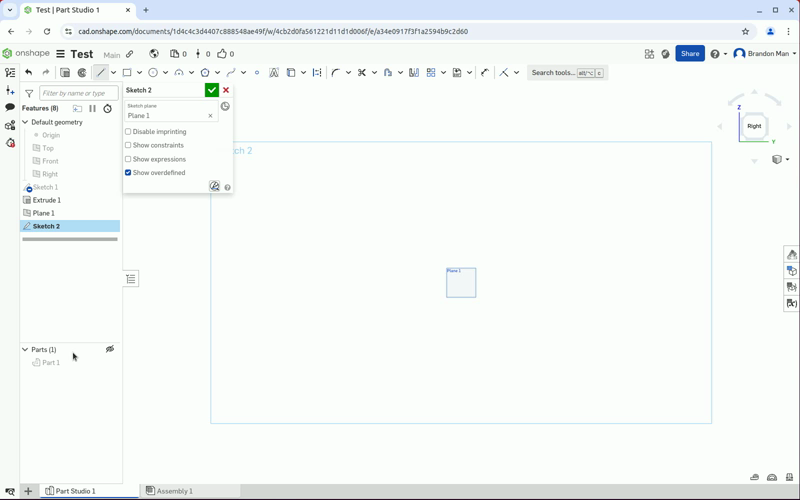
mouse_move(457, 294)
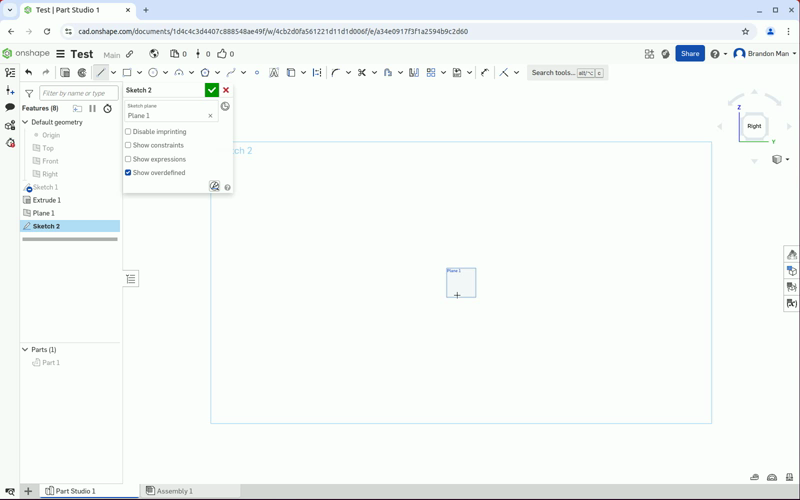
click(457, 294)
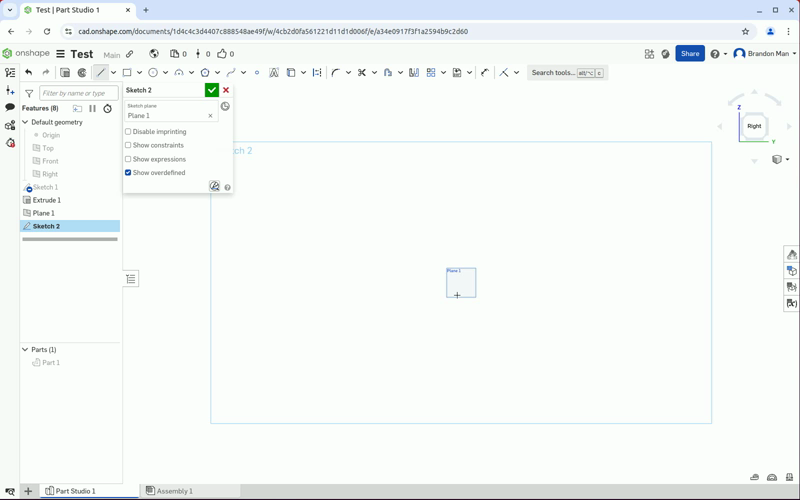
key_up(shift)
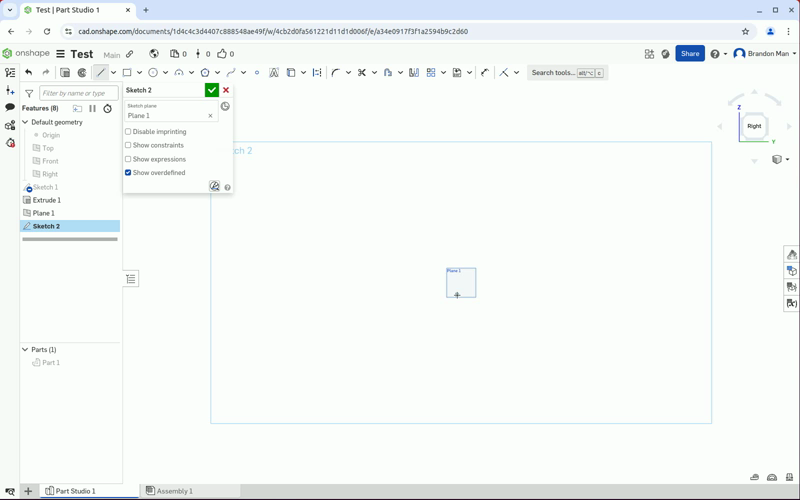
key_down(shift)
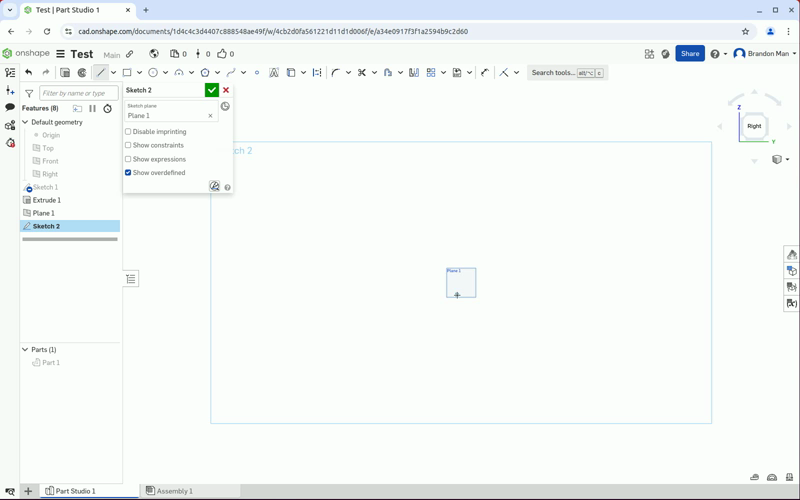
mouse_move(487, 294)
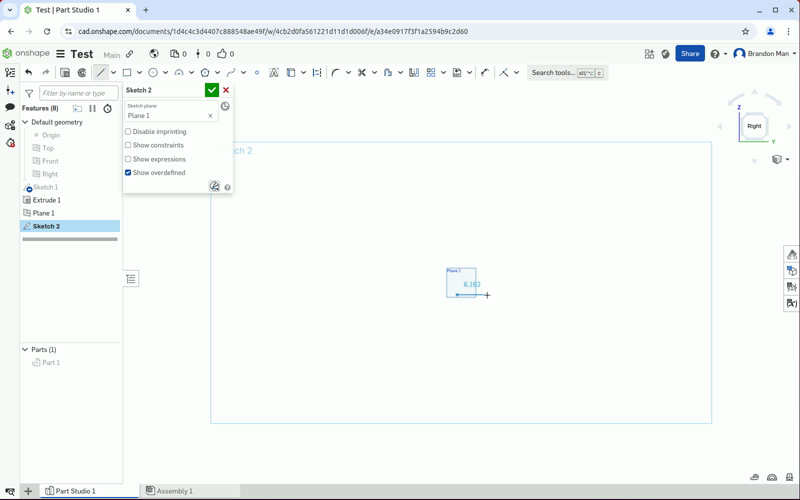
mouse_move(461, 294)
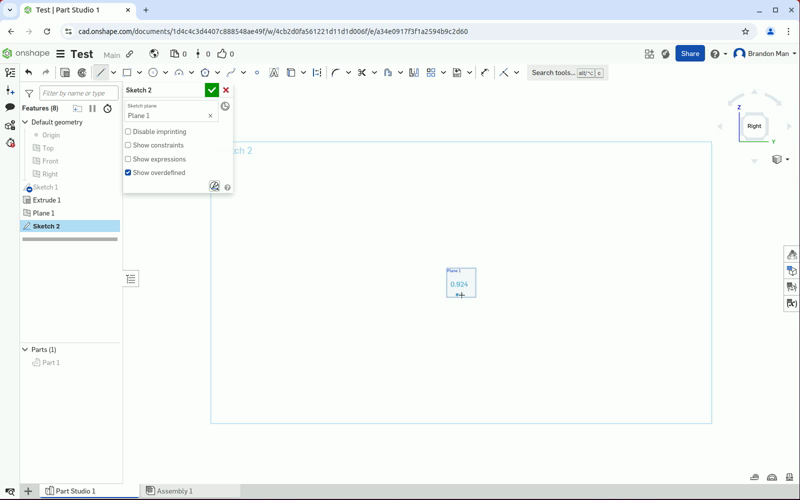
scroll(6)
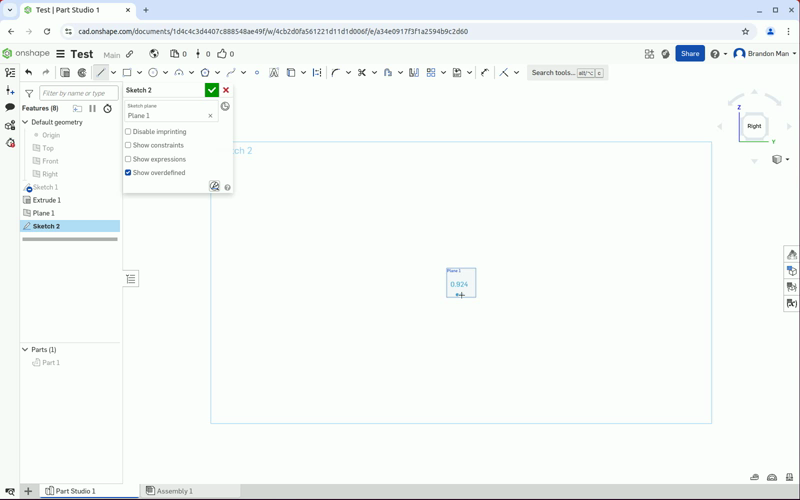
scroll(6)
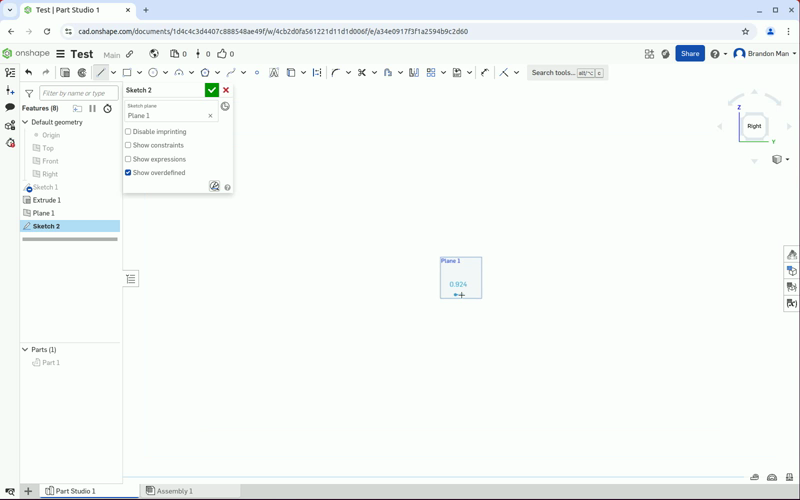
scroll(6)
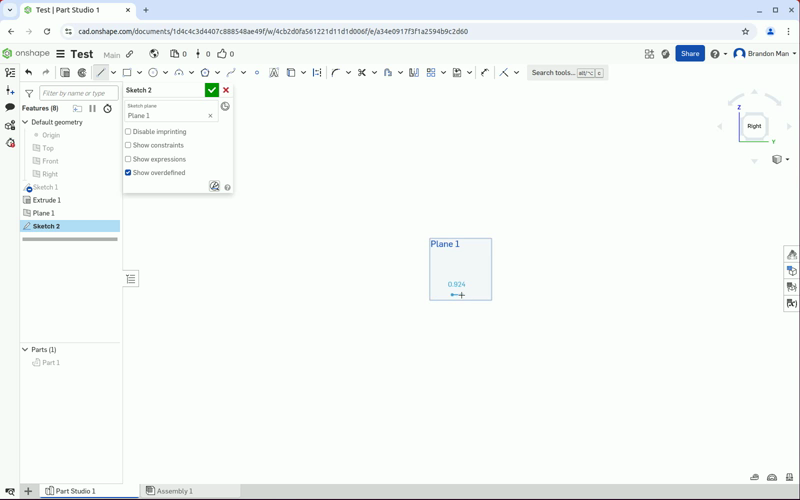
scroll(6)
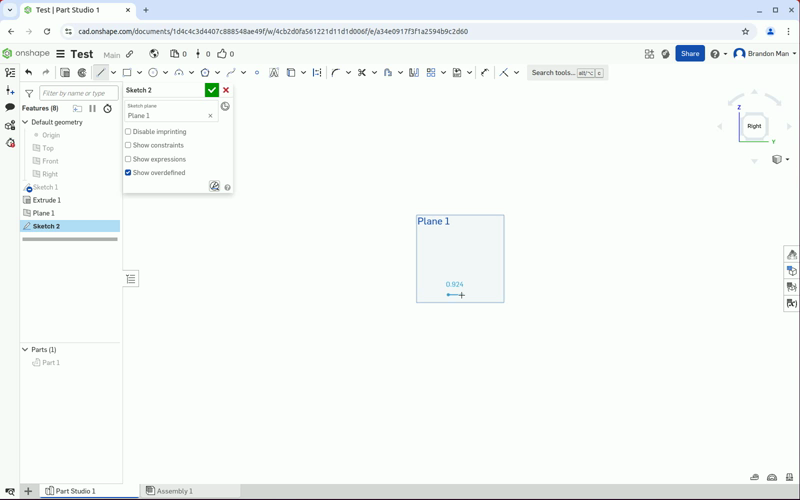
scroll(6)
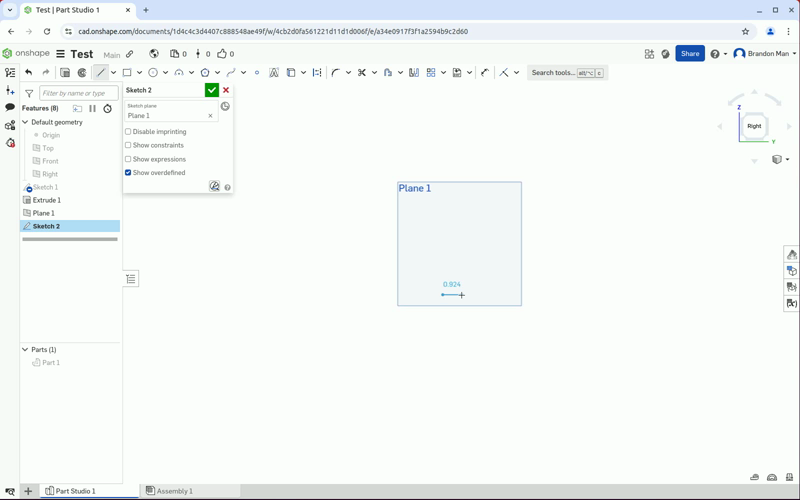
scroll(6)
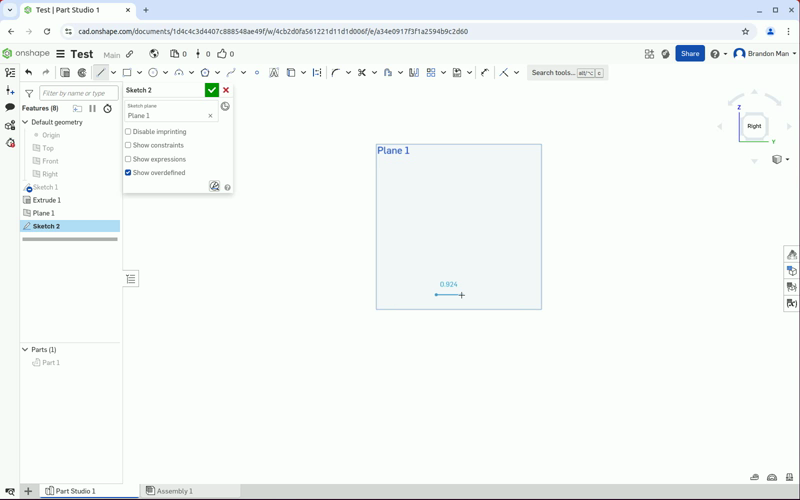
scroll(6)
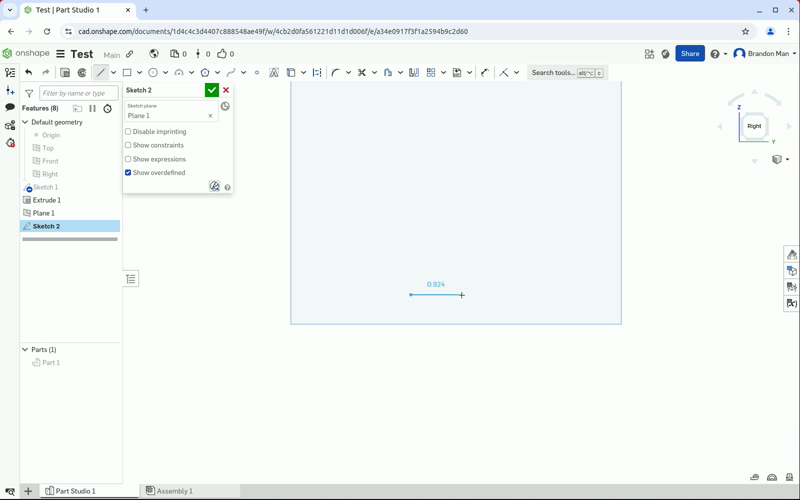
click(461, 294)
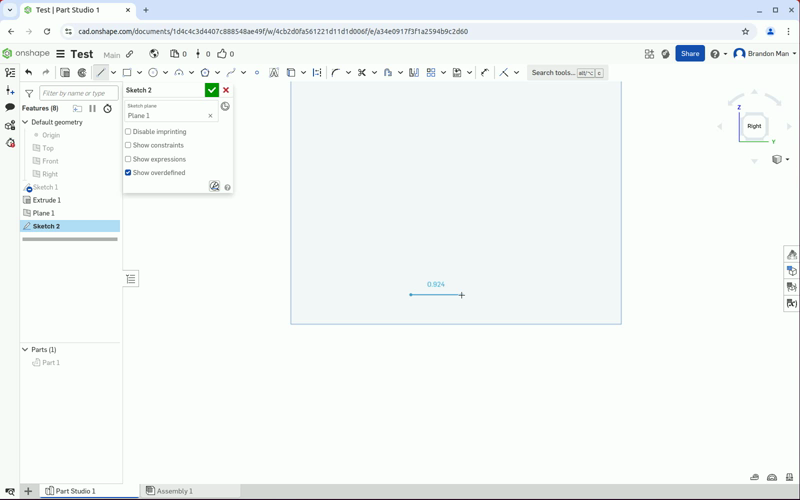
scroll(-6)
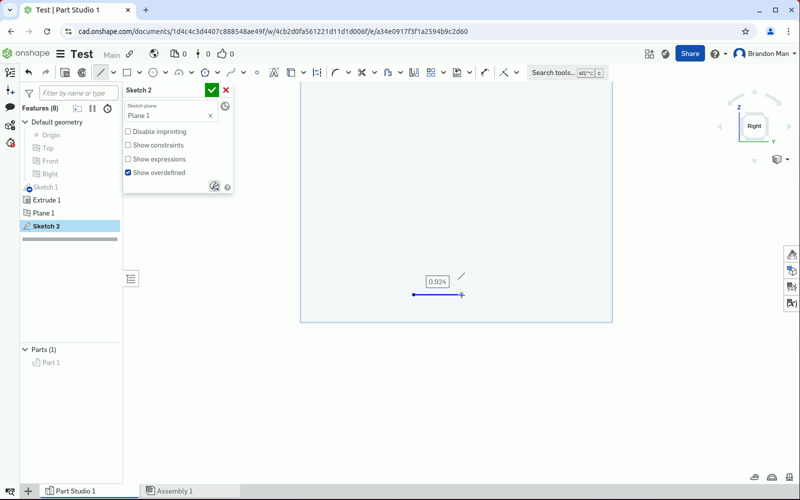
scroll(-6)
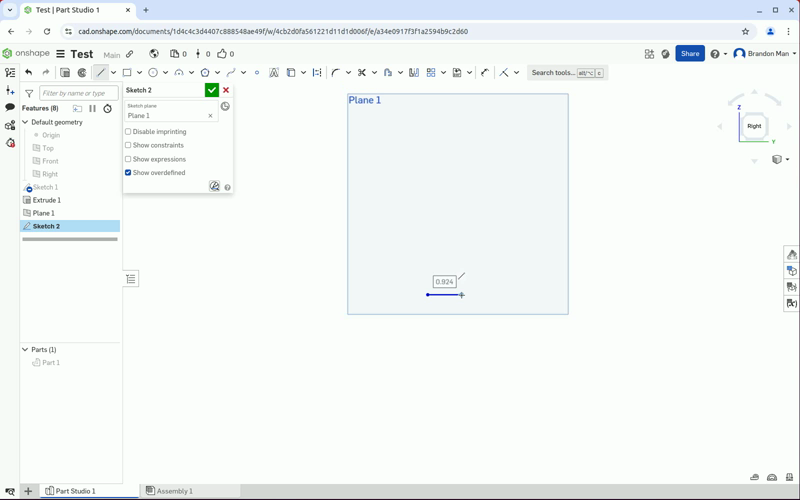
scroll(-6)
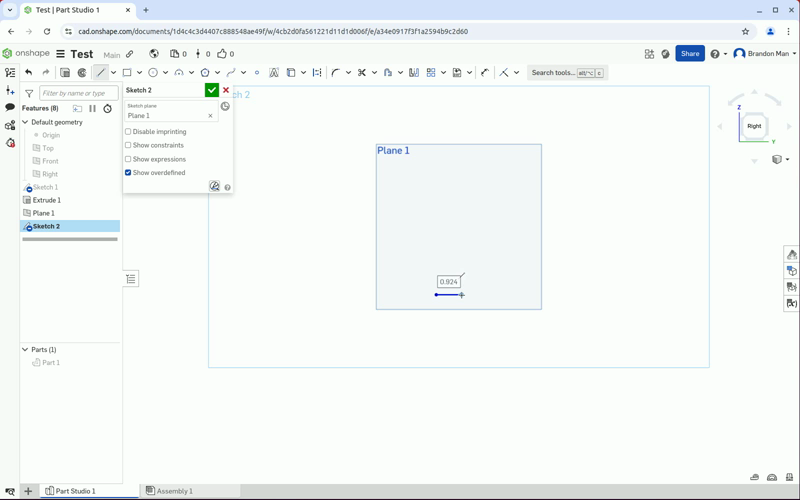
scroll(-6)
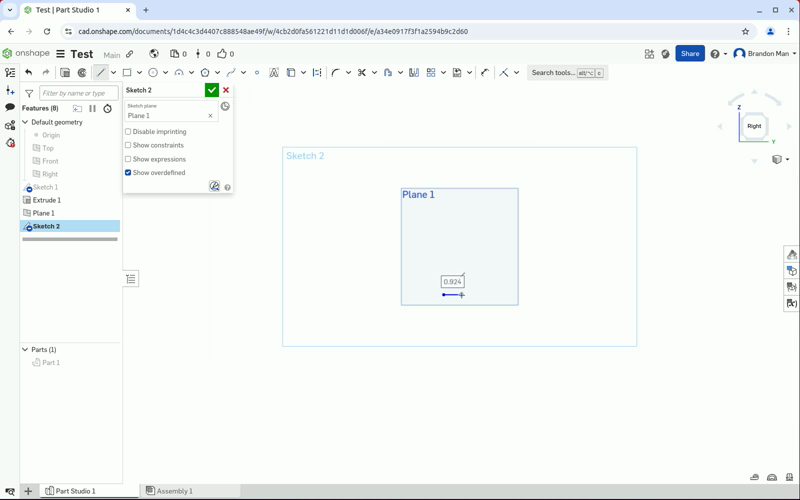
scroll(-6)
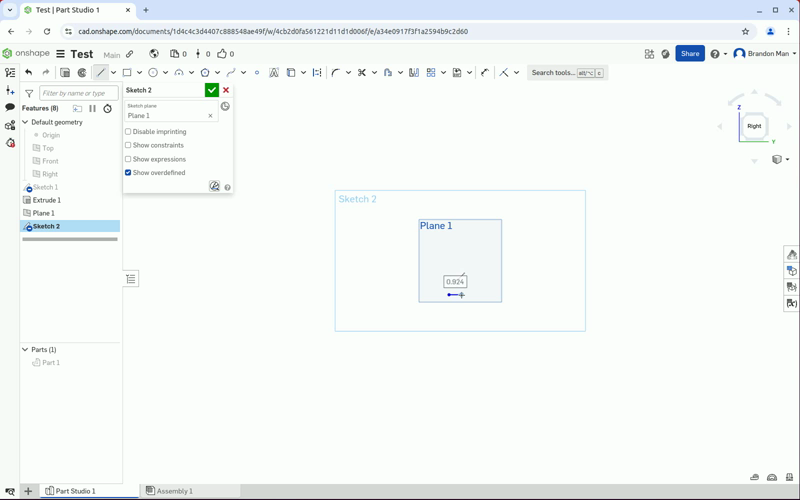
scroll(-6)
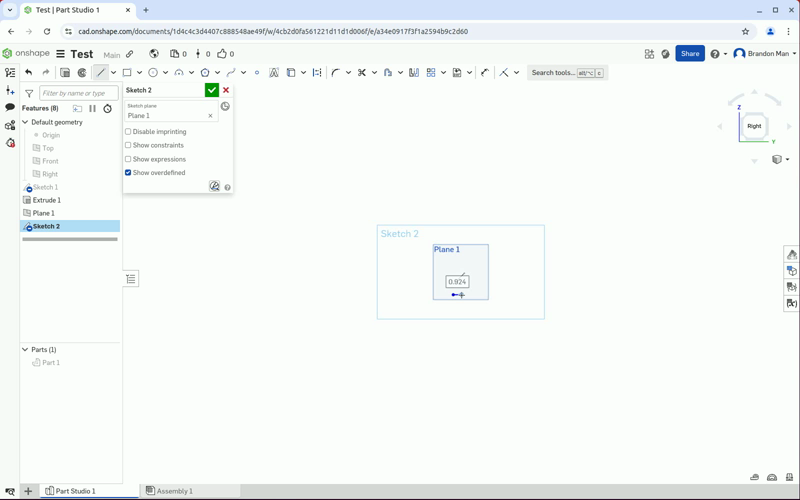
scroll(-6)
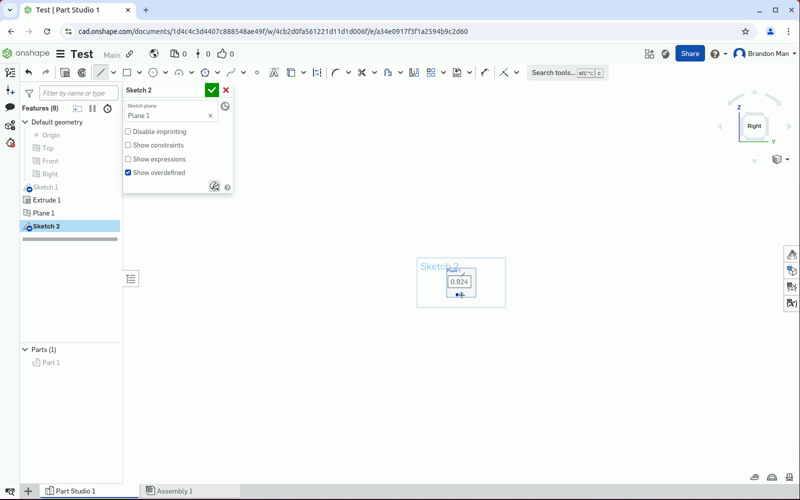
key_up(shift)
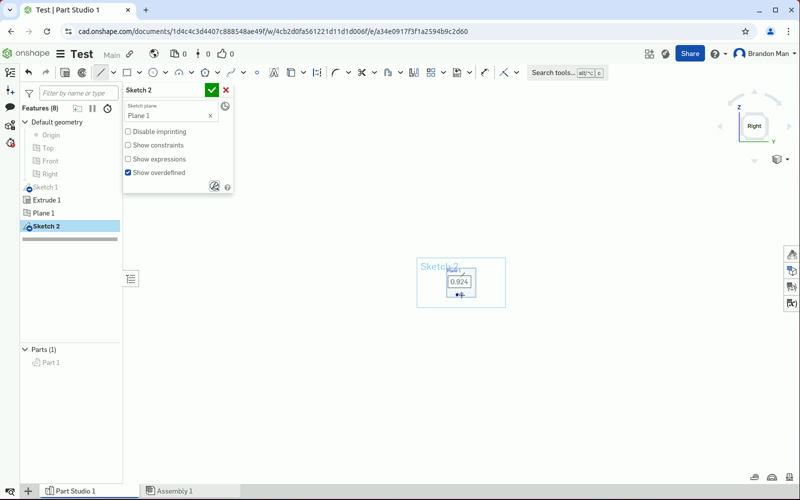
key_down(shift)
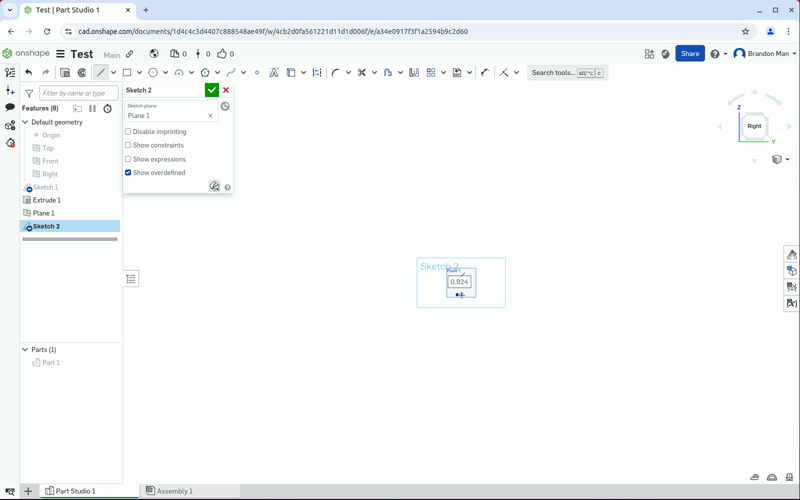
mouse_move(491, 294)
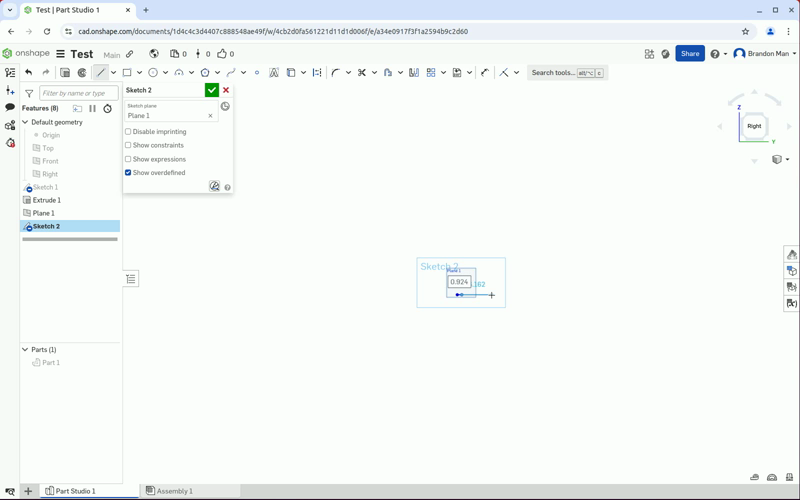
mouse_move(461, 288)
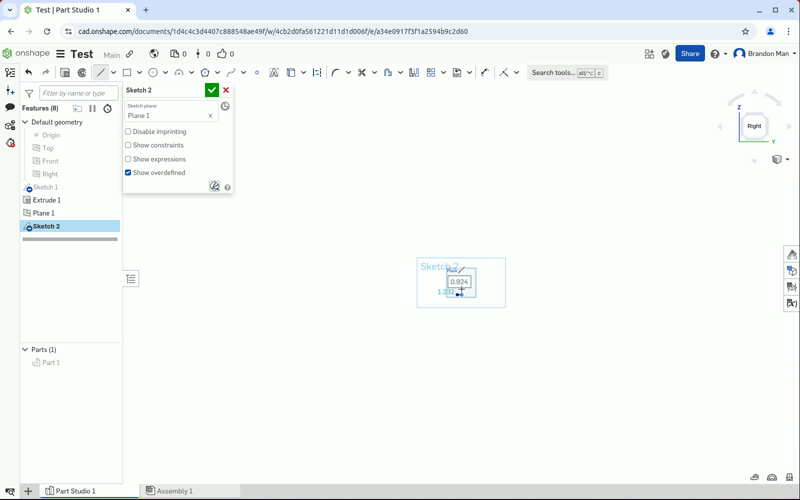
scroll(6)
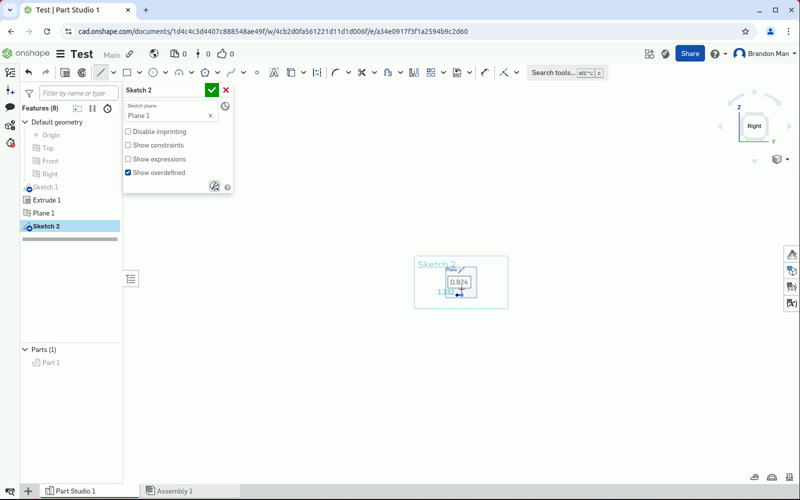
scroll(6)
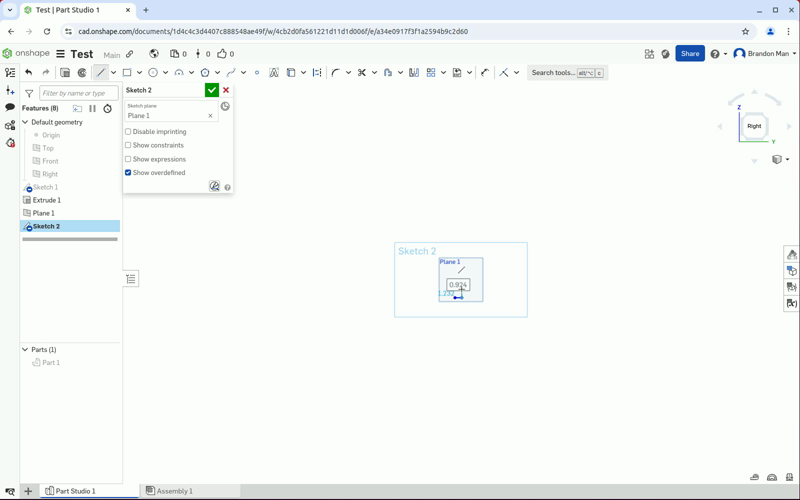
scroll(6)
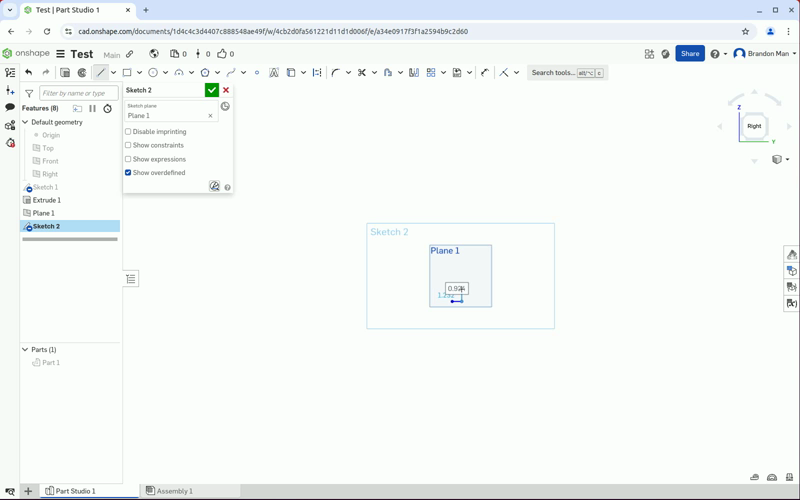
scroll(6)
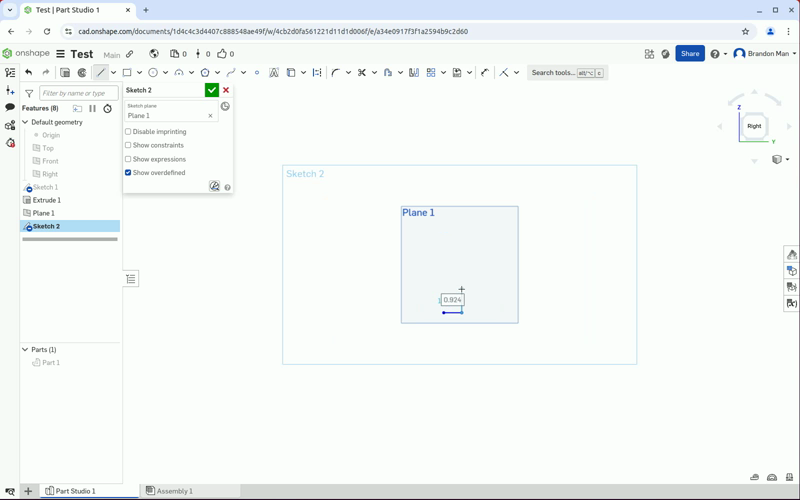
scroll(6)
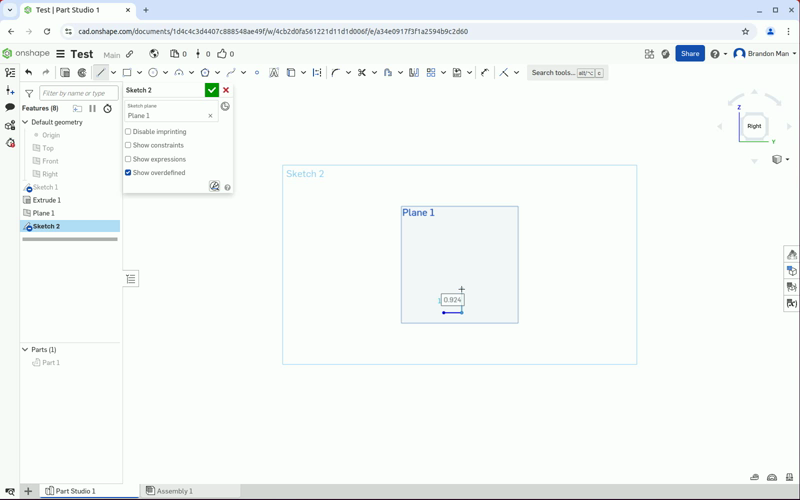
scroll(6)
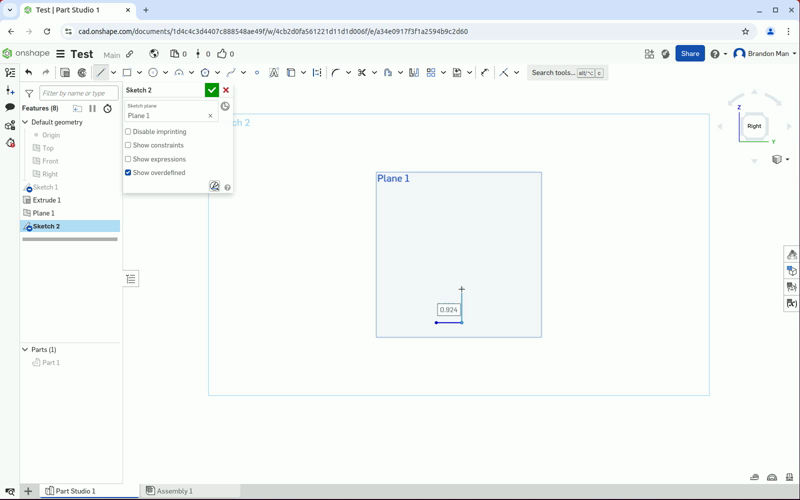
scroll(6)
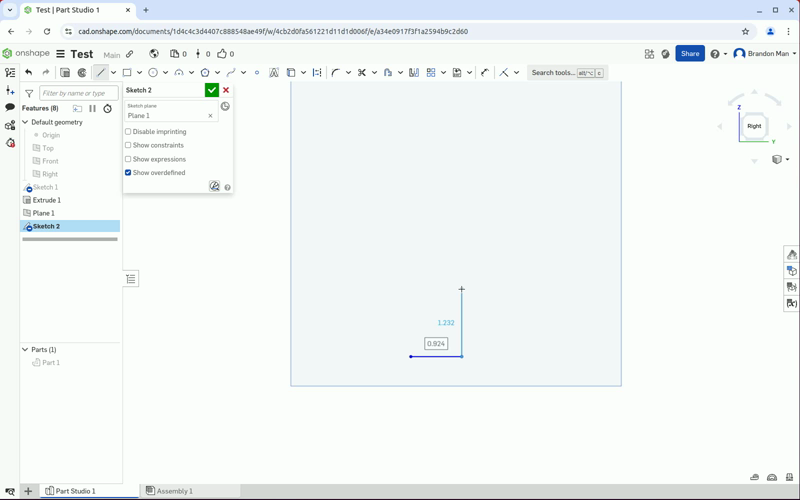
click(461, 288)
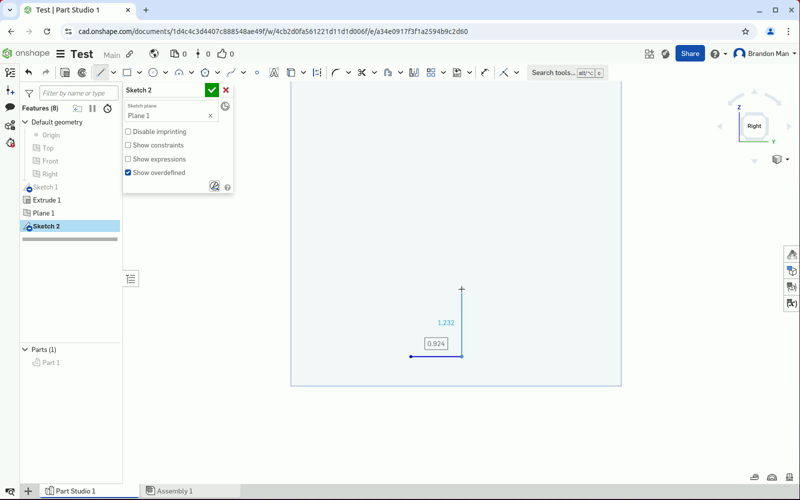
scroll(-6)
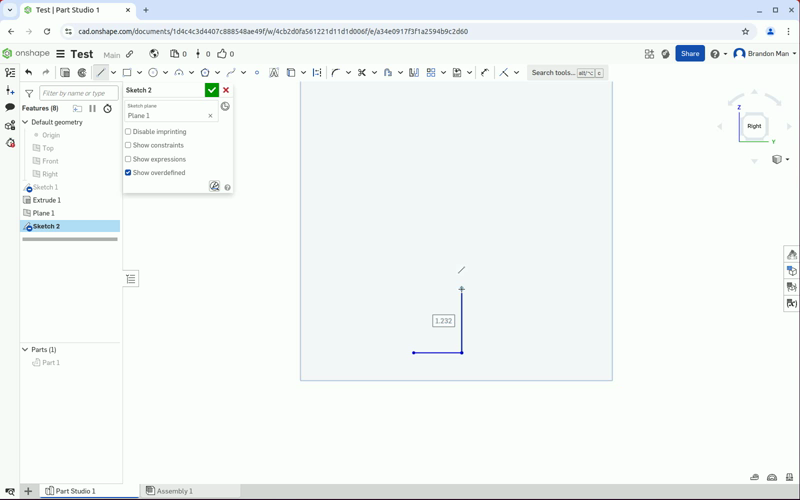
scroll(-6)
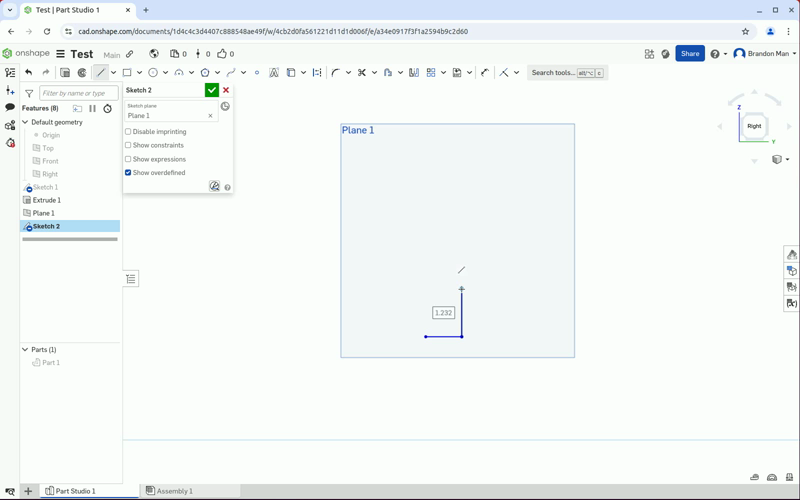
scroll(-6)
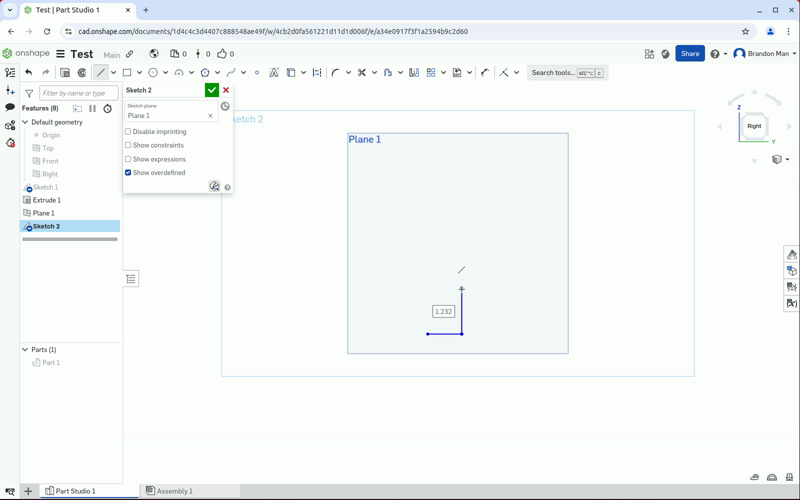
scroll(-6)
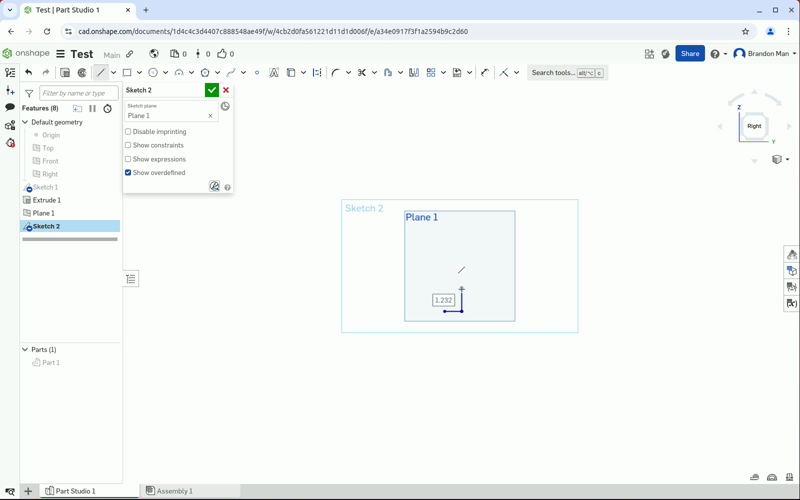
scroll(-6)
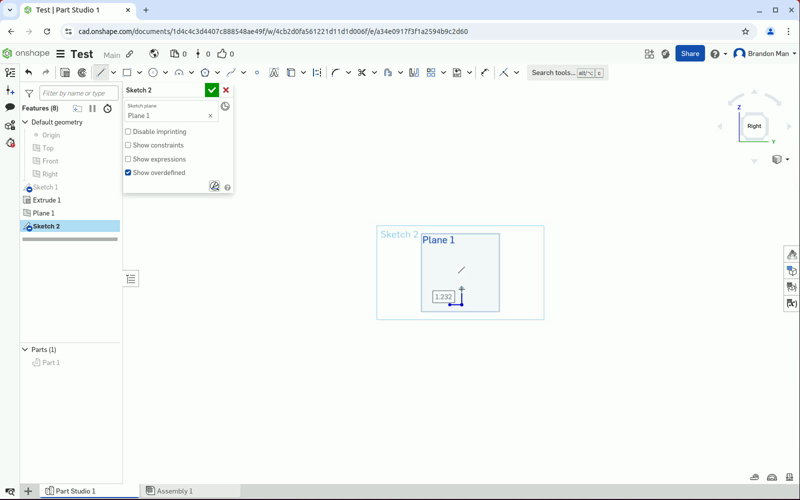
scroll(-6)
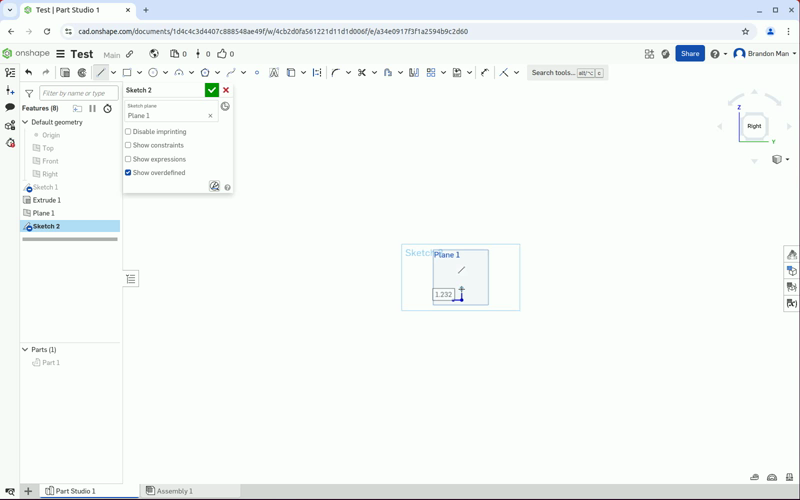
scroll(-6)
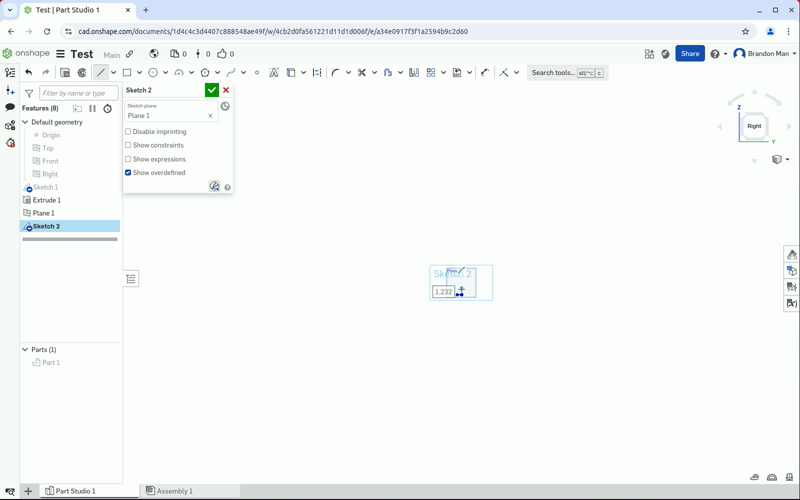
key_up(shift)
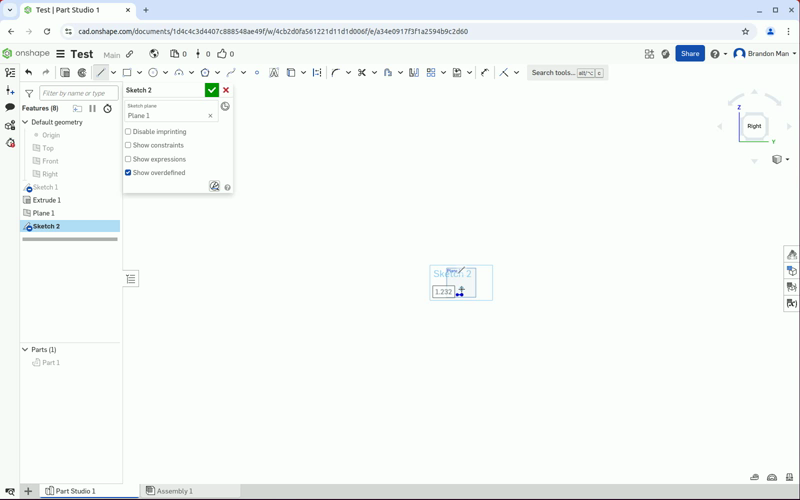
key_down(shift)
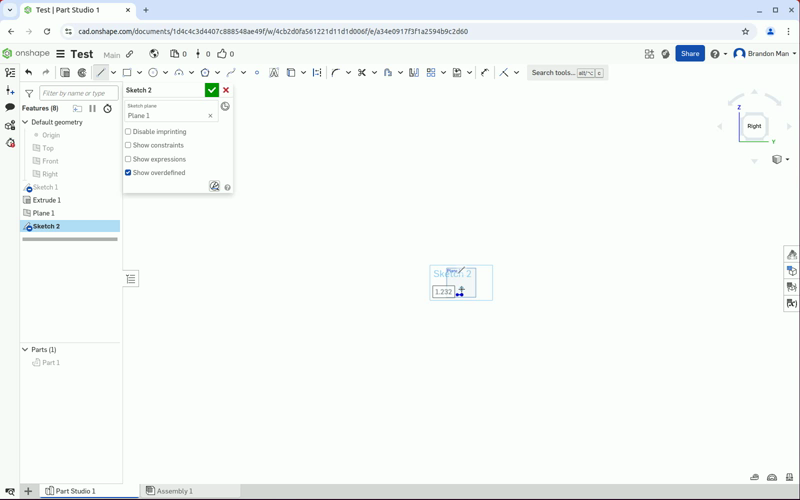
mouse_move(491, 288)
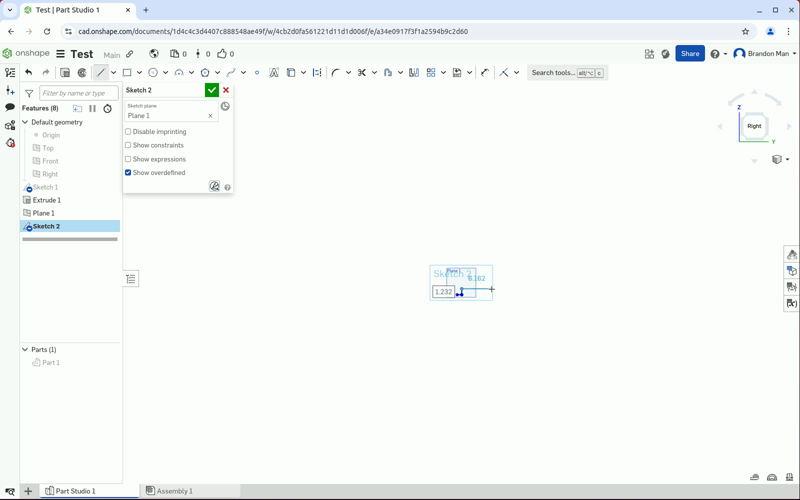
mouse_move(457, 288)
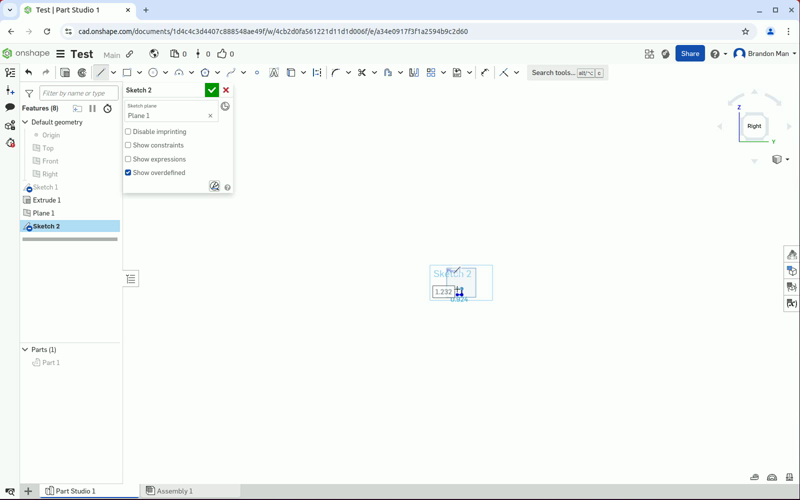
scroll(6)
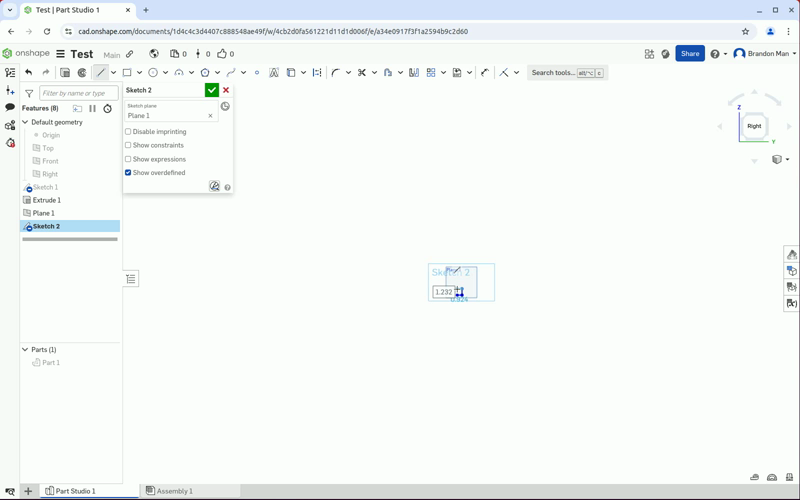
scroll(6)
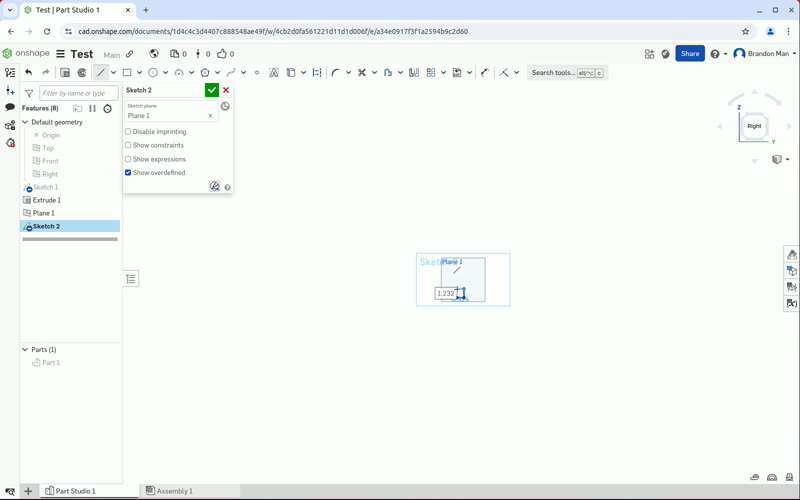
scroll(6)
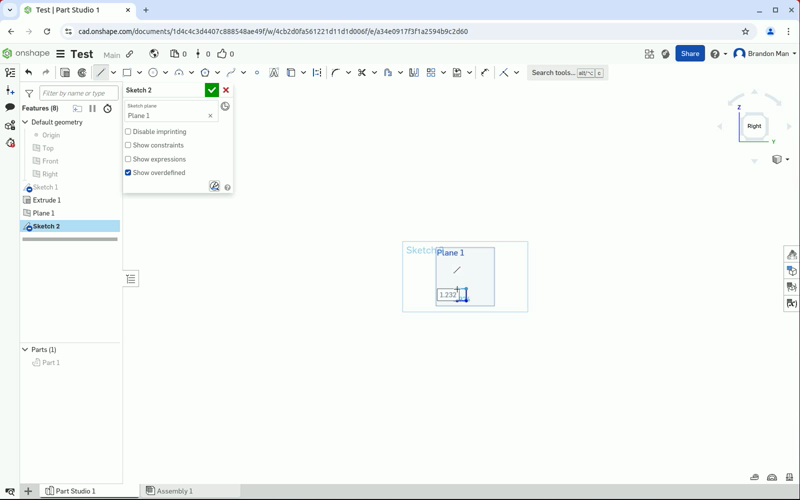
scroll(6)
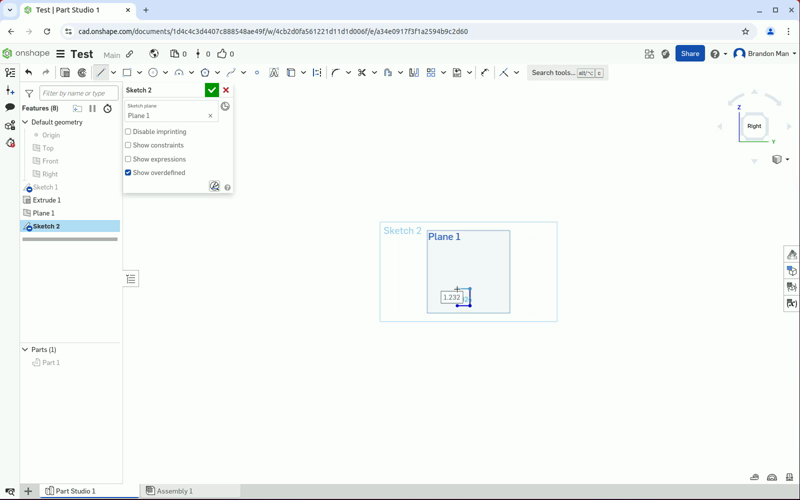
scroll(6)
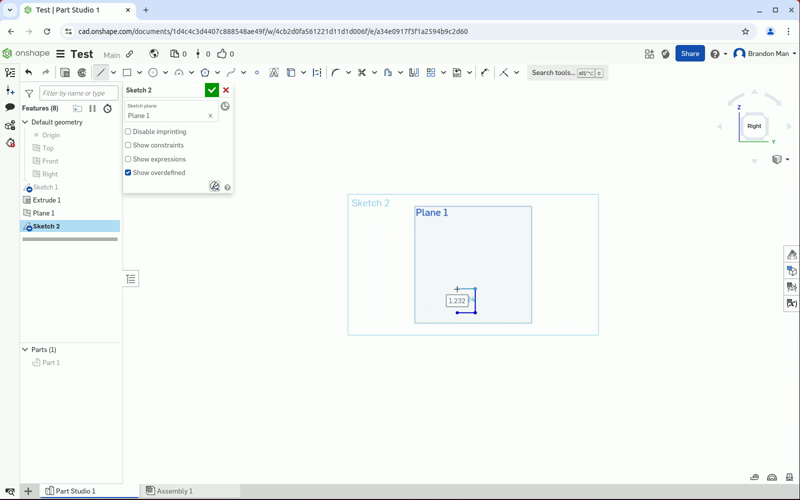
scroll(6)
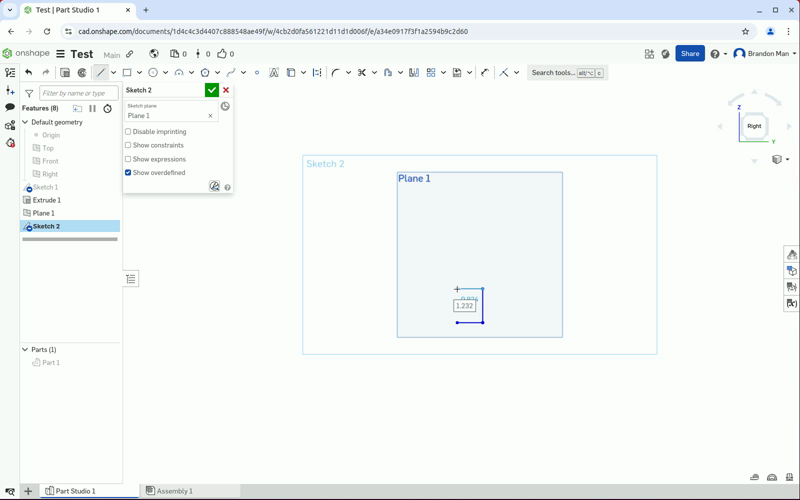
scroll(6)
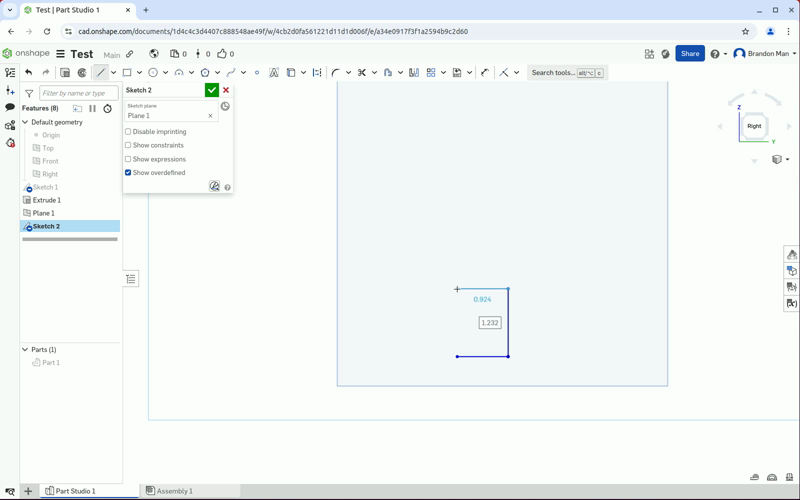
click(457, 288)
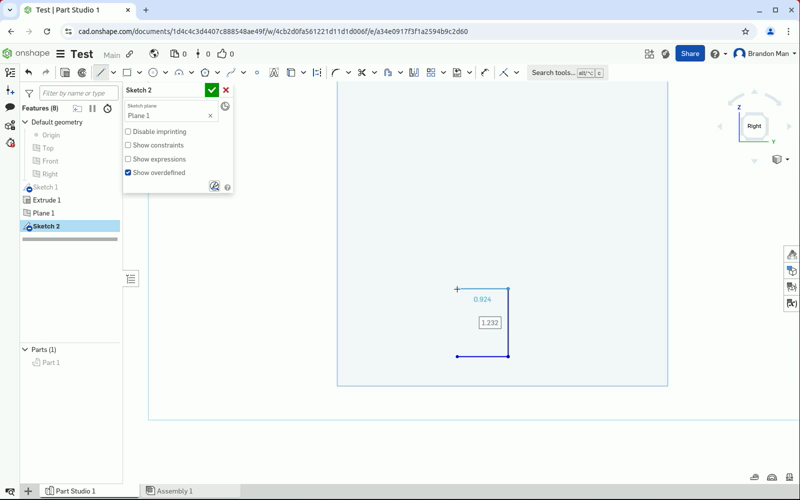
scroll(-6)
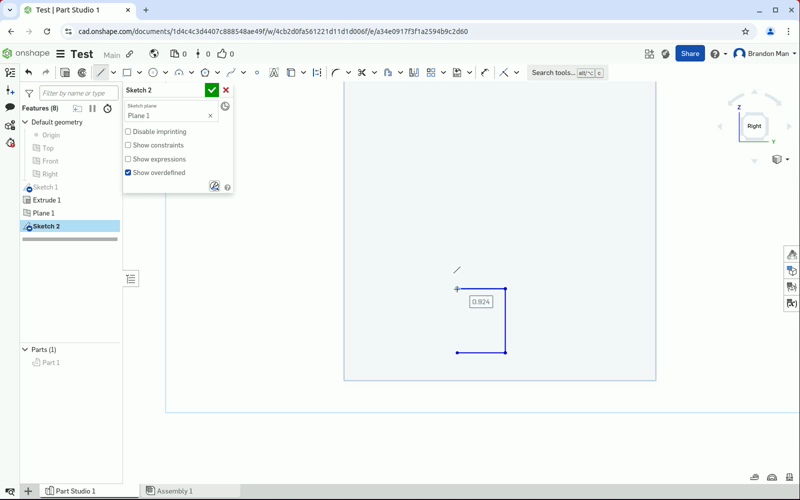
scroll(-6)
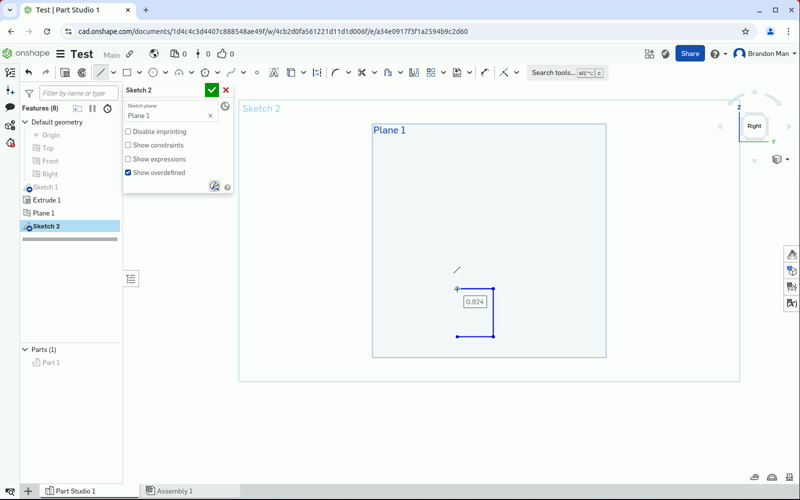
scroll(-6)
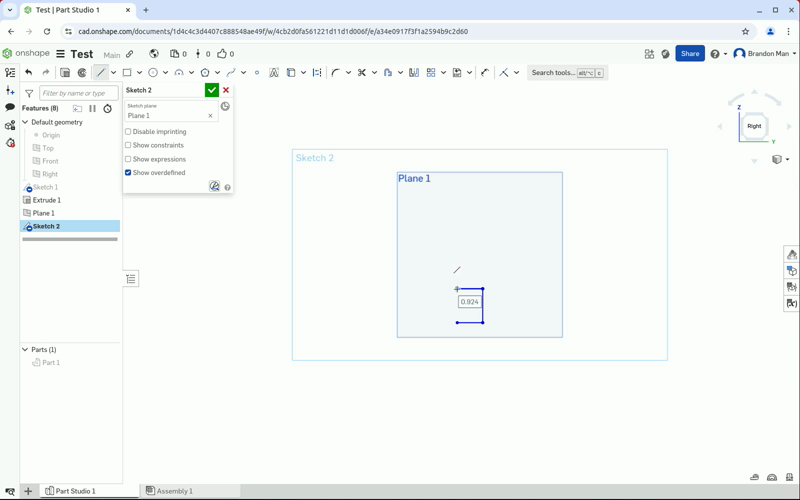
scroll(-6)
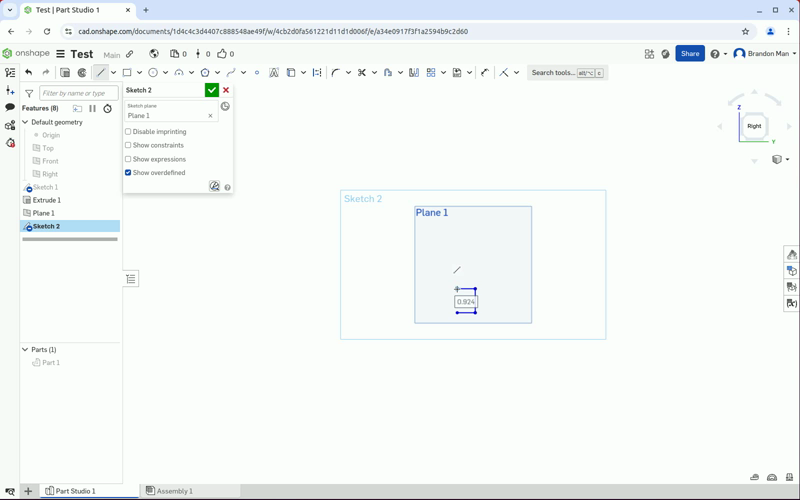
scroll(-6)
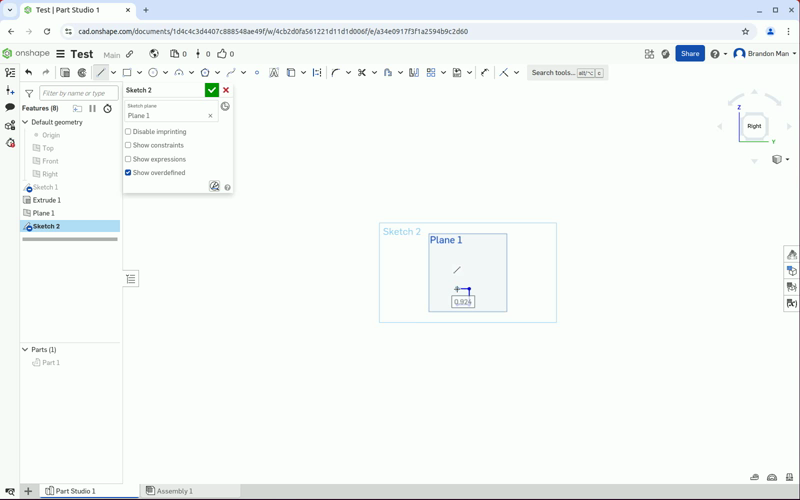
scroll(-6)
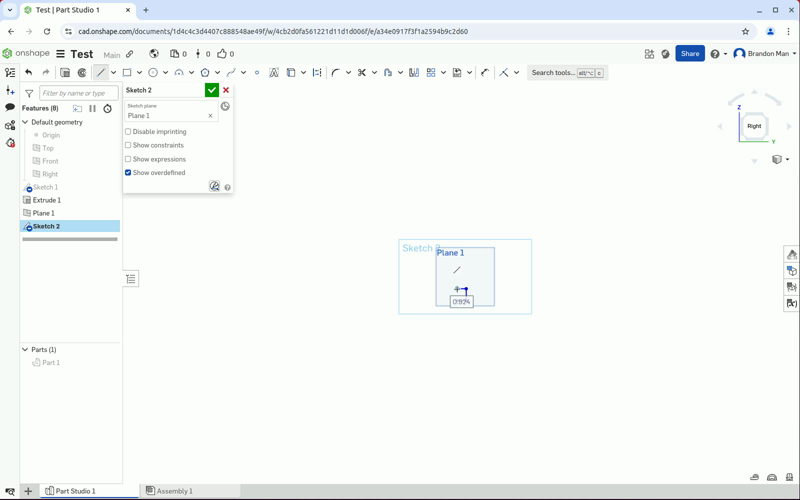
scroll(-6)
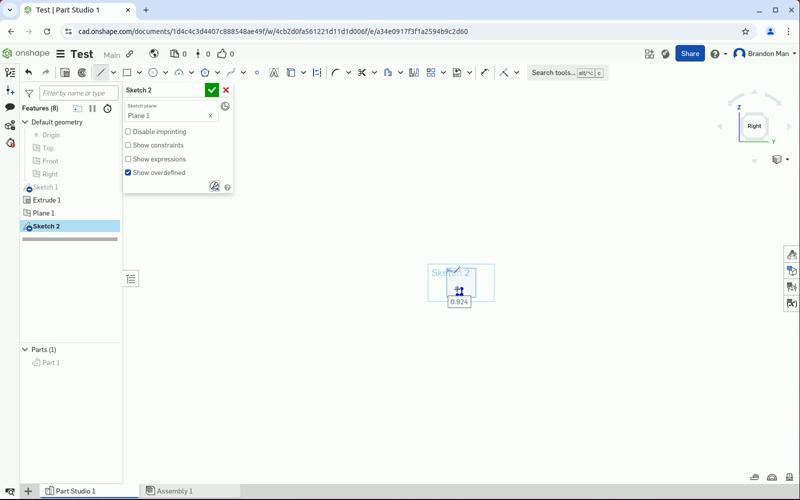
key_up(shift)
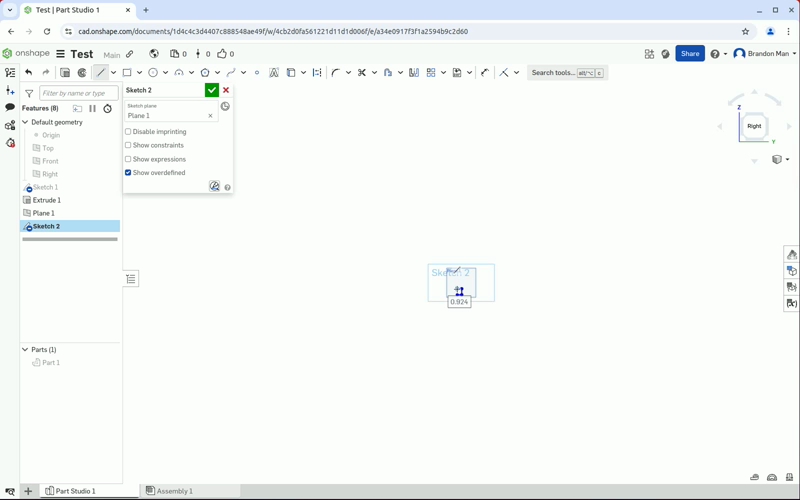
mouse_move(487, 288)
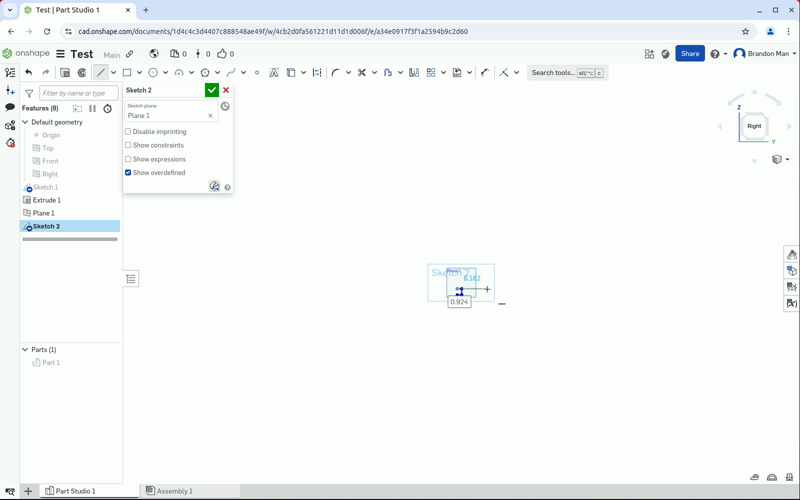
key_down(shift)
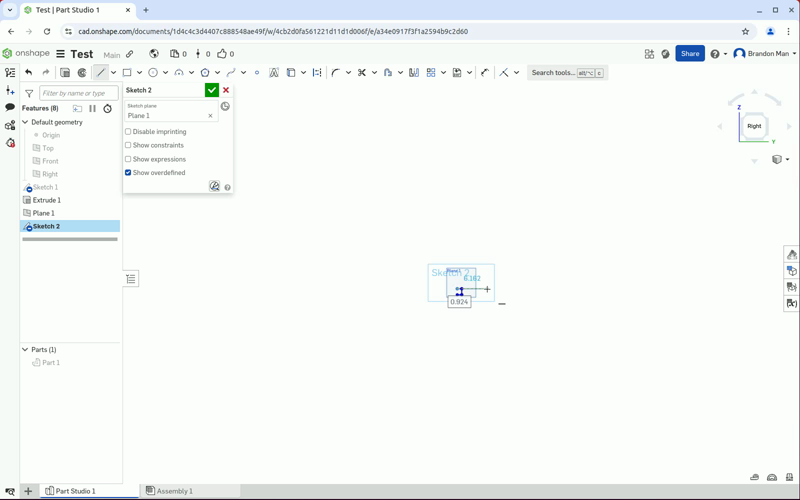
mouse_move(457, 294)
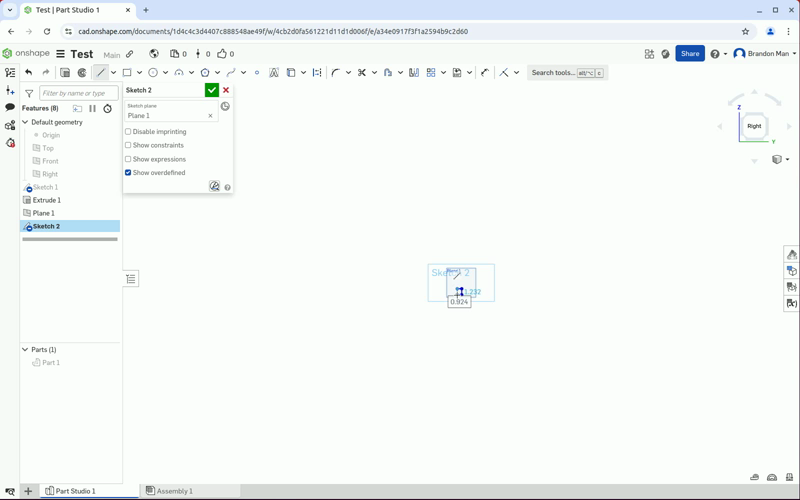
scroll(6)
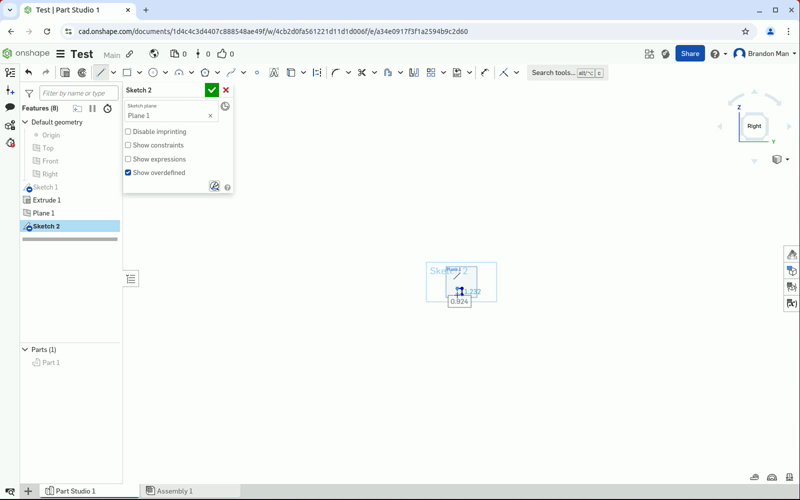
scroll(6)
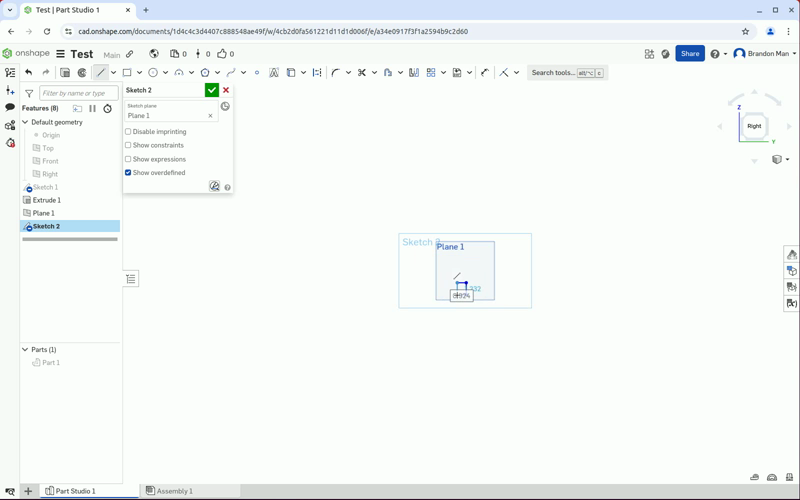
scroll(6)
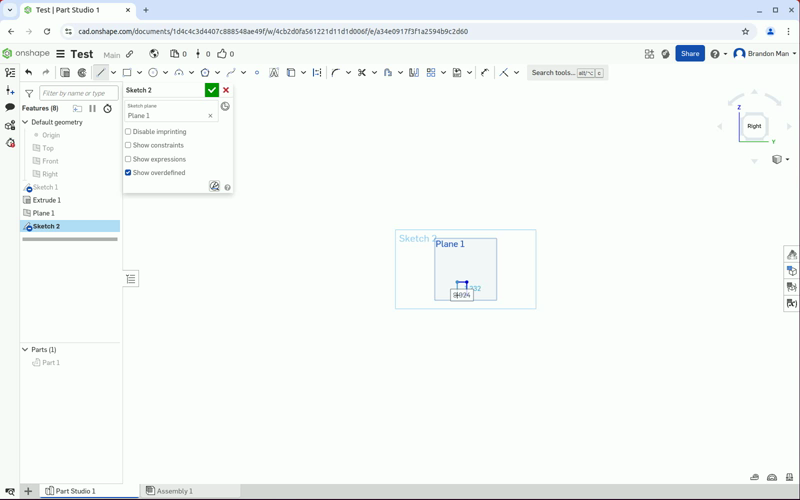
scroll(6)
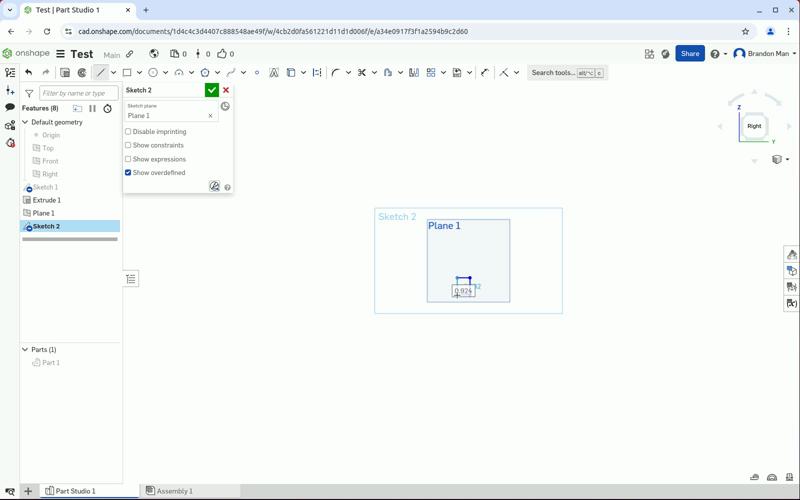
scroll(6)
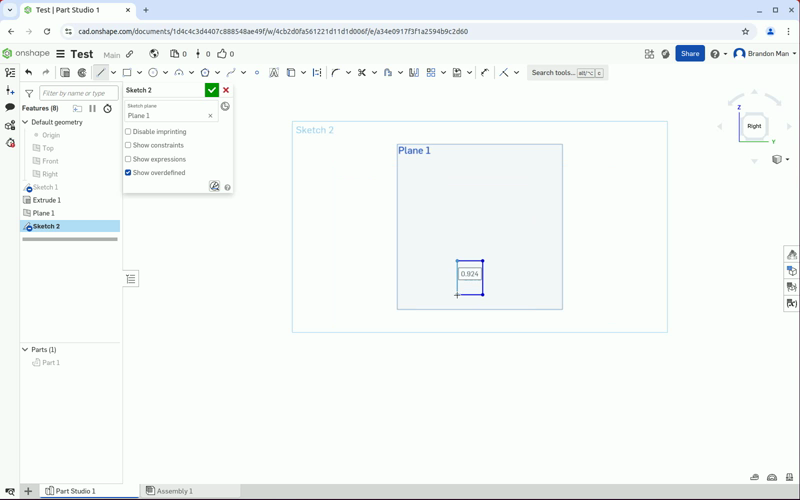
scroll(6)
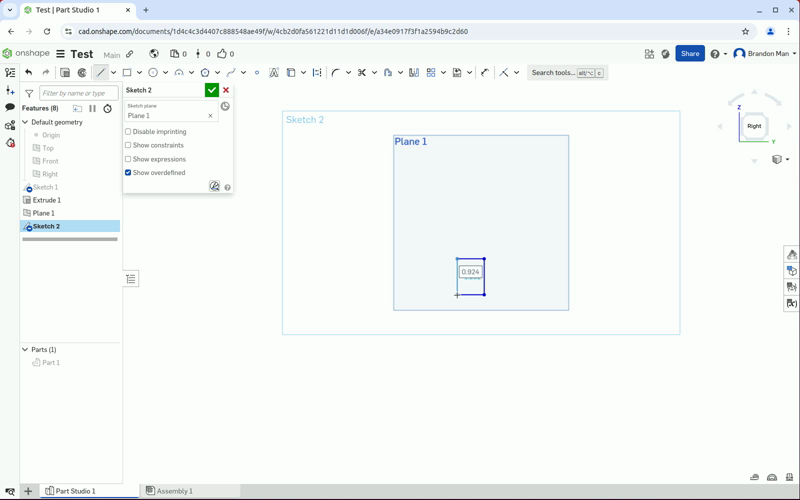
scroll(6)
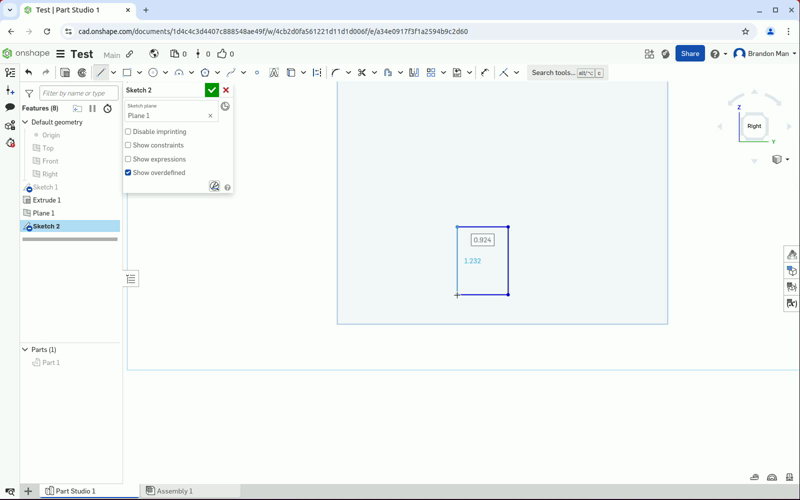
key_up(shift)
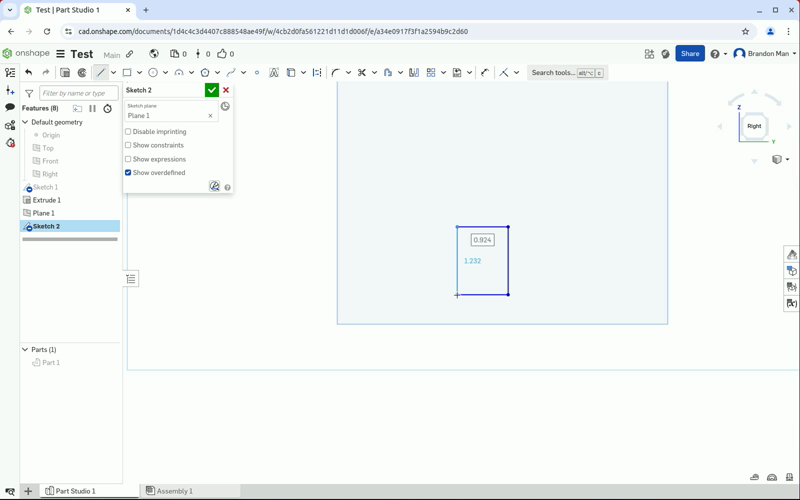
click(457, 294)
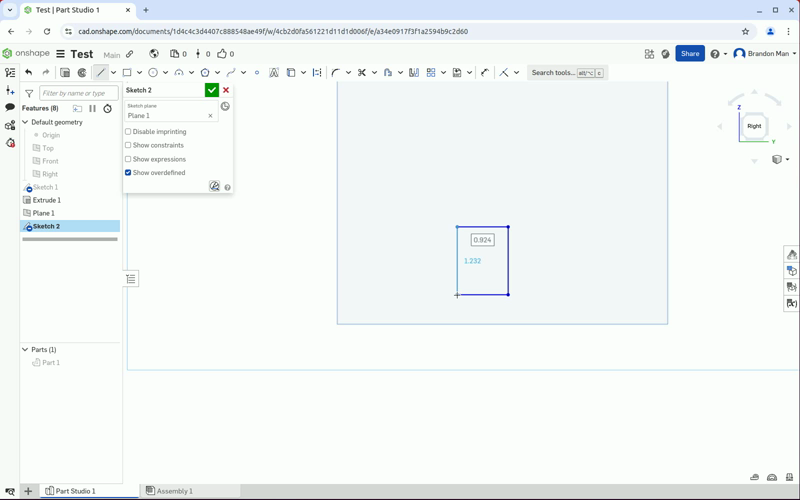
scroll(-6)
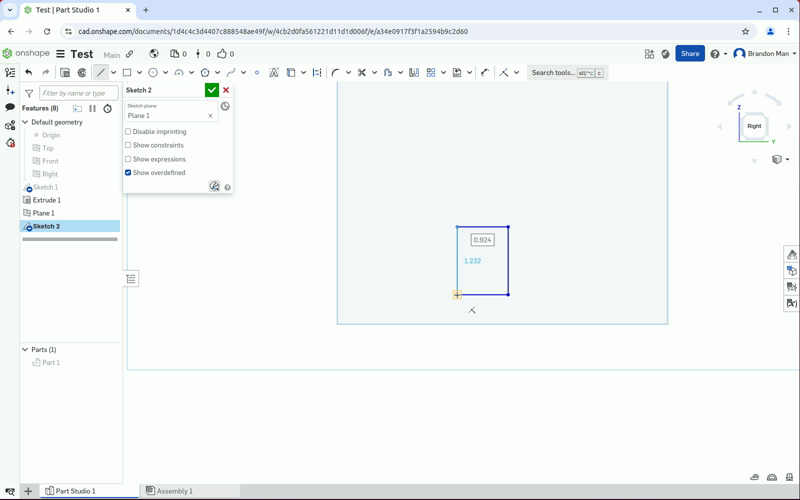
scroll(-6)
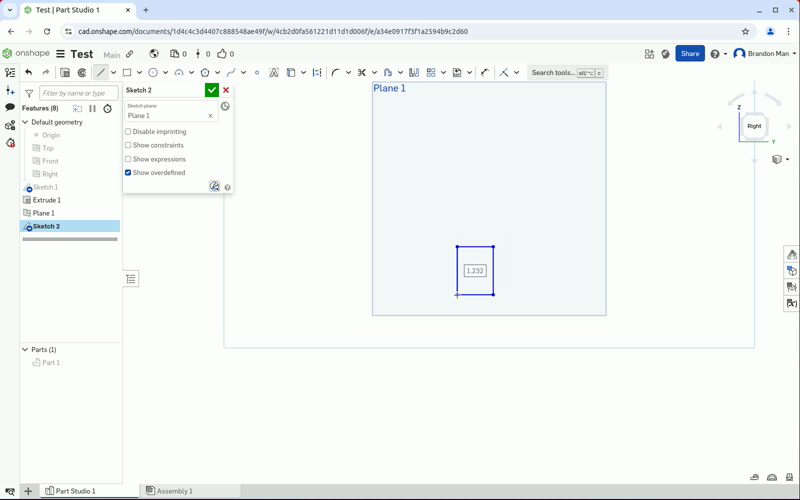
scroll(-6)
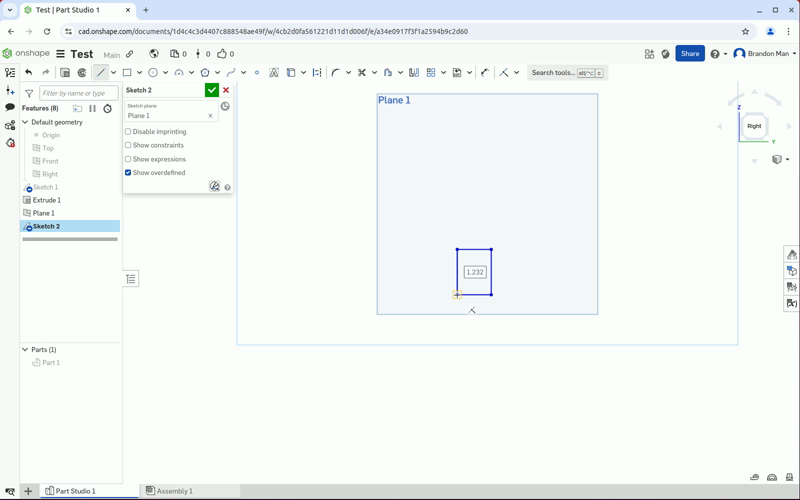
scroll(-6)
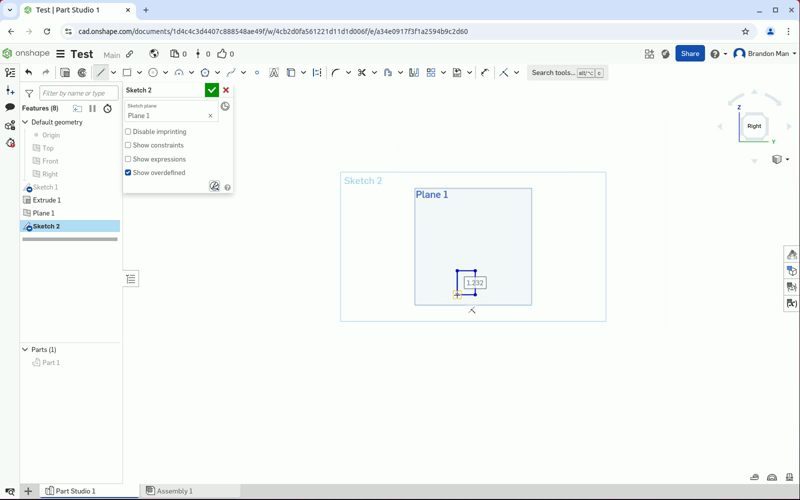
scroll(-6)
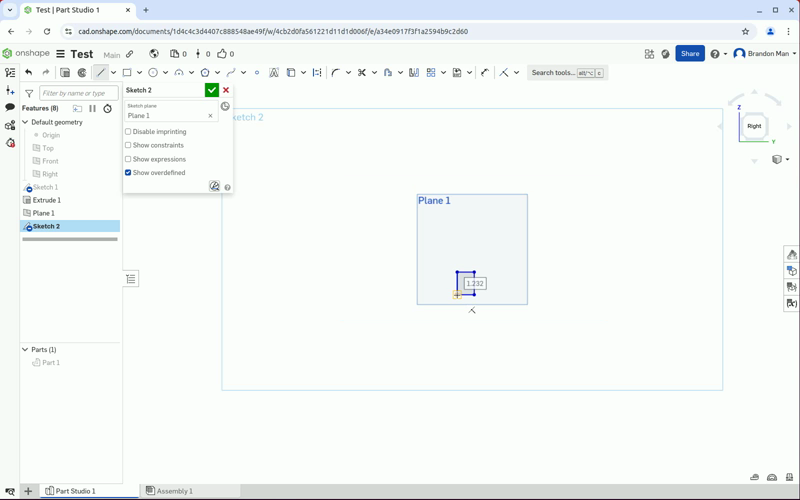
scroll(-6)
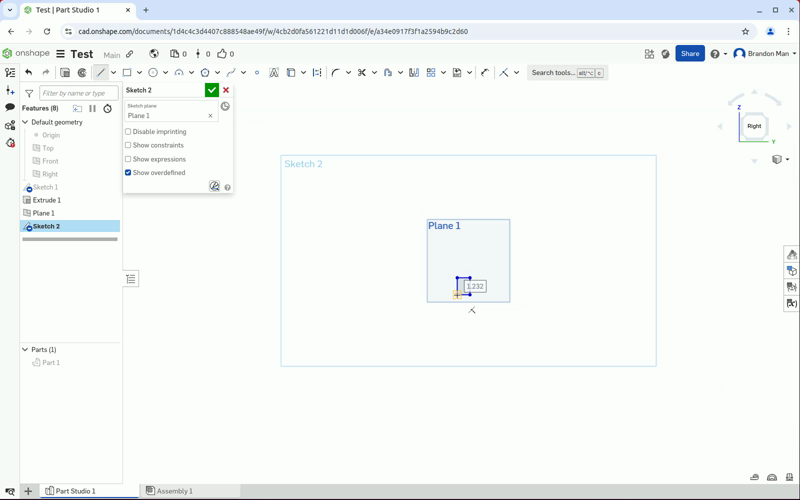
scroll(-6)
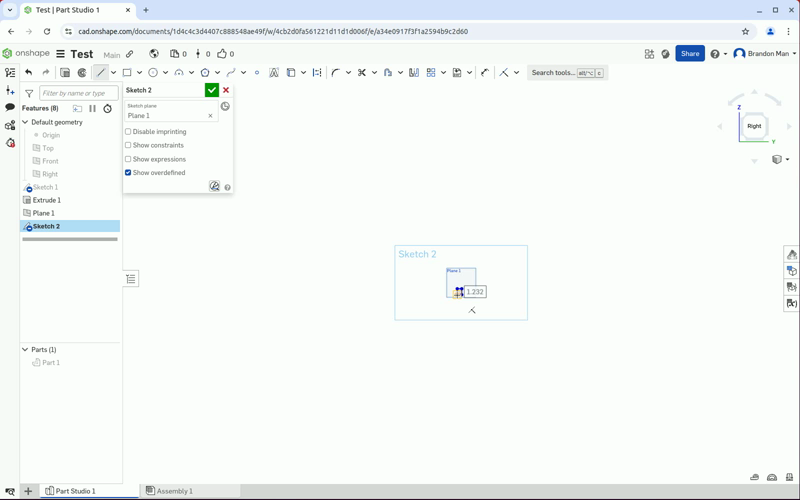
key(esc)
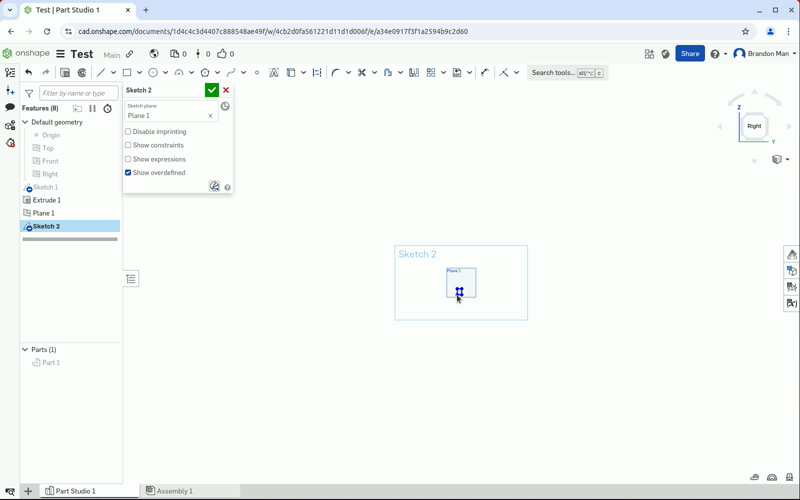
mouse_move(460, 292)
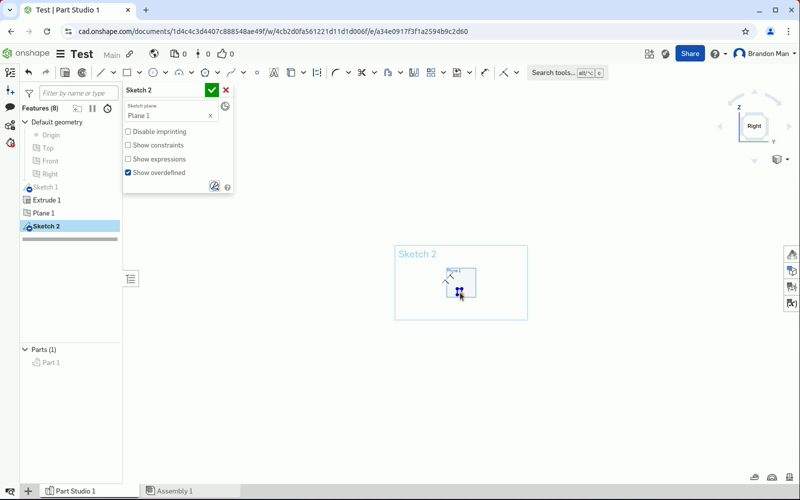
scroll(6)
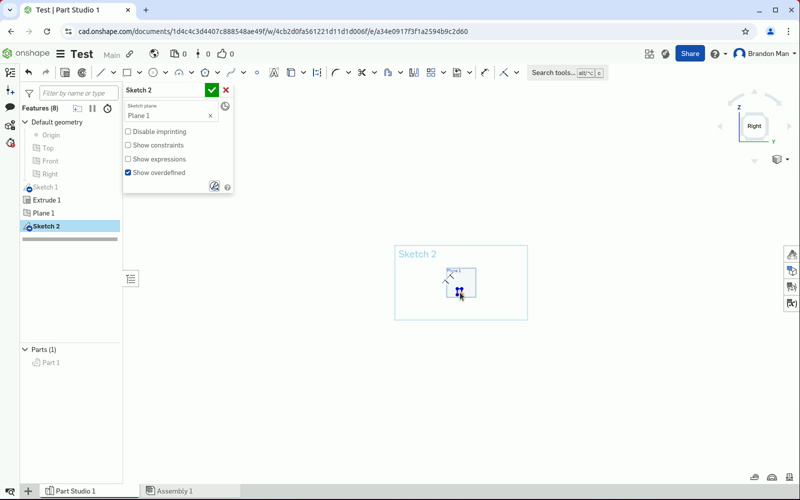
scroll(6)
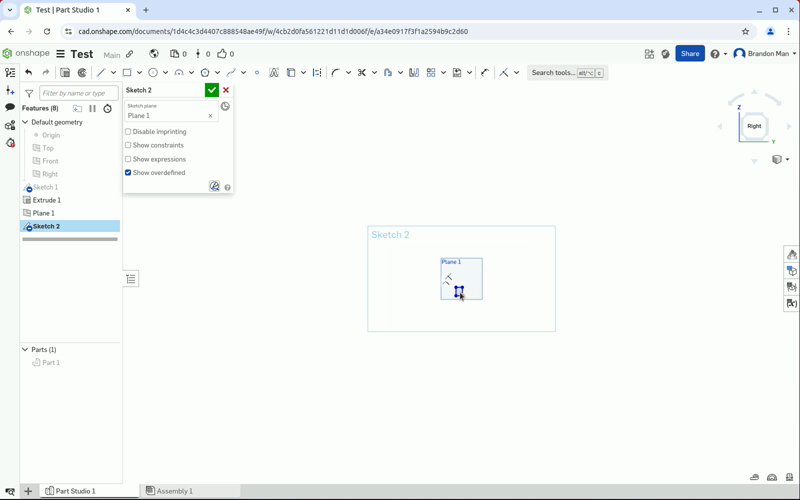
scroll(6)
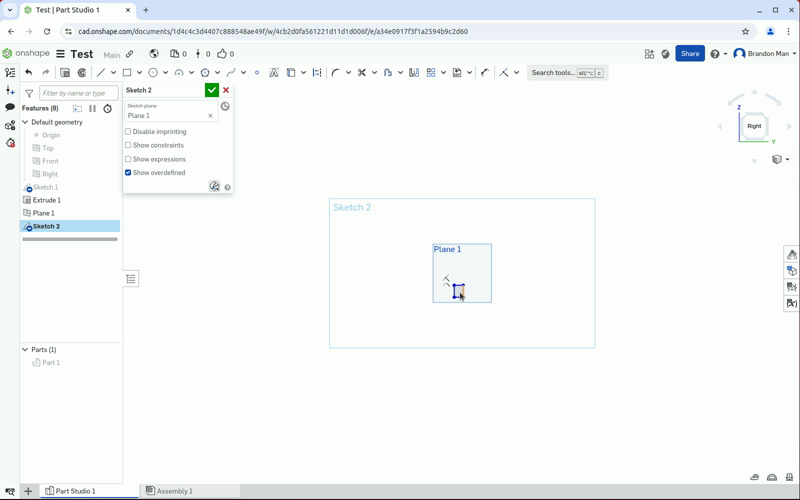
scroll(6)
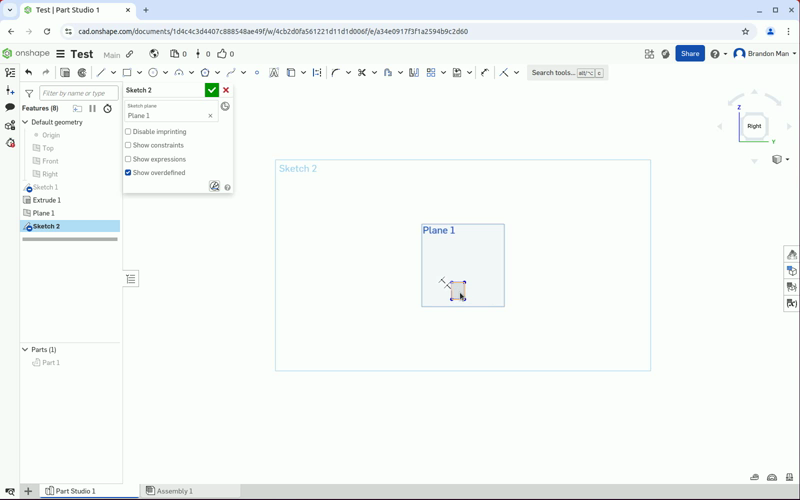
scroll(6)
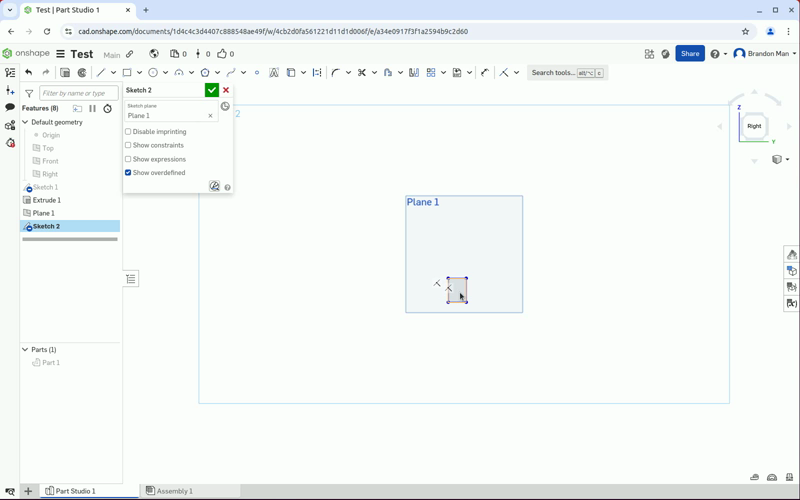
scroll(6)
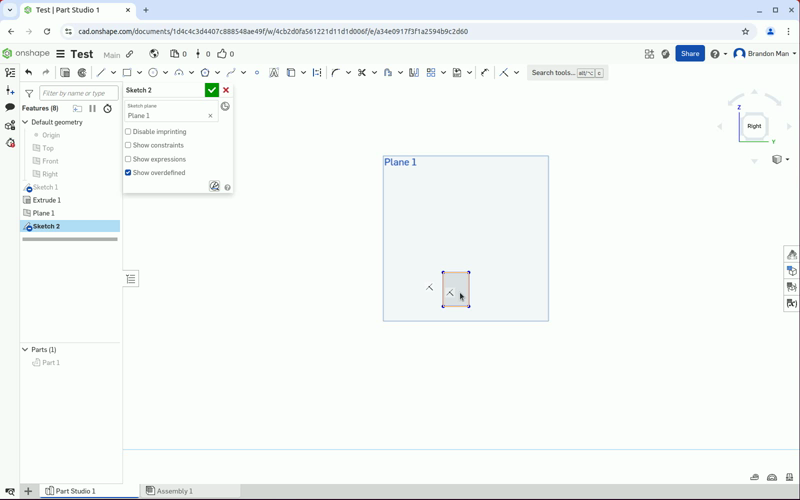
scroll(6)
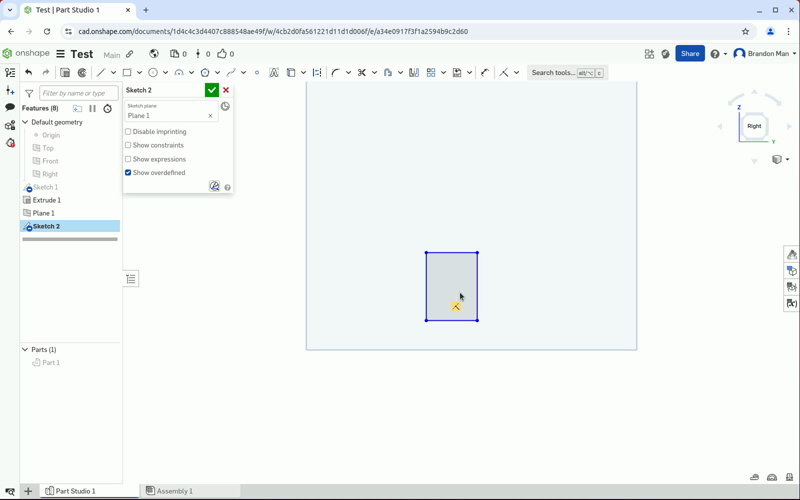
click(460, 292)
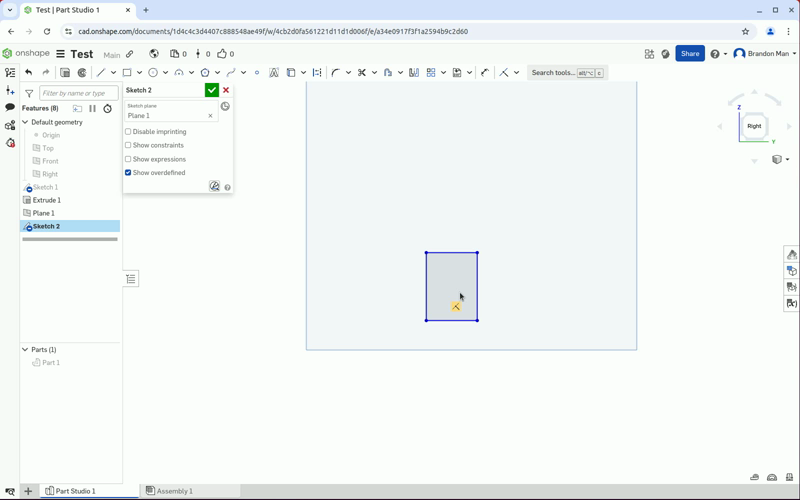
scroll(-6)
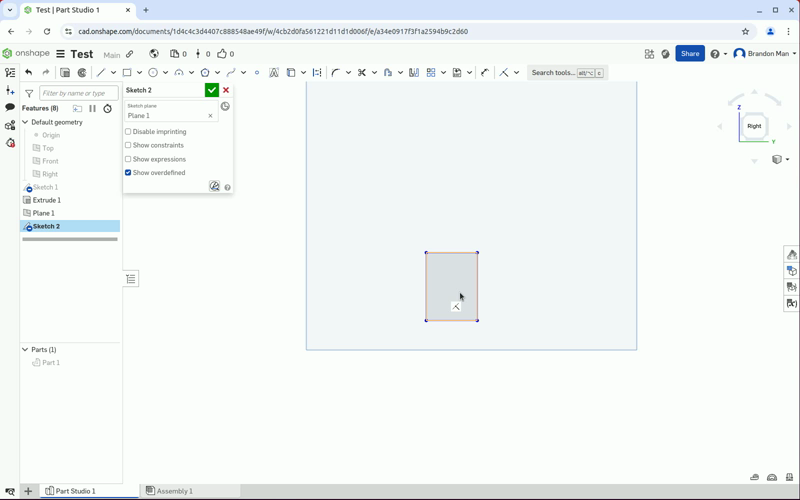
scroll(-6)
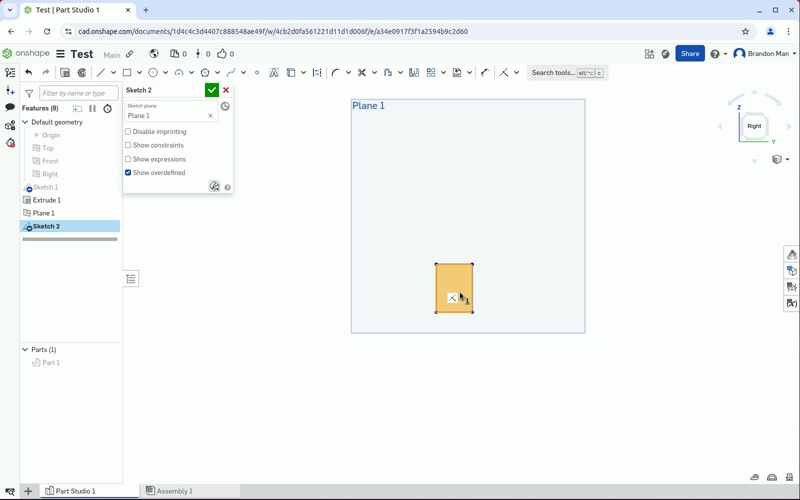
scroll(-6)
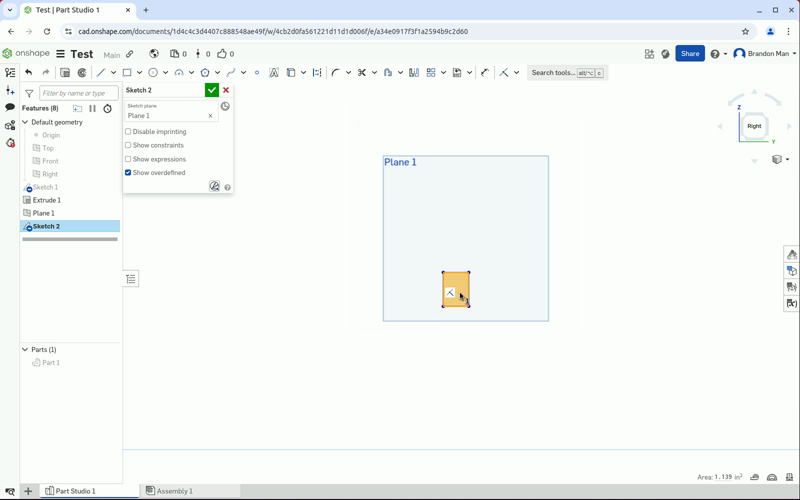
scroll(-6)
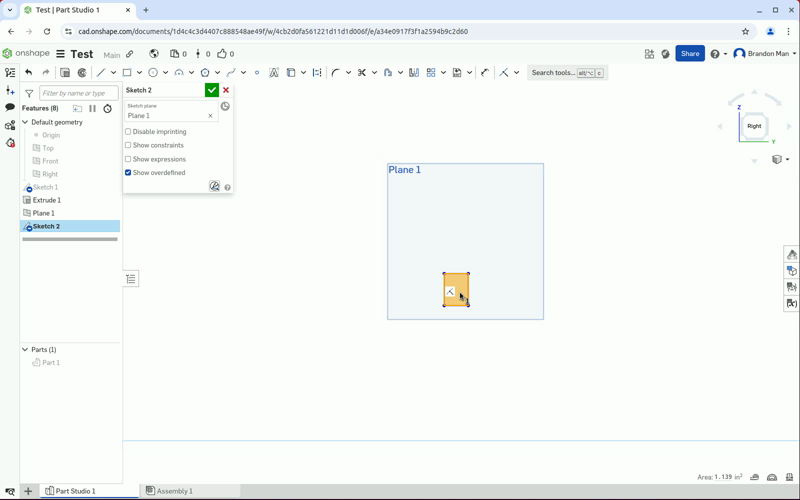
scroll(-6)
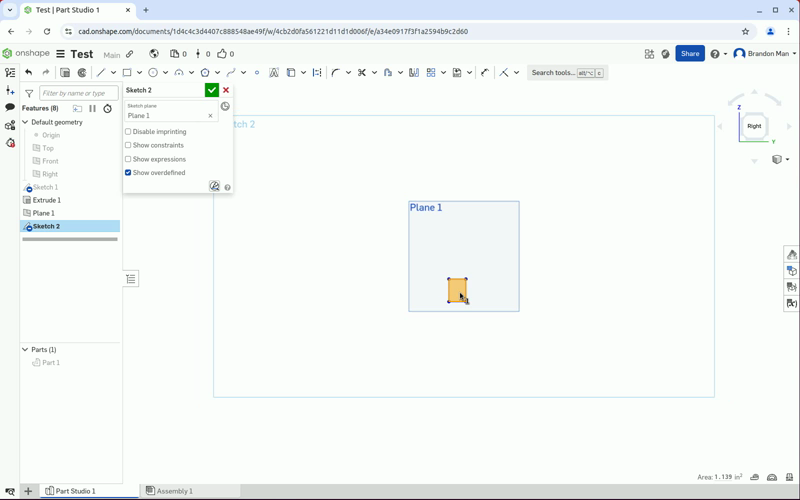
scroll(-6)
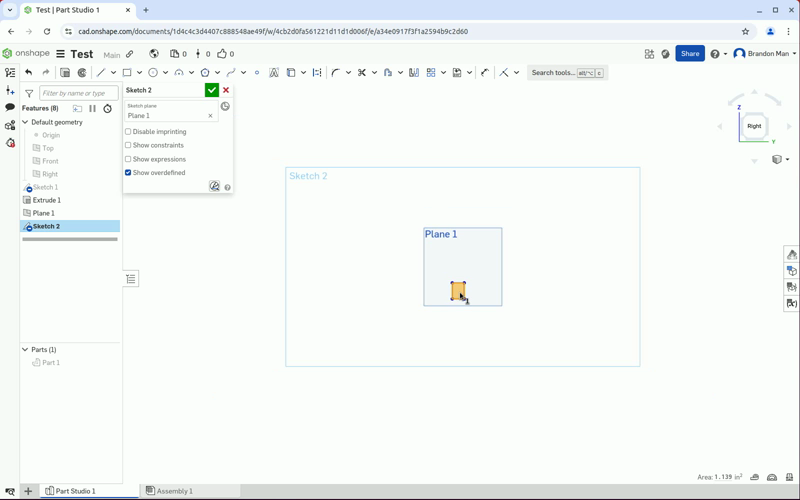
scroll(-6)
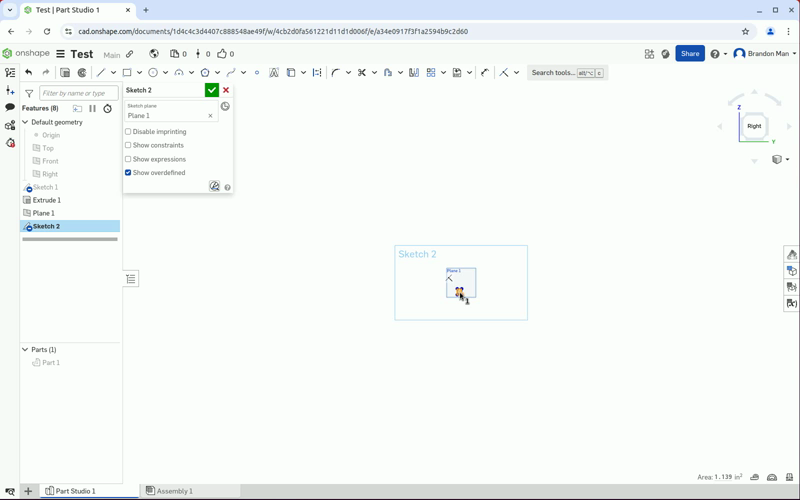
mouse_move(73, 352)
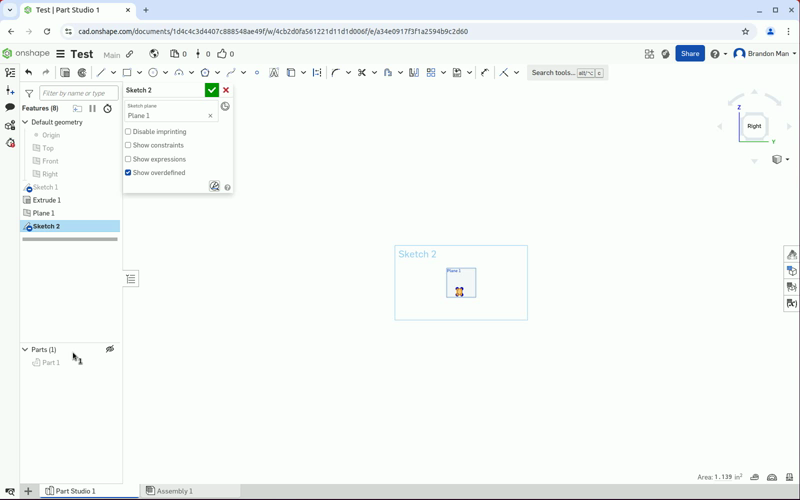
key(shift+y)
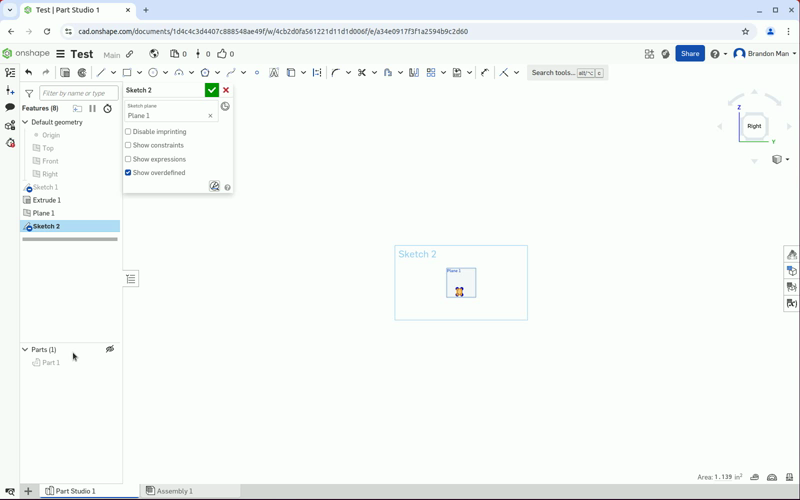
key(shift+e)
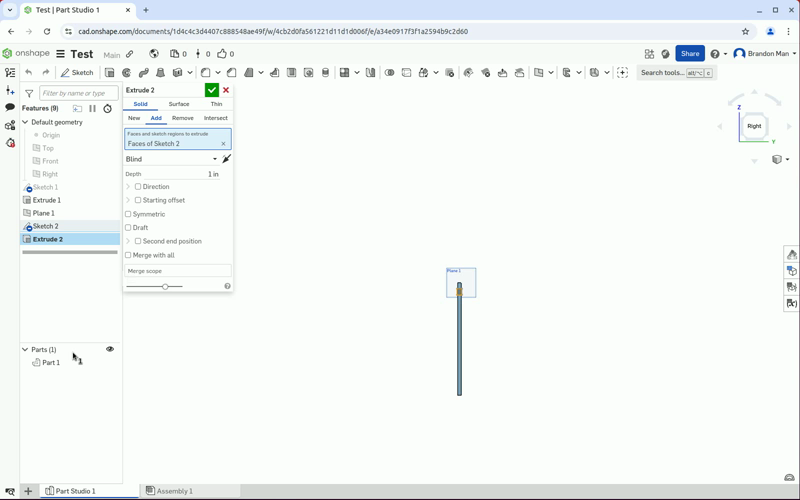
mouse_move(143, 106)
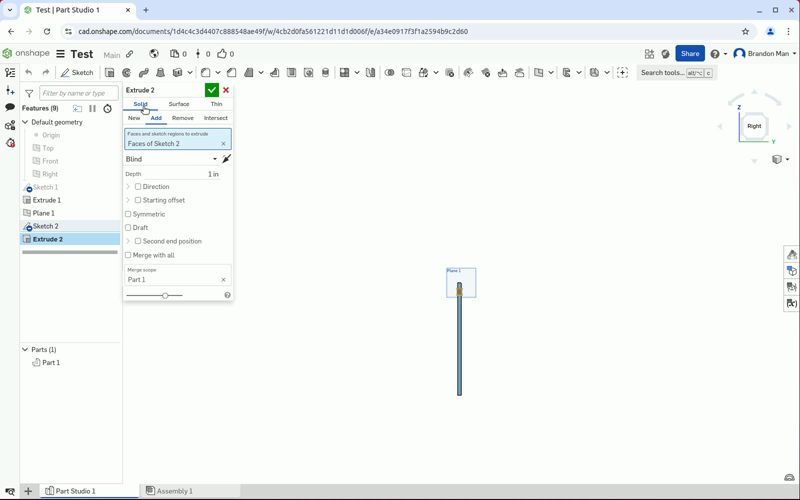
click(143, 106)
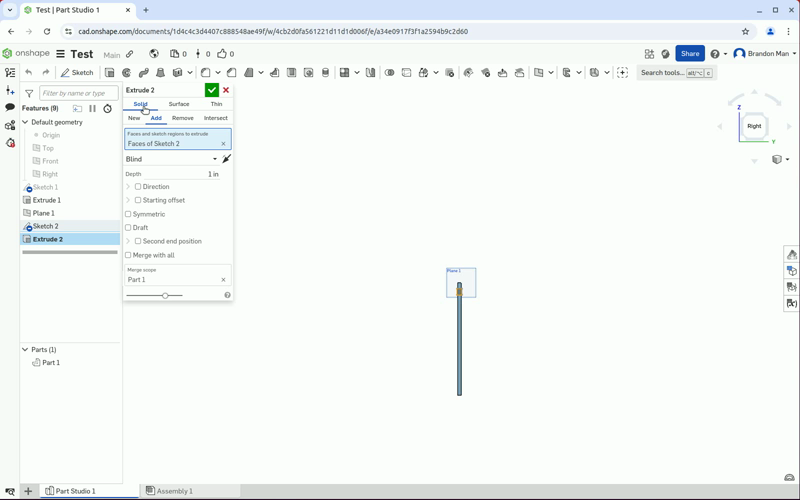
mouse_move(137, 120)
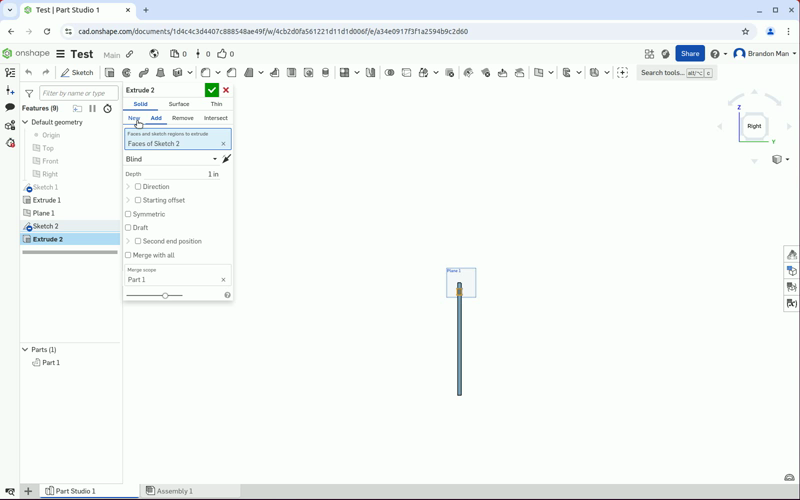
click(137, 120)
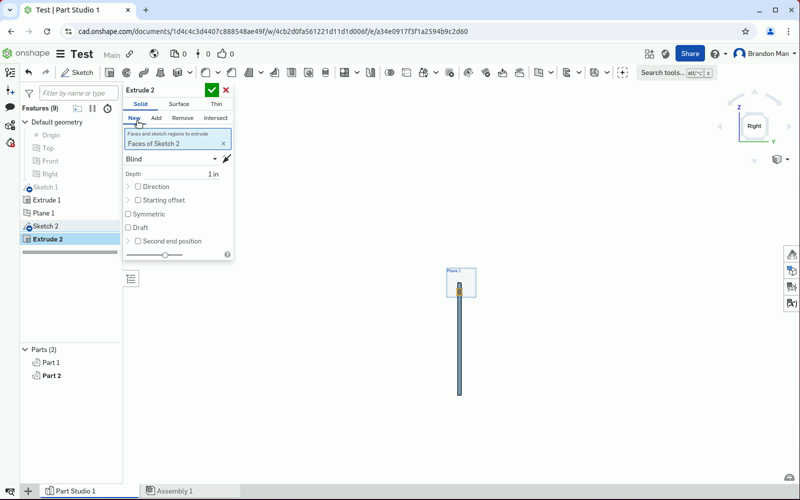
key(tab, 4)
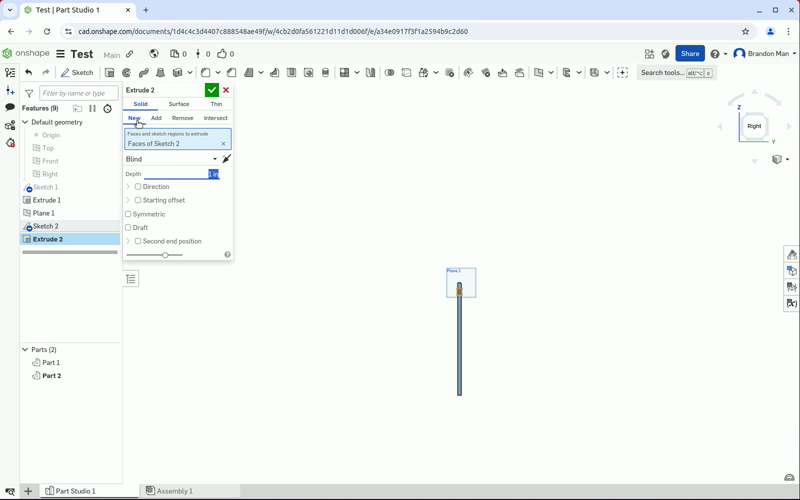
text(0.722)
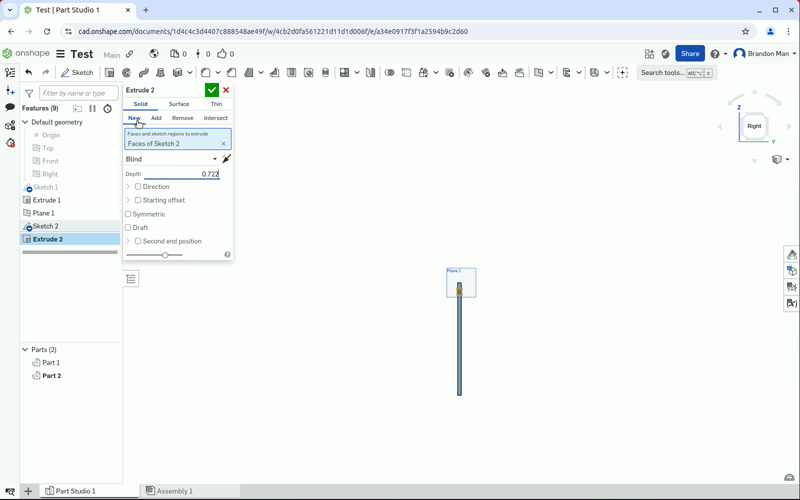
key(enter)
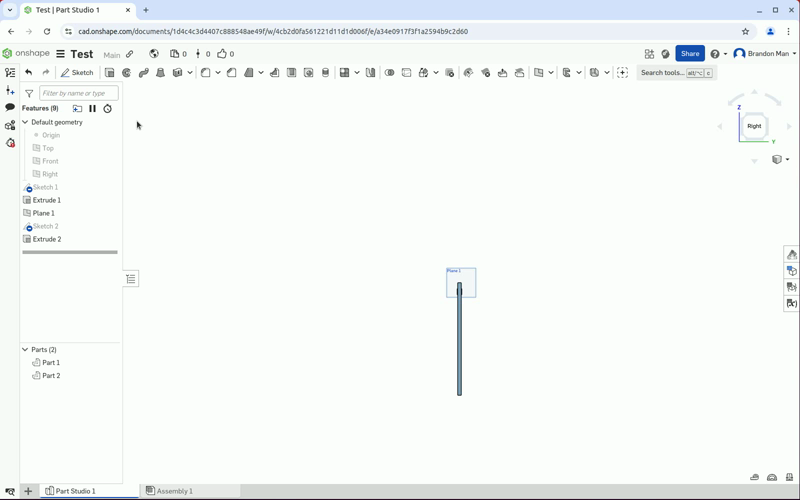
key(shift+h)
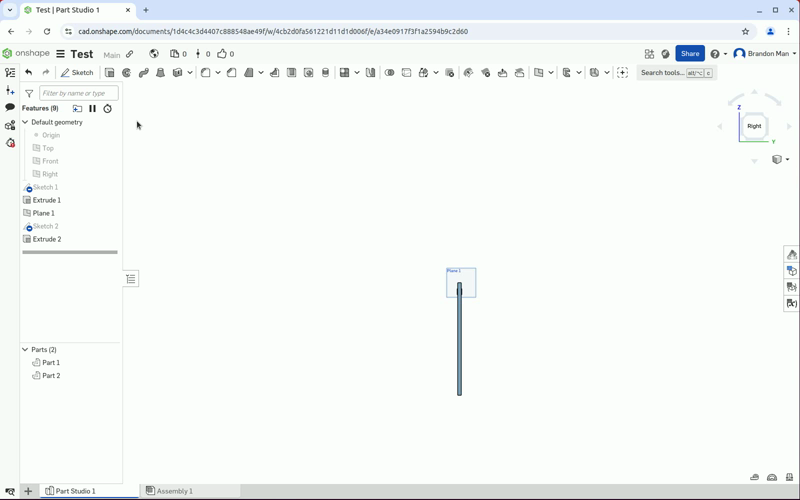
key(shift+h)
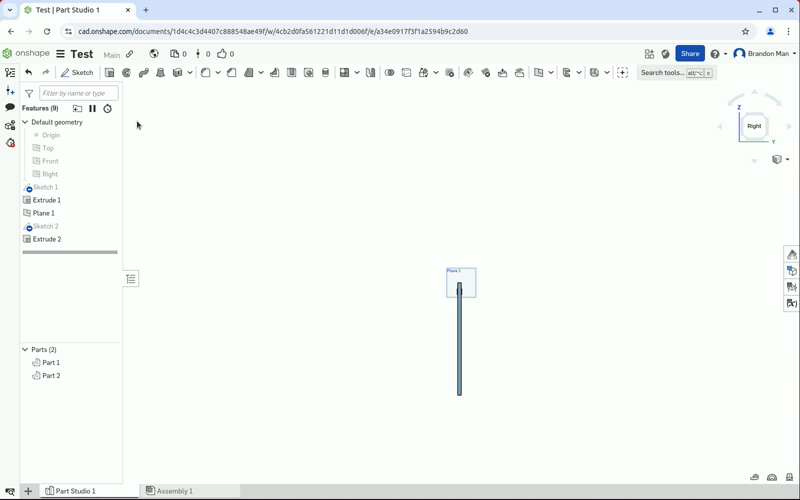
mouse_move(73, 189)
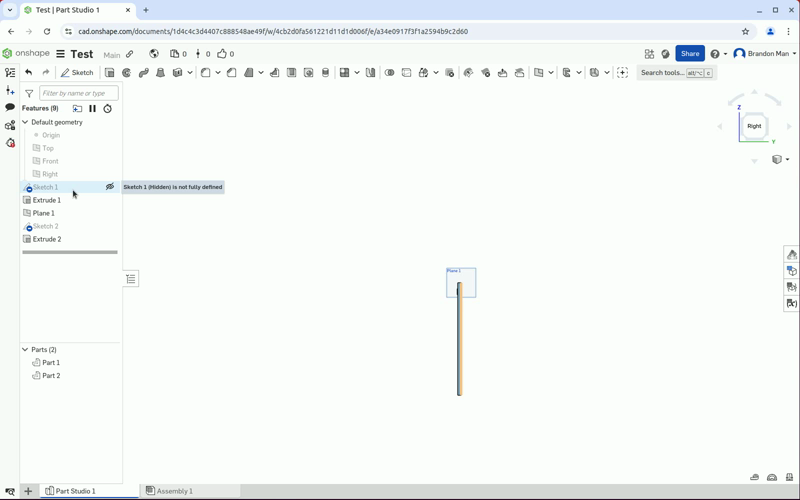
click(73, 189)
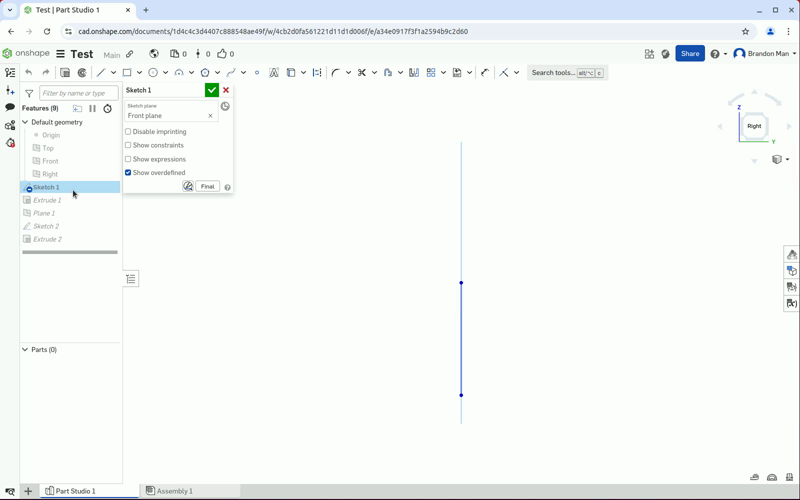
mouse_move(229, 92)
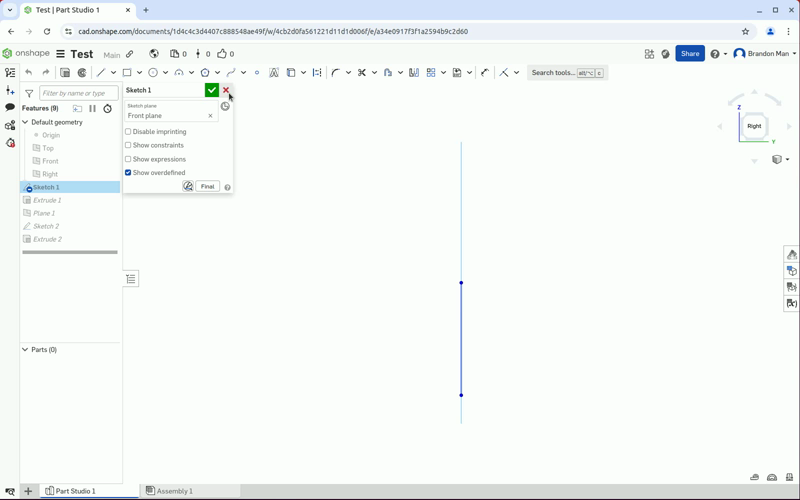
click(229, 92)
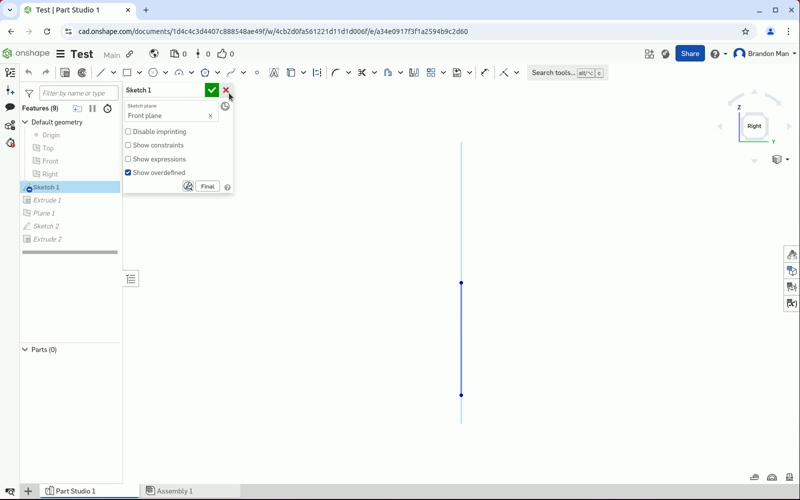
key(shift+s)
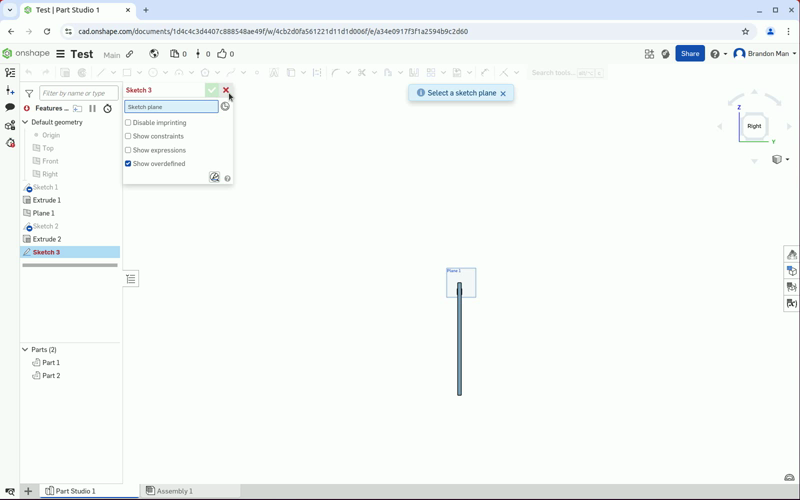
mouse_move(73, 176)
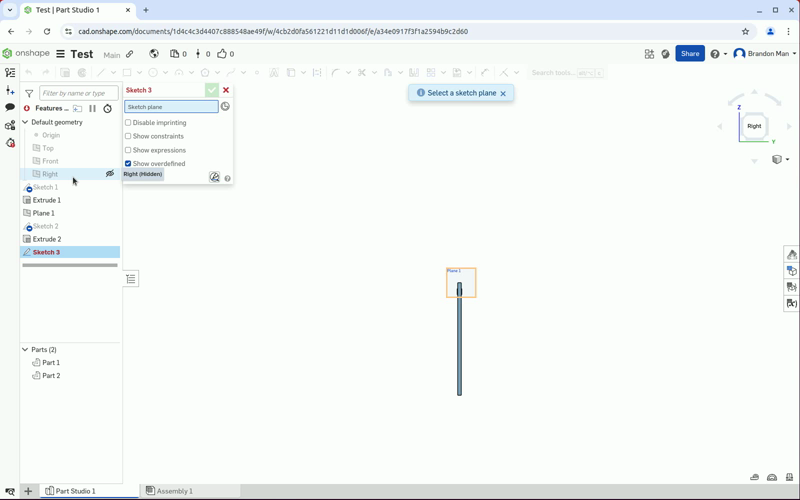
click(73, 176)
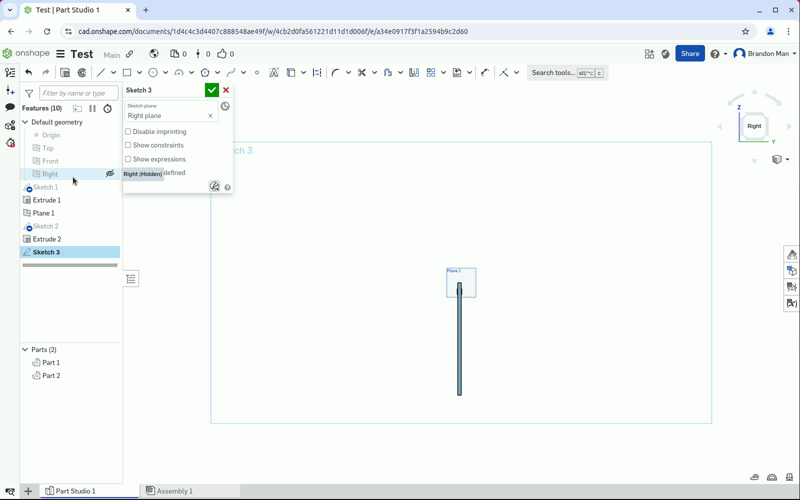
mouse_move(73, 352)
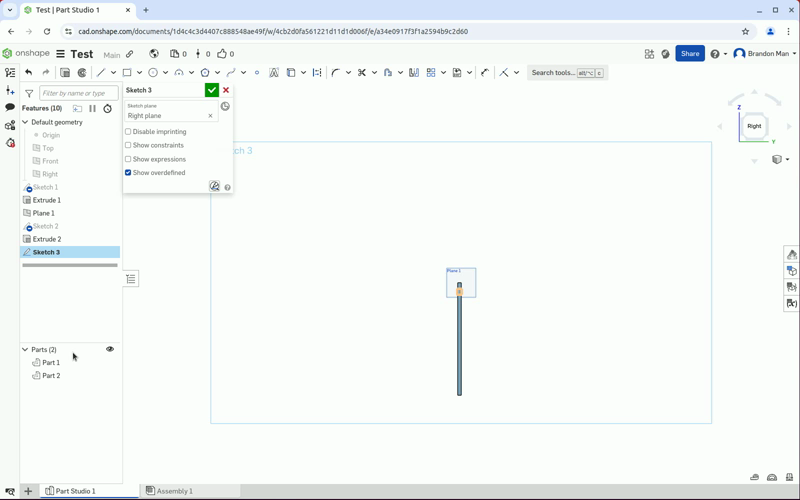
key(y)
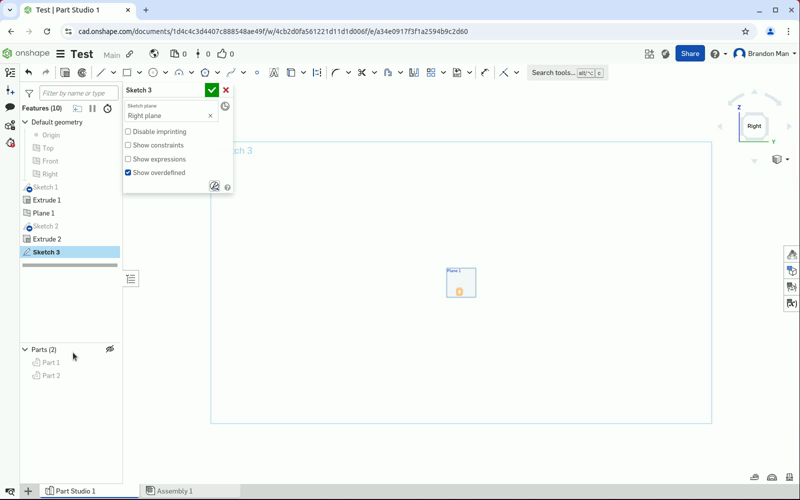
key(l)
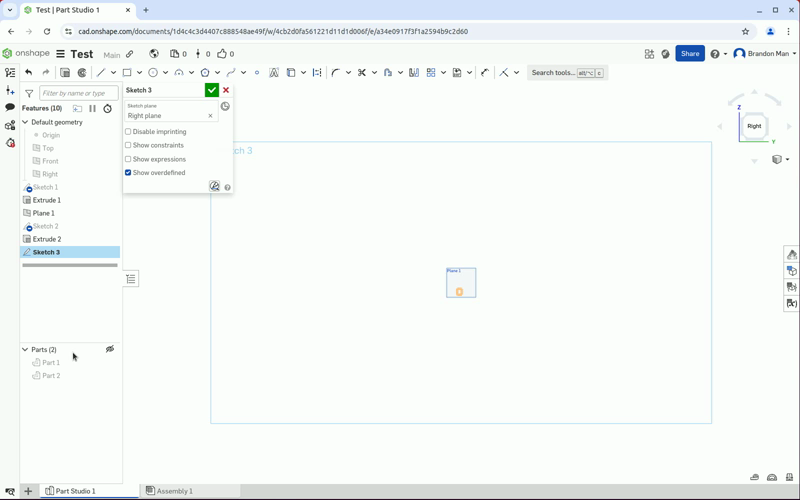
key_down(shift)
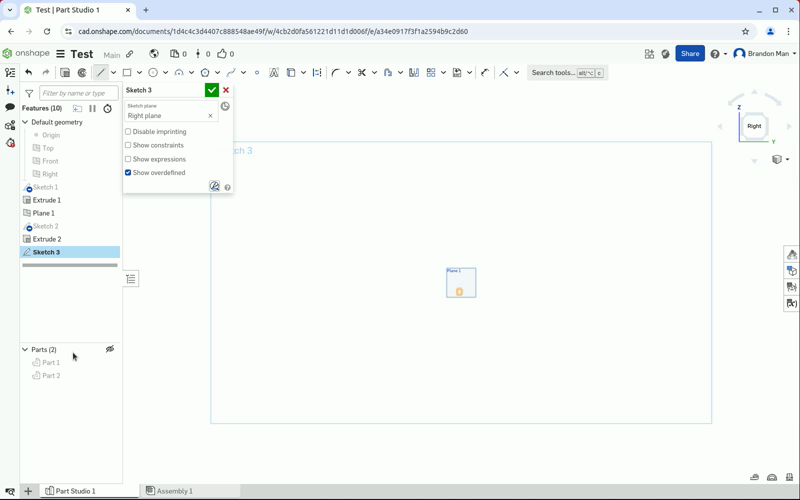
mouse_move(457, 383)
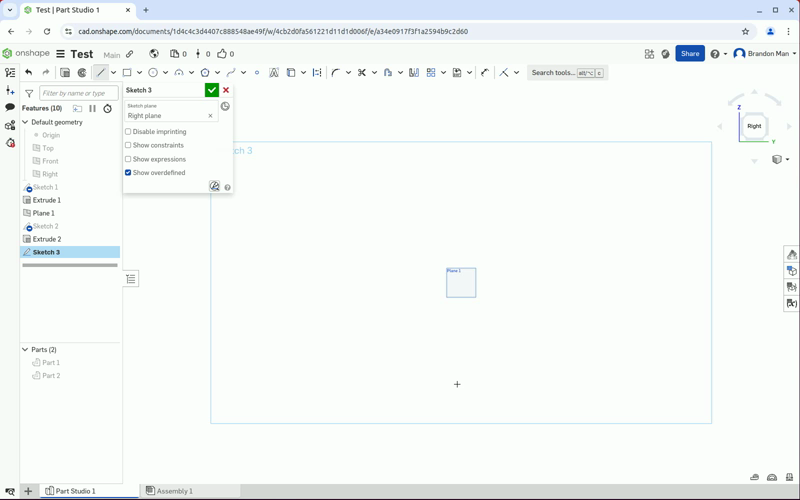
click(457, 383)
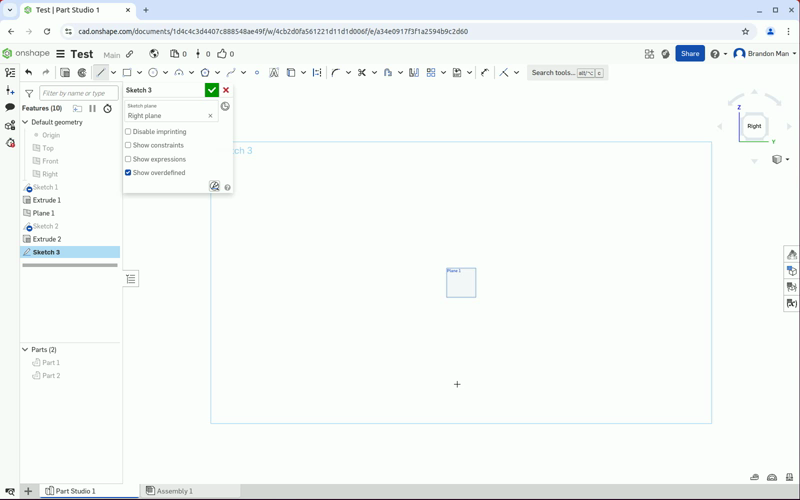
key_up(shift)
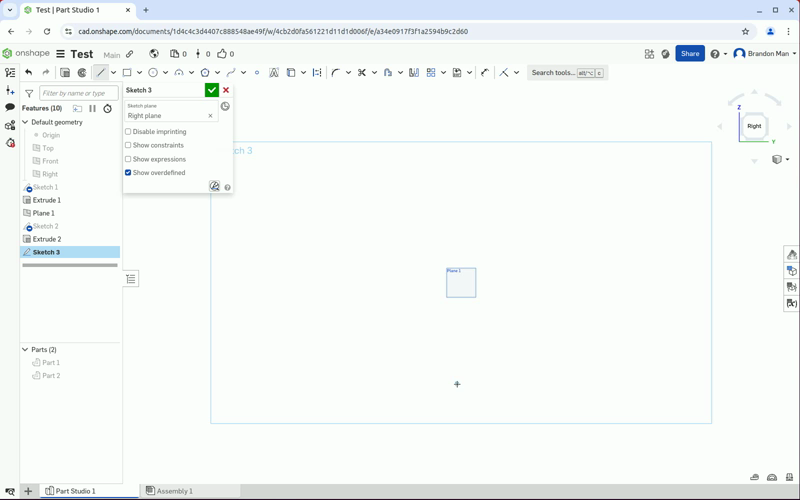
key_down(shift)
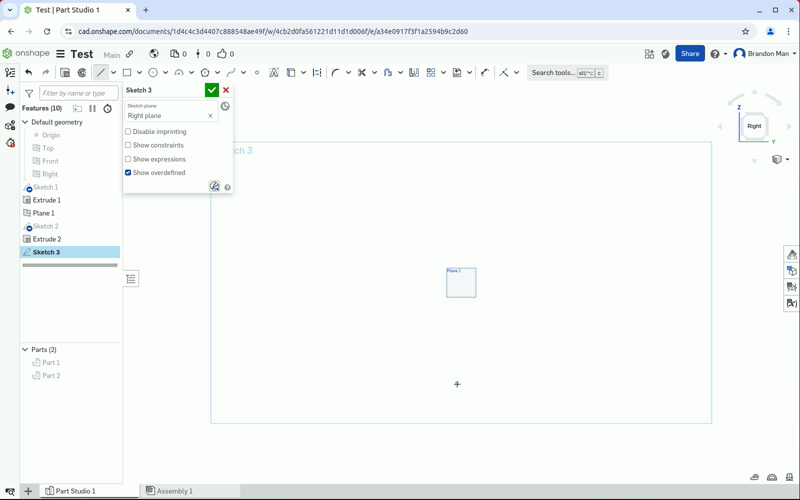
mouse_move(487, 383)
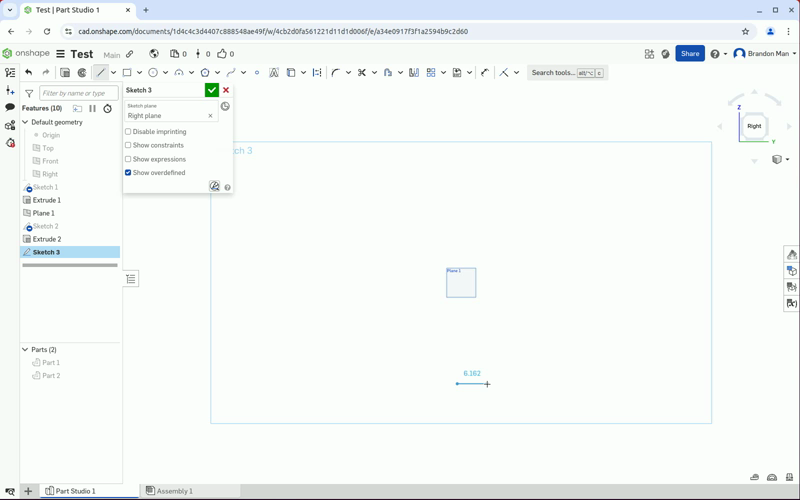
mouse_move(461, 383)
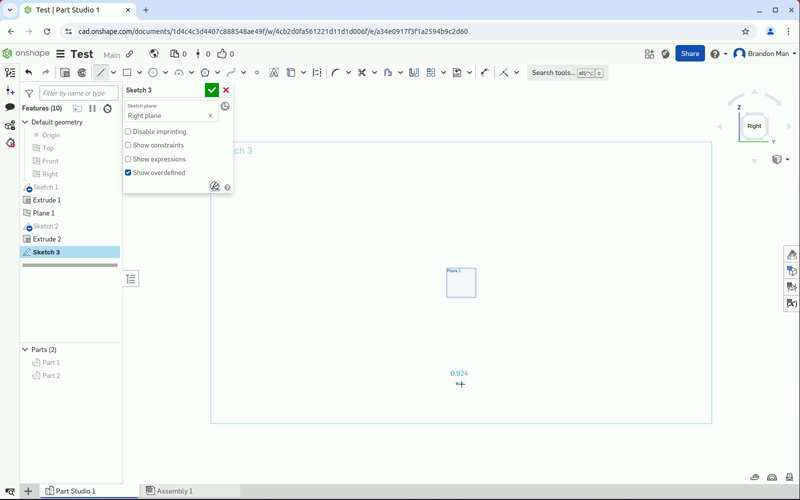
scroll(6)
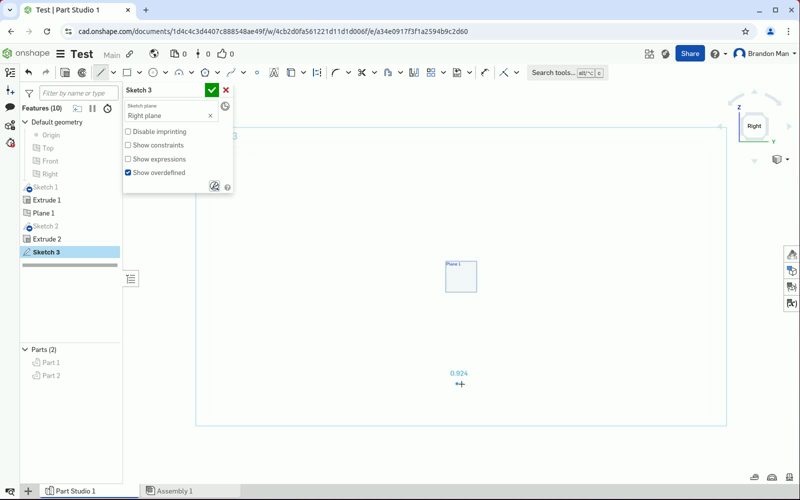
scroll(6)
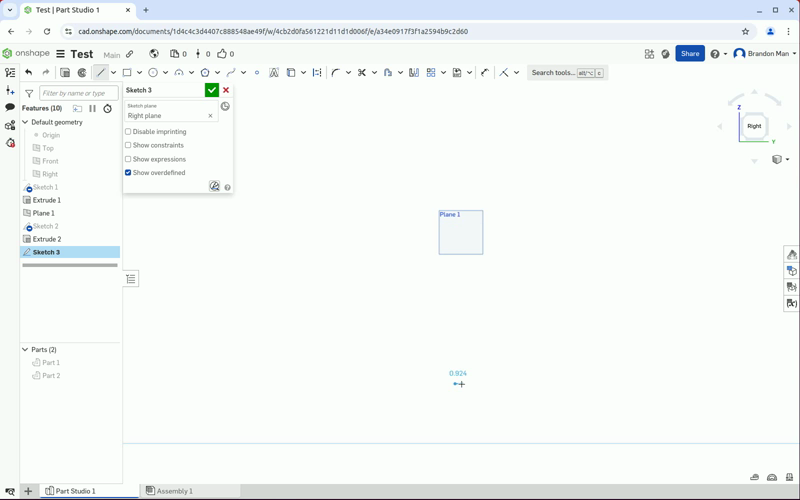
scroll(6)
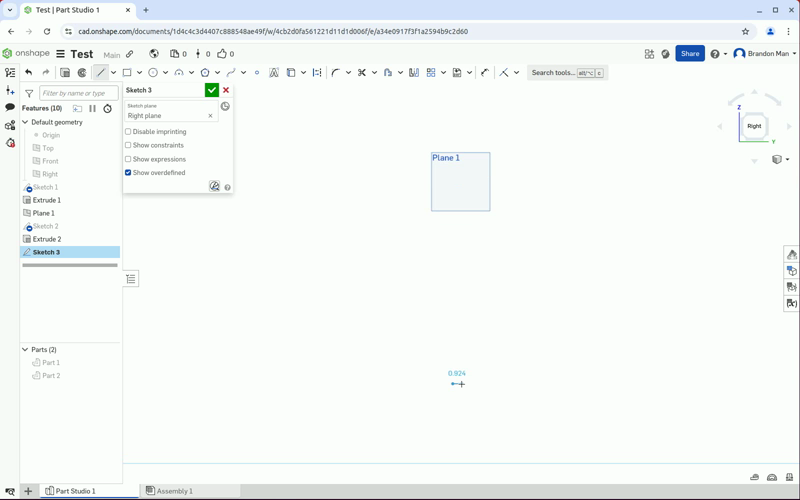
scroll(6)
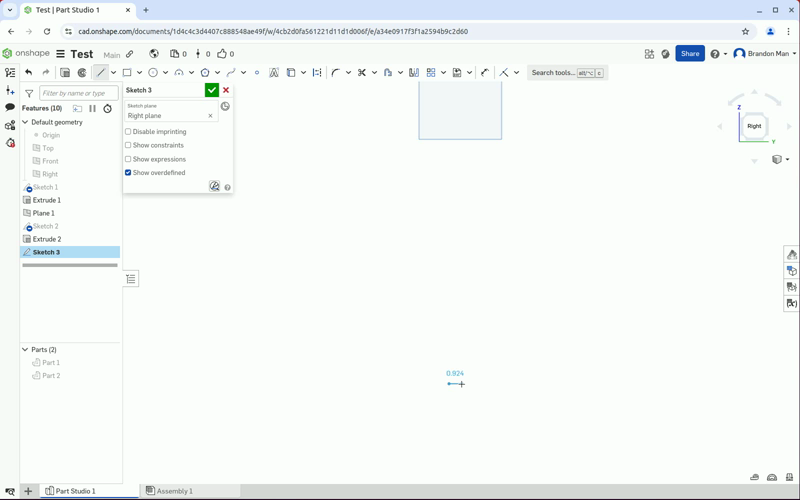
scroll(6)
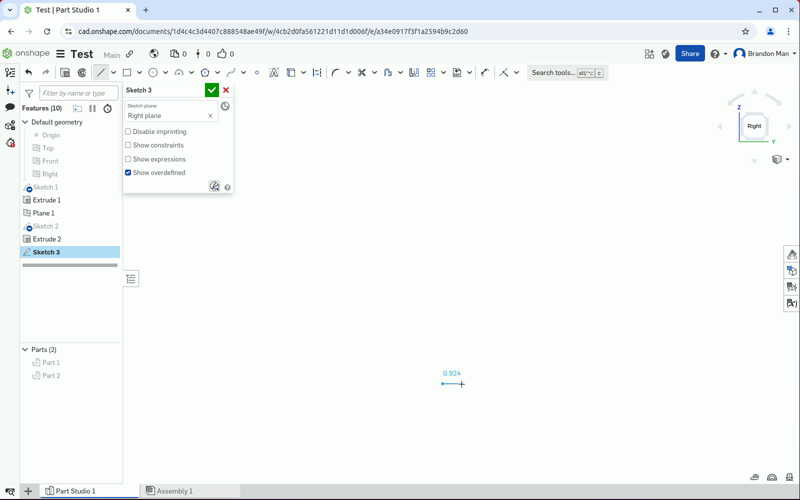
scroll(6)
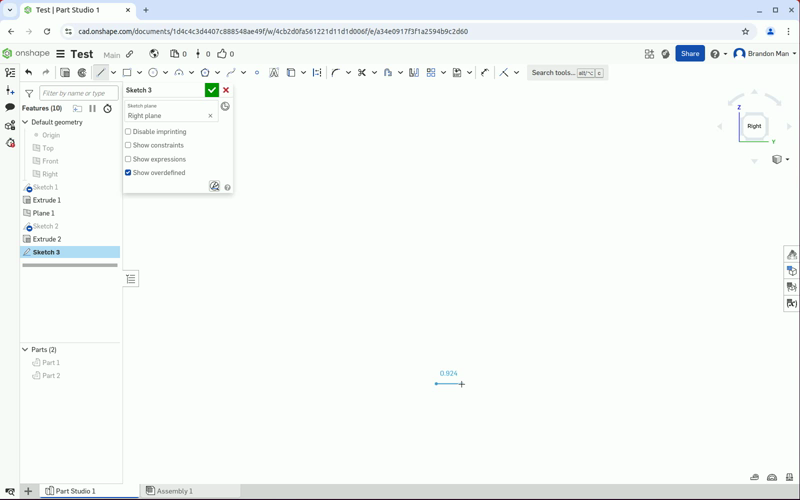
scroll(6)
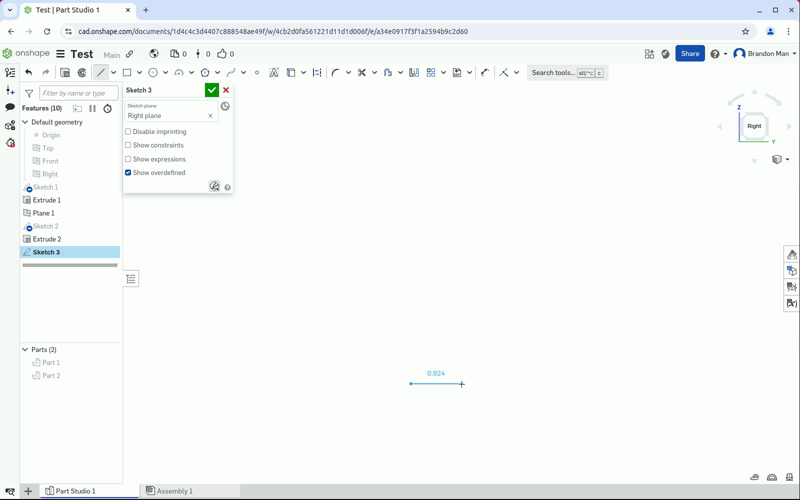
click(461, 383)
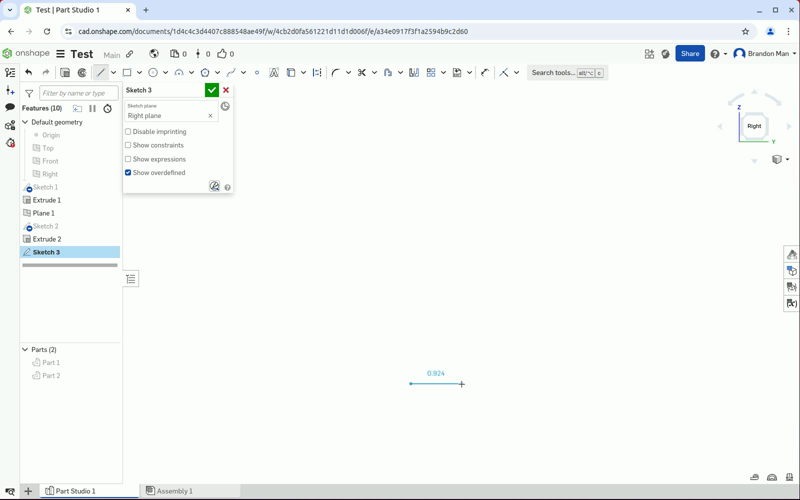
scroll(-6)
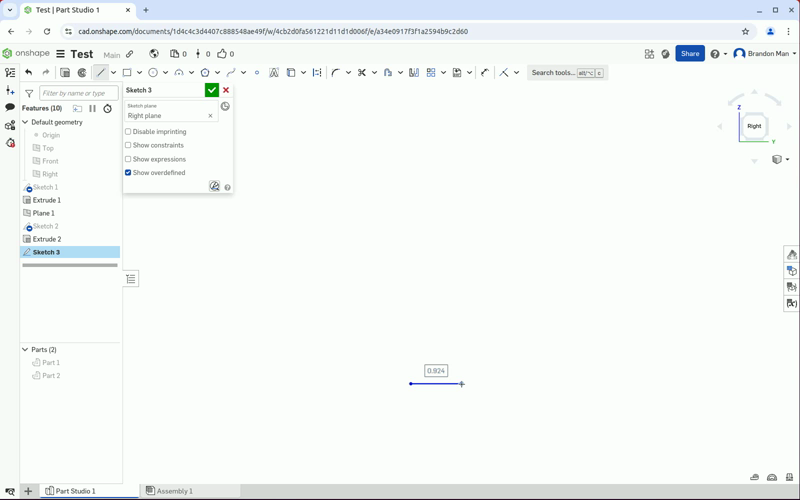
scroll(-6)
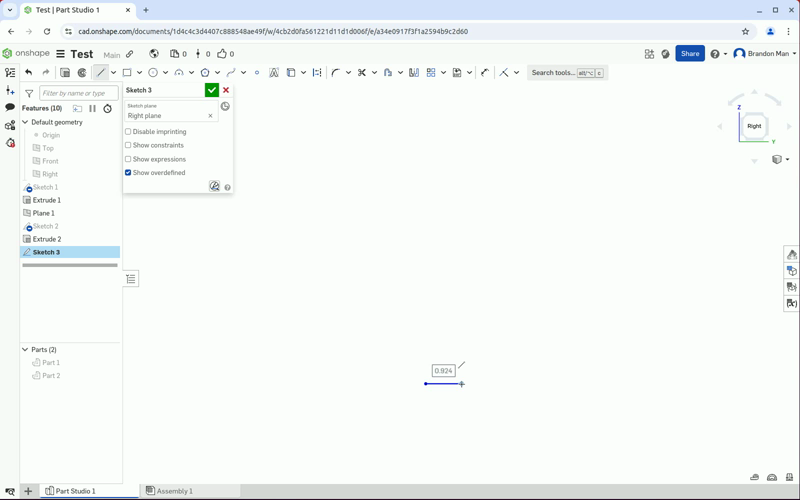
scroll(-6)
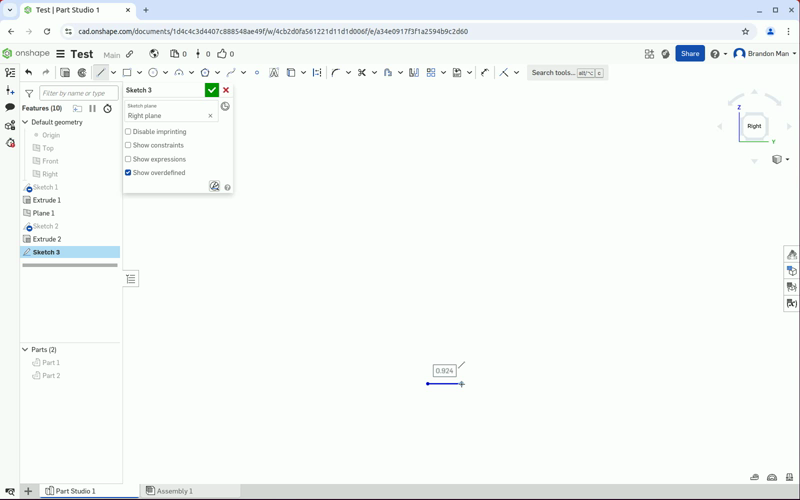
scroll(-6)
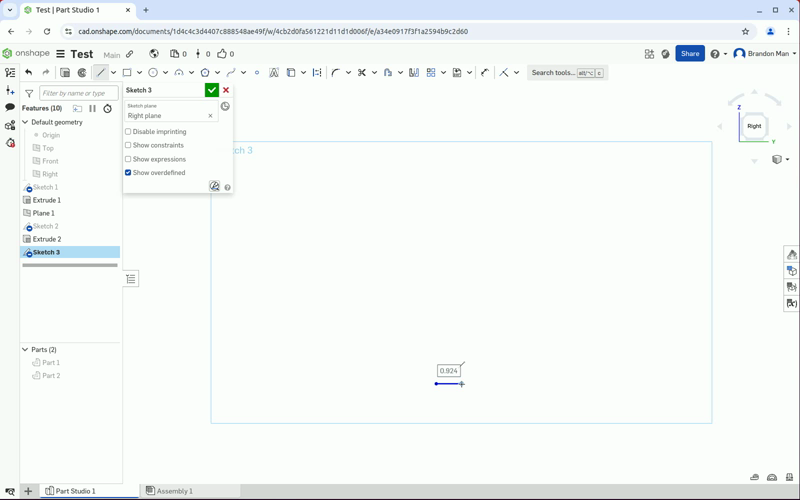
scroll(-6)
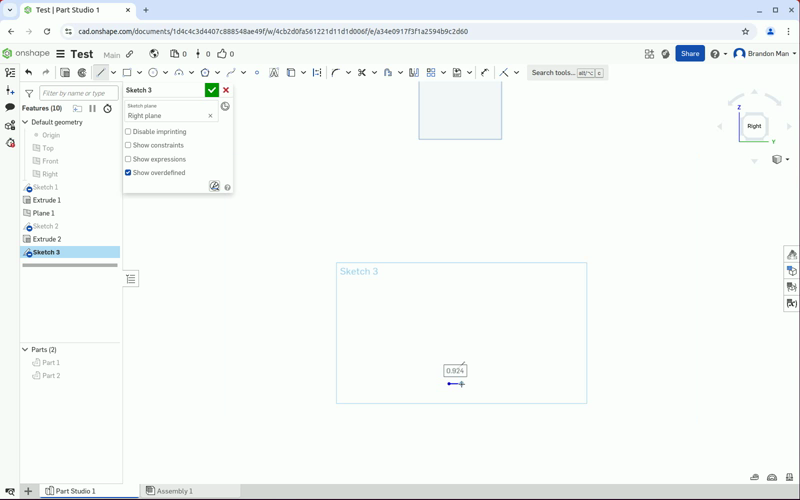
scroll(-6)
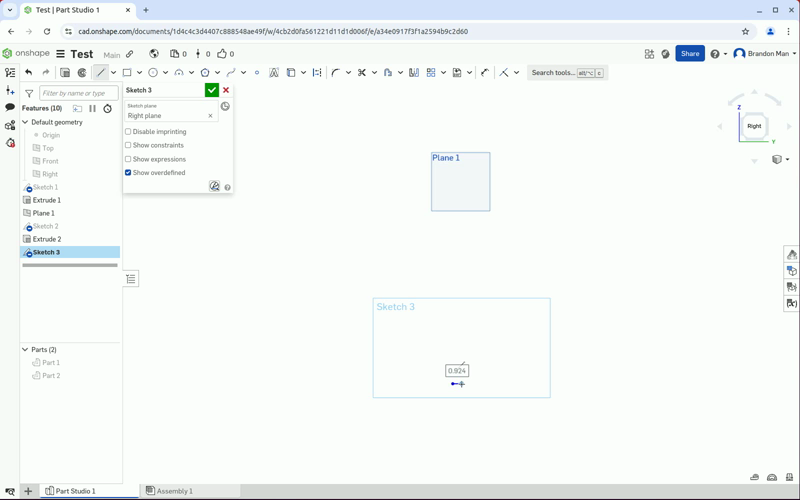
scroll(-6)
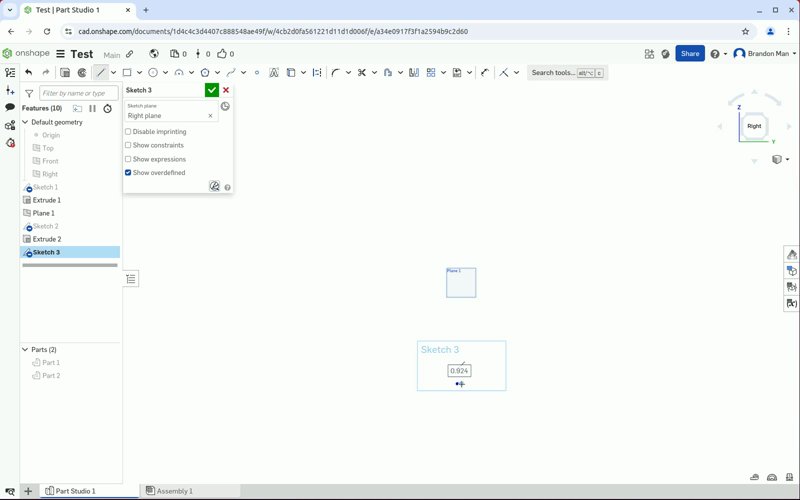
key_up(shift)
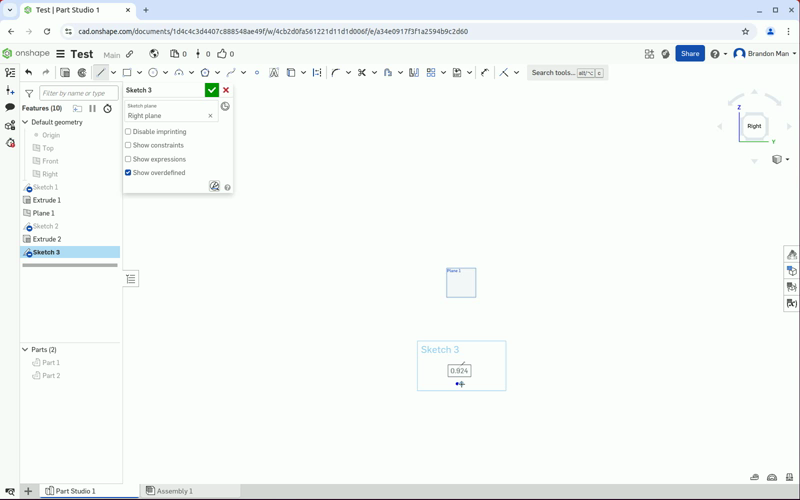
key_down(shift)
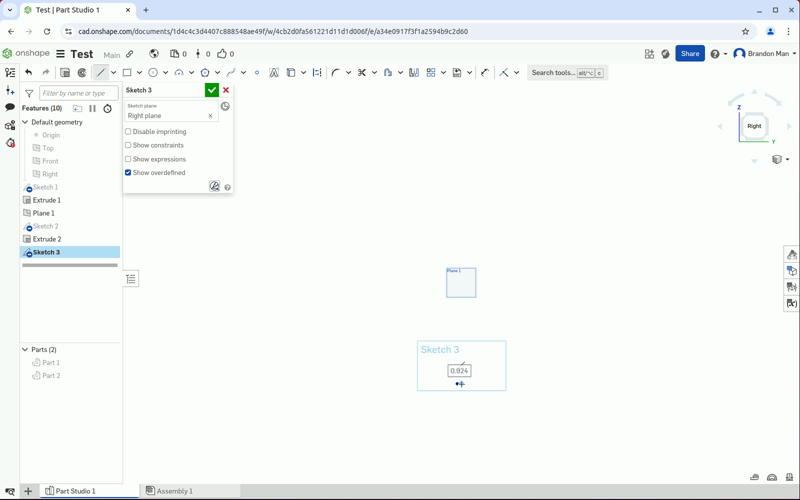
mouse_move(491, 383)
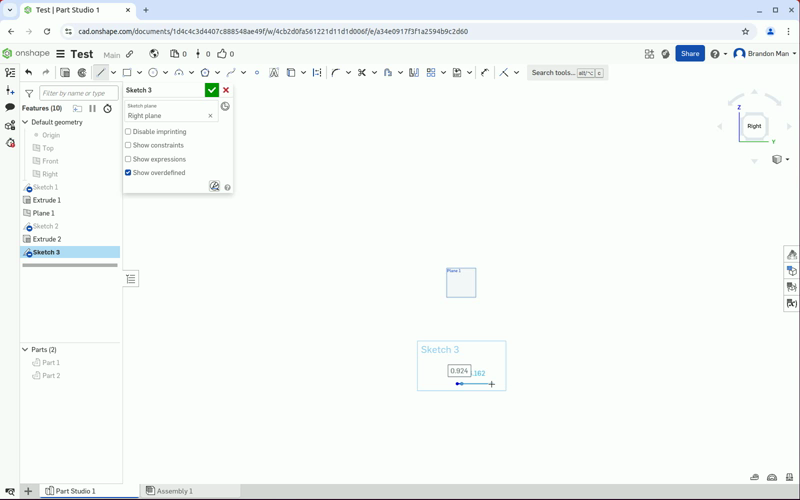
mouse_move(461, 378)
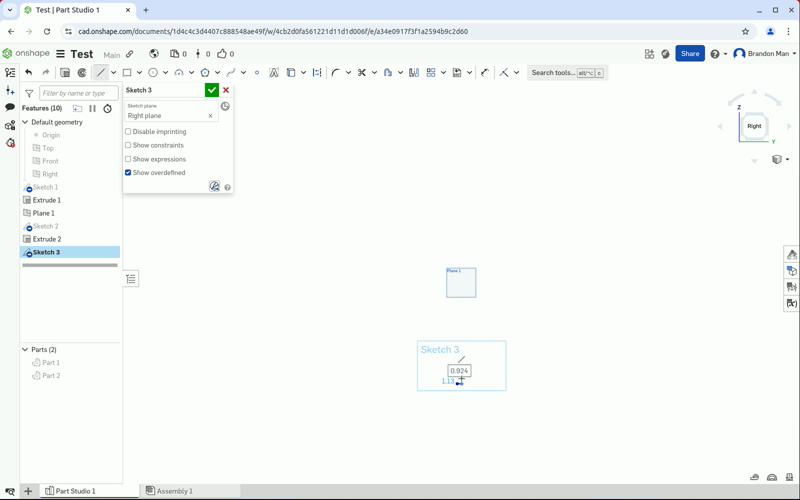
scroll(6)
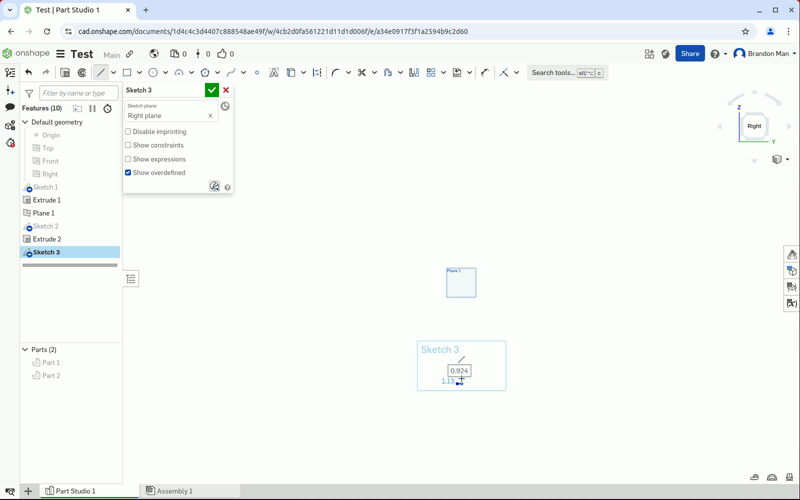
scroll(6)
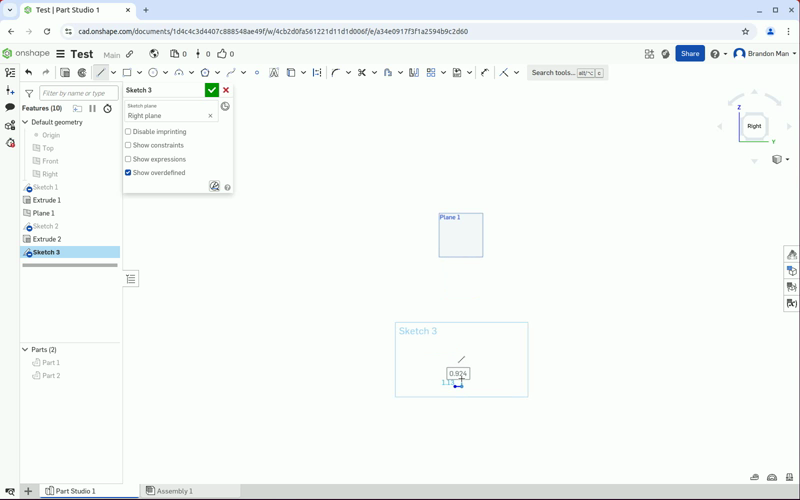
scroll(6)
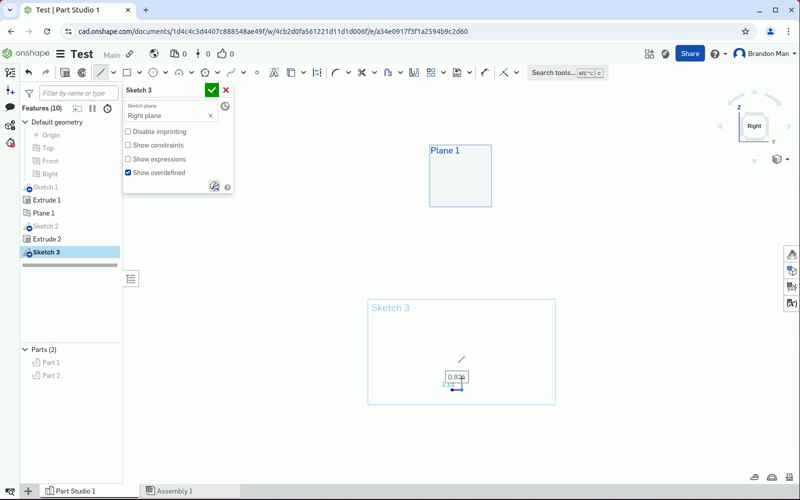
scroll(6)
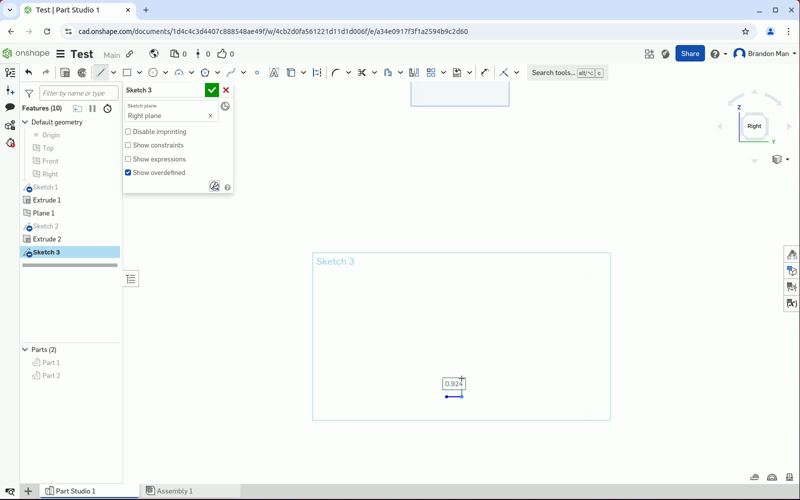
scroll(6)
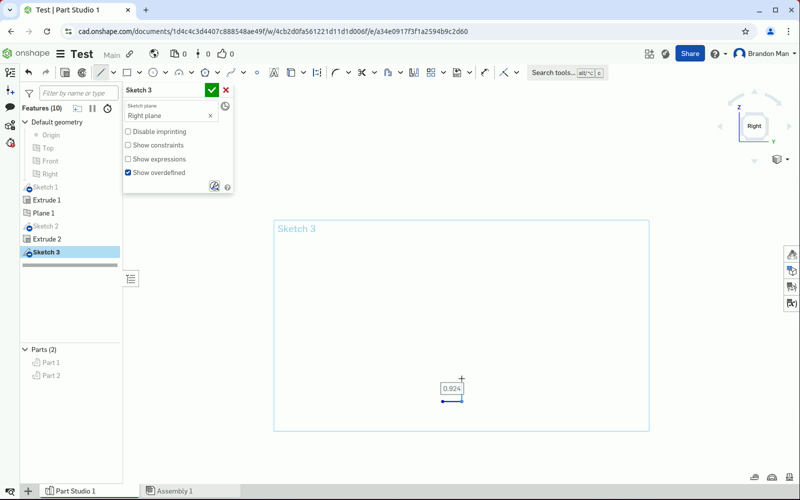
scroll(6)
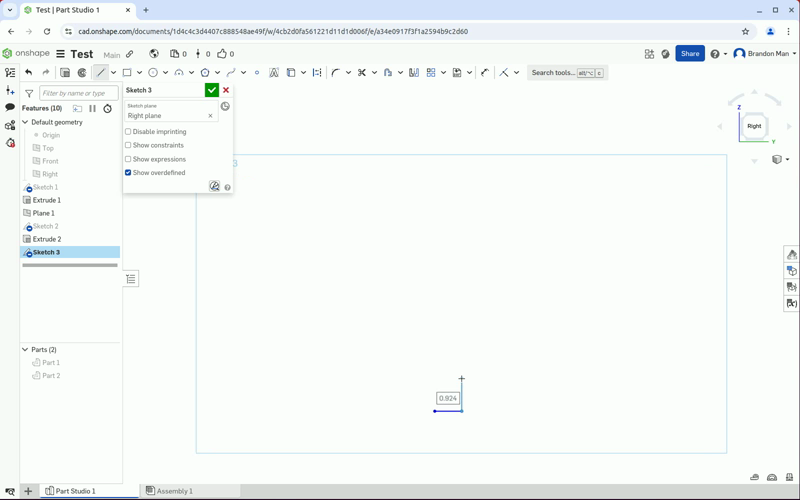
scroll(6)
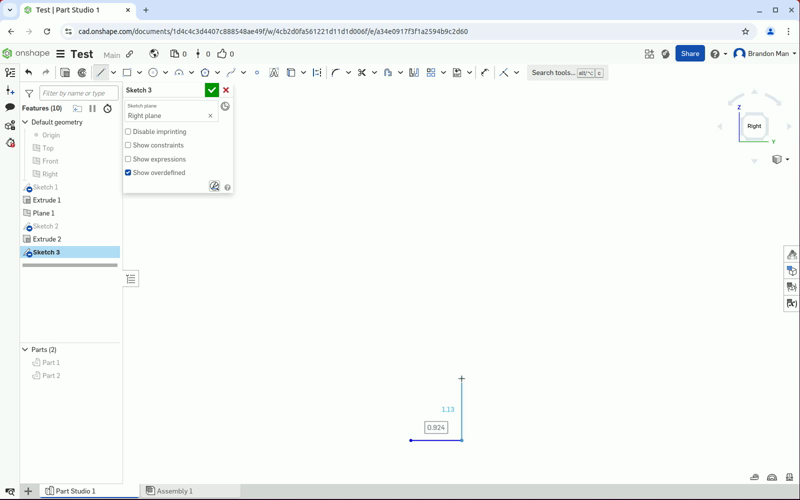
click(461, 378)
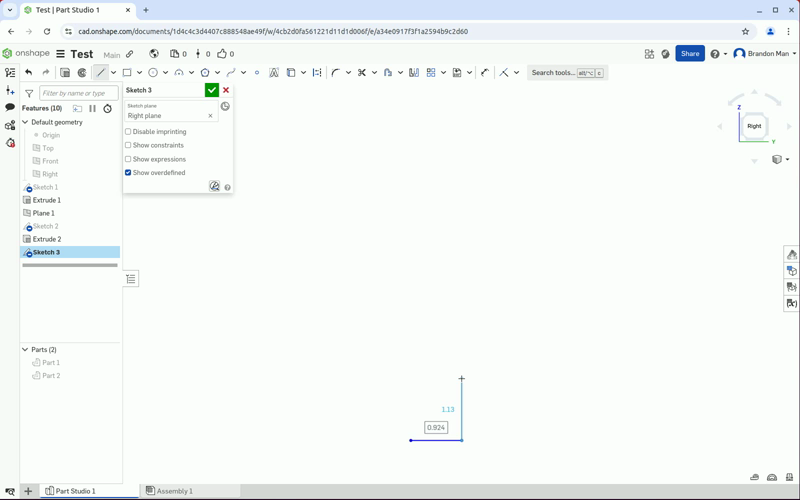
scroll(-6)
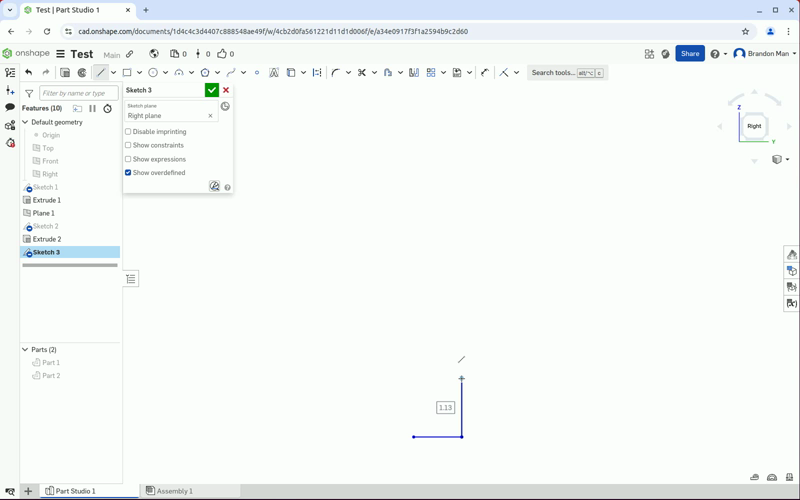
scroll(-6)
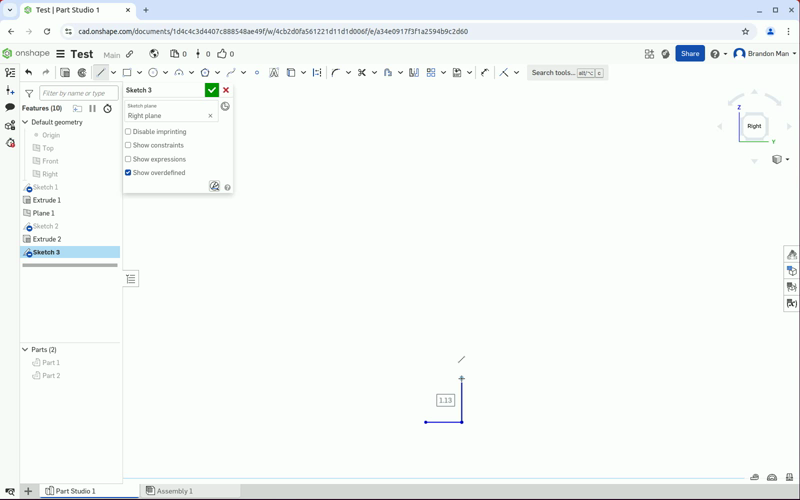
scroll(-6)
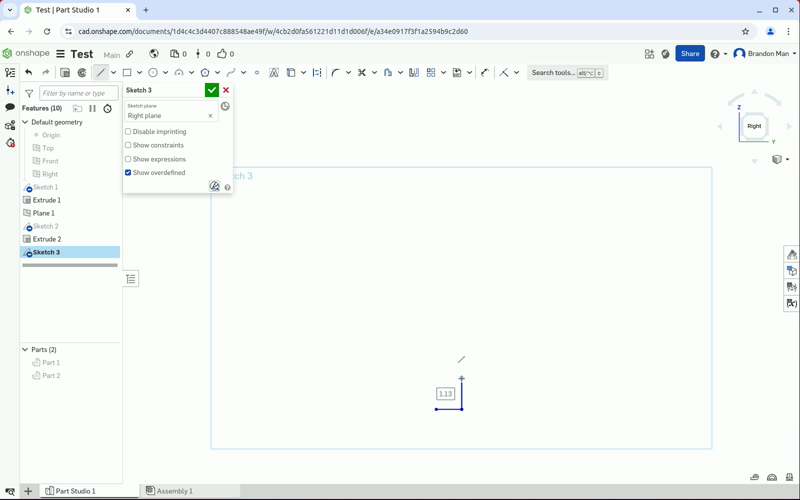
scroll(-6)
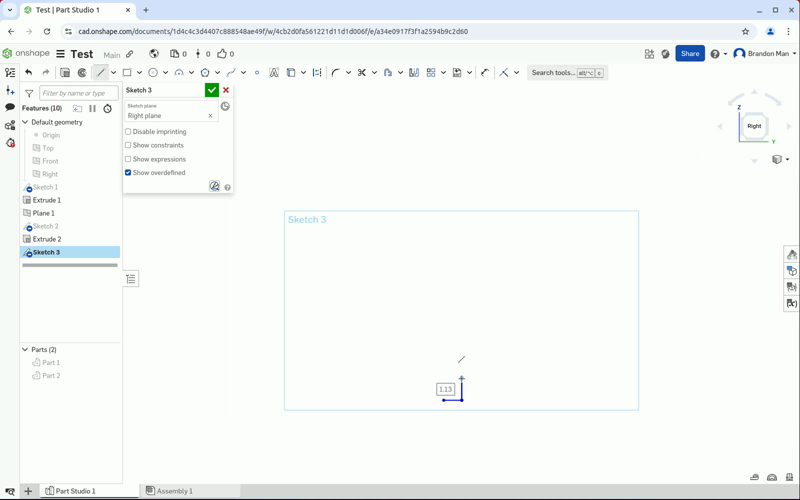
scroll(-6)
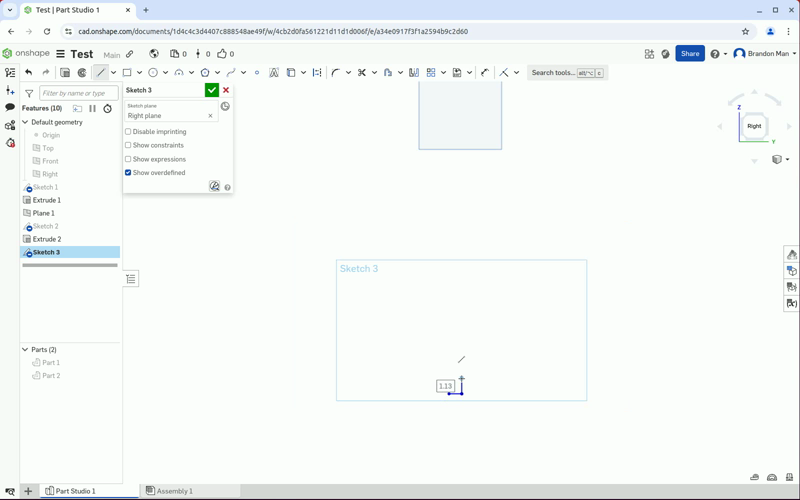
scroll(-6)
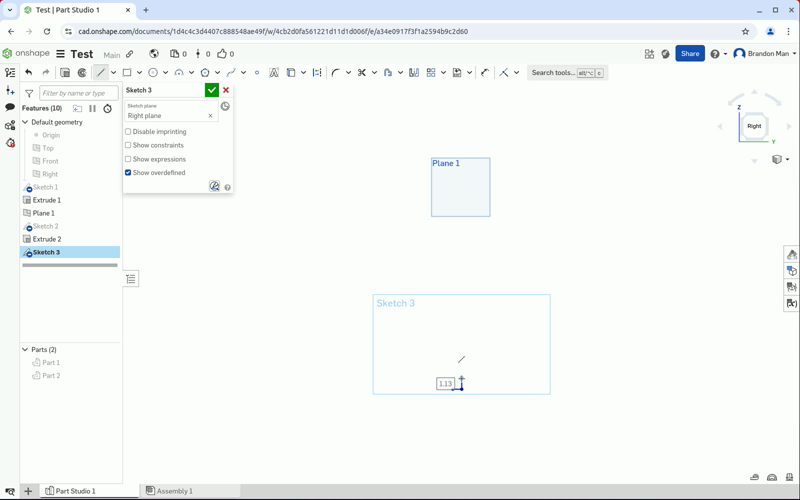
scroll(-6)
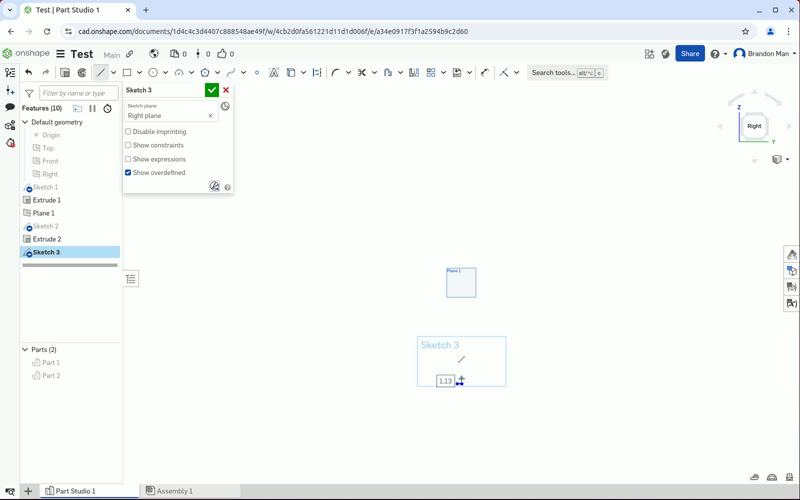
key_up(shift)
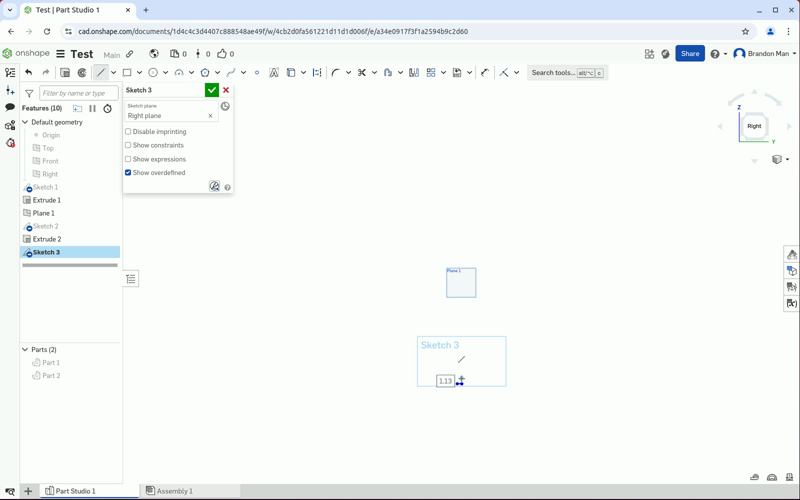
key_down(shift)
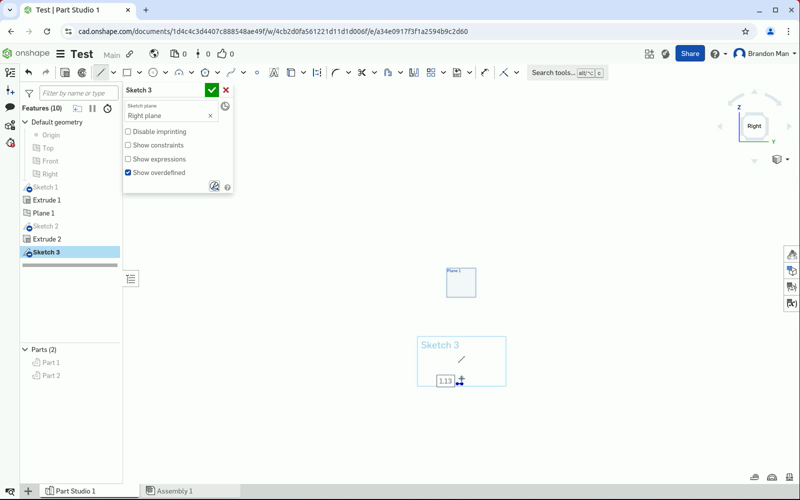
mouse_move(491, 378)
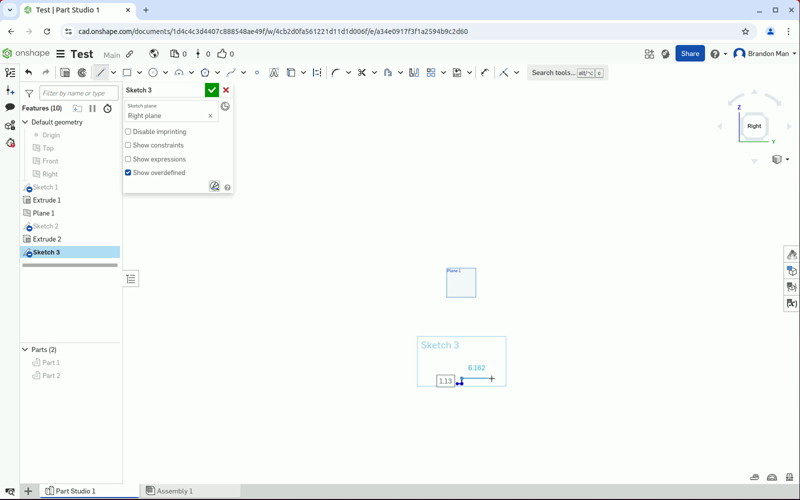
mouse_move(457, 378)
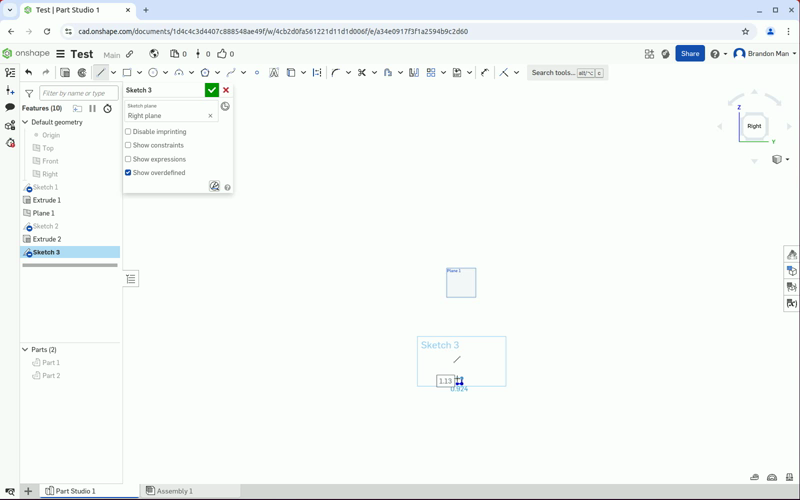
scroll(6)
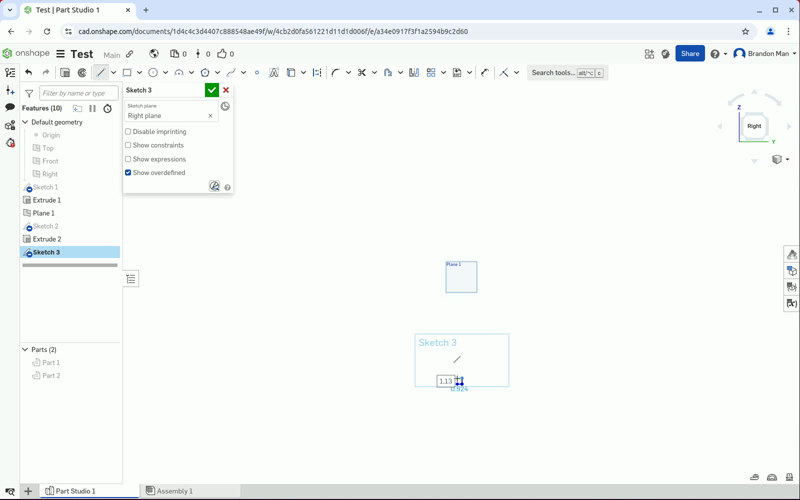
scroll(6)
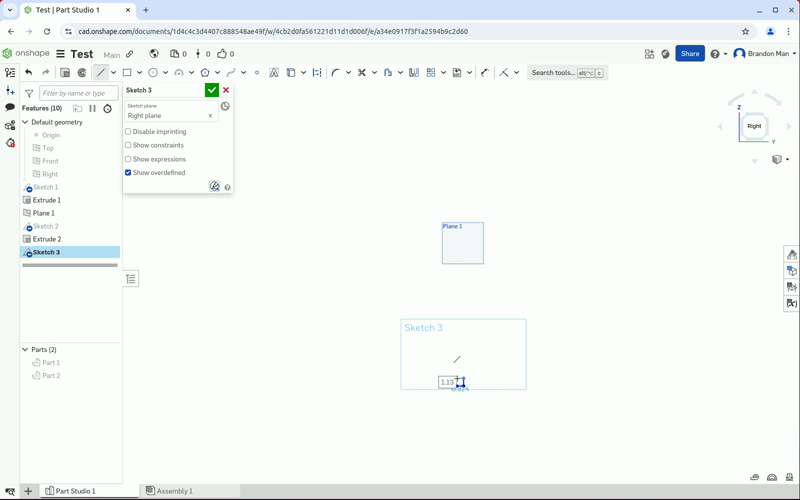
scroll(6)
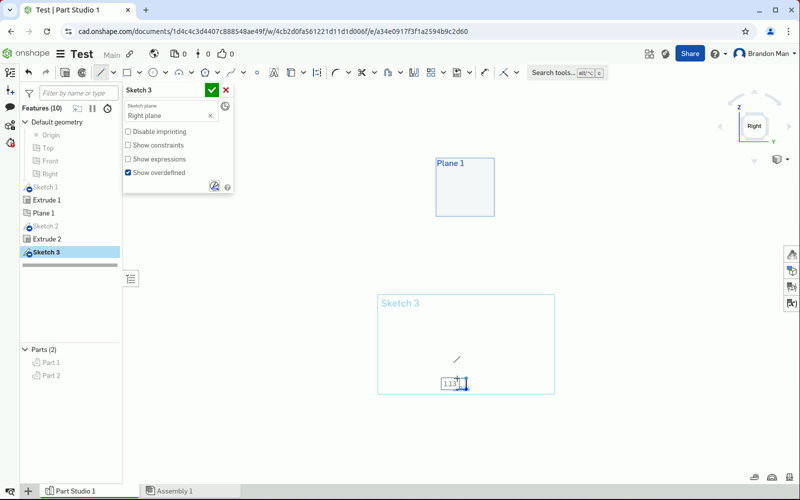
scroll(6)
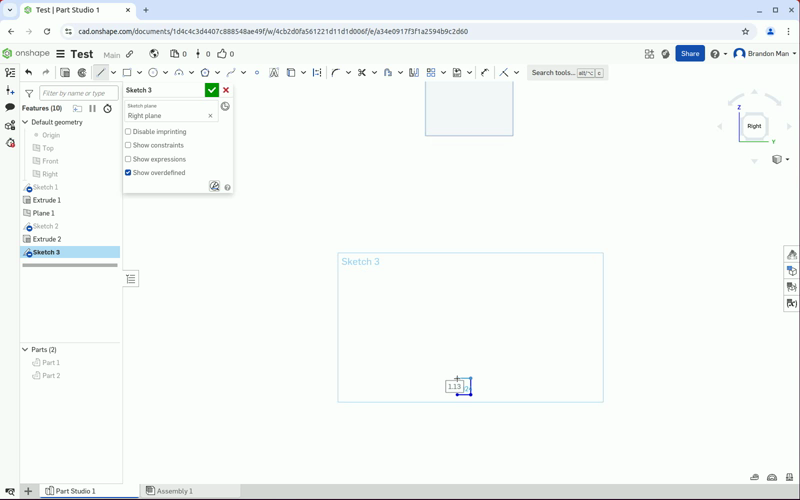
scroll(6)
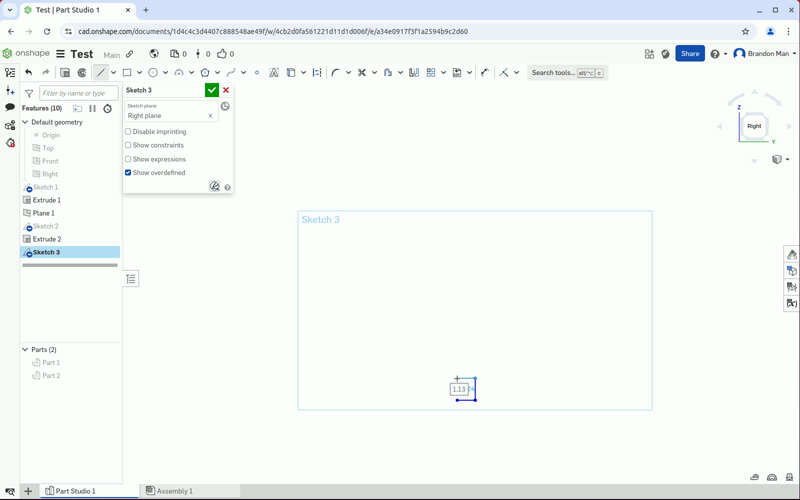
scroll(6)
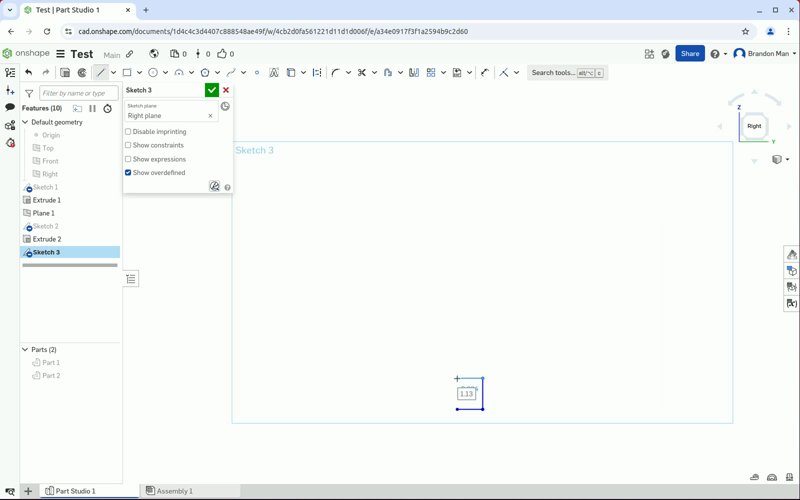
scroll(6)
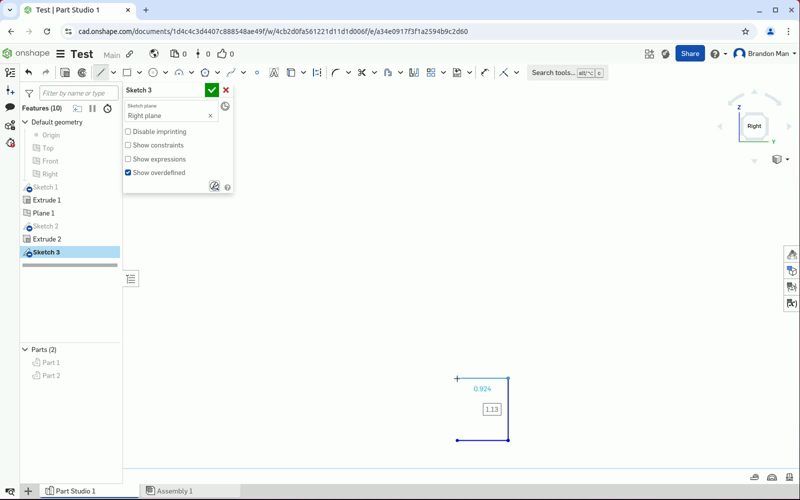
click(457, 378)
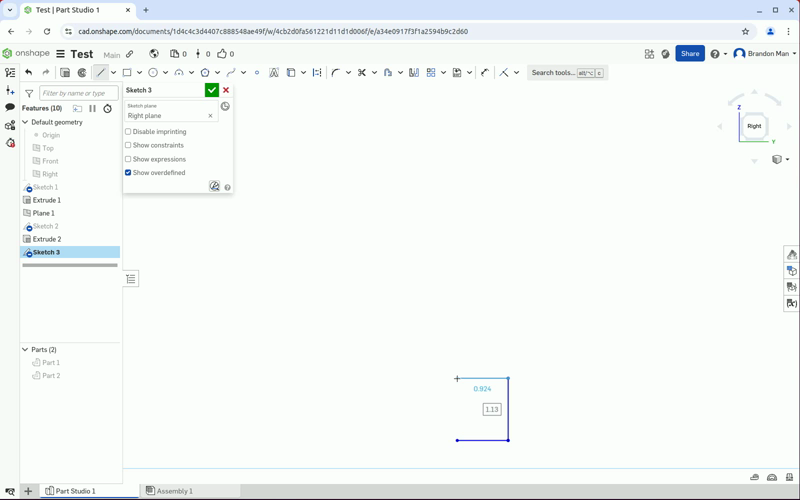
scroll(-6)
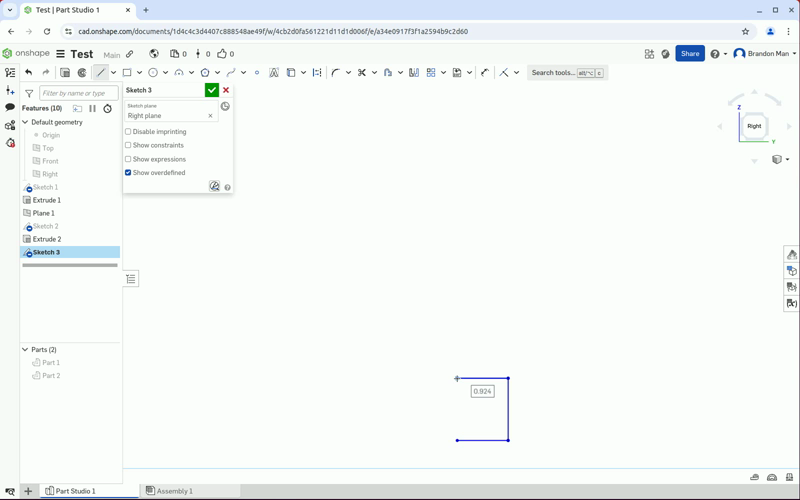
scroll(-6)
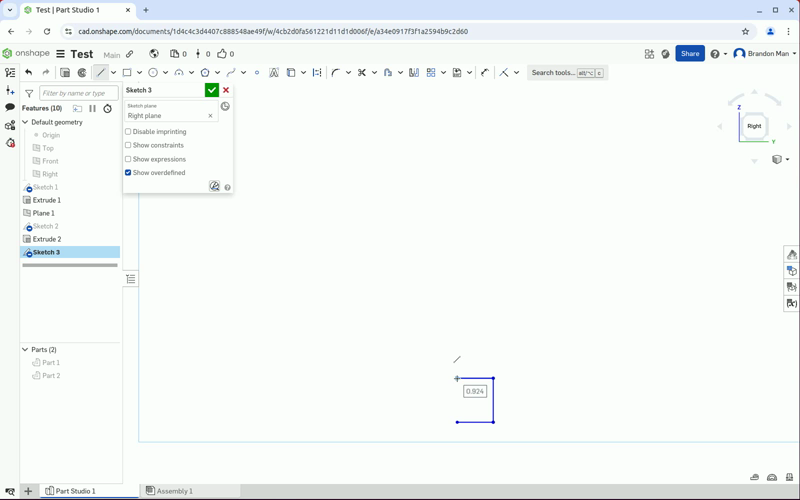
scroll(-6)
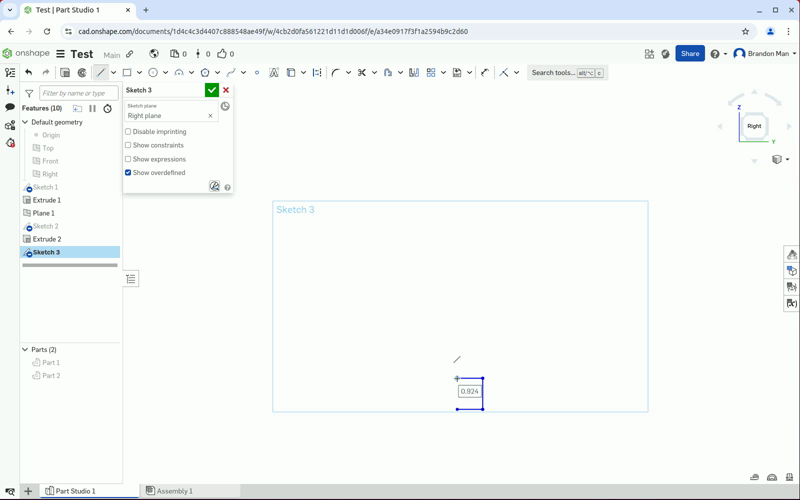
scroll(-6)
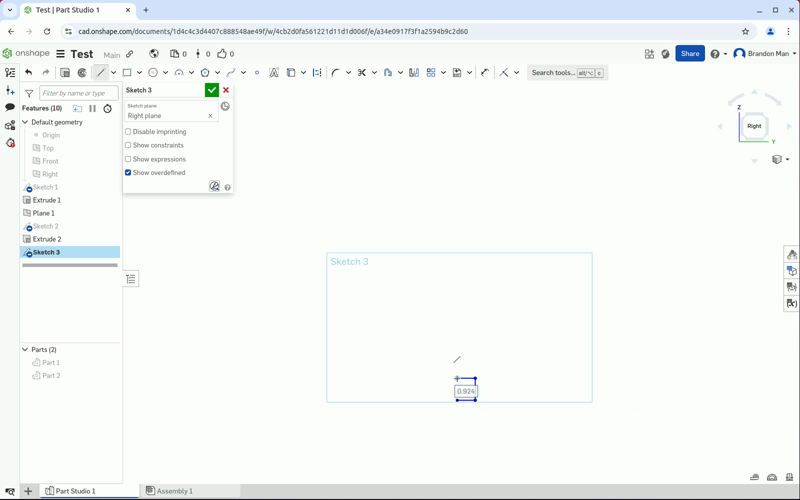
scroll(-6)
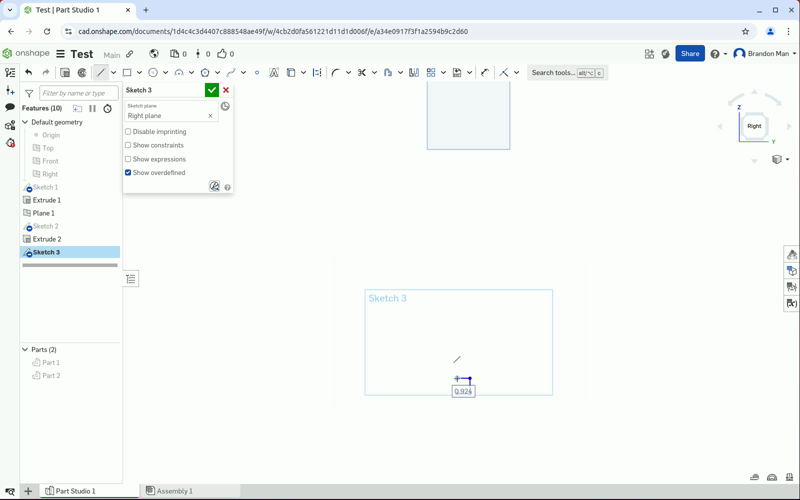
scroll(-6)
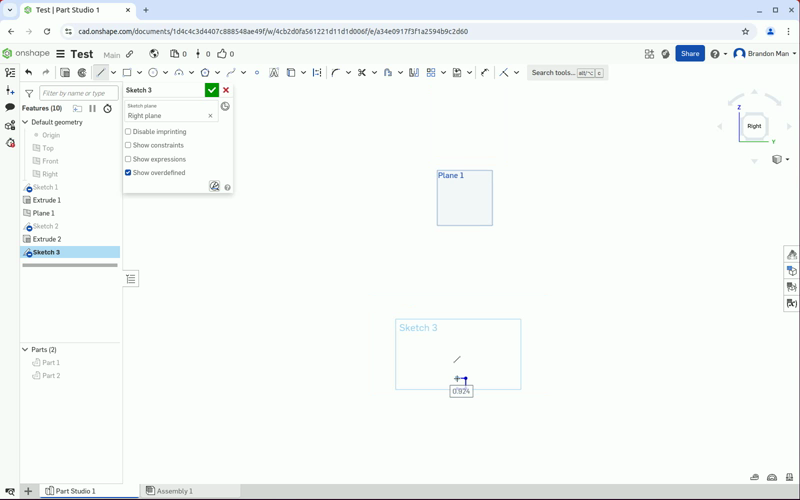
scroll(-6)
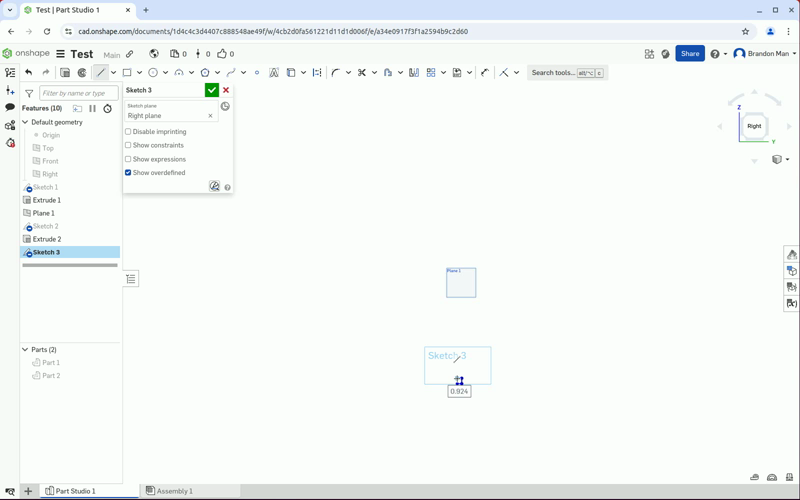
key_up(shift)
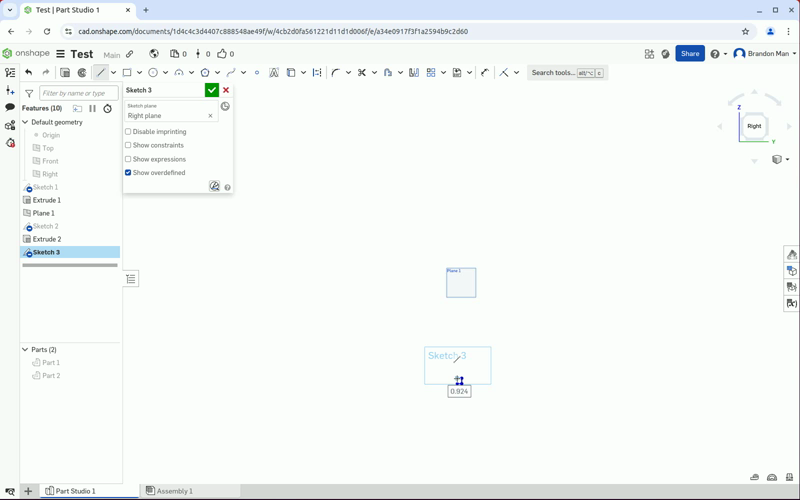
mouse_move(487, 378)
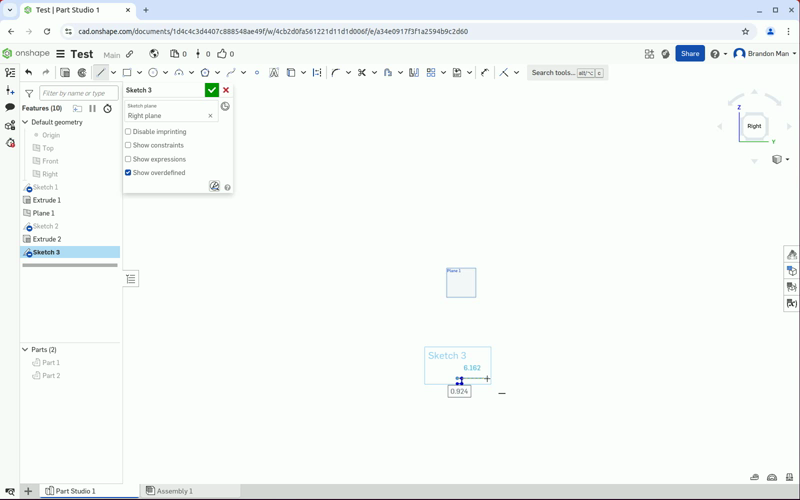
key_down(shift)
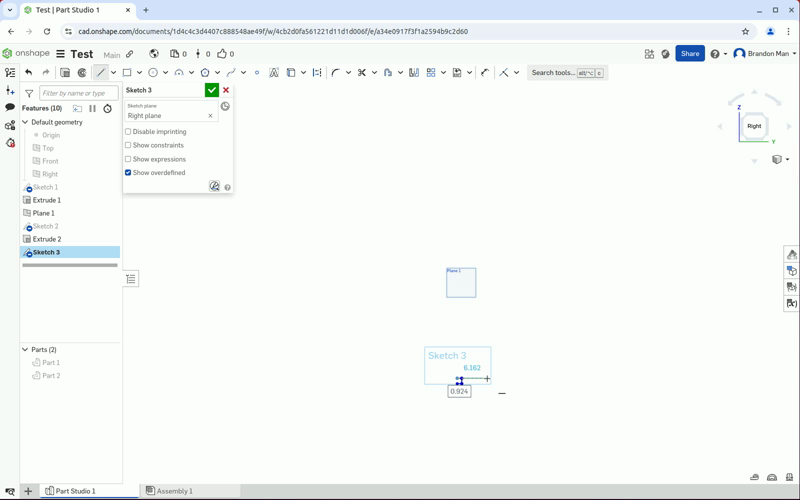
mouse_move(457, 383)
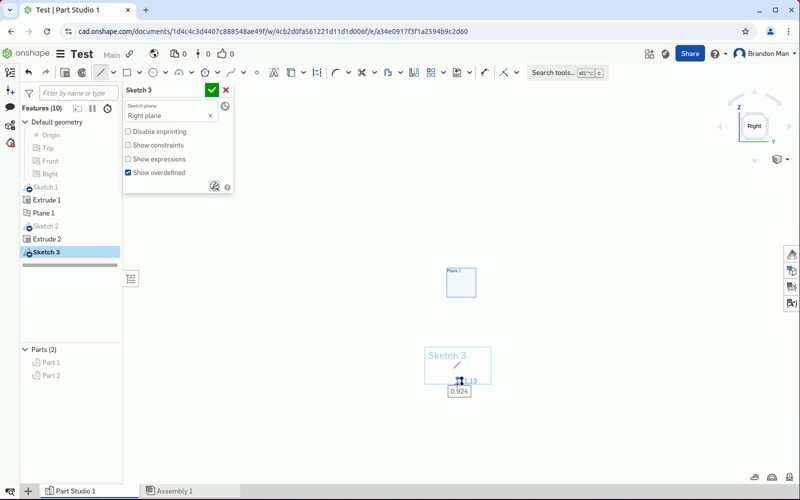
scroll(6)
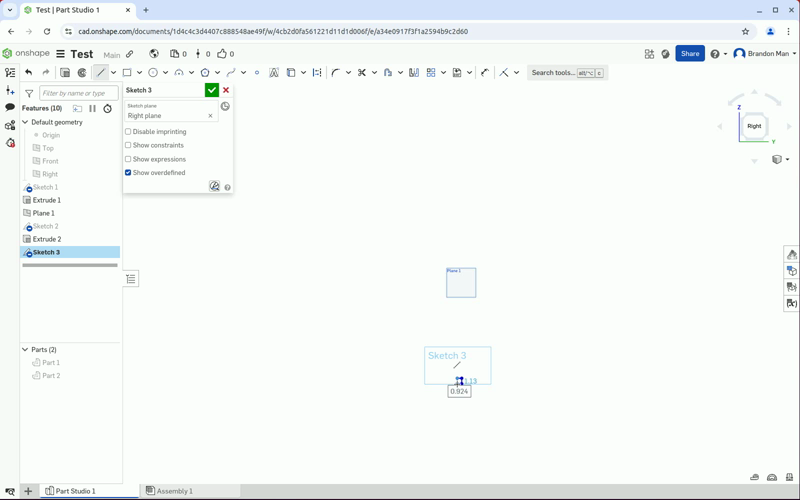
scroll(6)
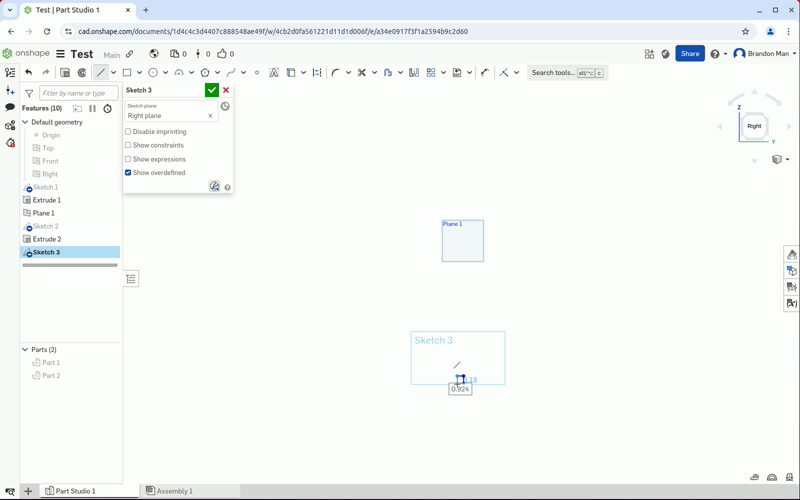
scroll(6)
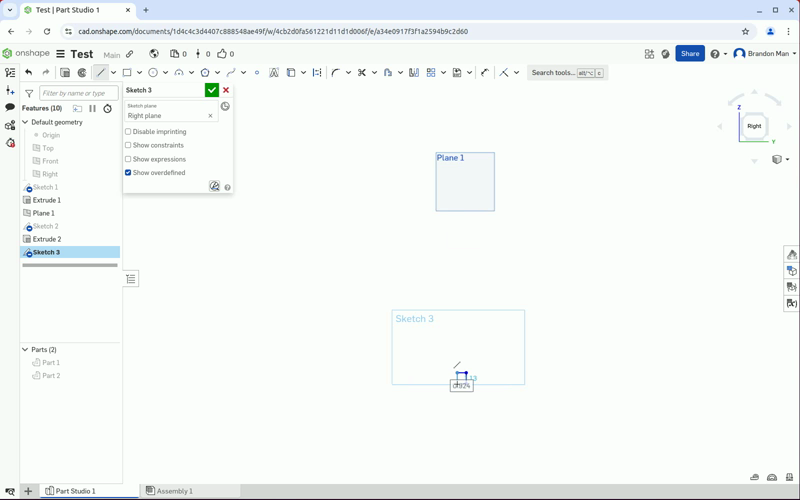
scroll(6)
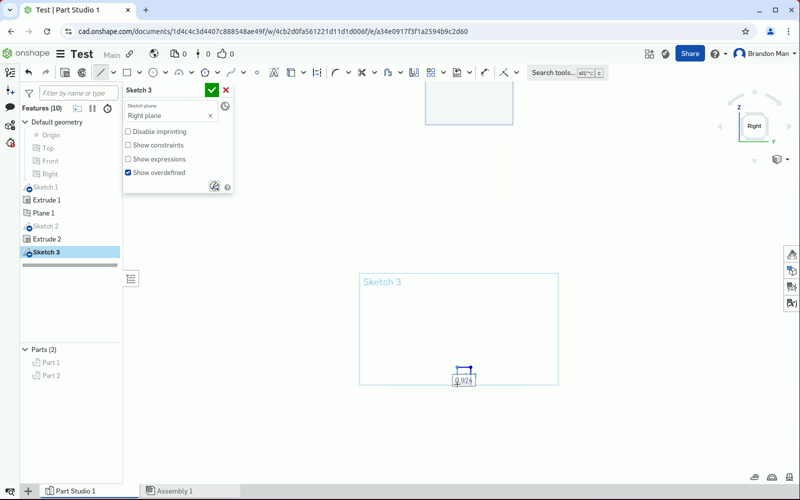
scroll(6)
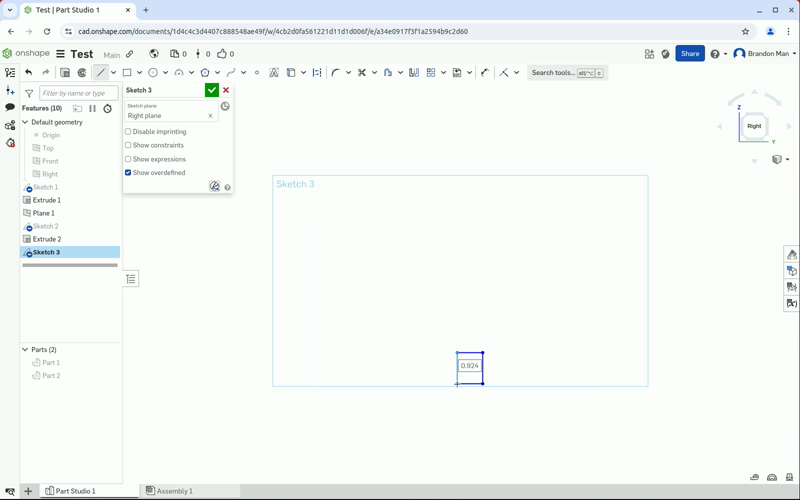
scroll(6)
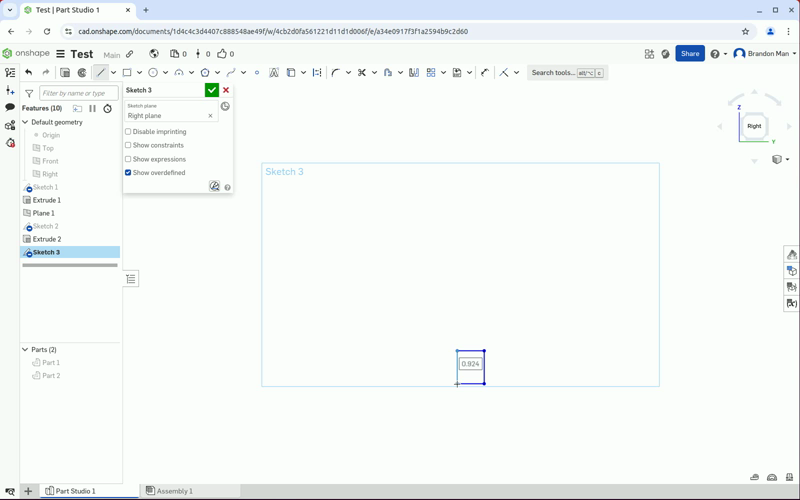
scroll(6)
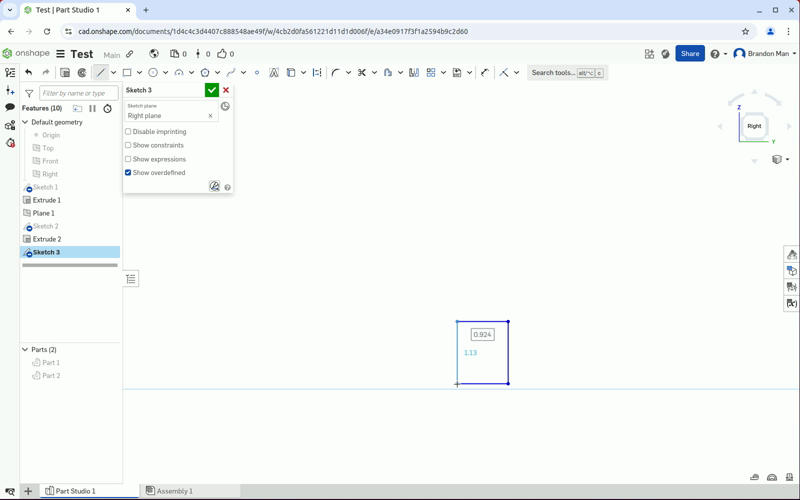
key_up(shift)
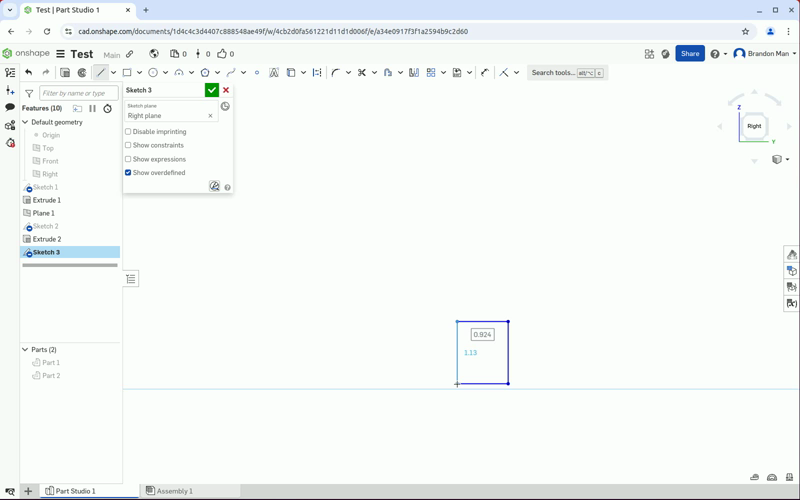
click(457, 383)
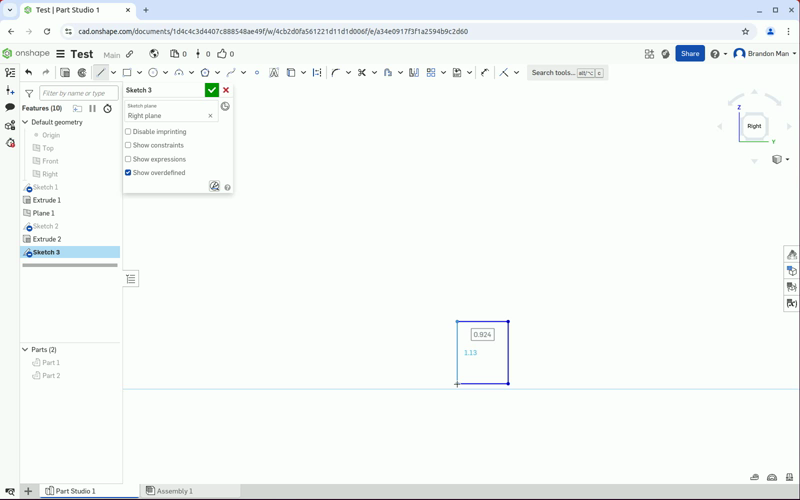
scroll(-6)
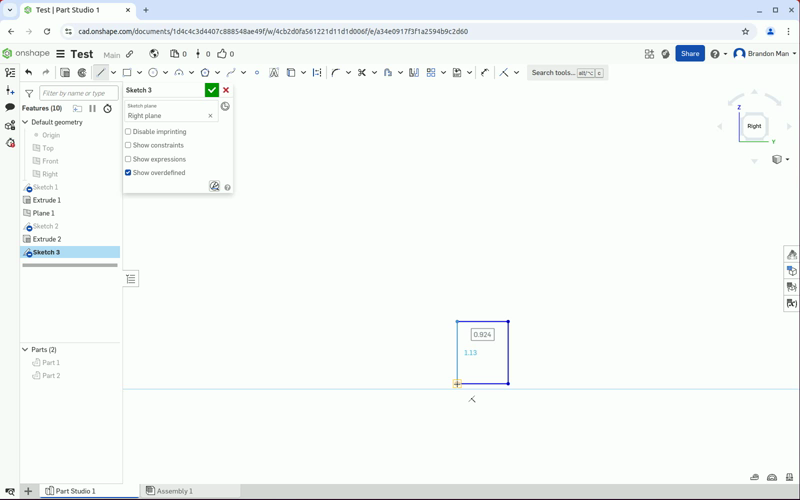
scroll(-6)
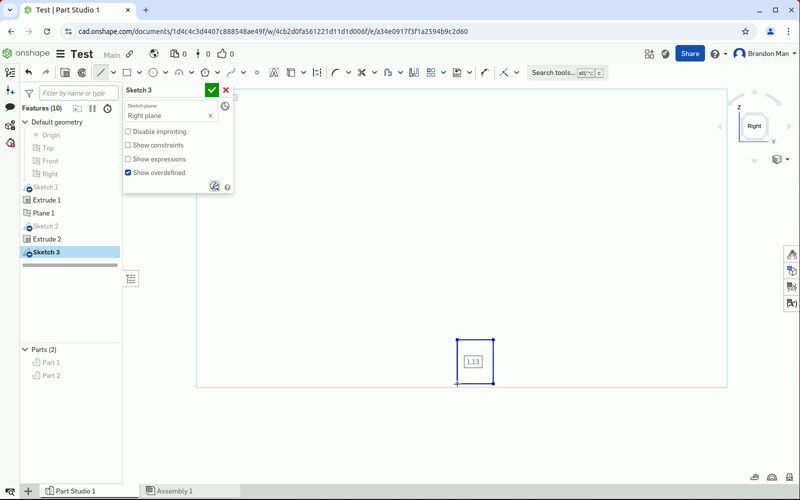
scroll(-6)
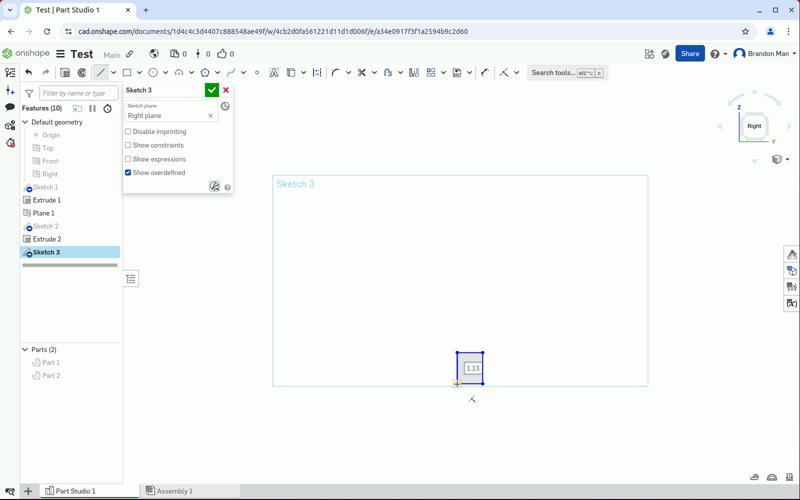
scroll(-6)
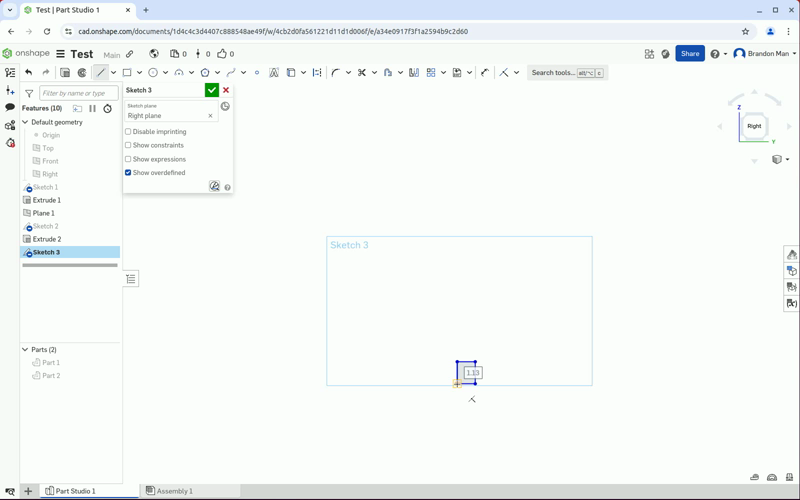
scroll(-6)
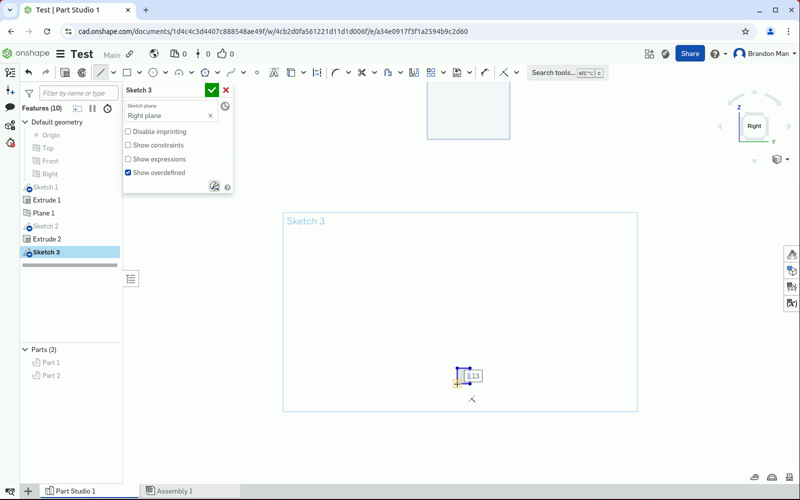
scroll(-6)
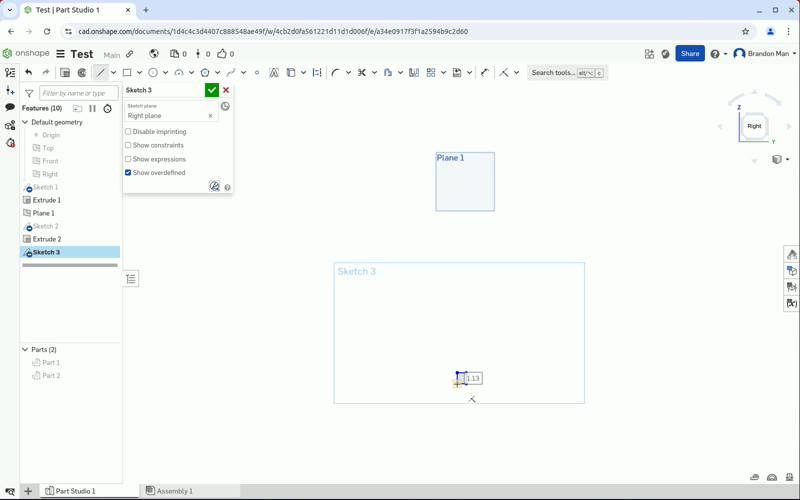
scroll(-6)
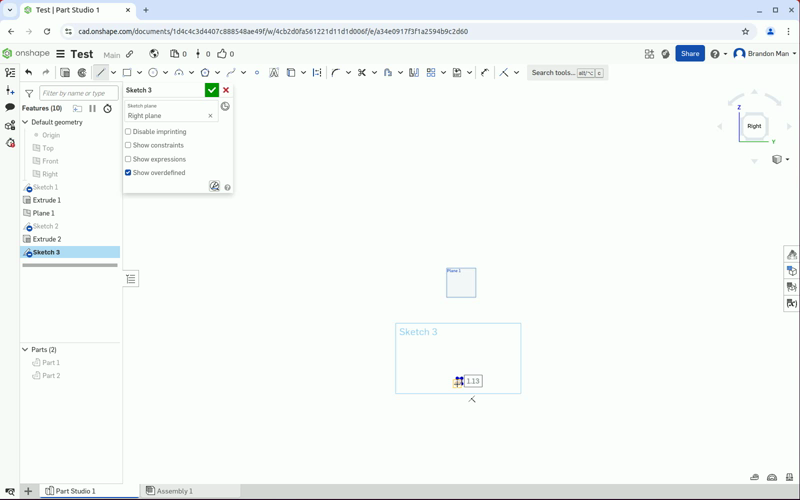
key(esc)
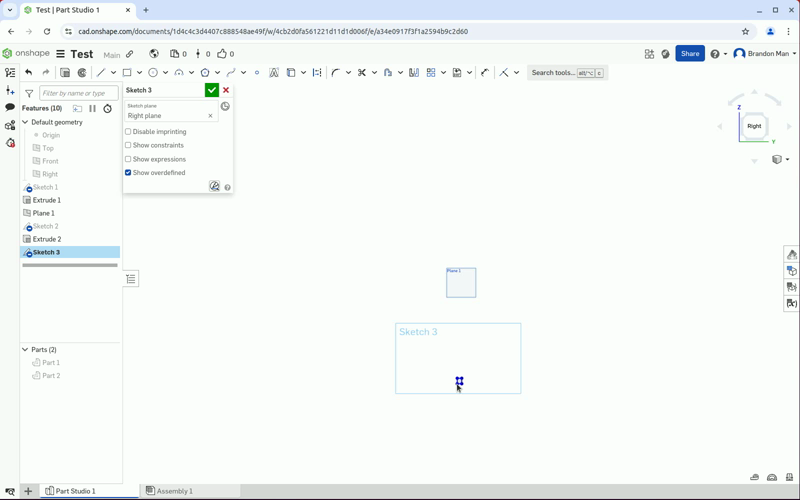
mouse_move(461, 380)
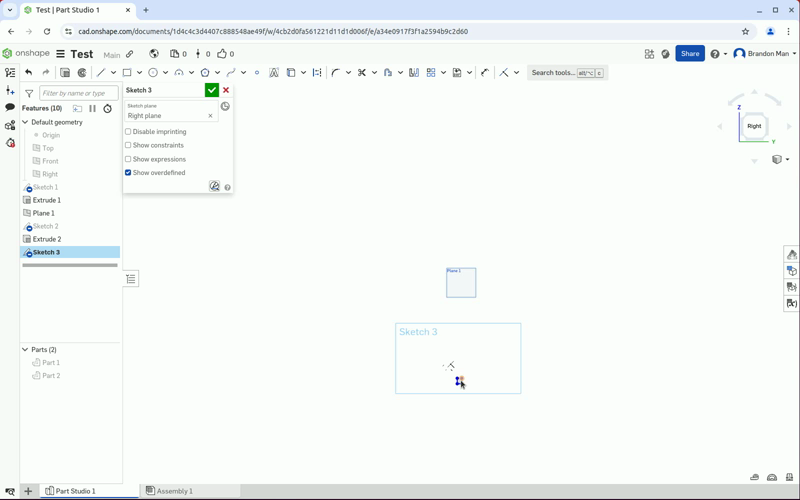
scroll(6)
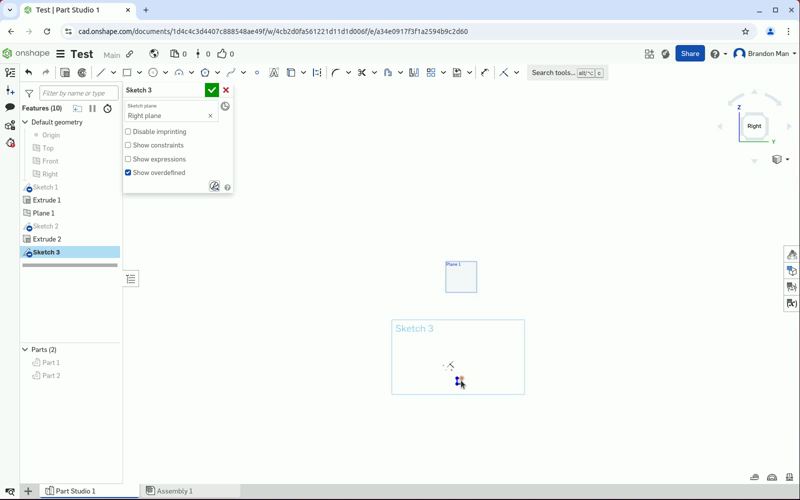
scroll(6)
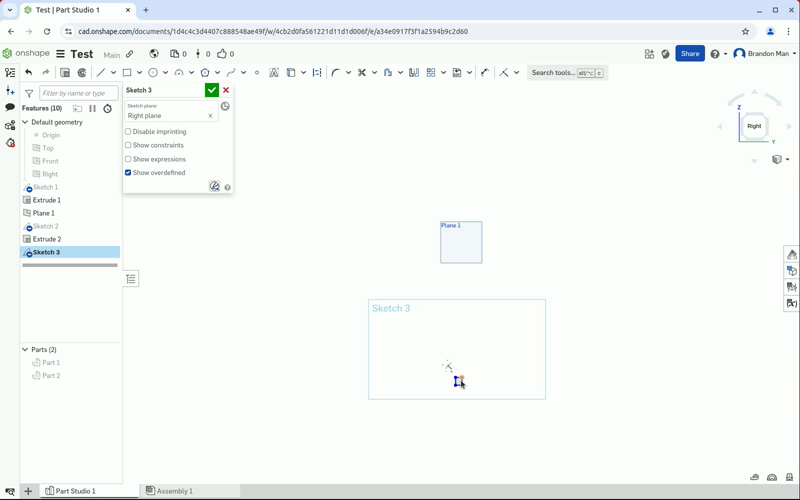
scroll(6)
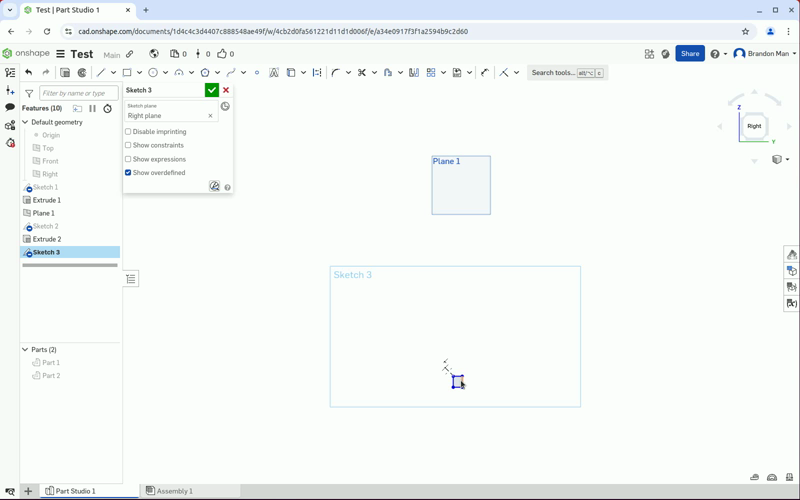
scroll(6)
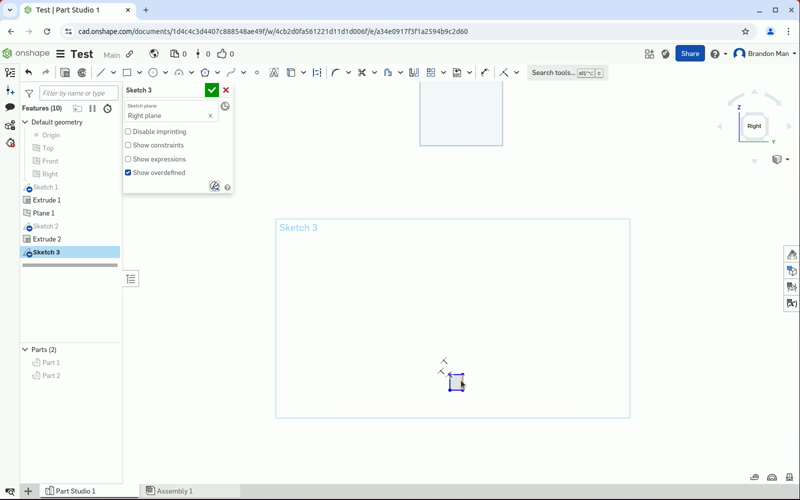
scroll(6)
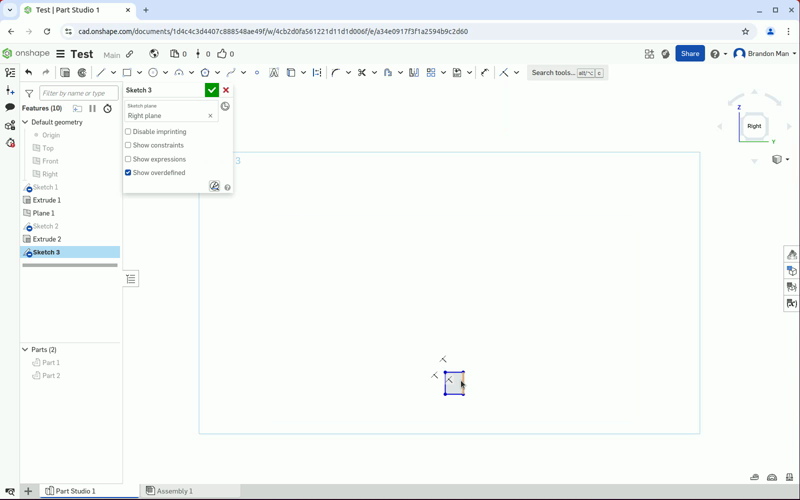
scroll(6)
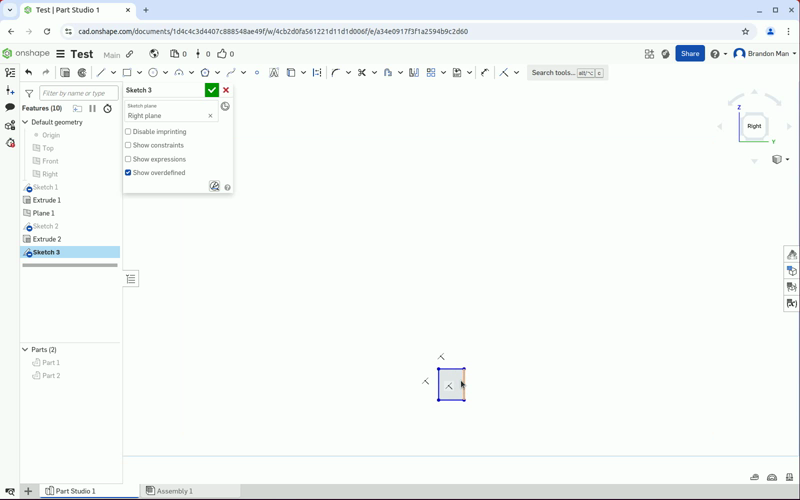
scroll(6)
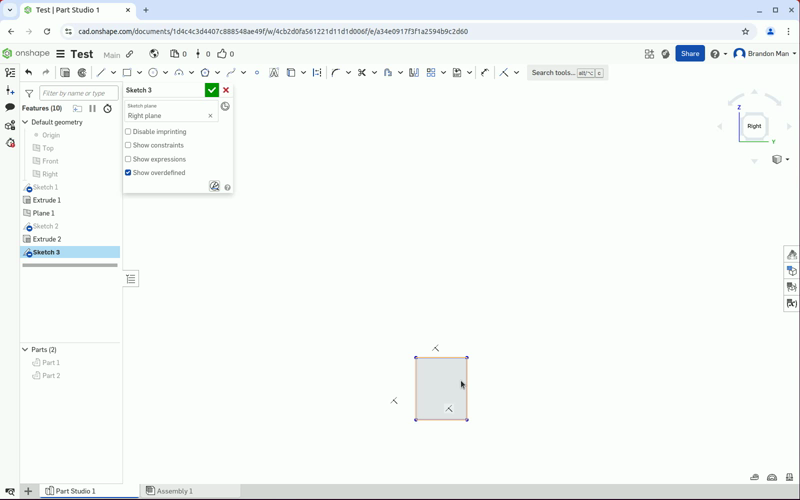
click(461, 380)
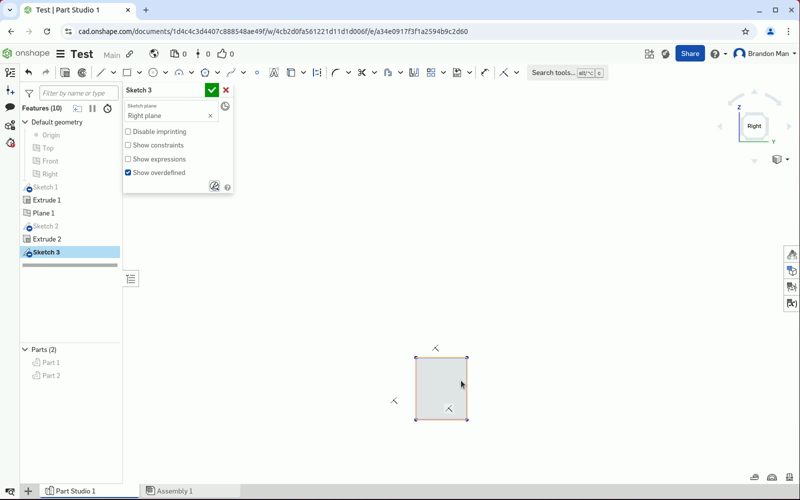
scroll(-6)
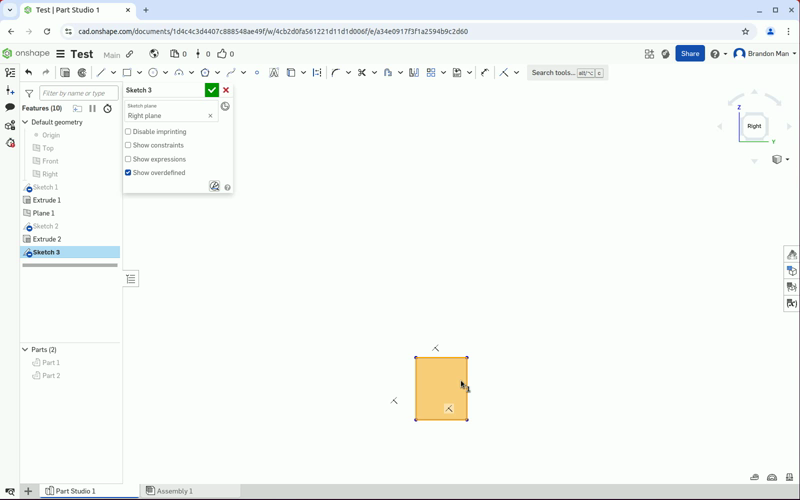
scroll(-6)
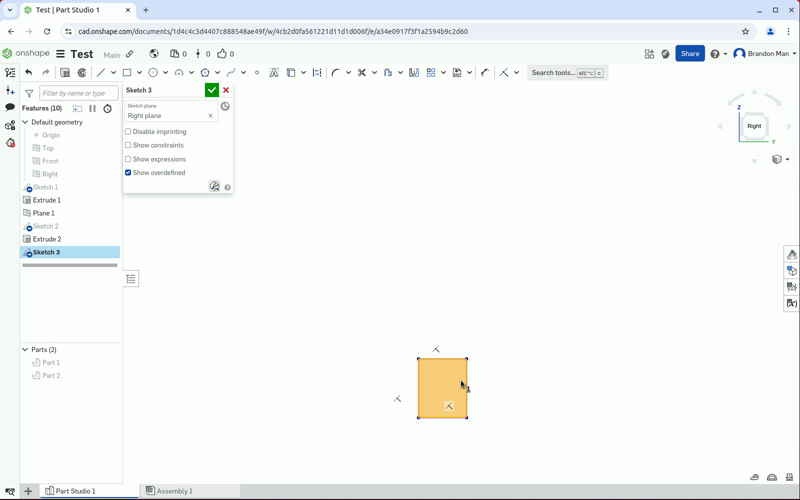
scroll(-6)
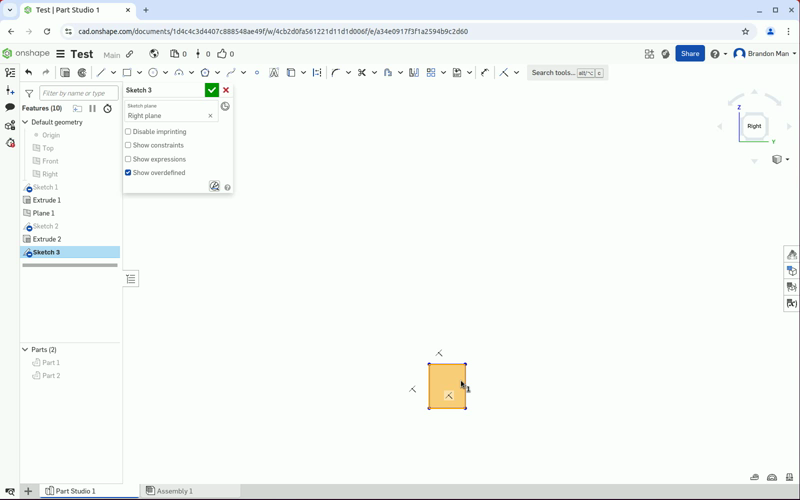
scroll(-6)
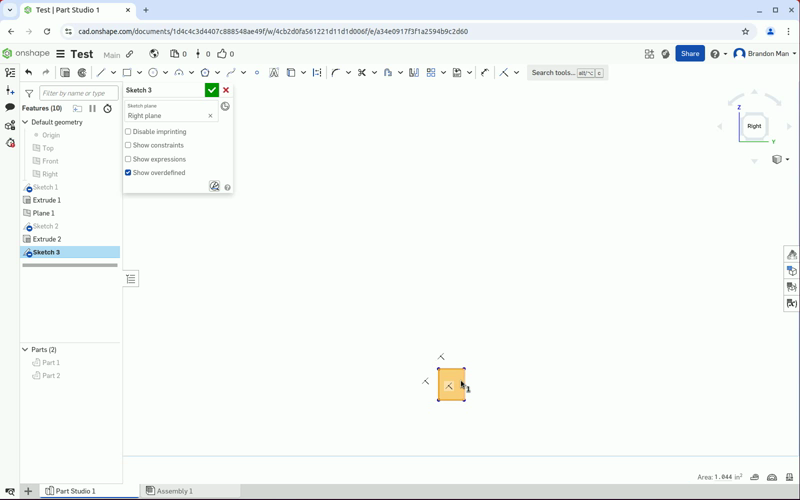
scroll(-6)
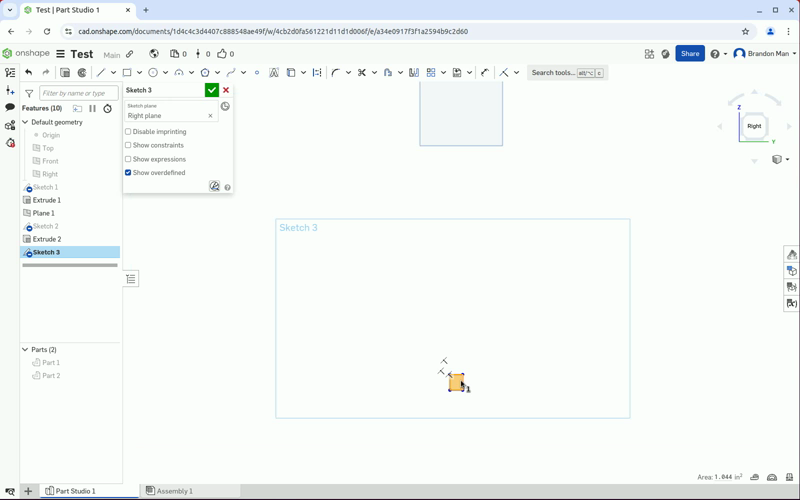
scroll(-6)
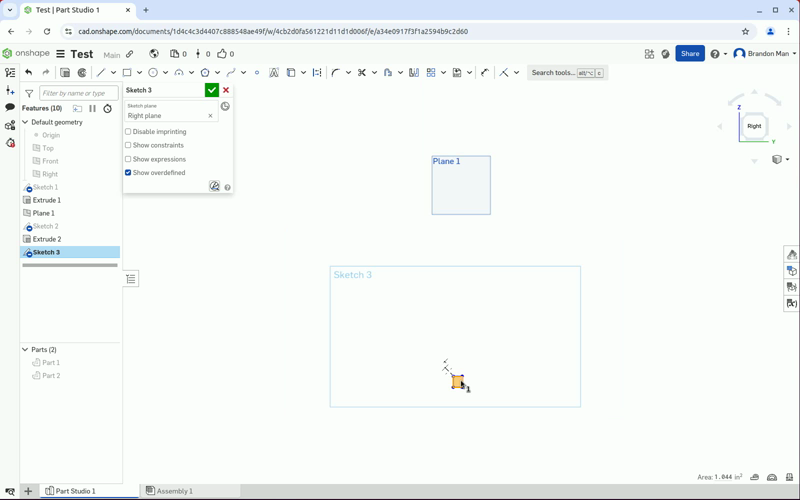
scroll(-6)
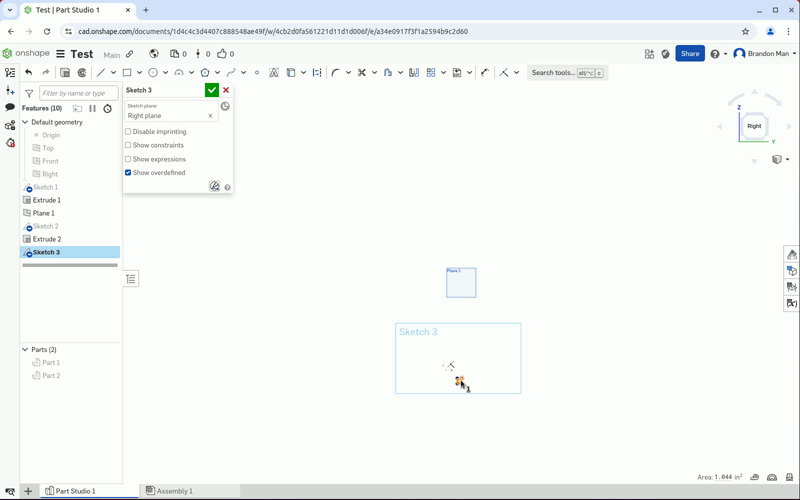
mouse_move(73, 352)
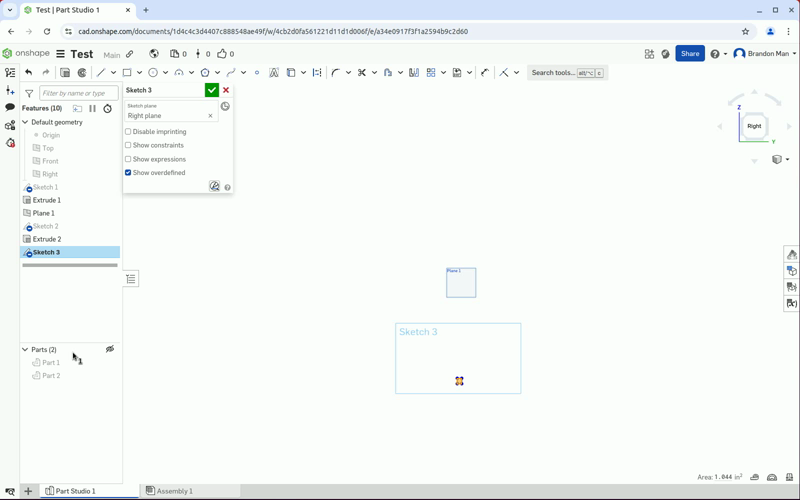
key(shift+y)
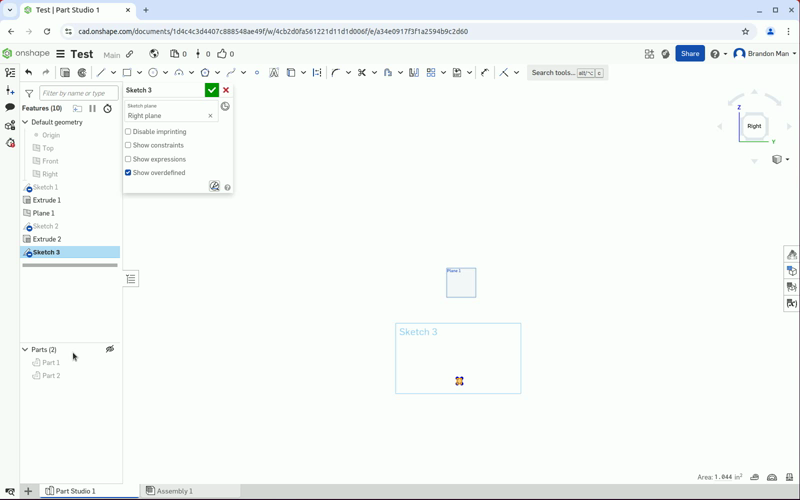
key(shift+e)
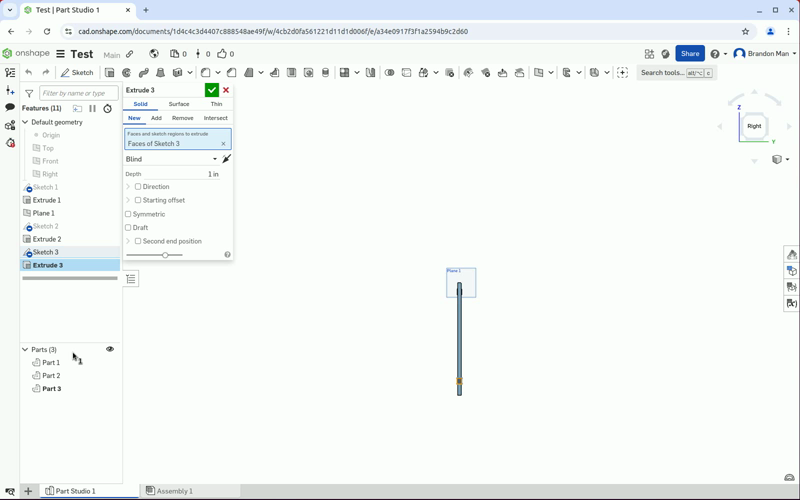
mouse_move(143, 106)
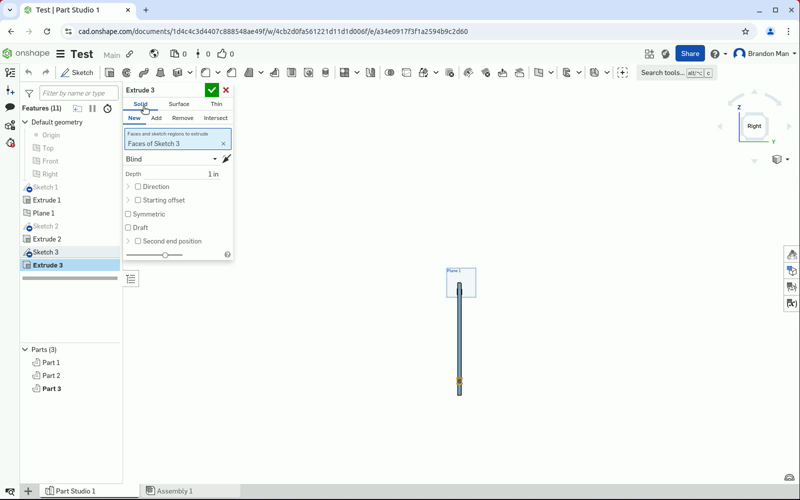
click(143, 106)
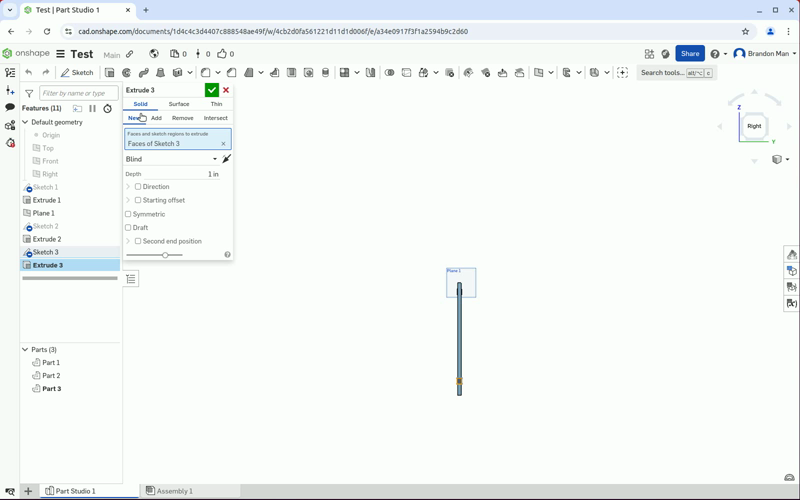
mouse_move(137, 120)
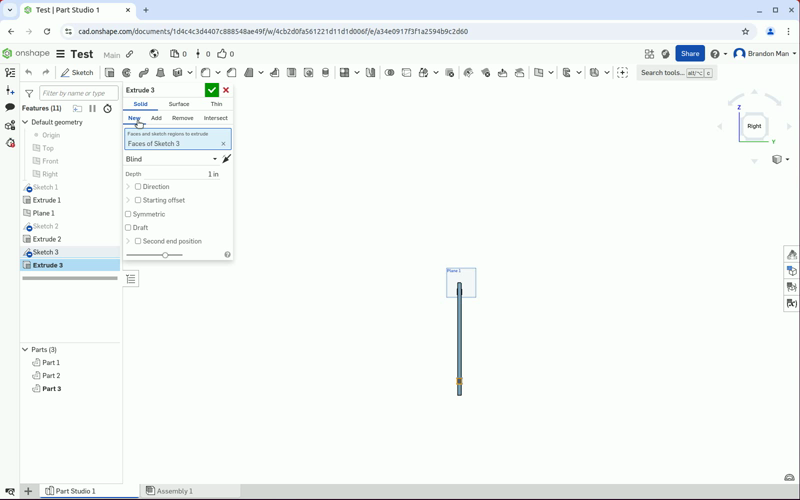
click(137, 120)
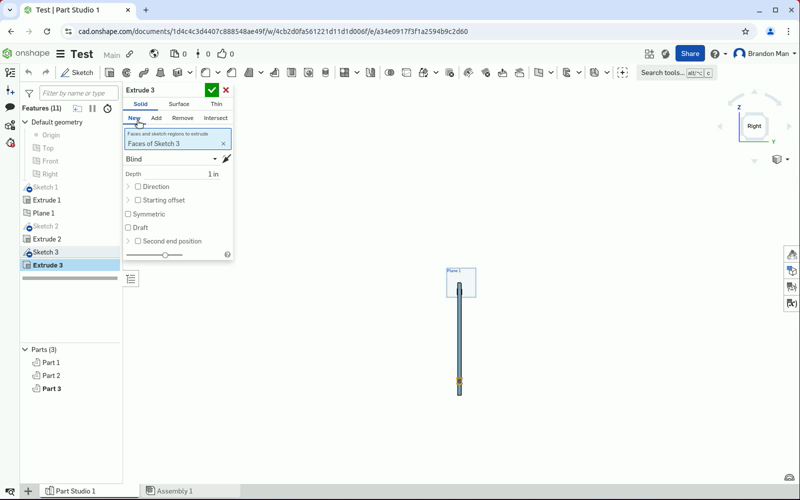
key(tab, 4)
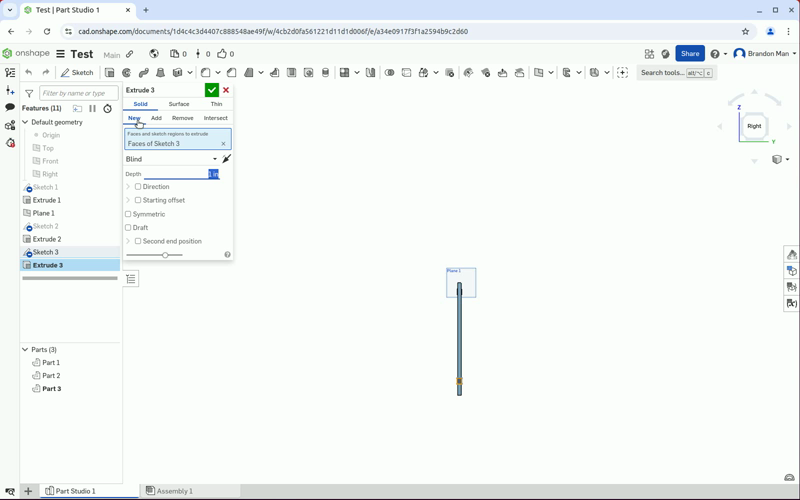
text(0.722)
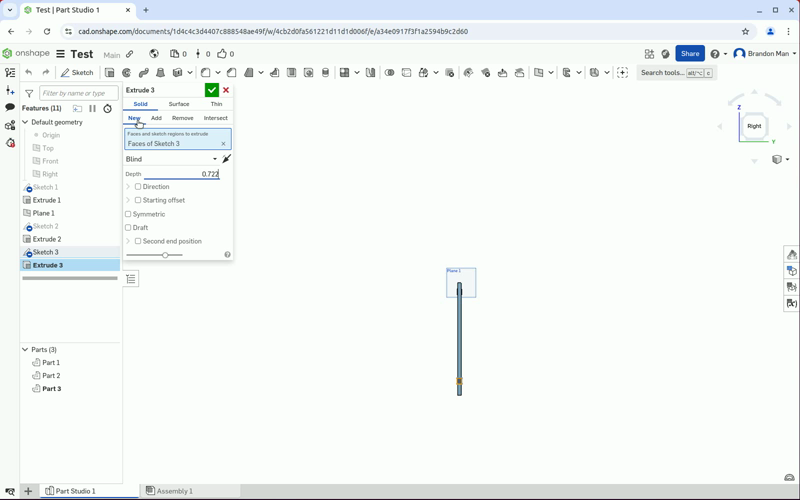
key(enter)
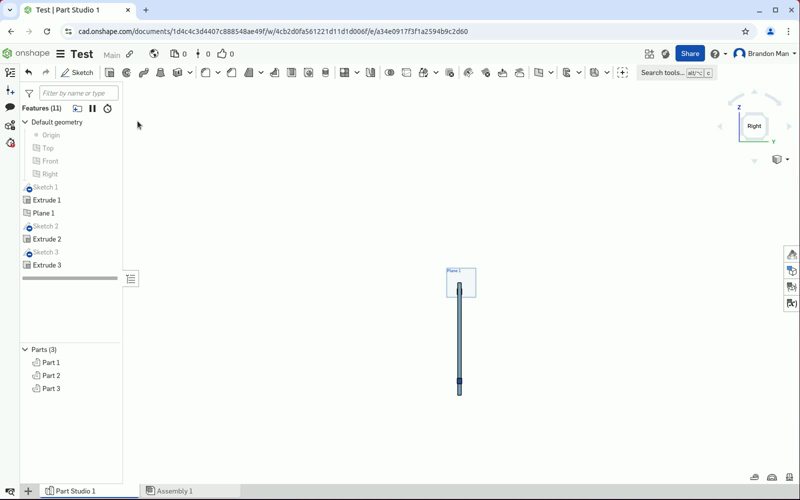
key(shift+h)
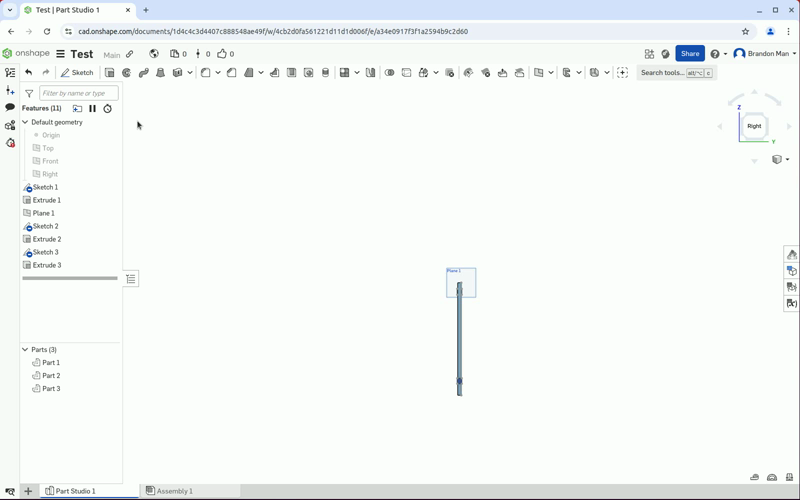
key(shift+h)
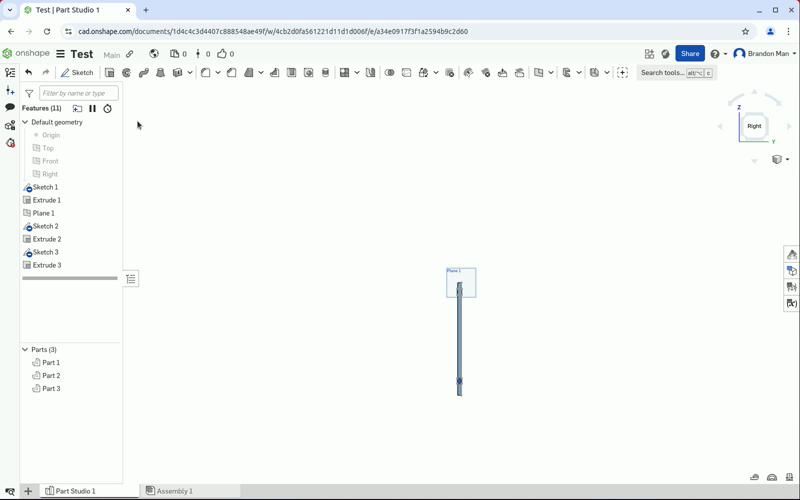
key(shift+7)
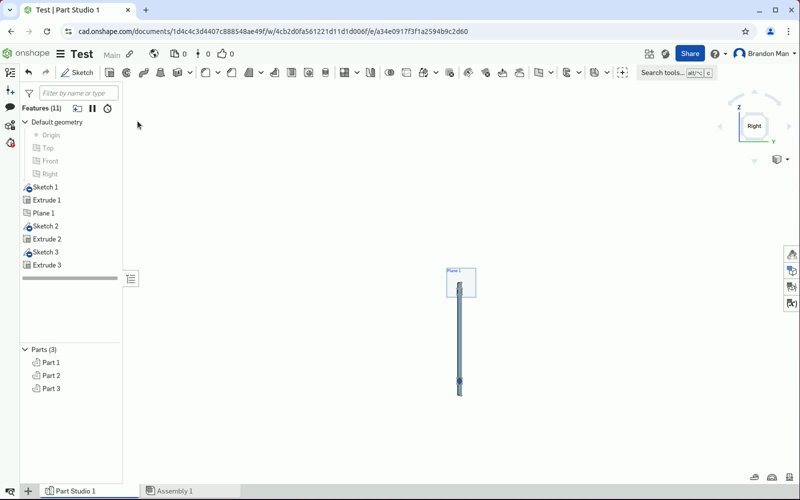
key(right, 2)
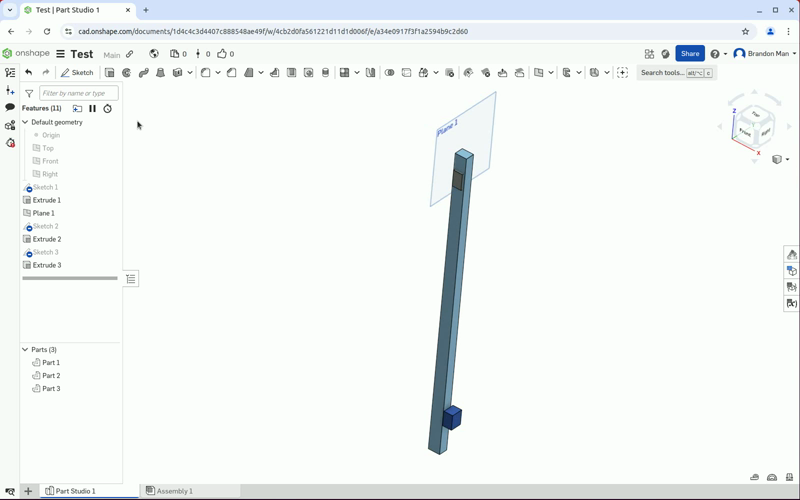
key(down, 2)
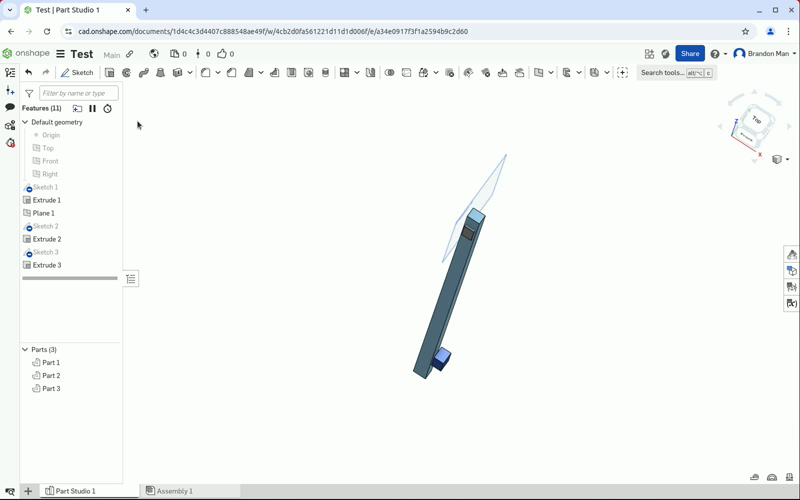
key(up, 2)
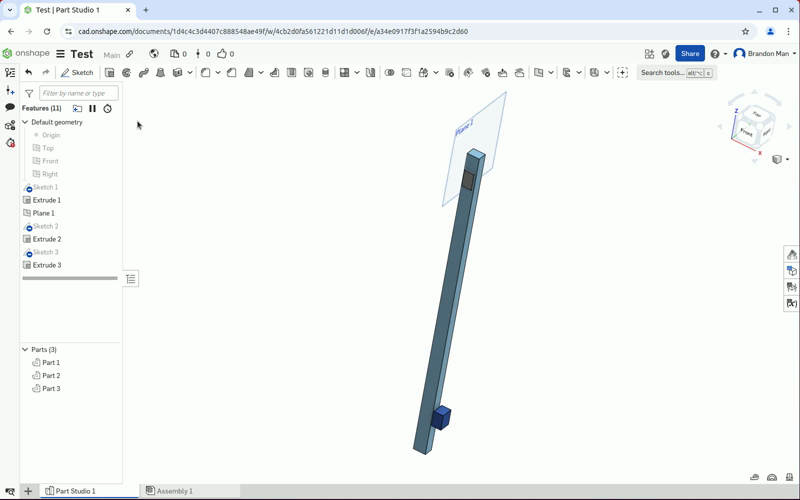
key(left, 2)
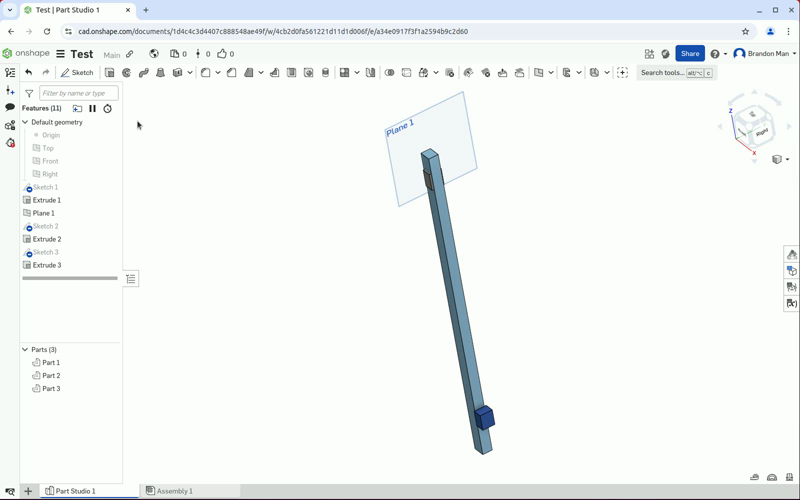
mouse_move(73, 189)
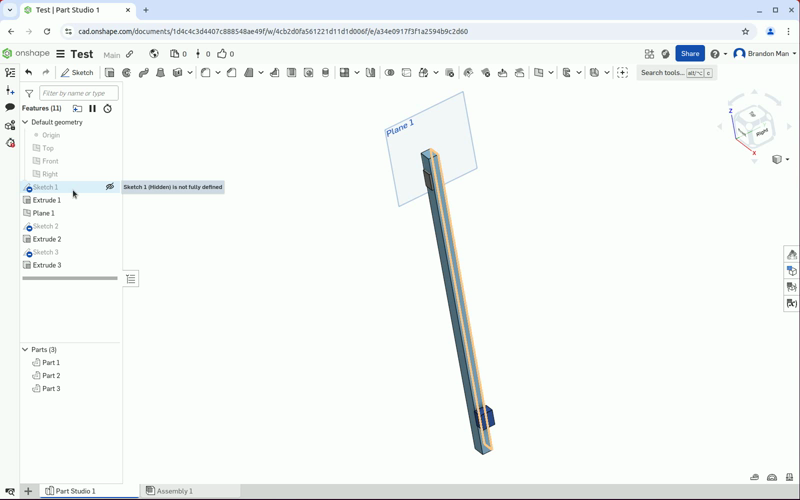
click(73, 189)